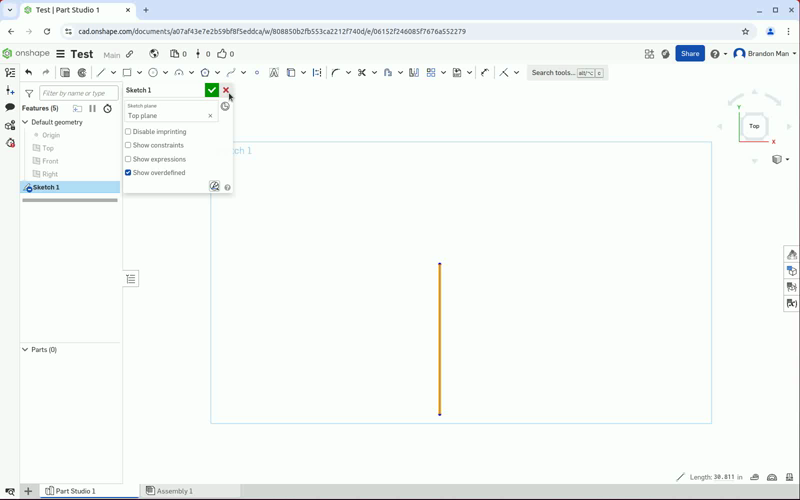
key(shift+h)
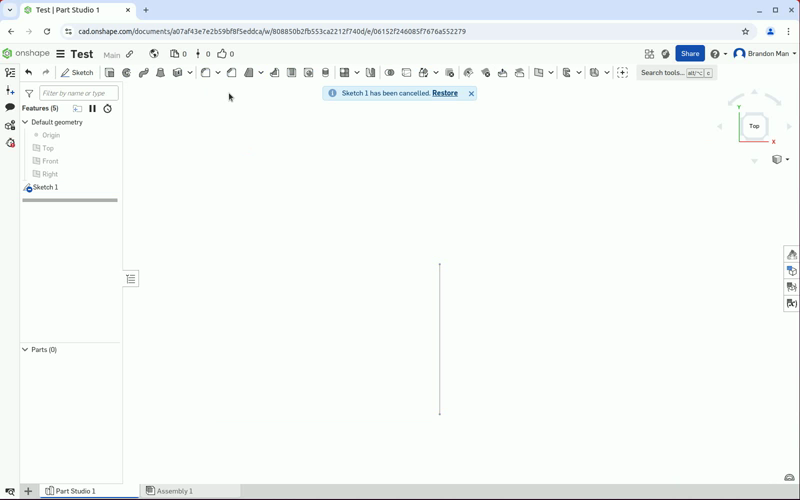
key(shift+s)
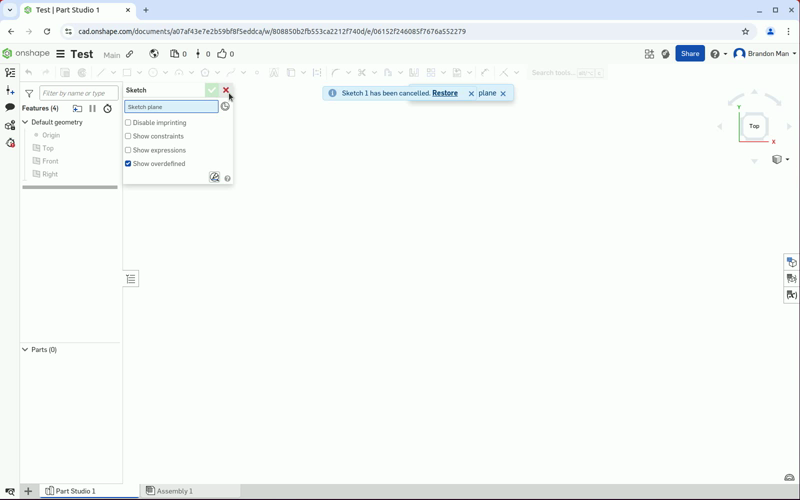
mouse_move(73, 150)
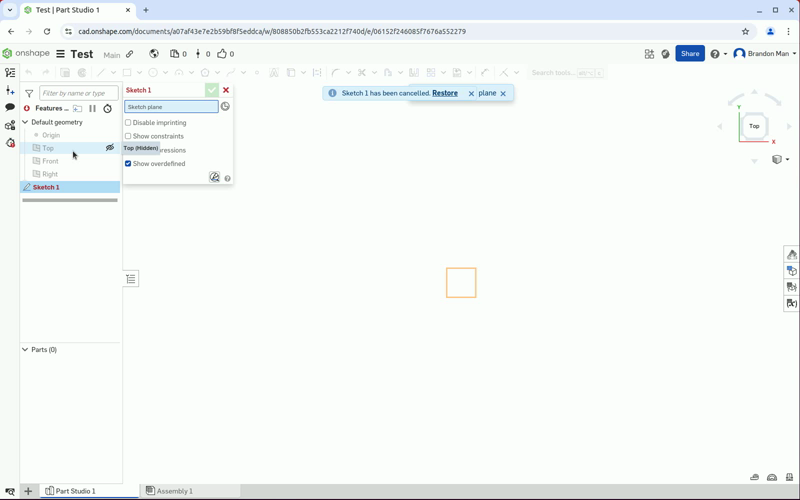
click(73, 150)
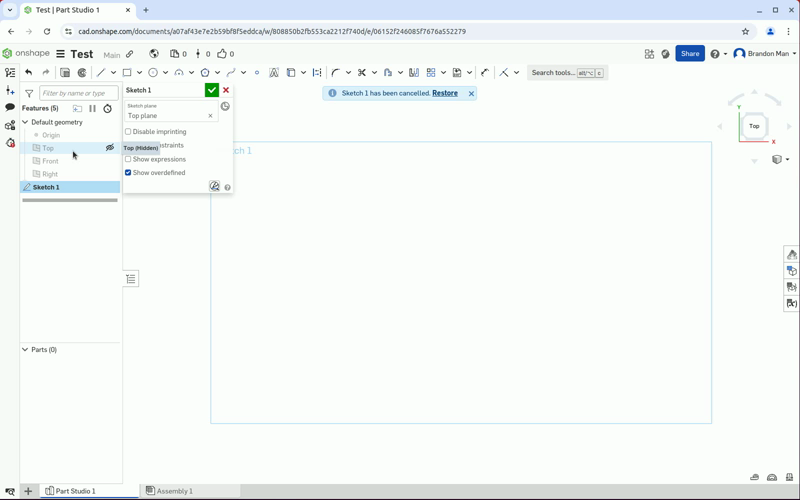
mouse_move(73, 352)
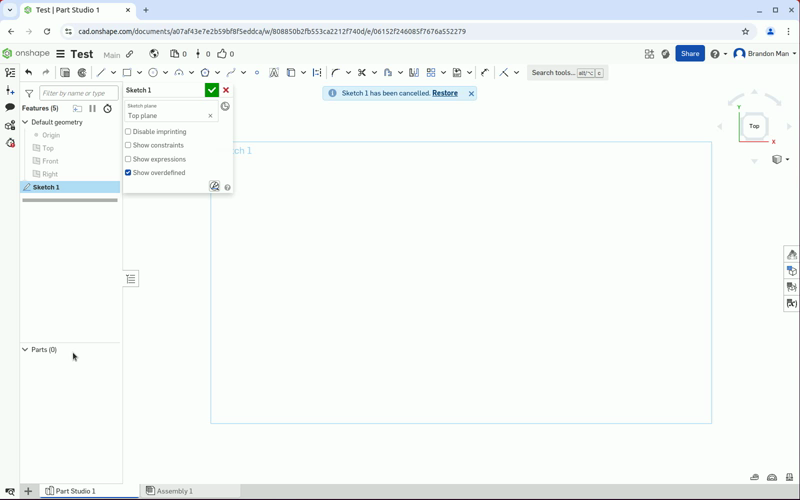
key(y)
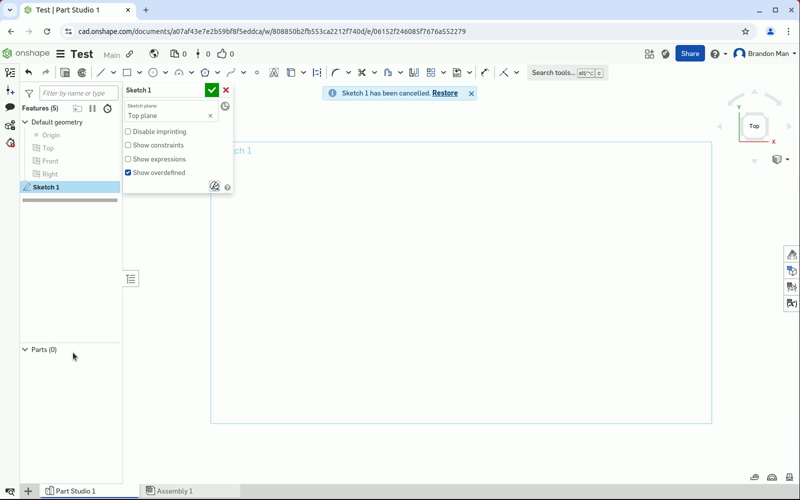
key(l)
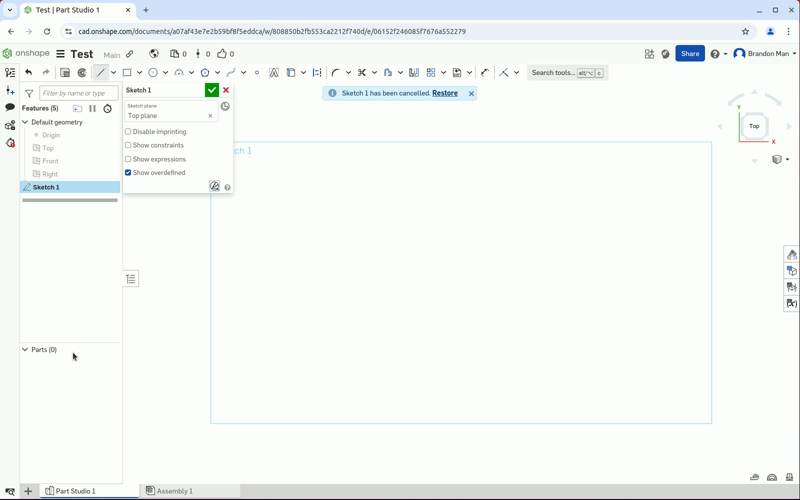
key_down(shift)
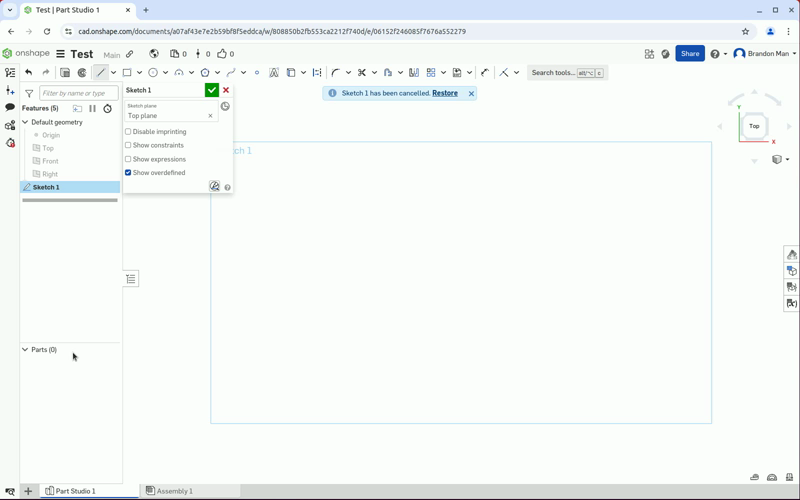
mouse_move(460, 282)
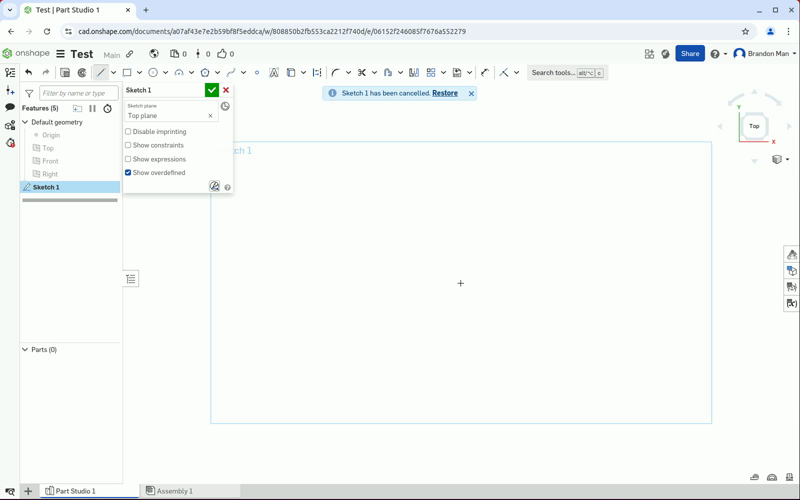
click(460, 282)
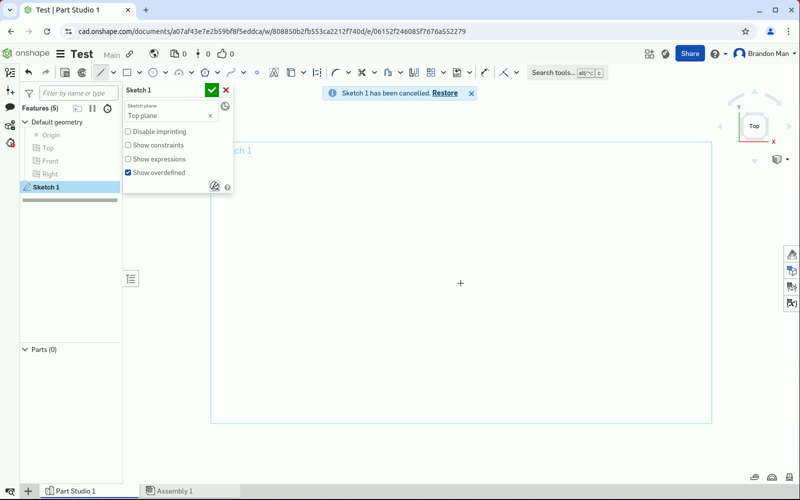
key_up(shift)
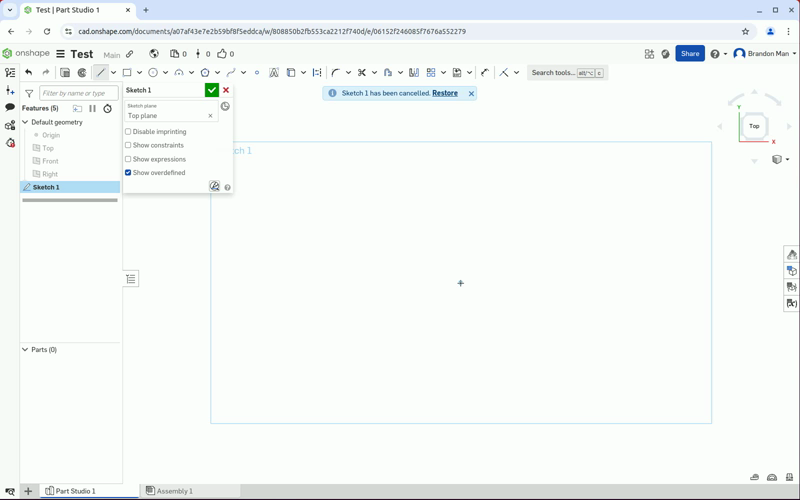
key_down(shift)
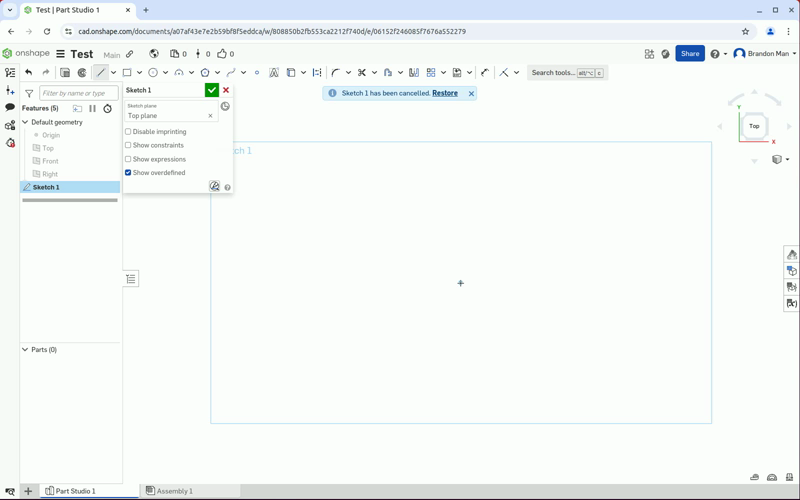
mouse_move(490, 282)
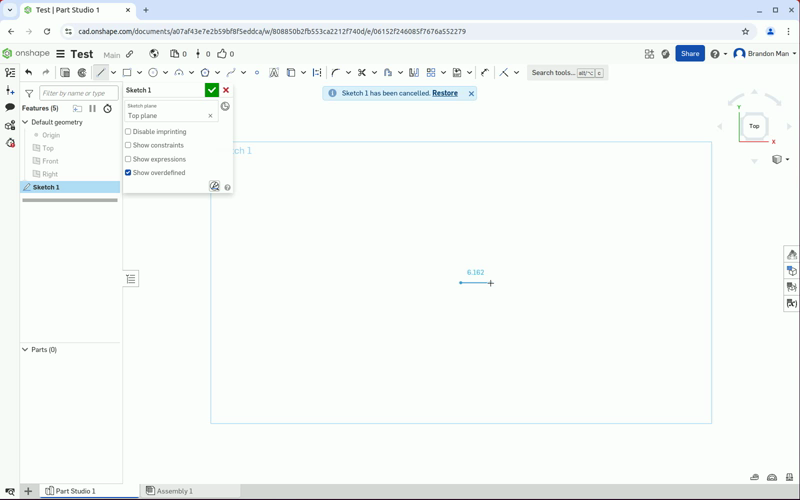
mouse_move(490, 282)
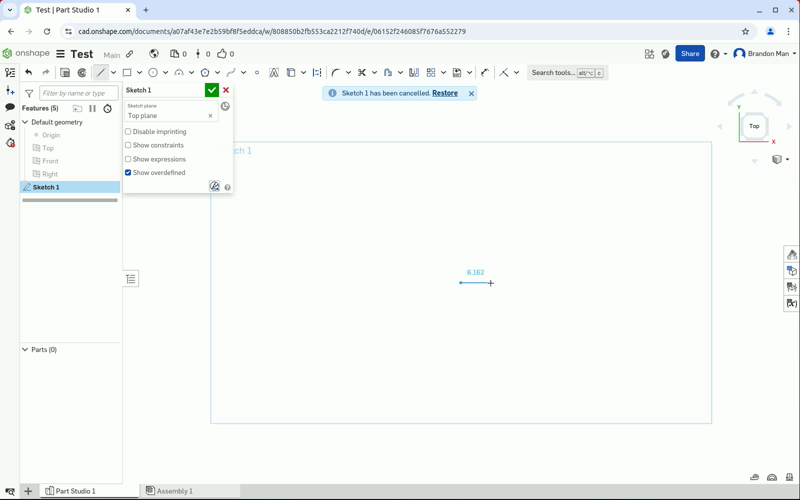
click(490, 282)
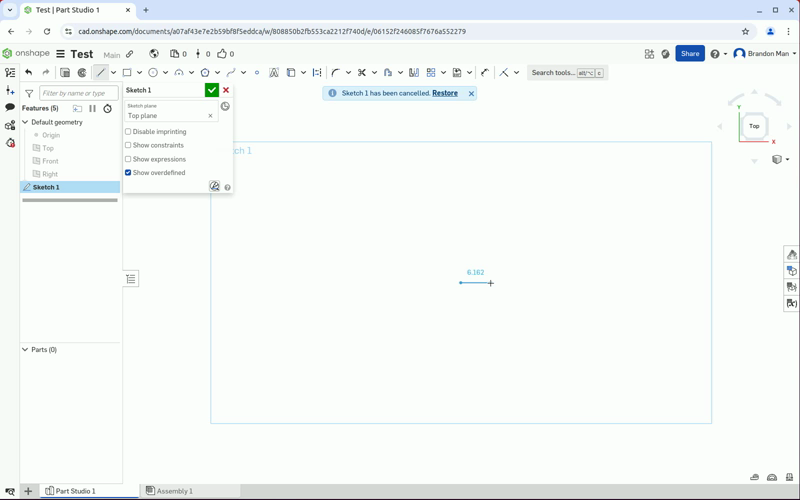
key_up(shift)
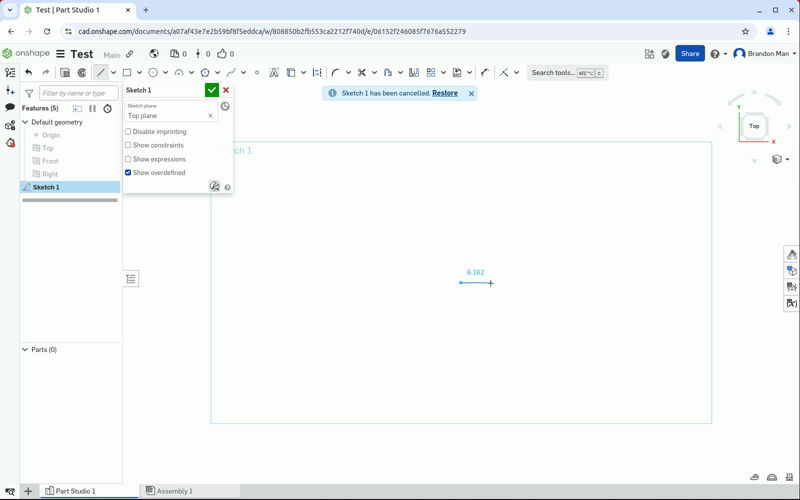
key(esc)
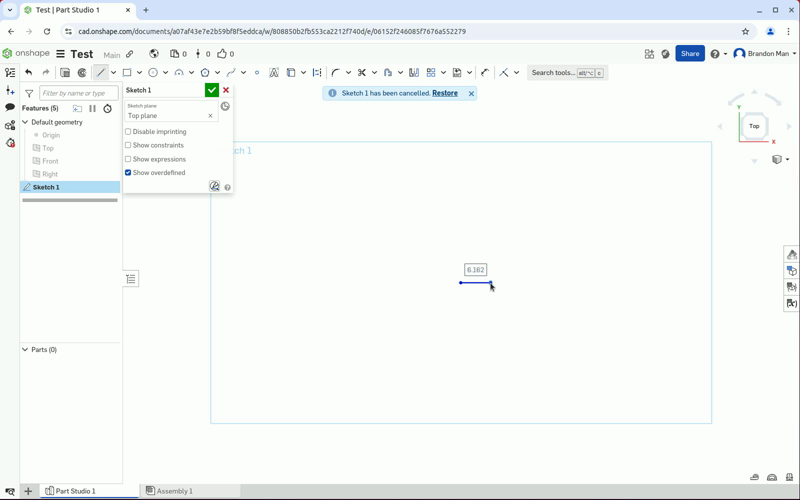
key(a)
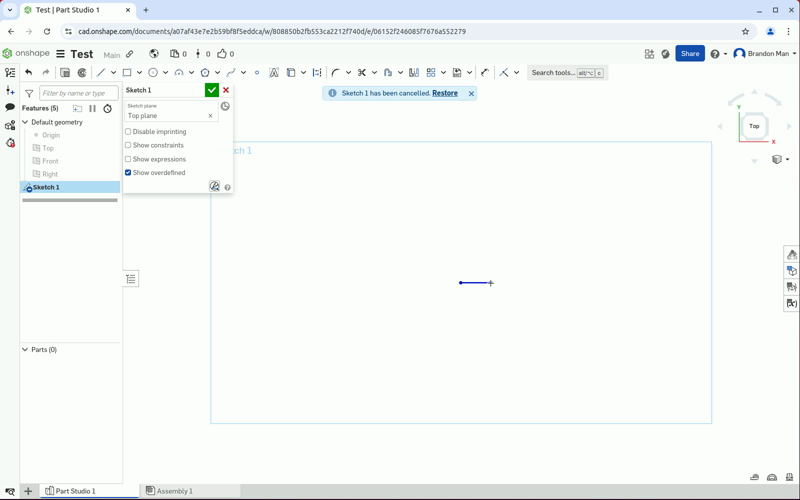
mouse_move(490, 282)
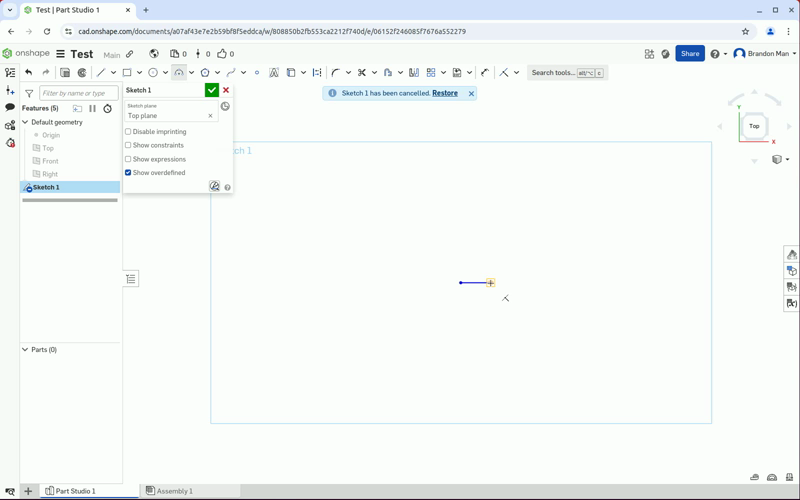
click(490, 282)
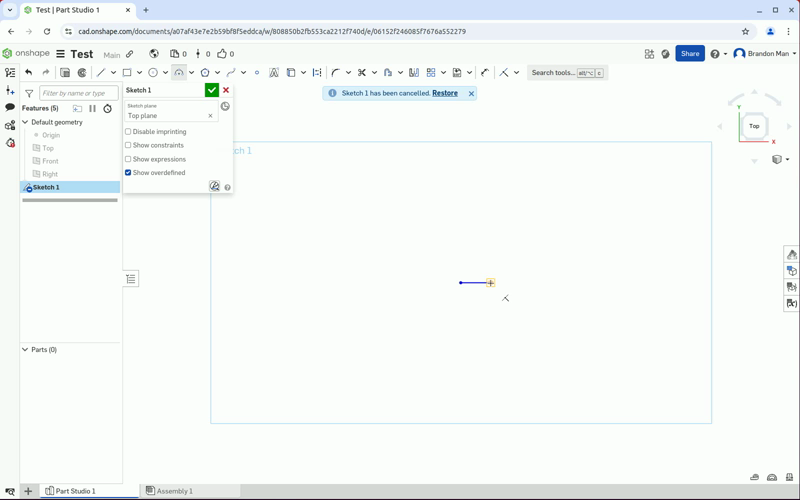
key_down(shift)
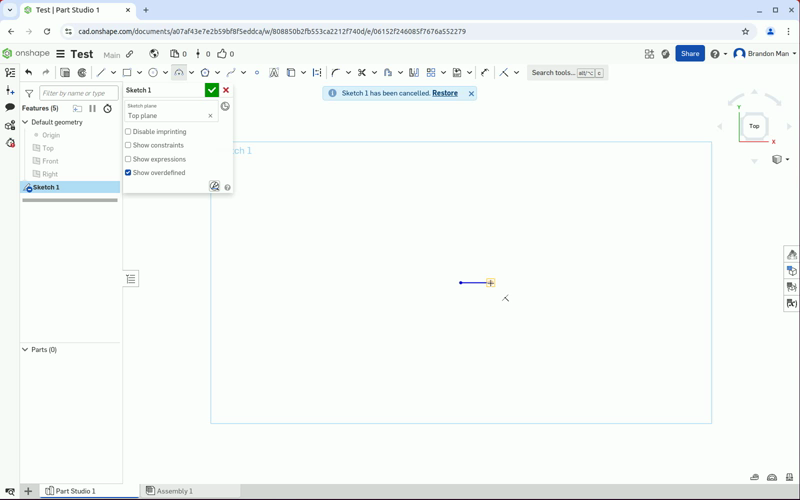
mouse_move(490, 273)
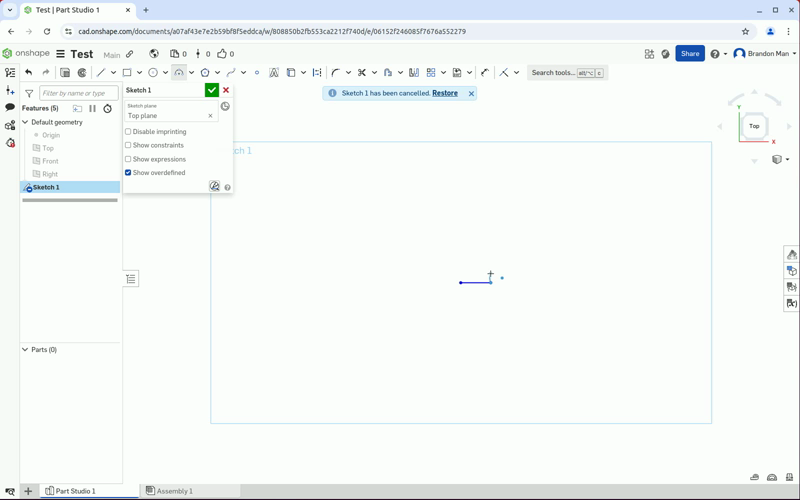
click(490, 273)
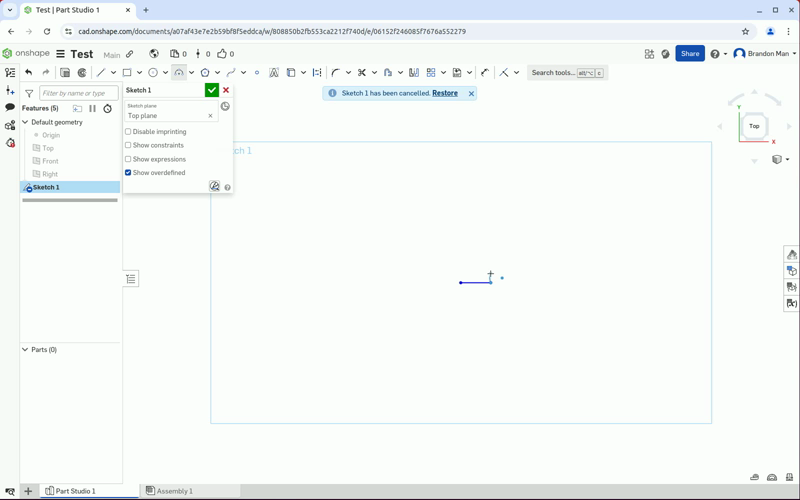
mouse_move(495, 278)
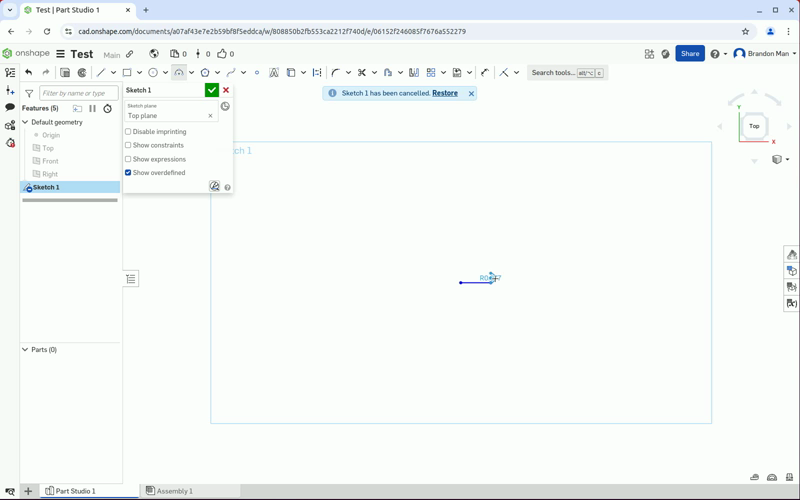
click(495, 278)
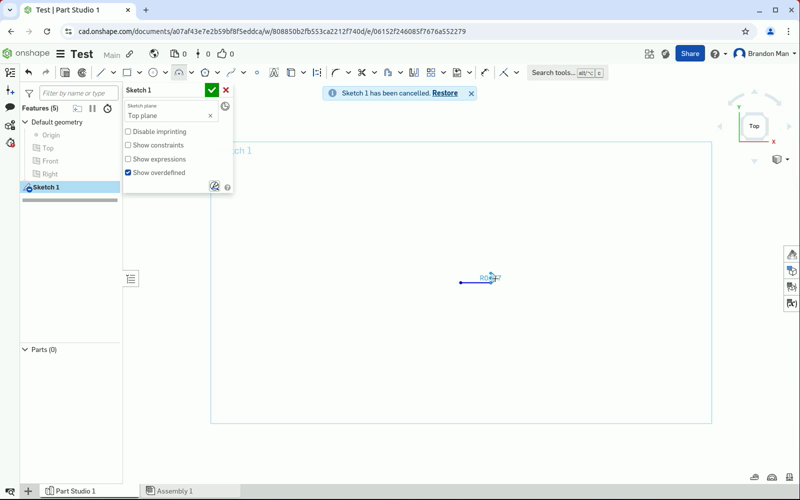
key_up(shift)
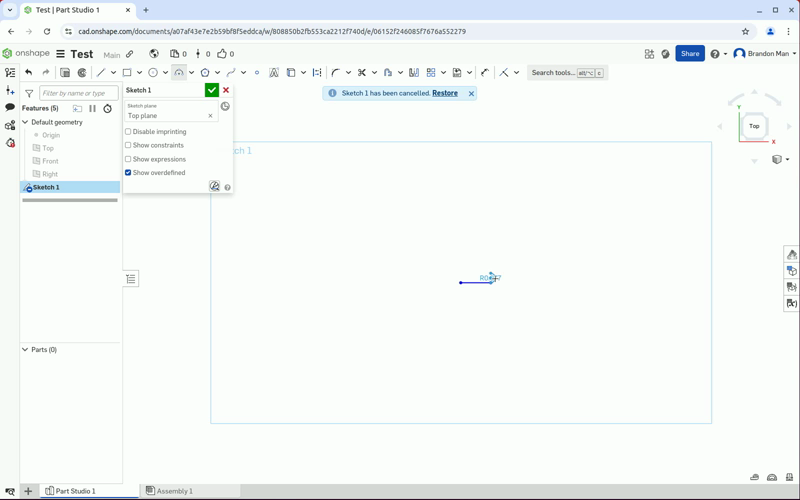
key(esc)
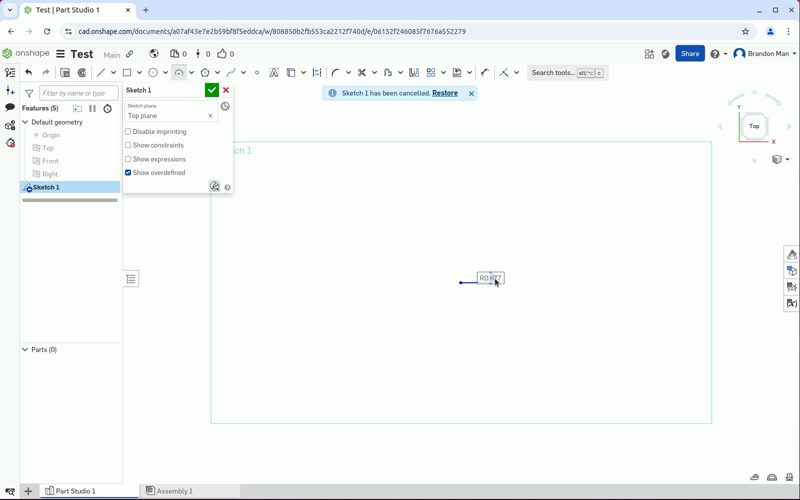
key(l)
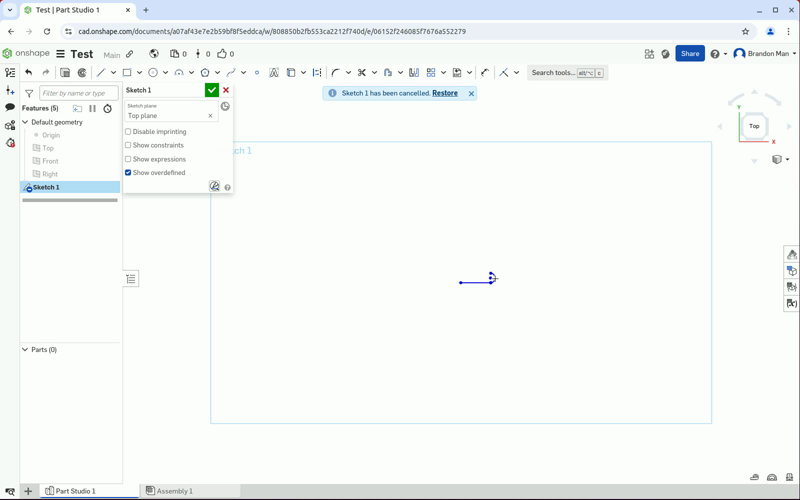
mouse_move(490, 273)
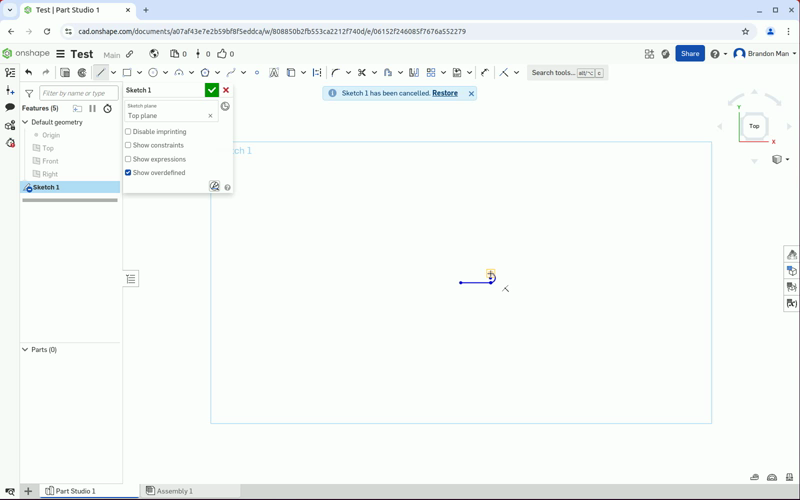
click(490, 273)
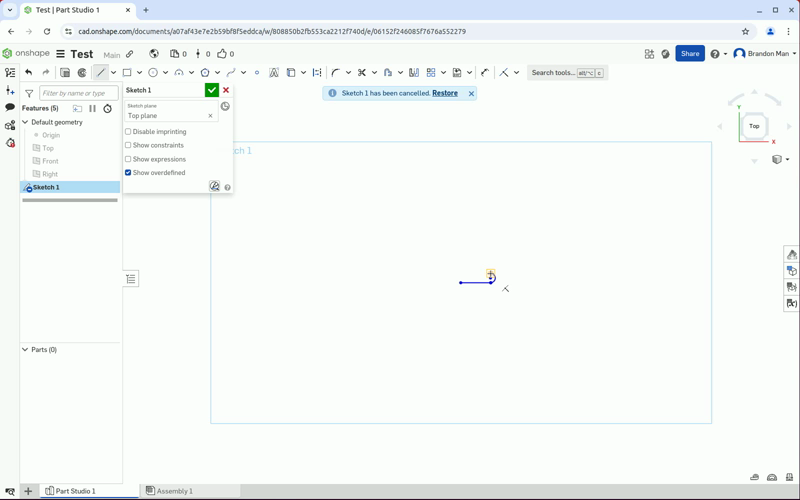
key_down(shift)
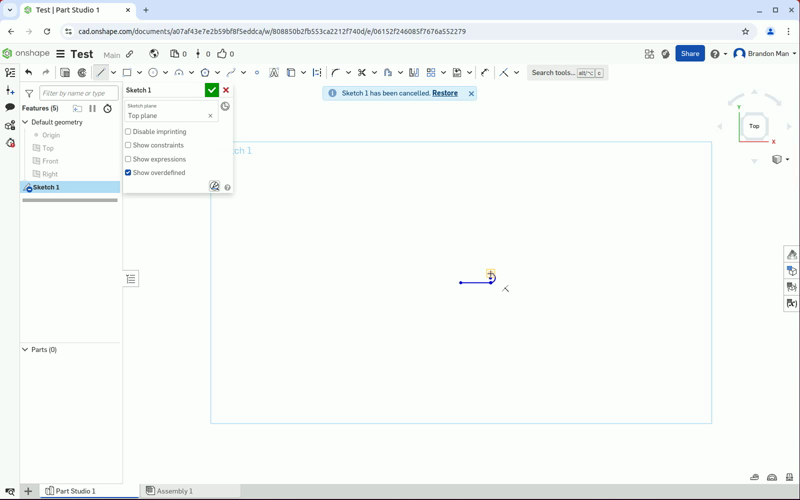
mouse_move(520, 273)
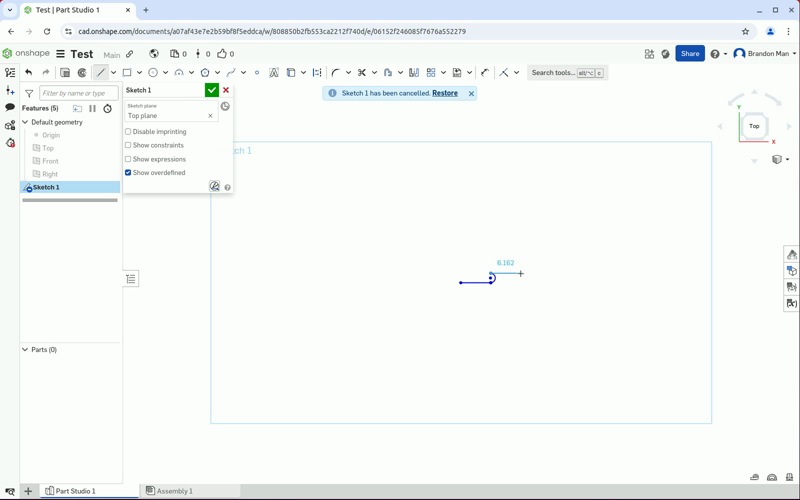
mouse_move(460, 273)
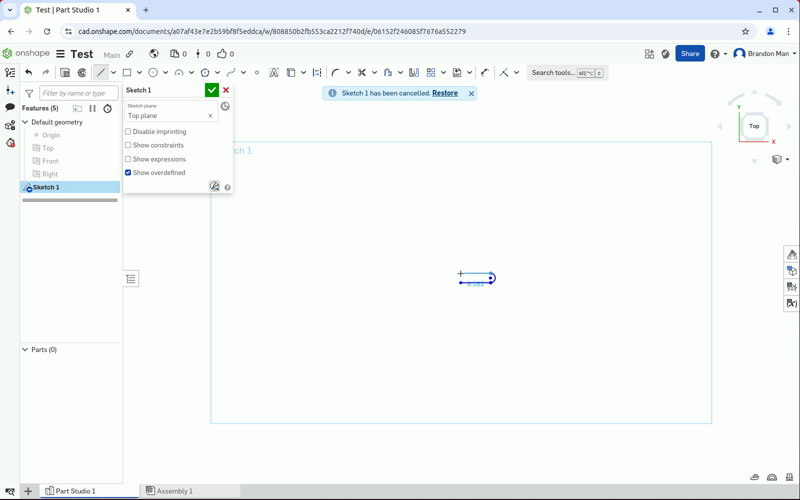
click(460, 273)
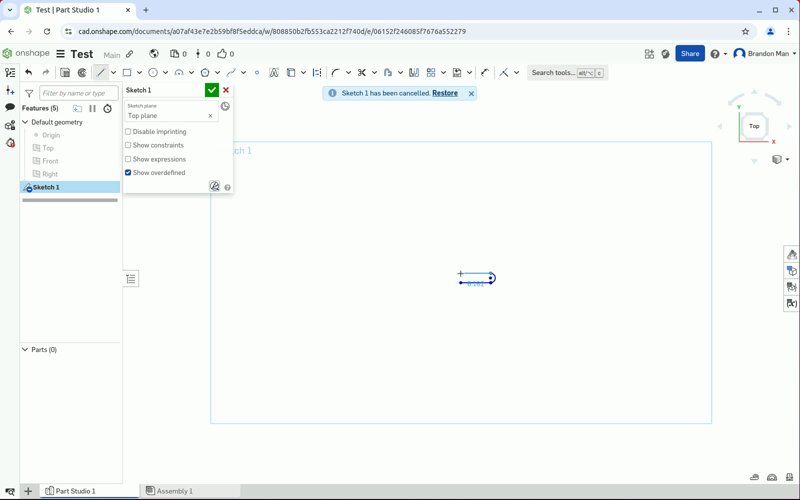
key_up(shift)
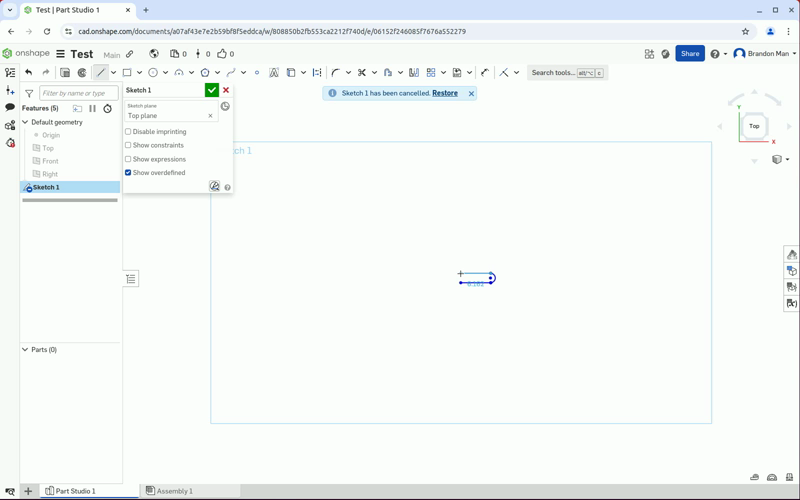
key(esc)
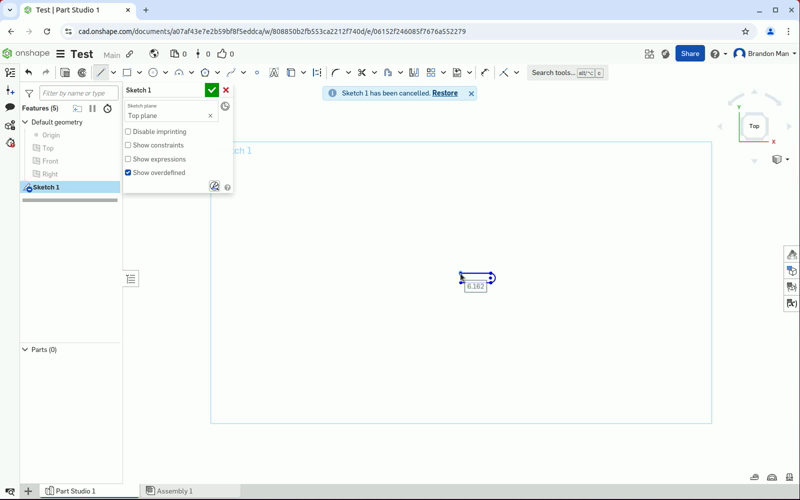
key(a)
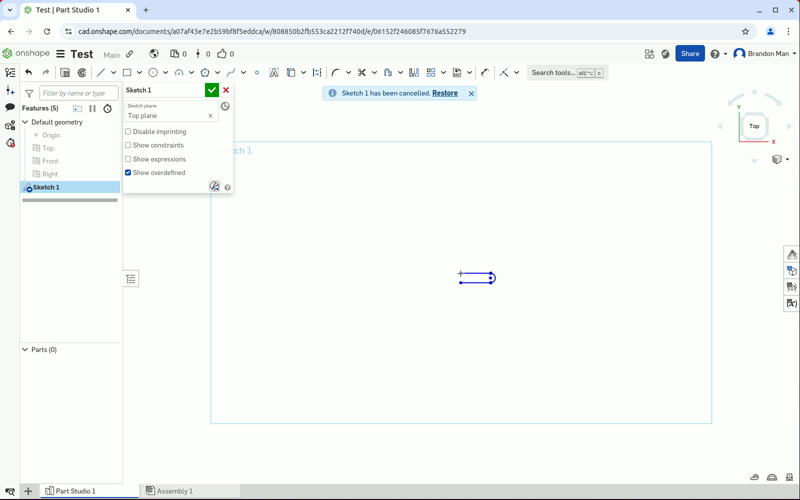
mouse_move(460, 273)
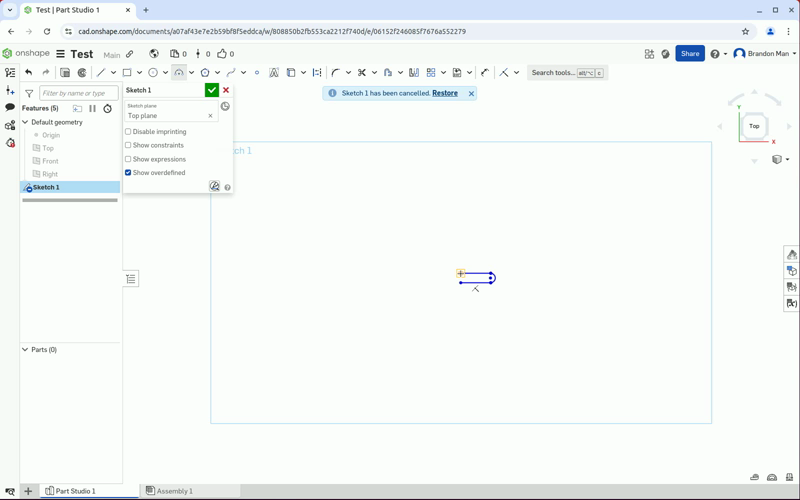
click(460, 273)
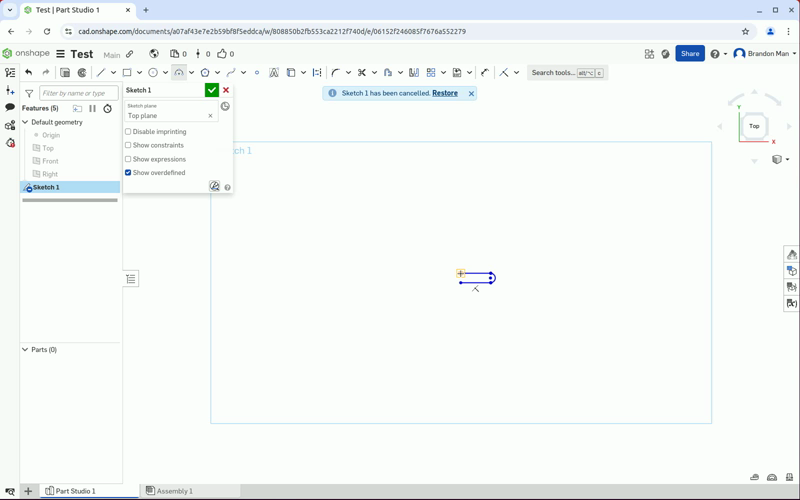
mouse_move(460, 282)
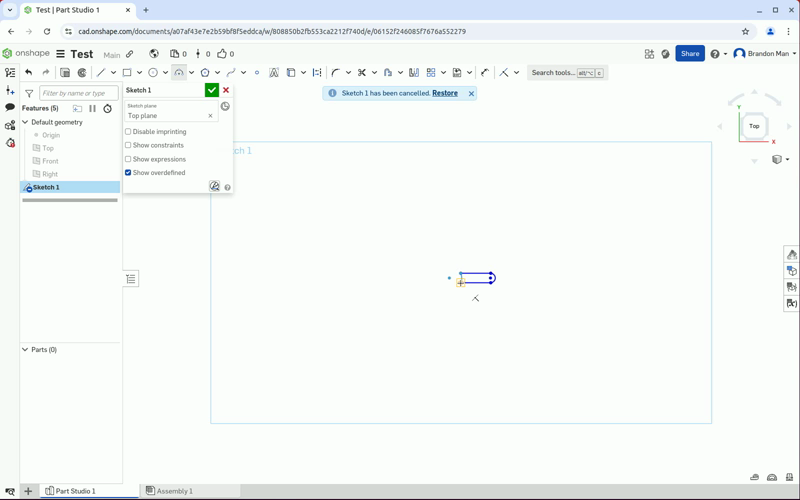
click(460, 282)
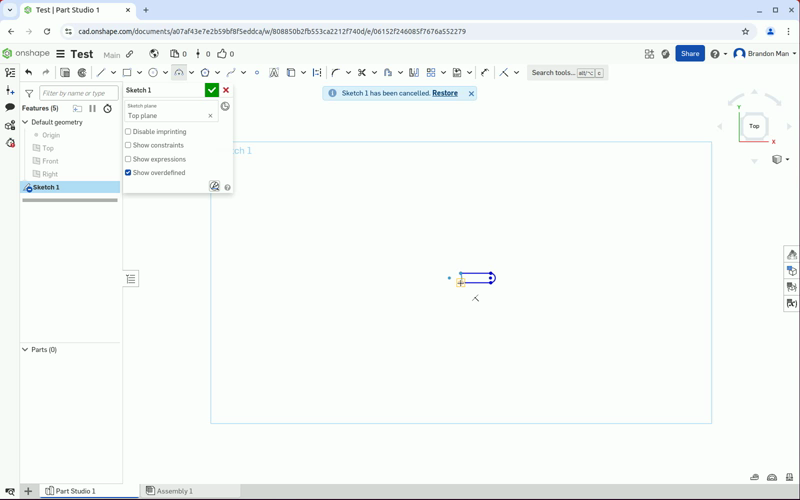
key_down(shift)
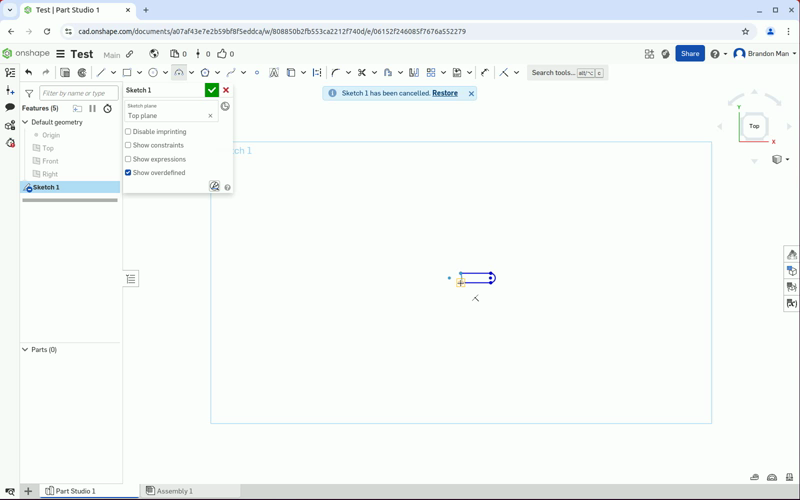
mouse_move(456, 278)
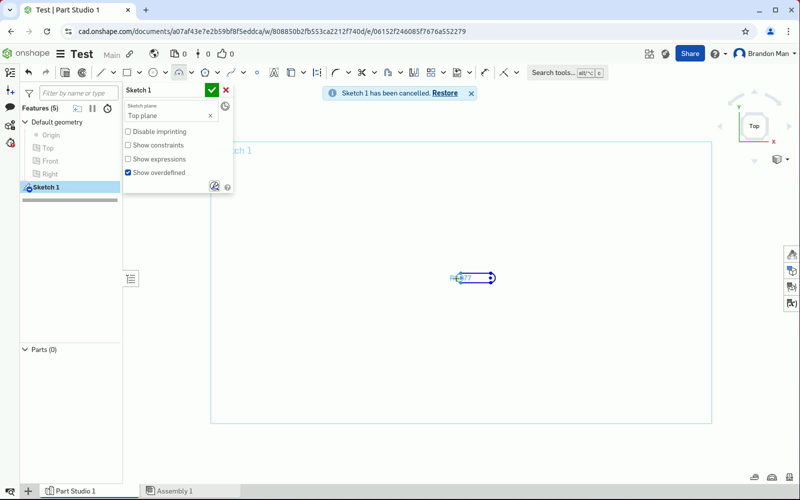
click(456, 278)
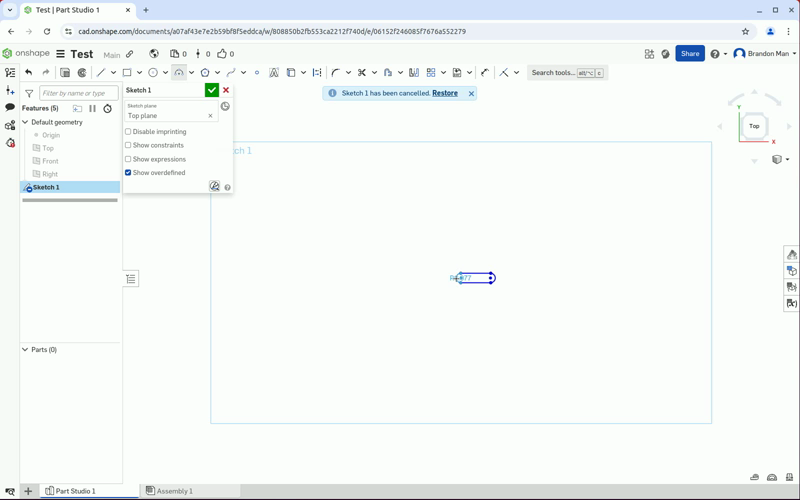
key_up(shift)
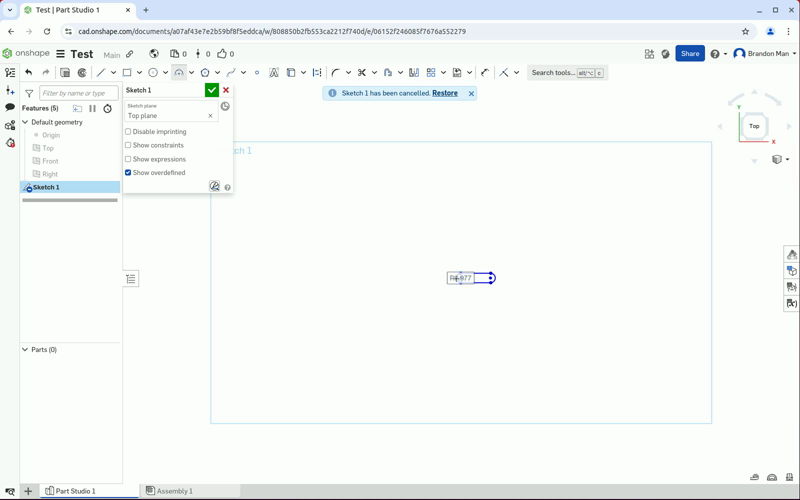
key(esc)
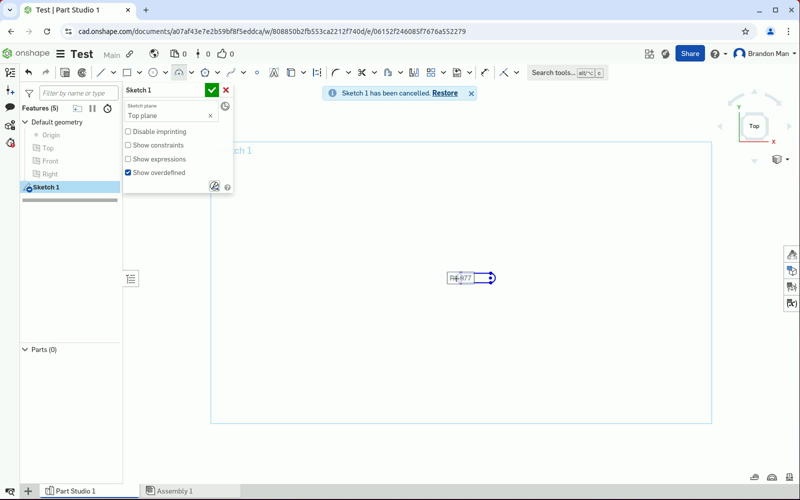
key(c)
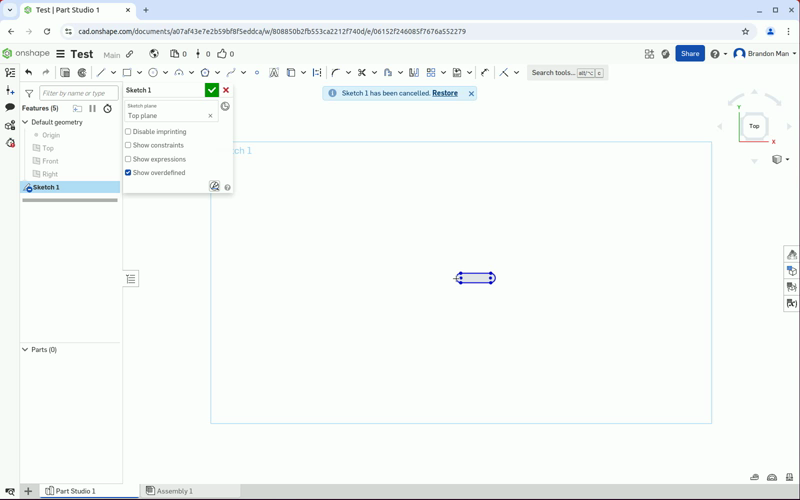
key_down(shift)
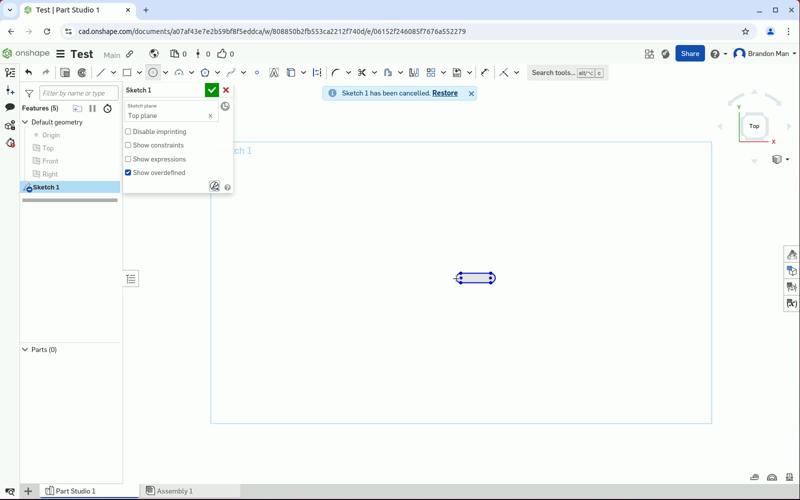
mouse_move(460, 277)
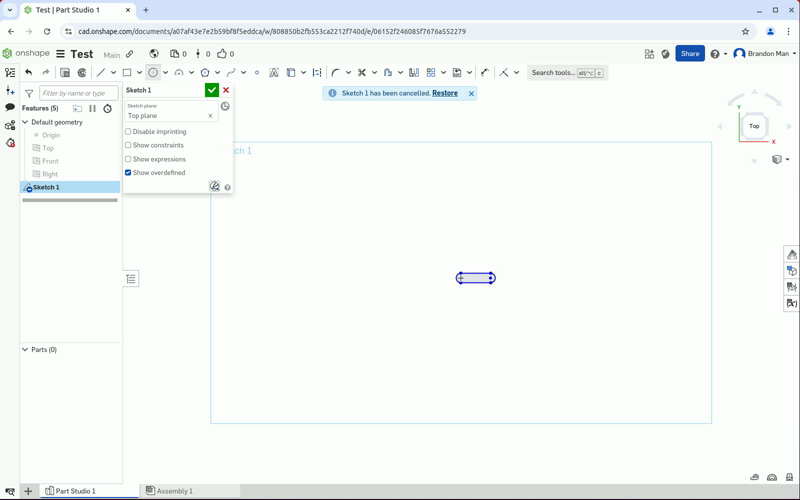
click(460, 277)
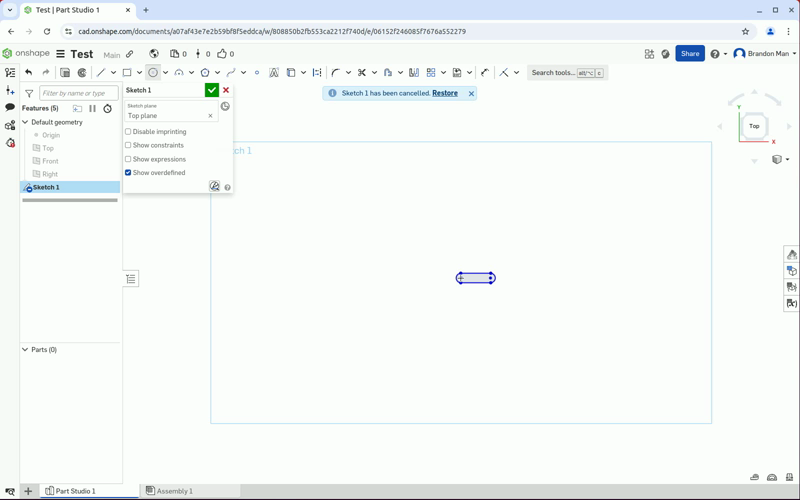
key_up(shift)
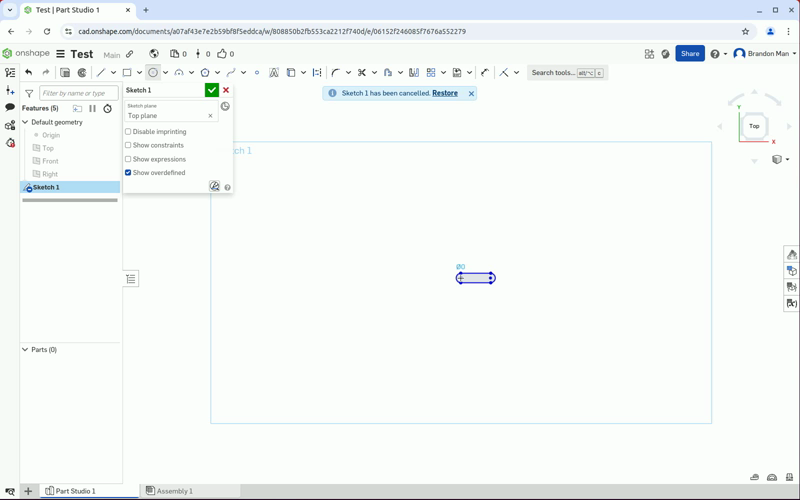
mouse_move(461, 277)
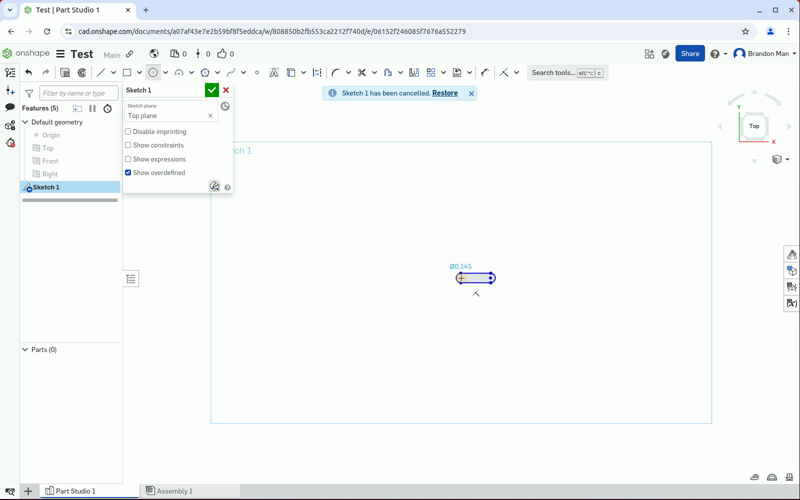
scroll(6)
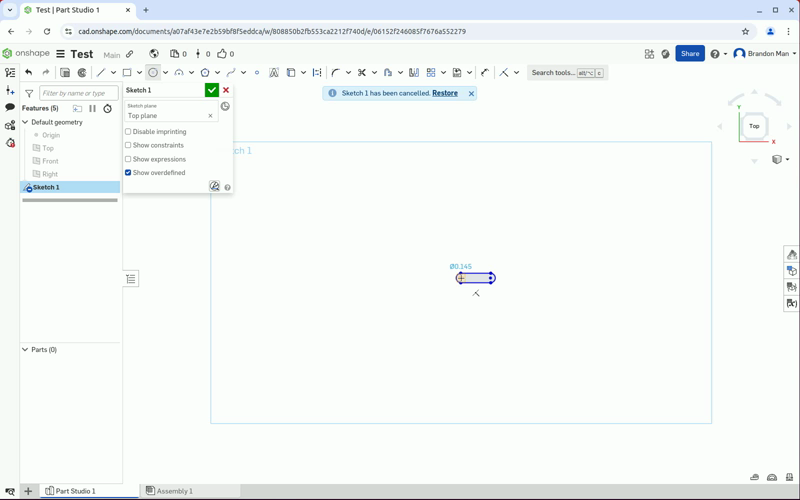
scroll(6)
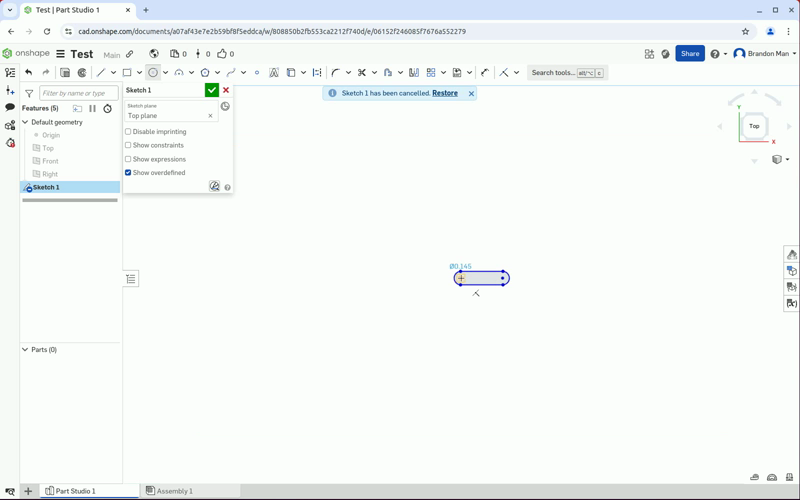
scroll(6)
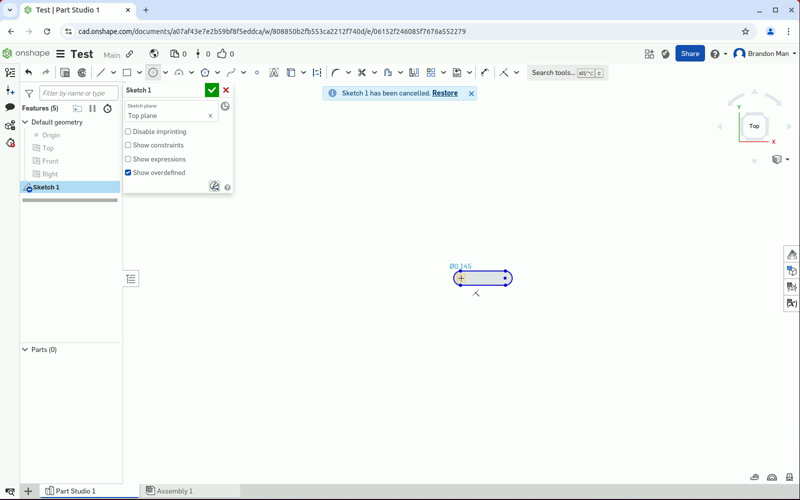
scroll(6)
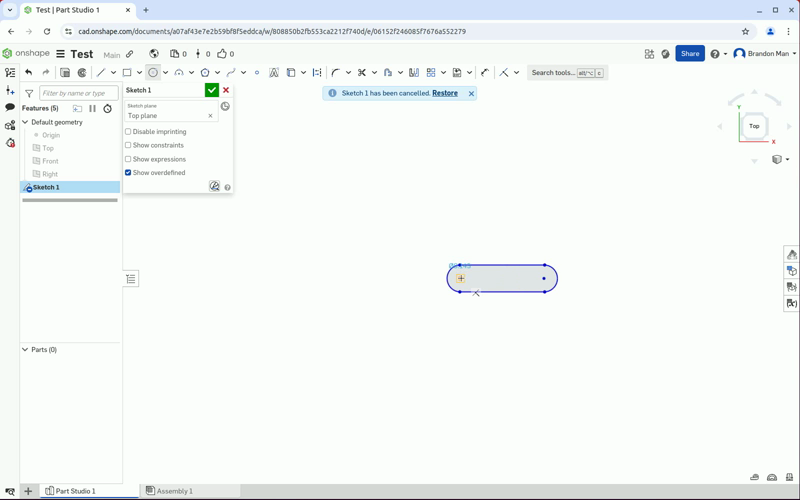
scroll(6)
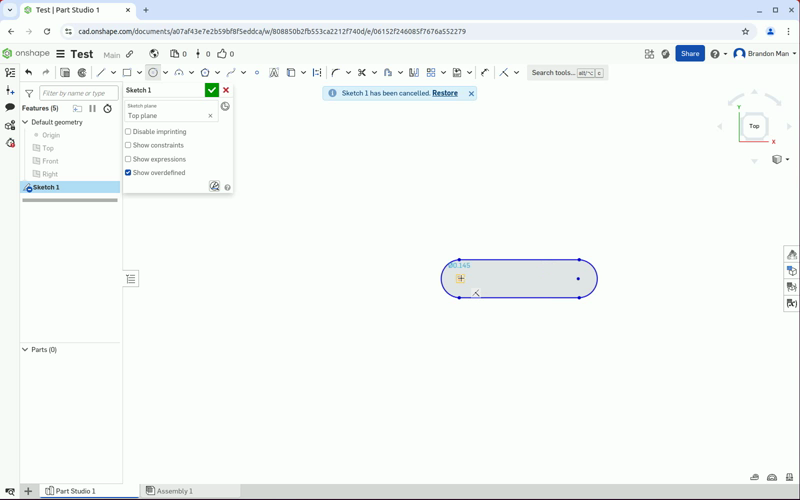
scroll(6)
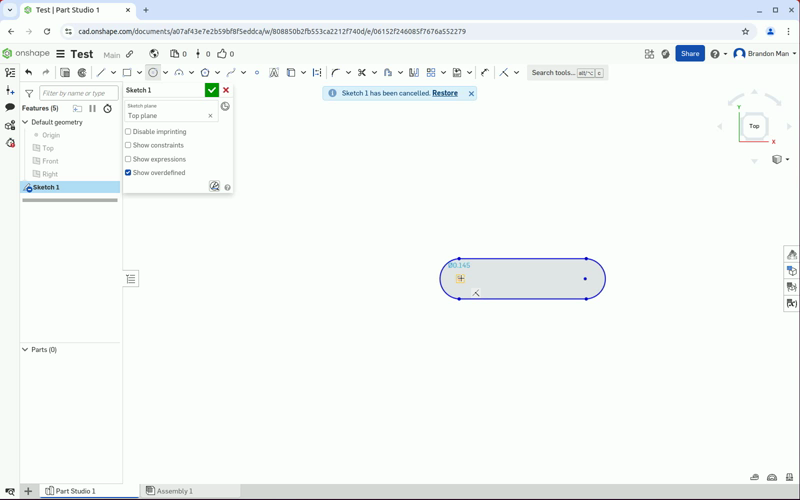
scroll(6)
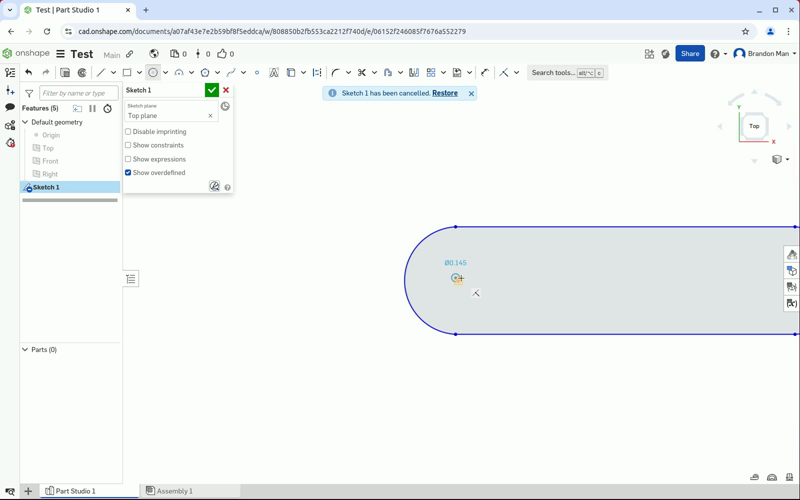
click(461, 277)
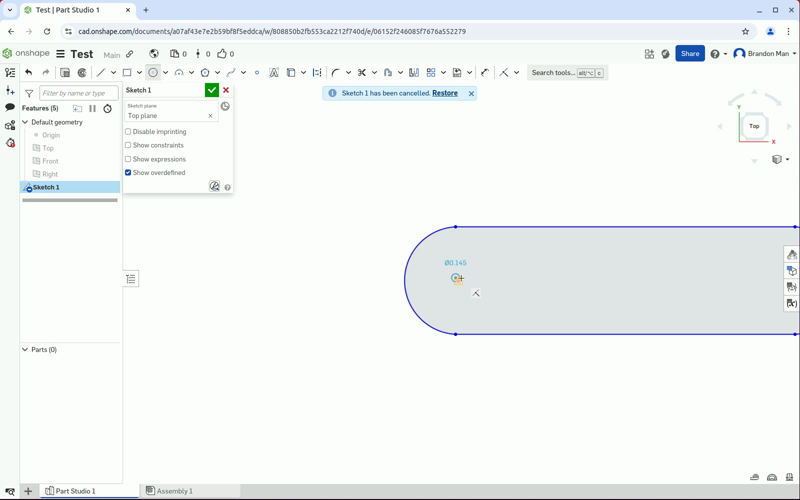
scroll(-6)
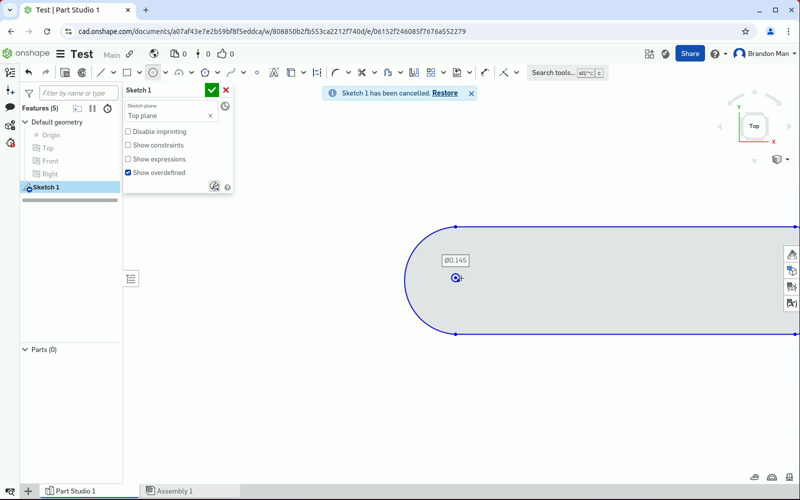
scroll(-6)
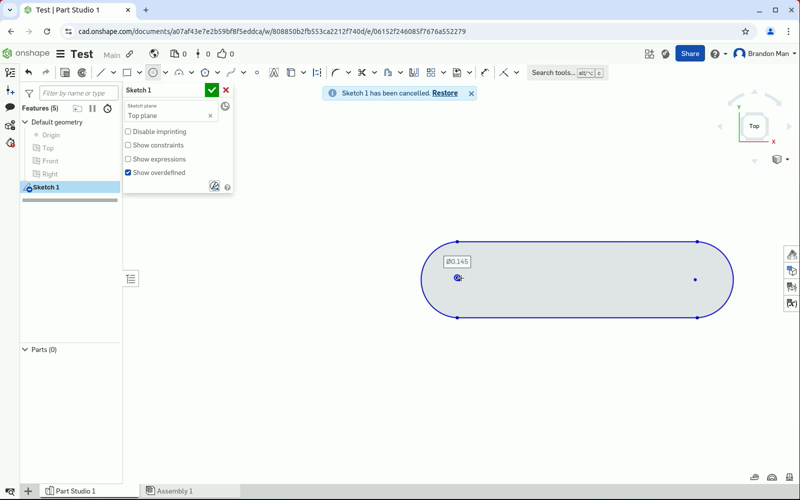
scroll(-6)
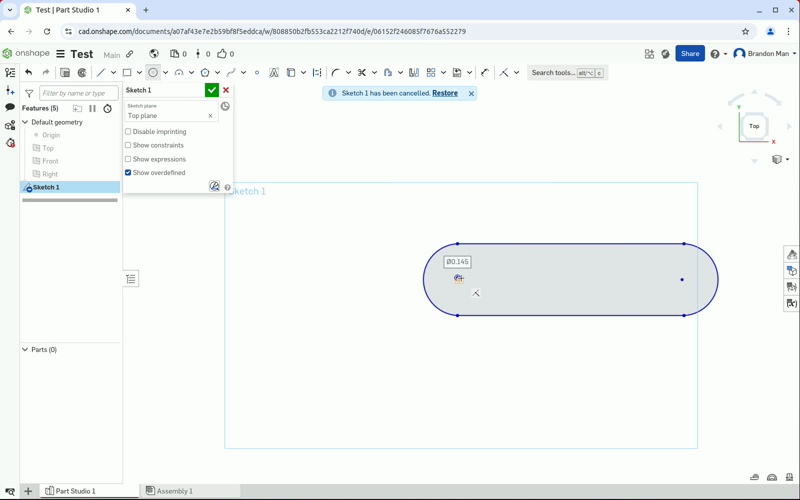
scroll(-6)
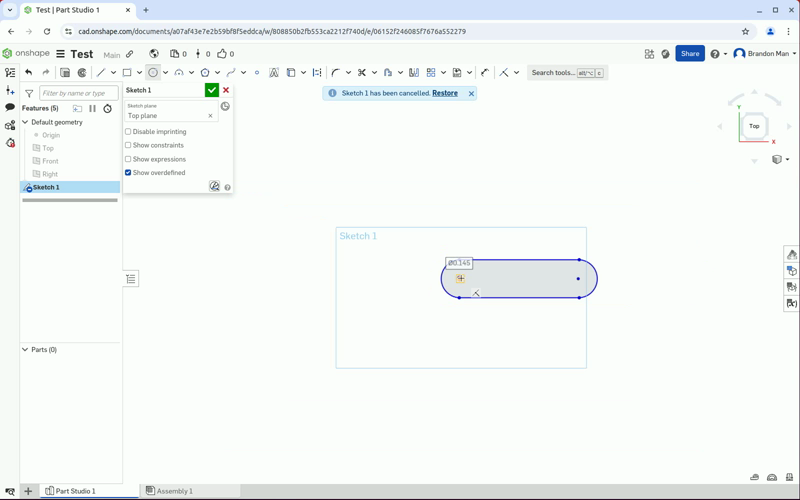
scroll(-6)
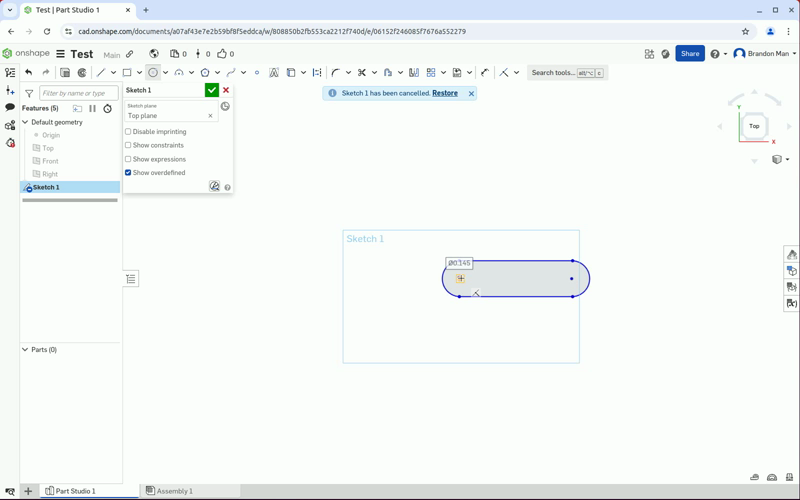
scroll(-6)
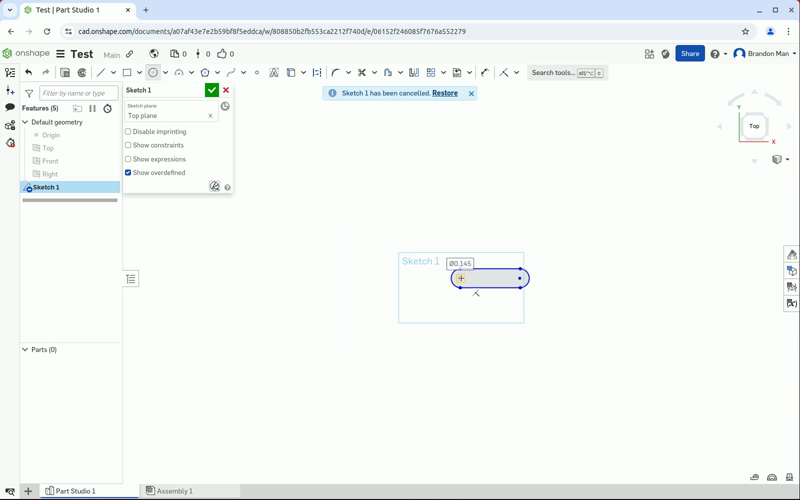
scroll(-6)
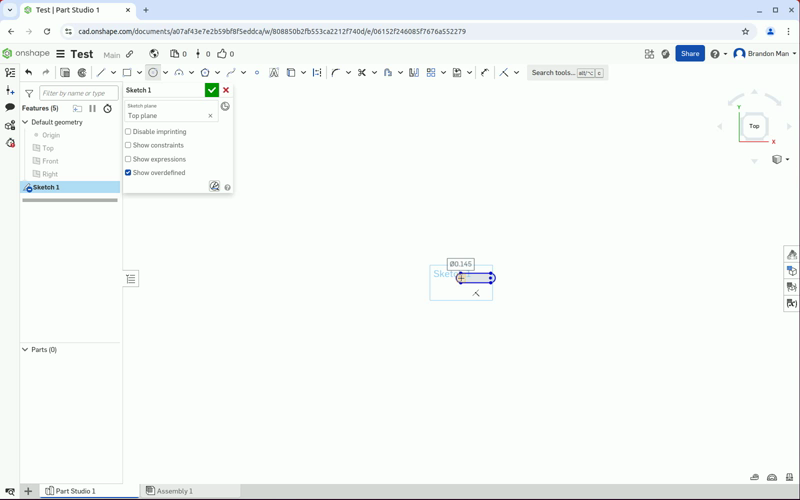
key(esc)
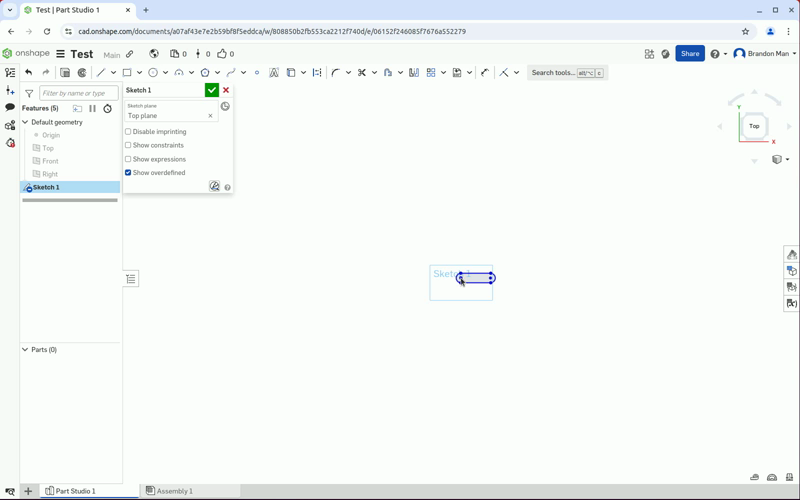
key(c)
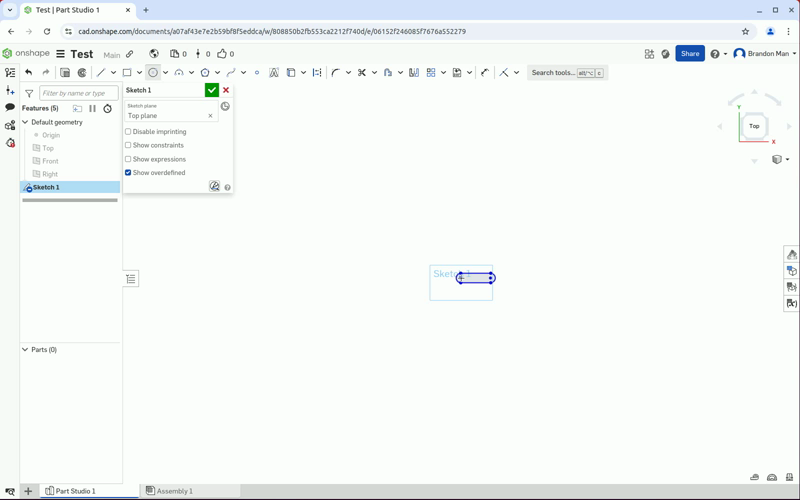
key_down(shift)
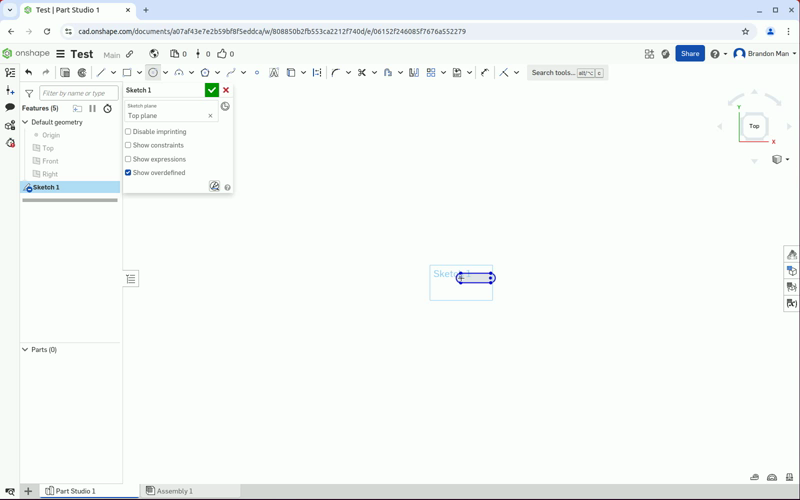
mouse_move(490, 277)
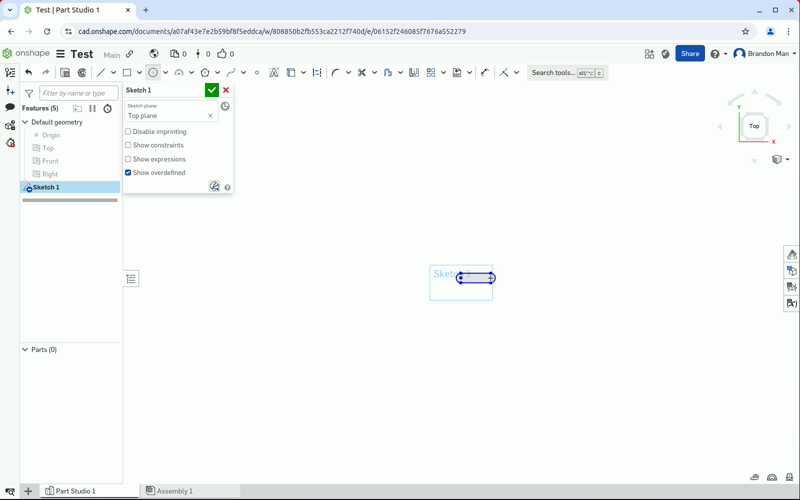
click(490, 277)
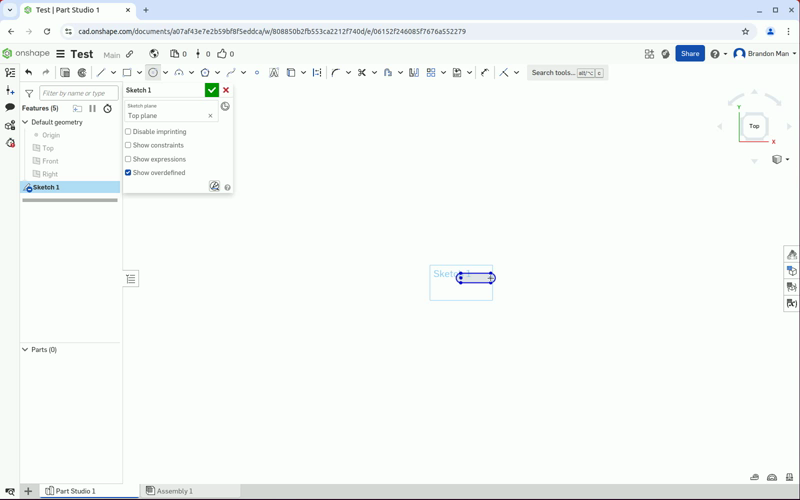
key_up(shift)
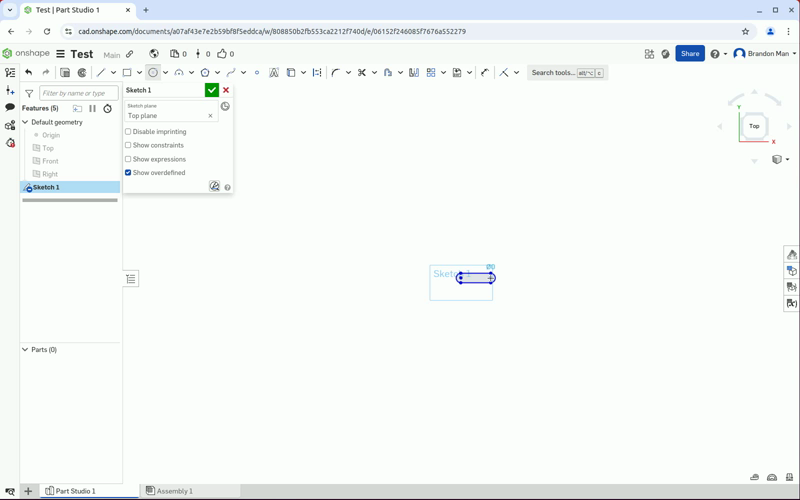
mouse_move(490, 277)
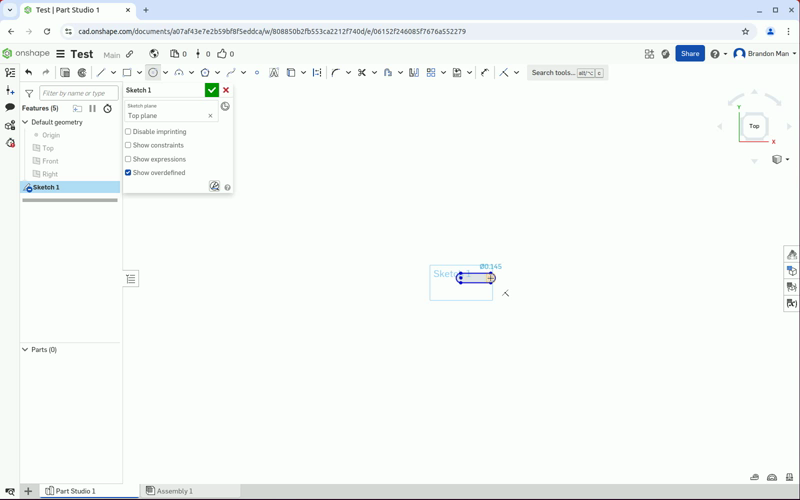
scroll(6)
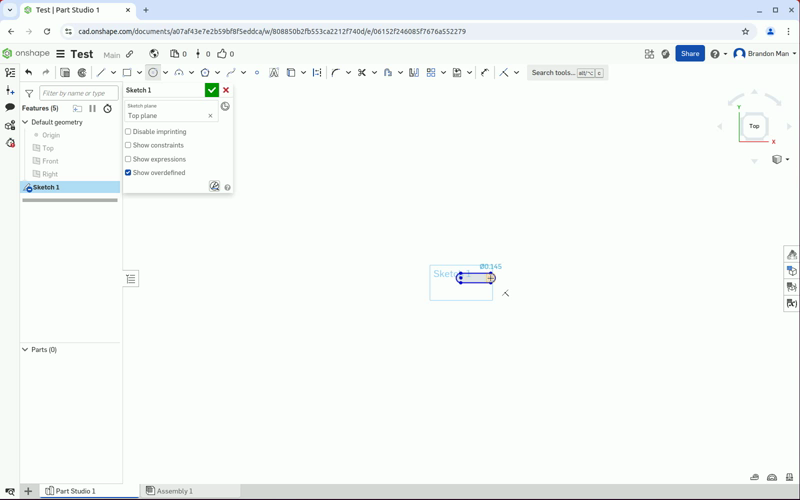
scroll(6)
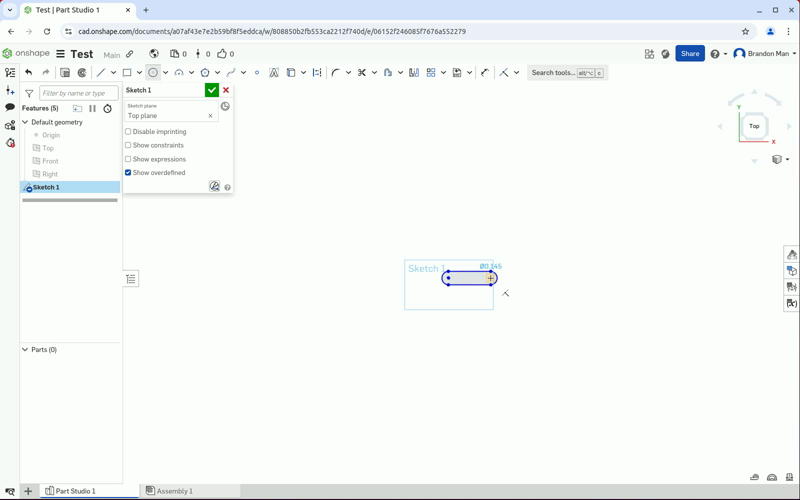
scroll(6)
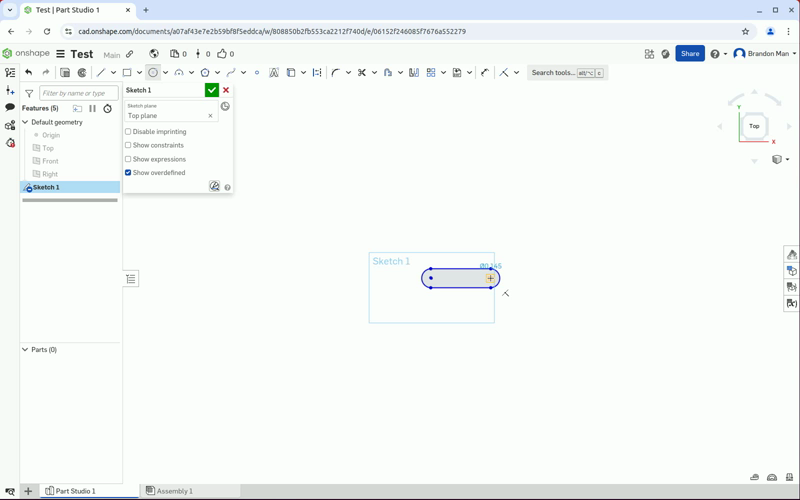
scroll(6)
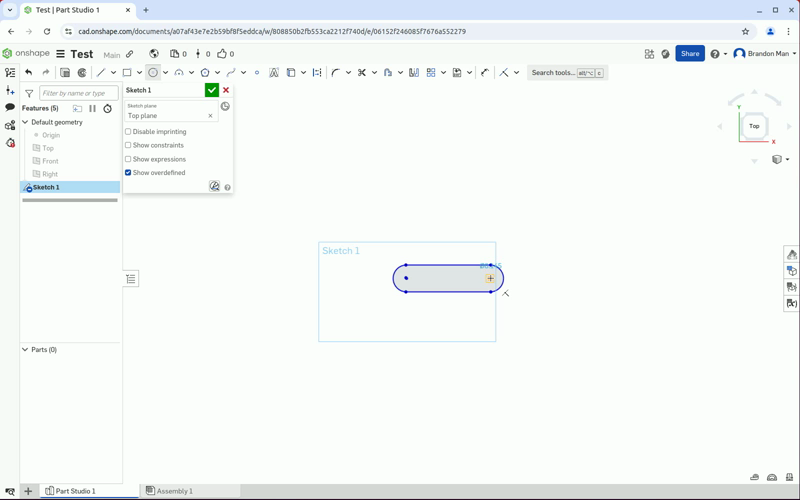
scroll(6)
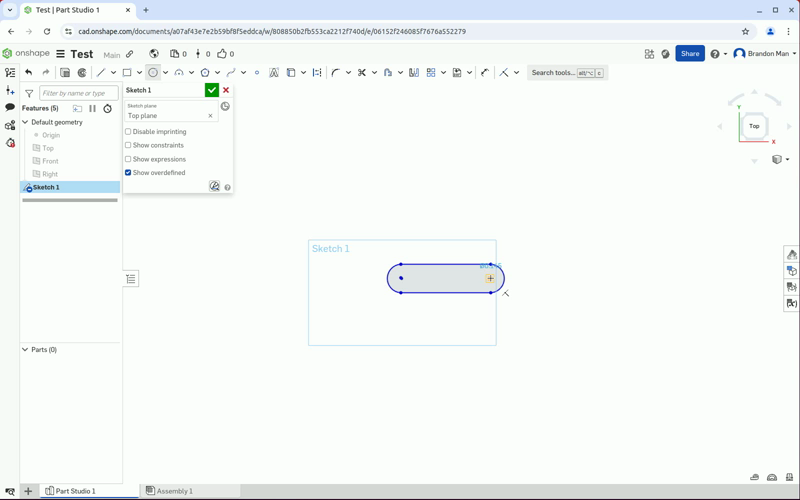
scroll(6)
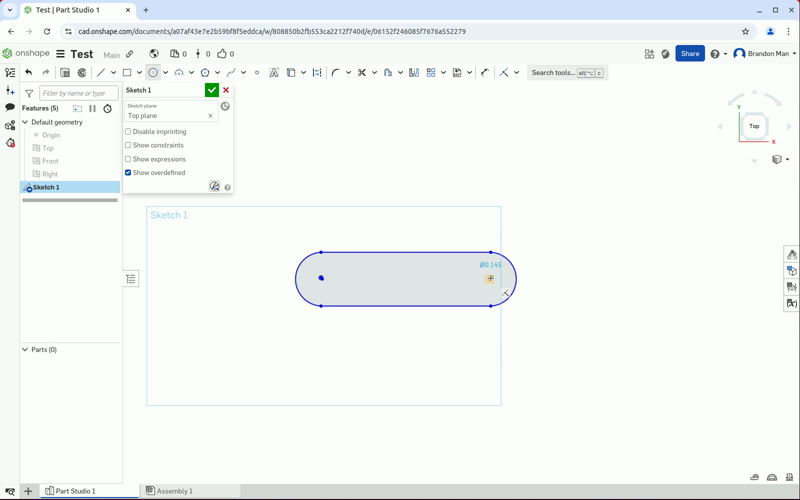
scroll(6)
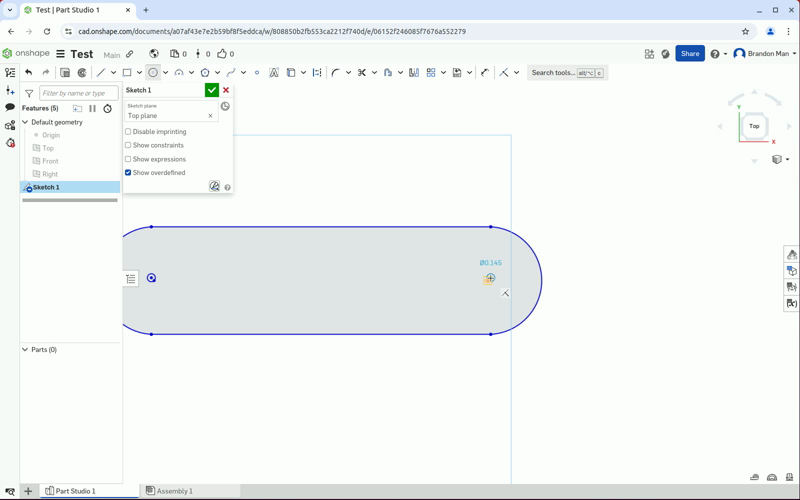
click(490, 277)
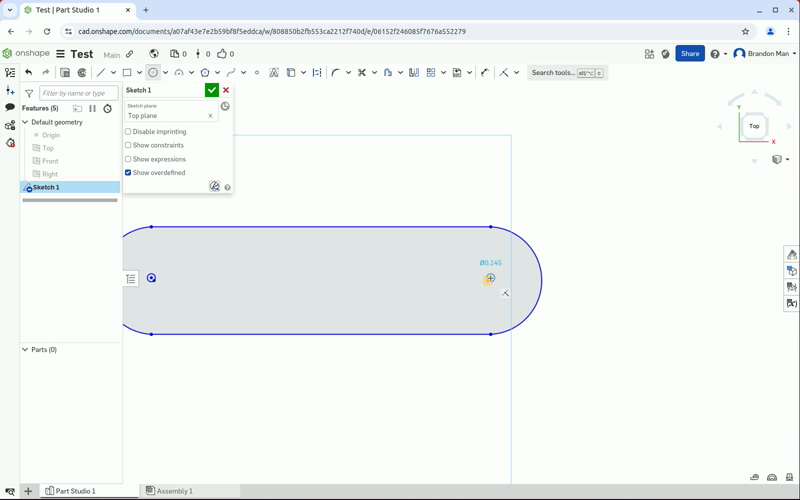
scroll(-6)
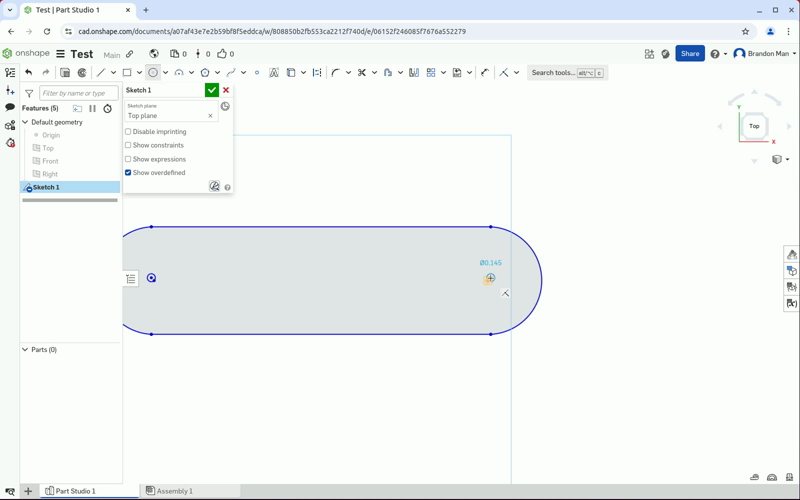
scroll(-6)
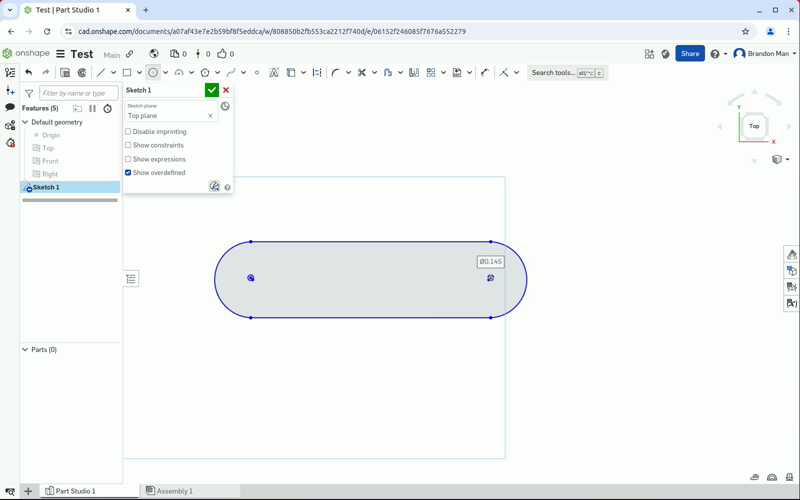
scroll(-6)
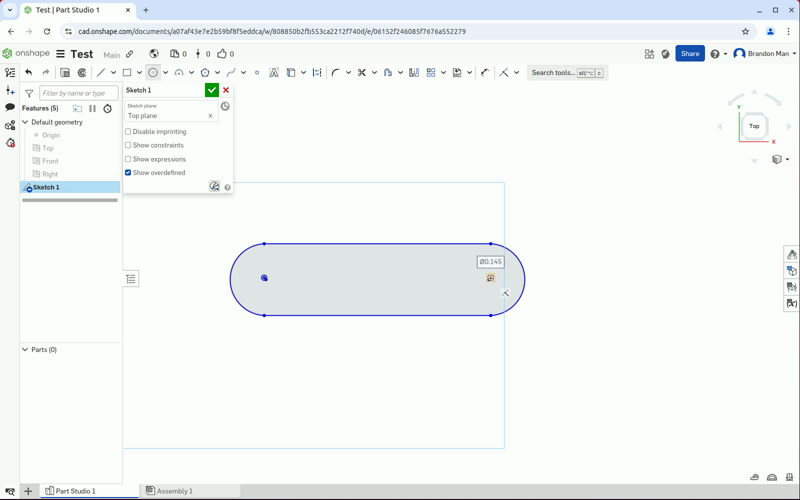
scroll(-6)
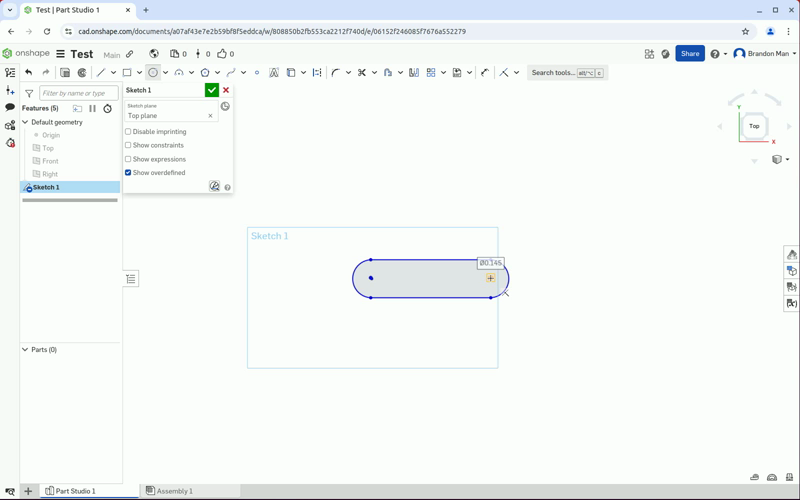
scroll(-6)
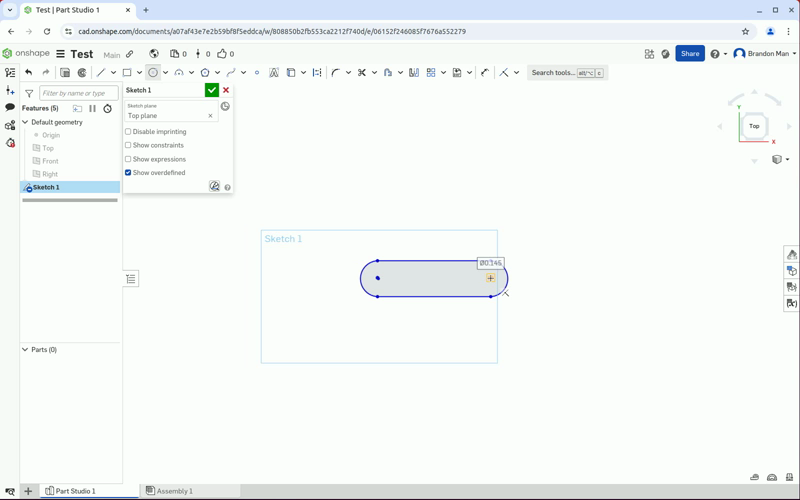
scroll(-6)
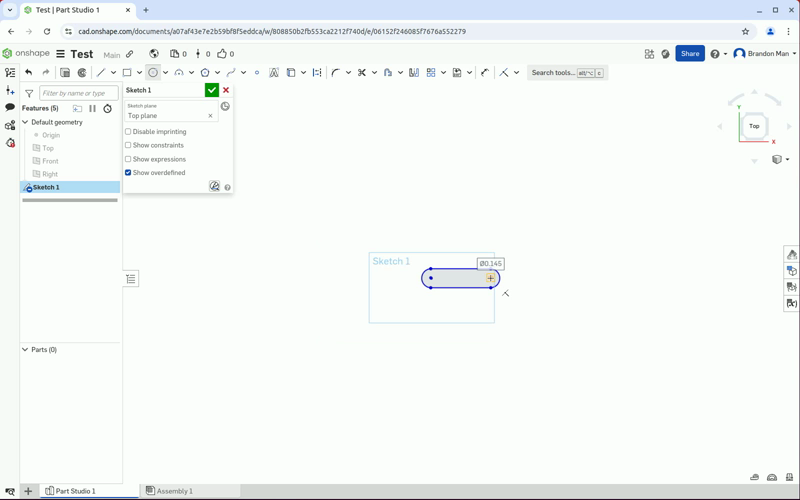
scroll(-6)
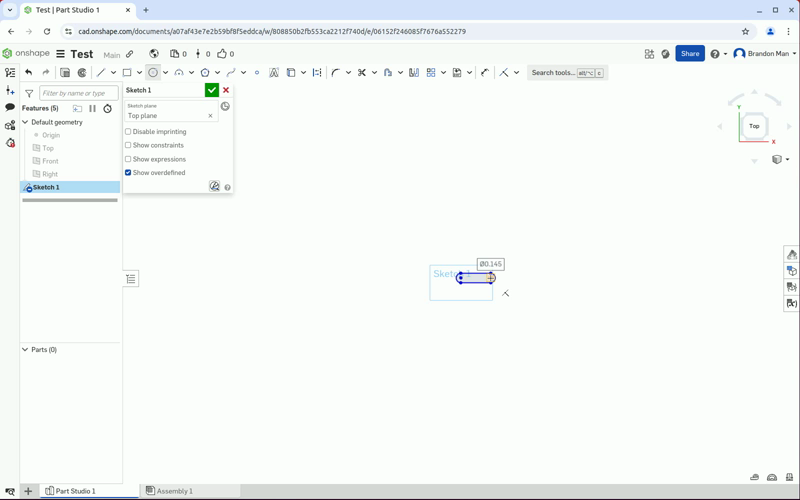
key(esc)
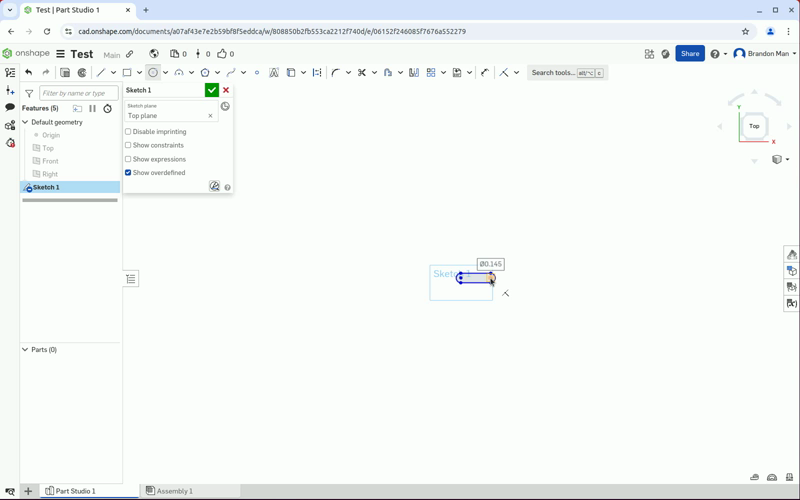
mouse_move(492, 276)
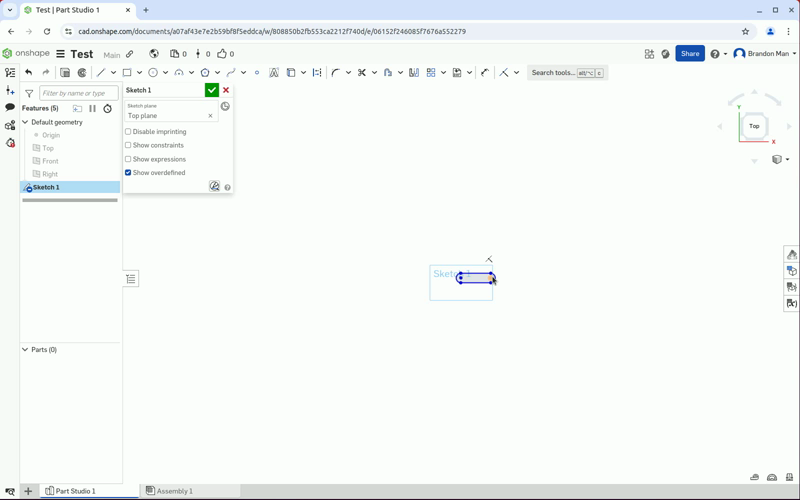
scroll(6)
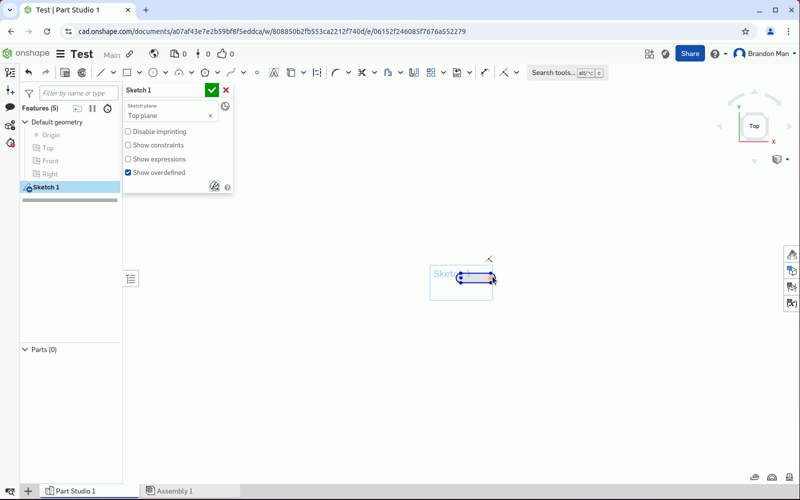
scroll(6)
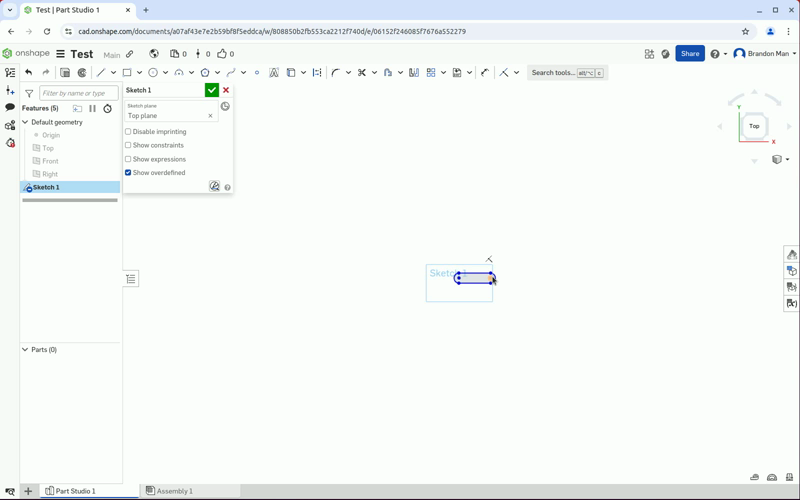
scroll(6)
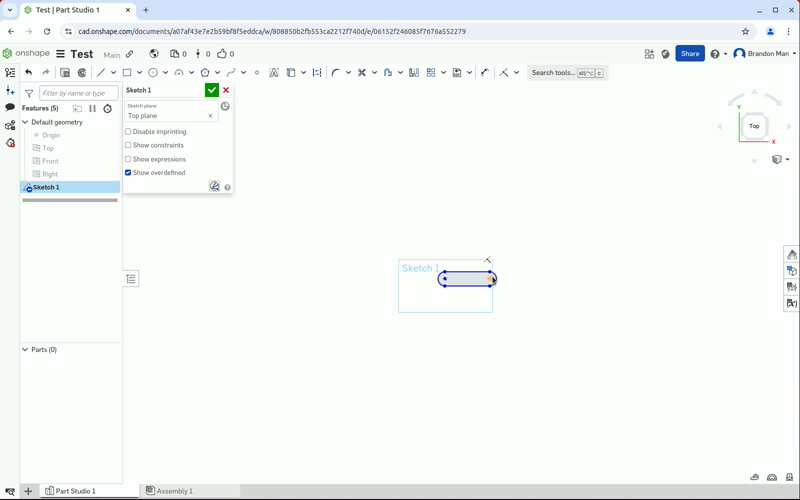
scroll(6)
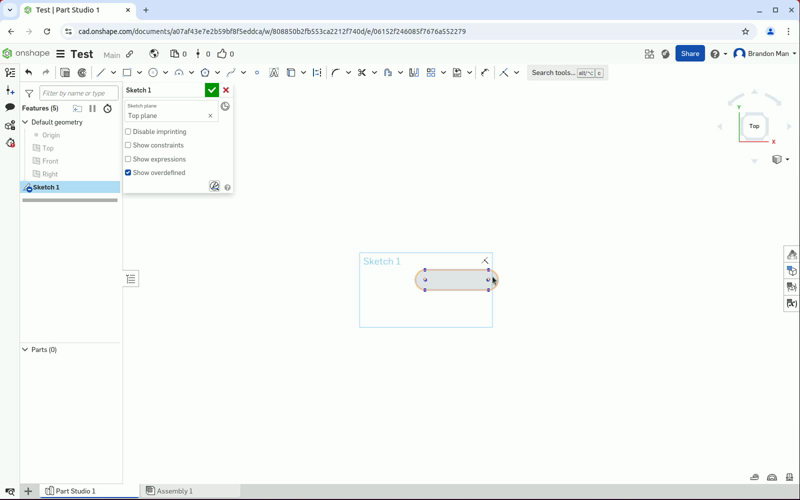
scroll(6)
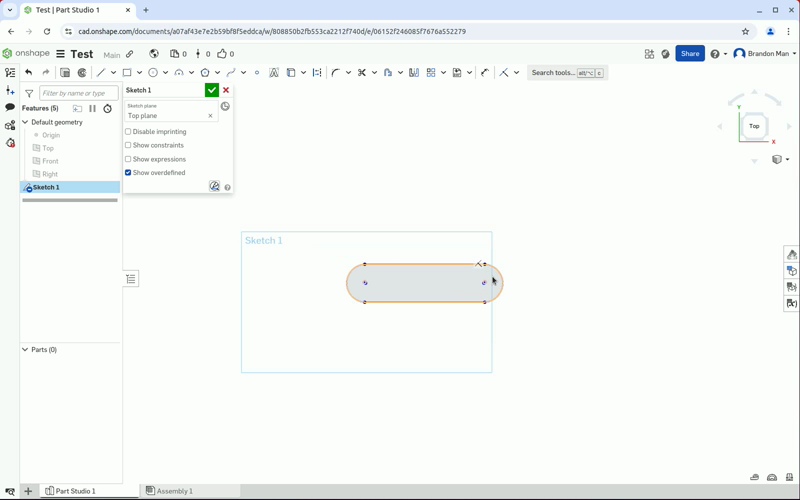
scroll(6)
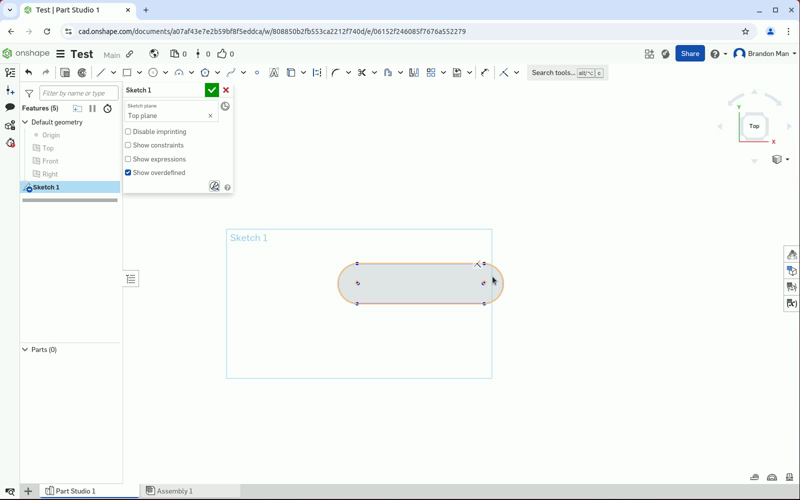
scroll(6)
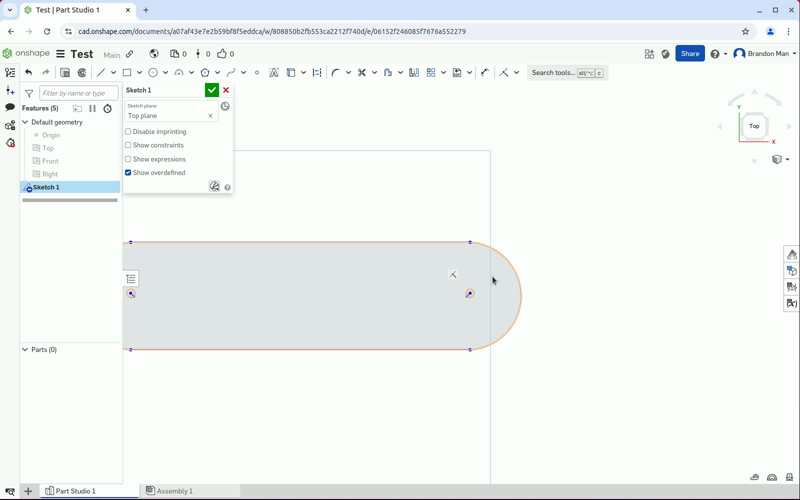
click(492, 276)
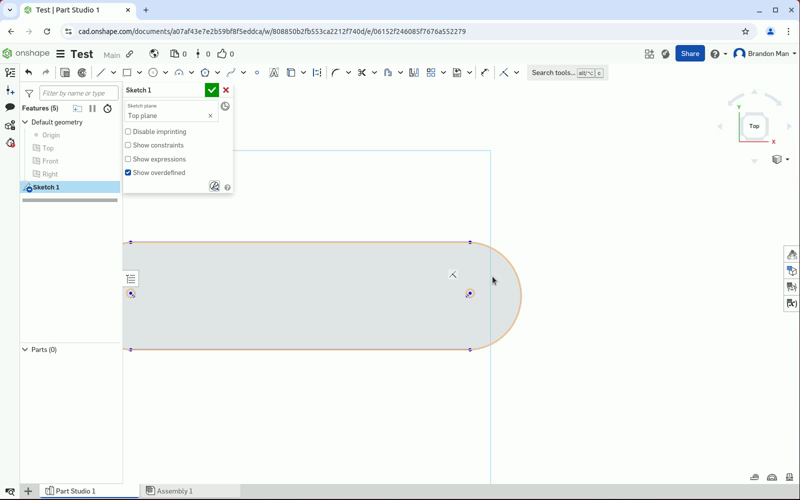
scroll(-6)
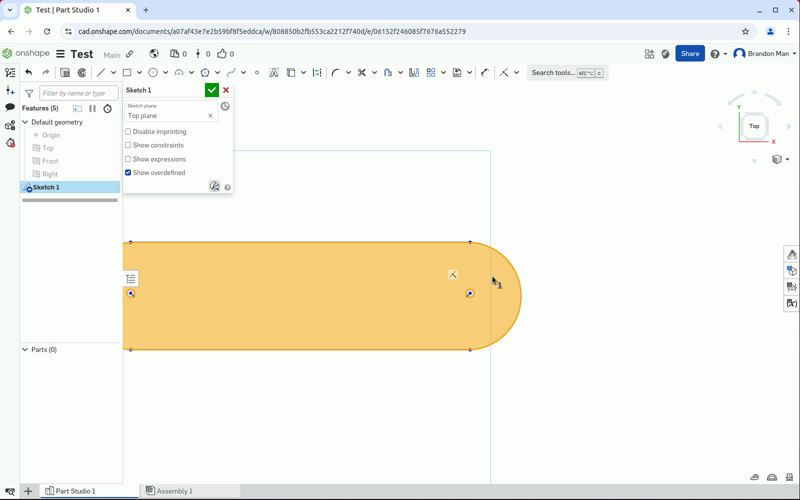
scroll(-6)
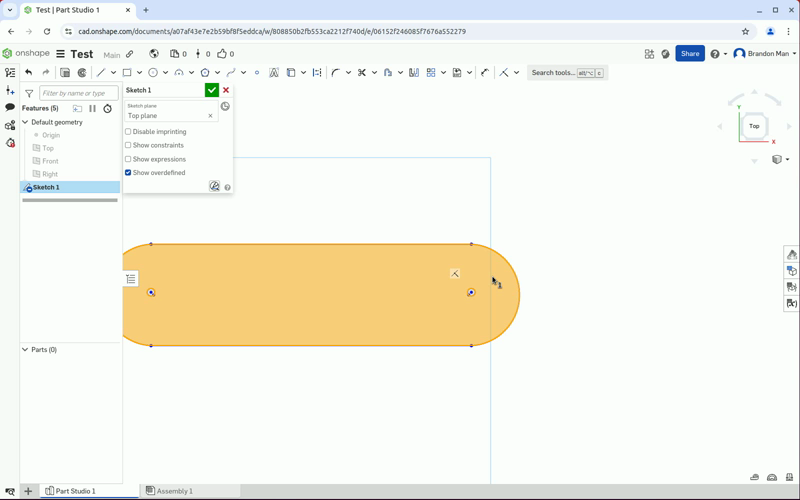
scroll(-6)
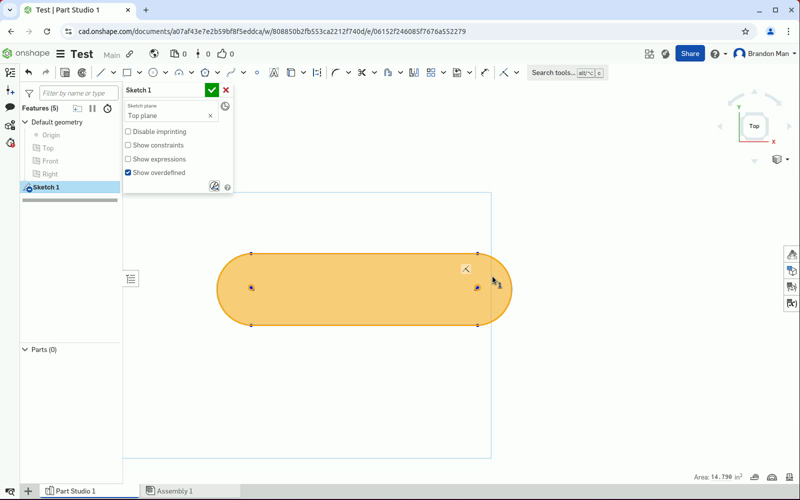
scroll(-6)
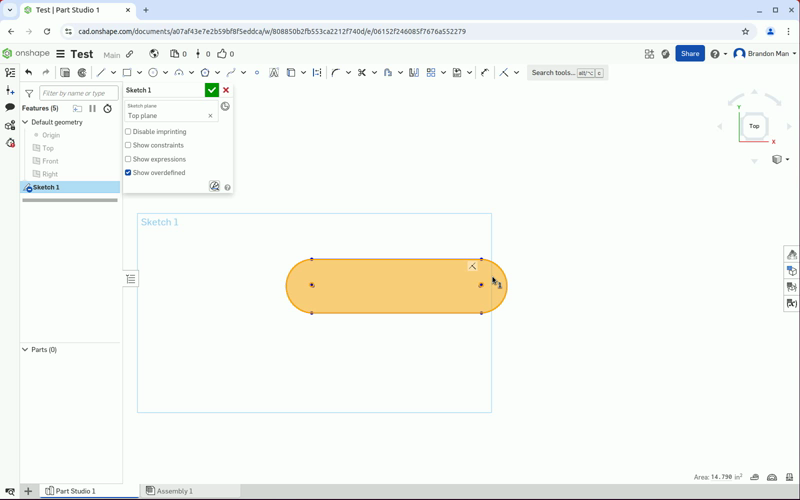
scroll(-6)
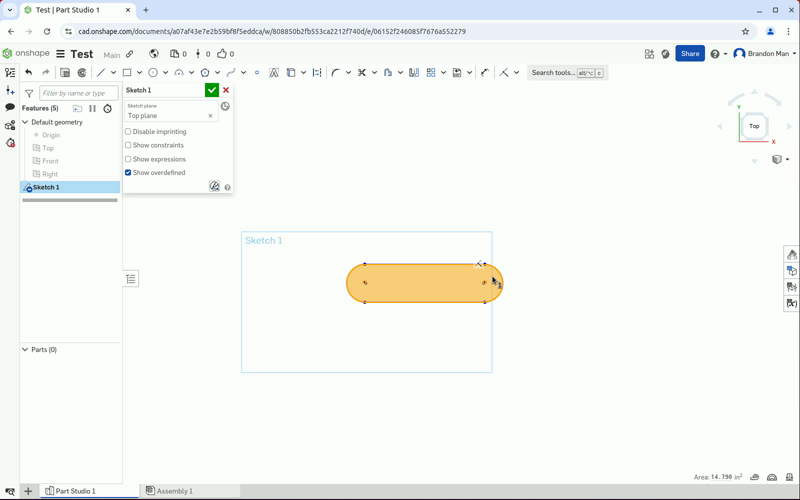
scroll(-6)
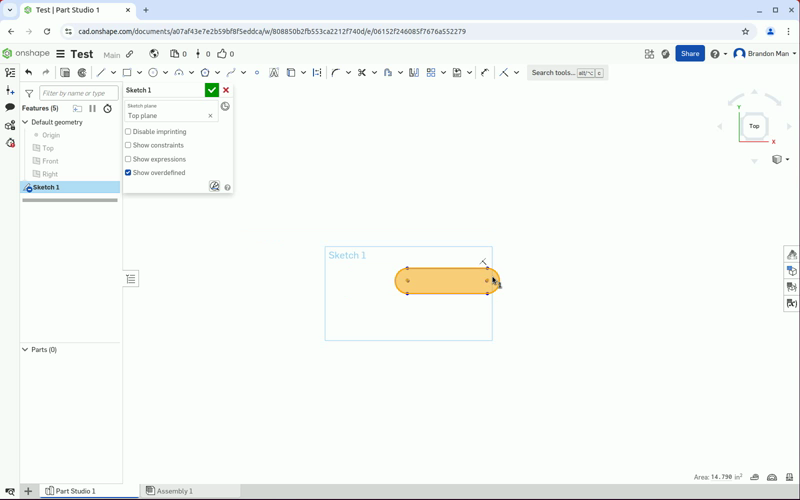
scroll(-6)
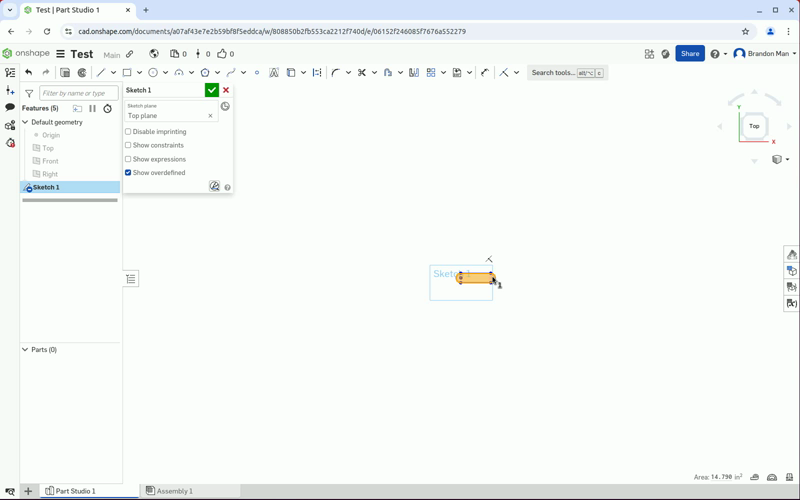
mouse_move(73, 352)
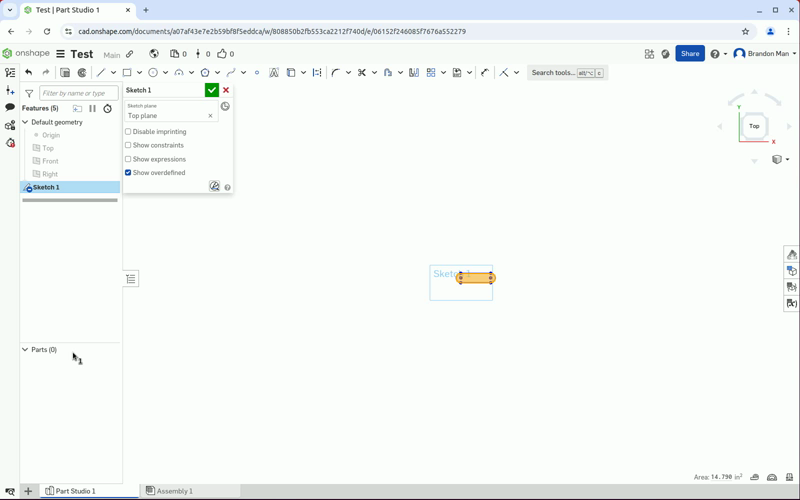
key(shift+y)
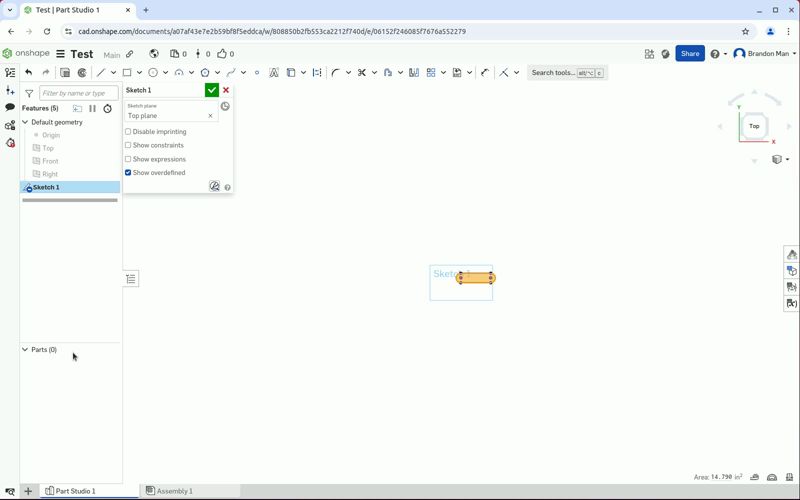
key(shift+e)
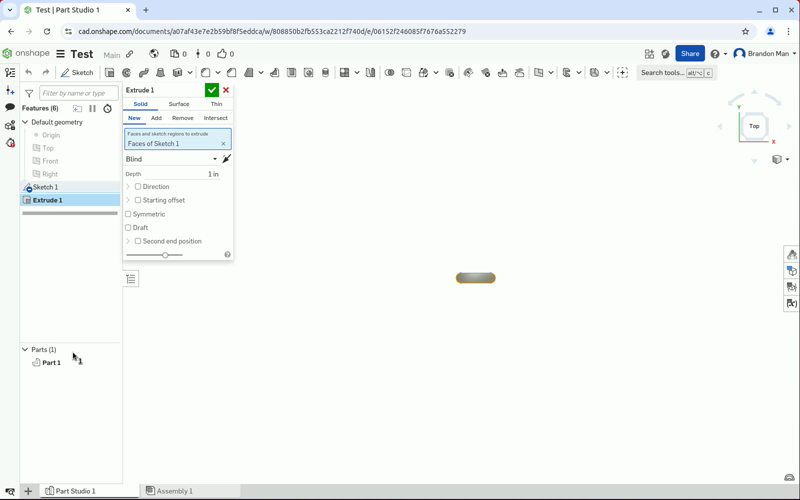
mouse_move(143, 106)
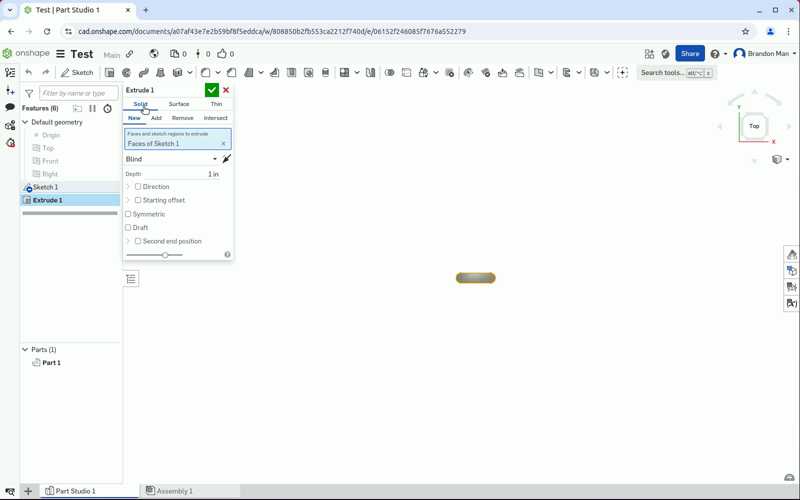
click(143, 106)
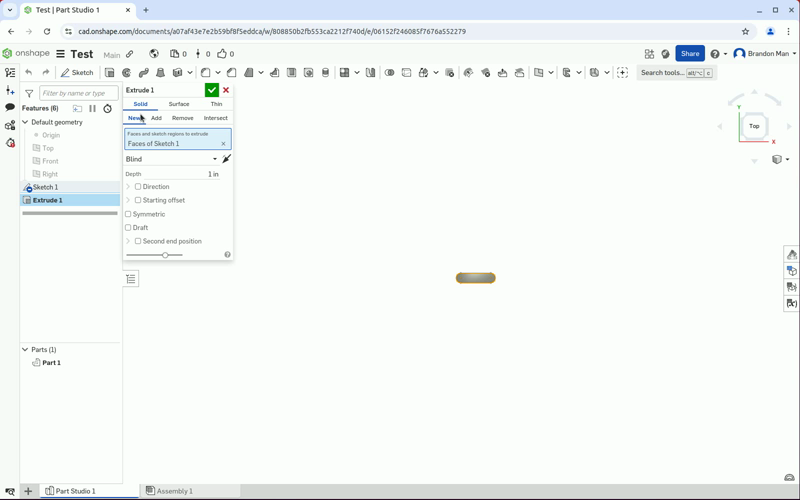
mouse_move(137, 120)
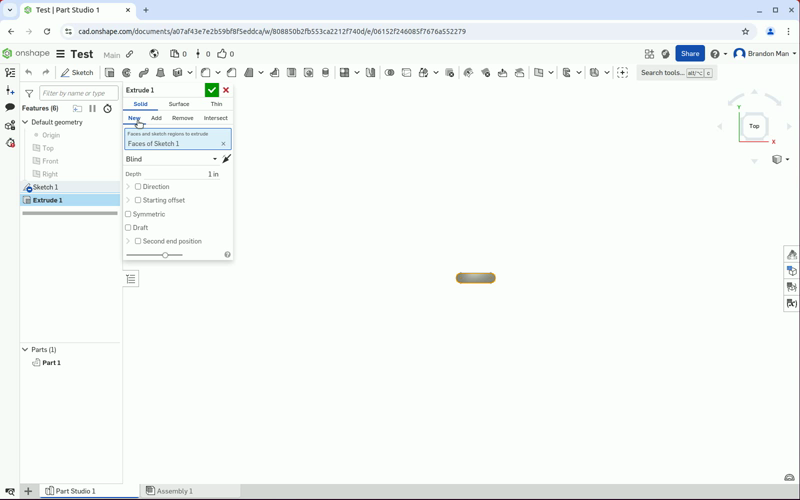
click(137, 120)
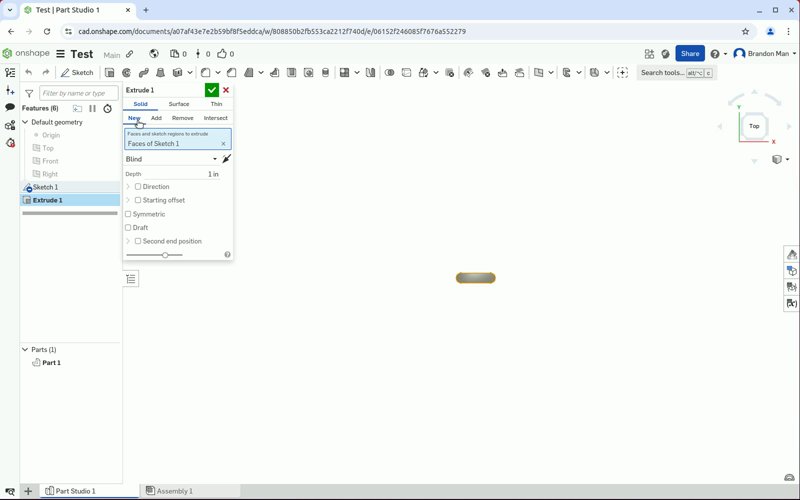
key(tab, 4)
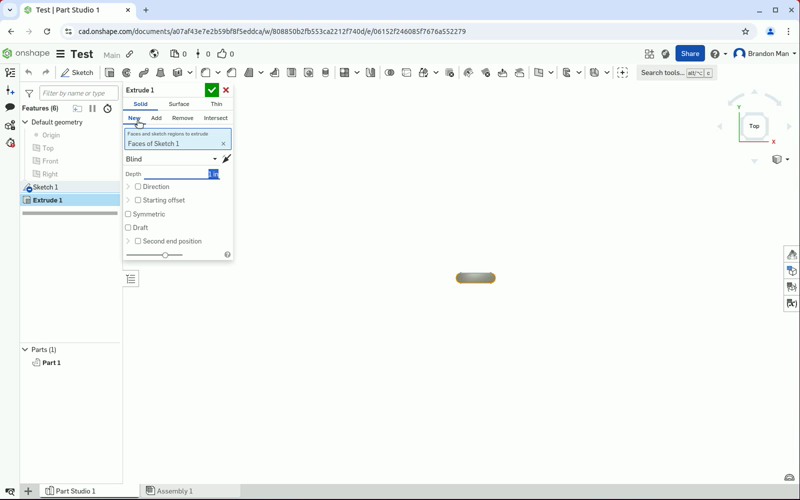
text(0.722)
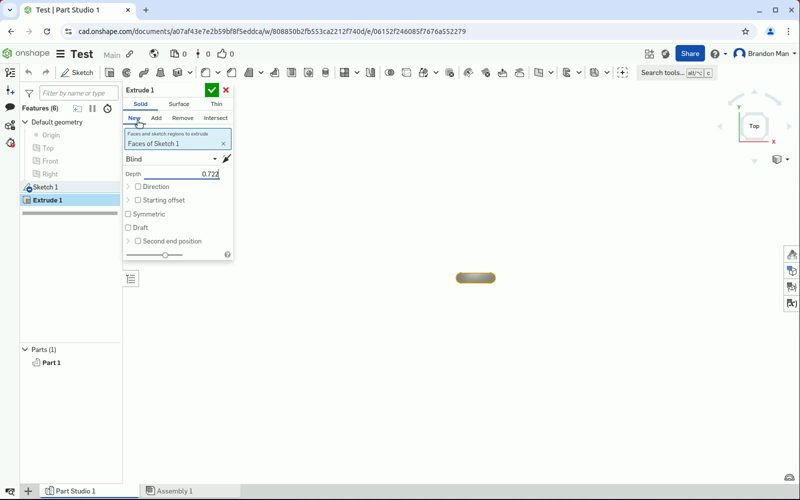
key(enter)
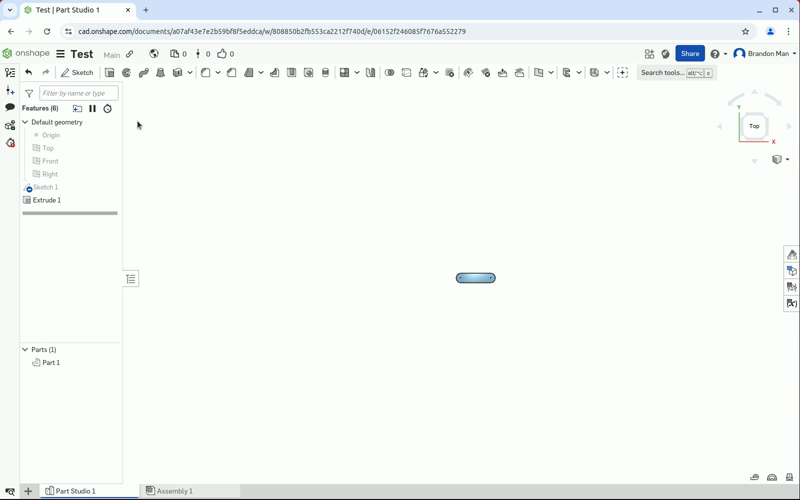
key(shift+h)
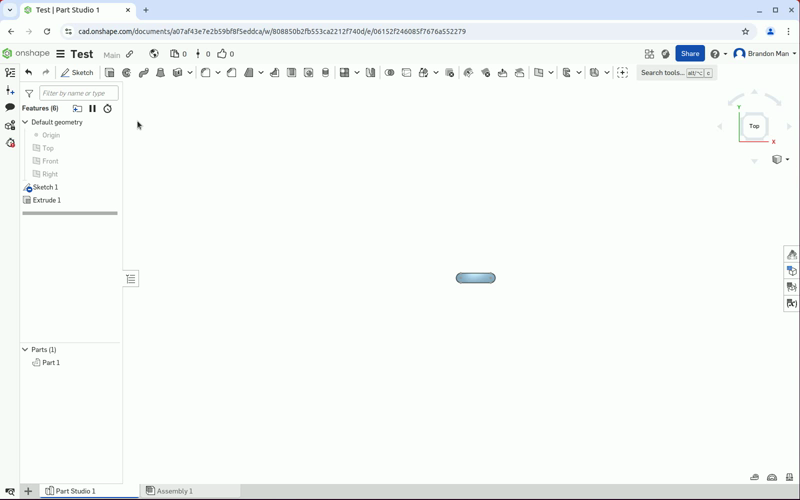
key(shift+h)
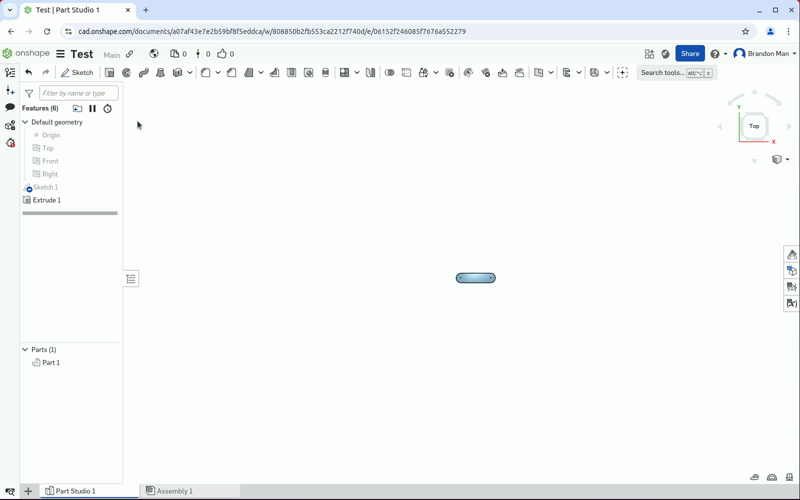
mouse_move(73, 189)
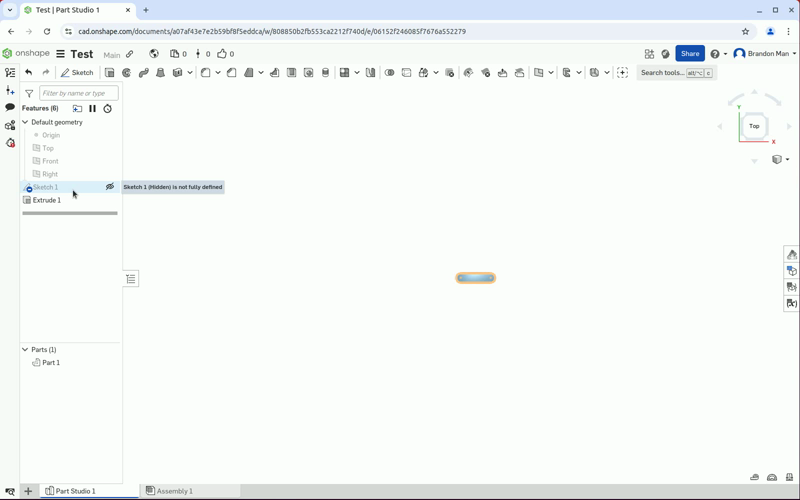
click(73, 189)
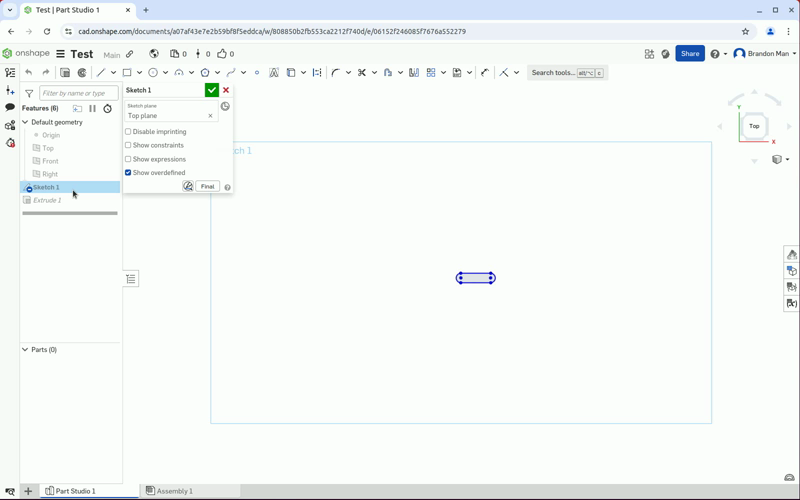
mouse_move(229, 92)
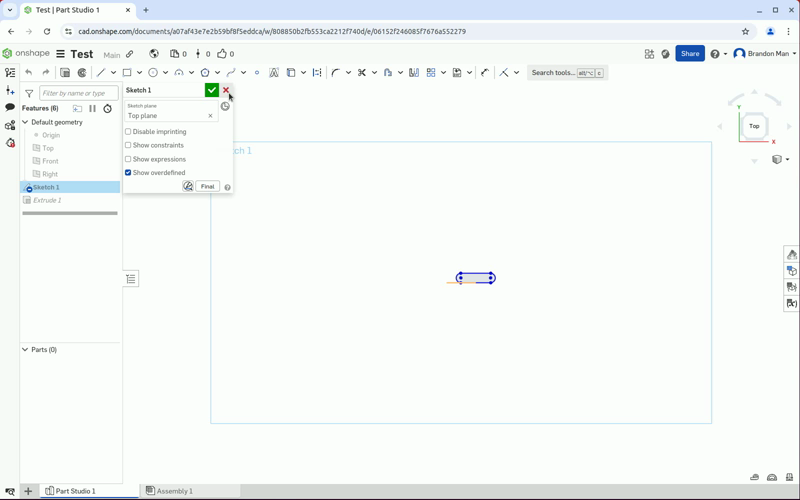
click(229, 92)
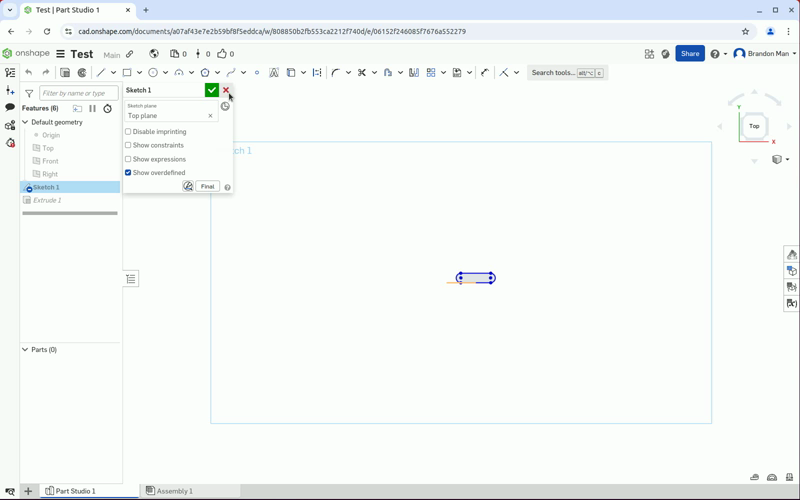
key(shift+s)
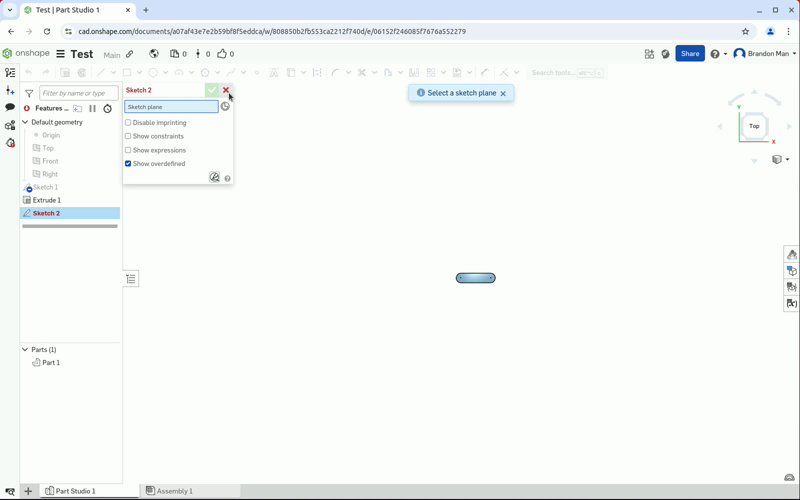
mouse_move(73, 150)
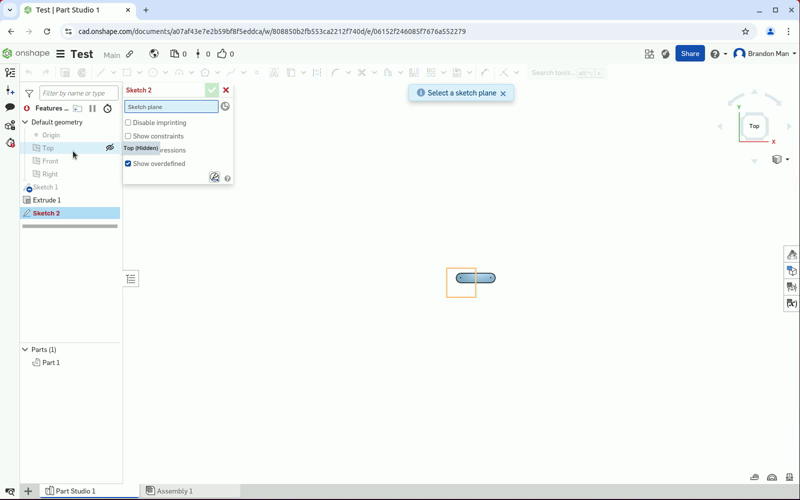
click(73, 150)
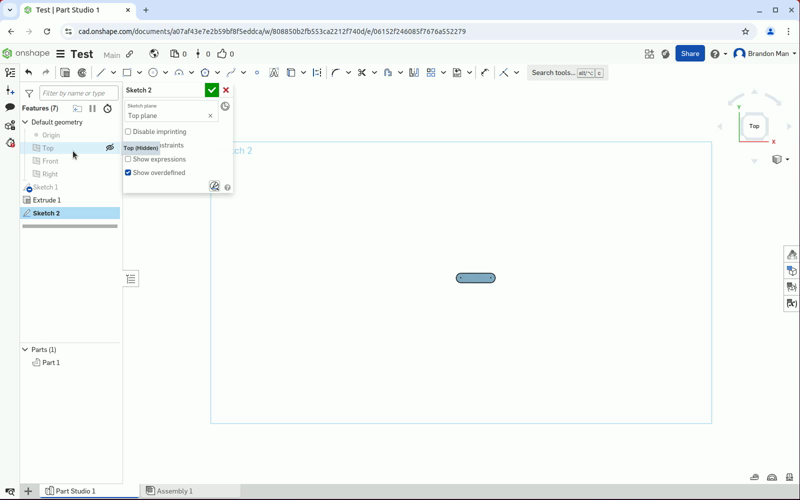
mouse_move(73, 352)
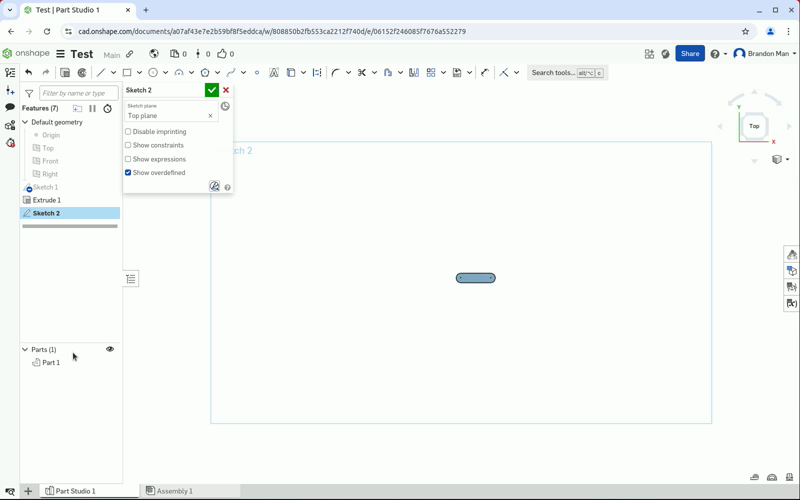
key(y)
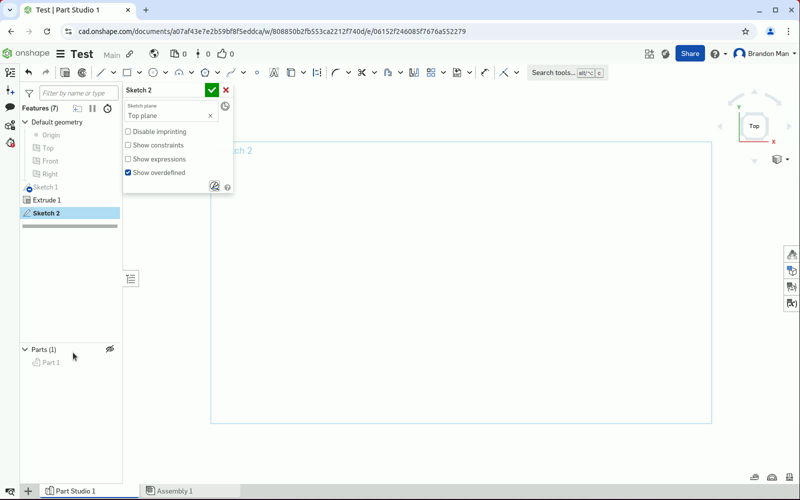
key(c)
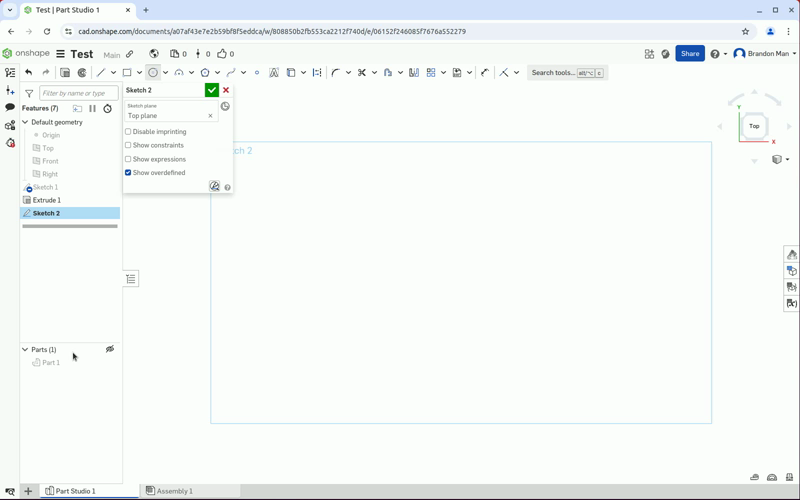
key_down(shift)
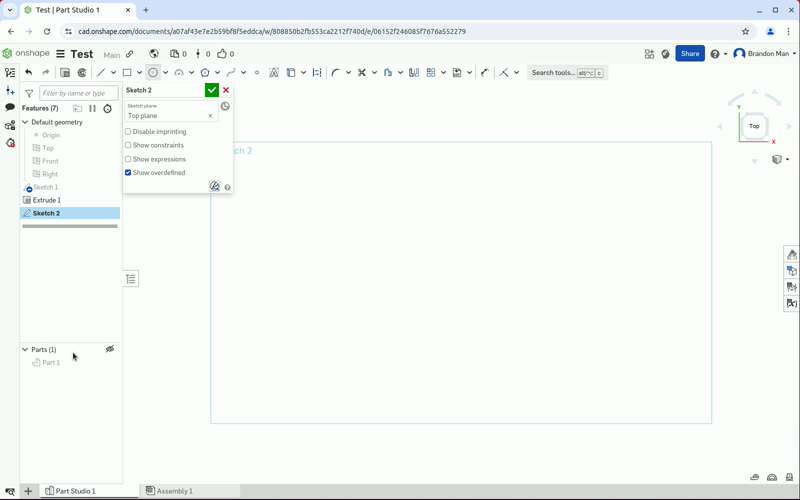
mouse_move(461, 255)
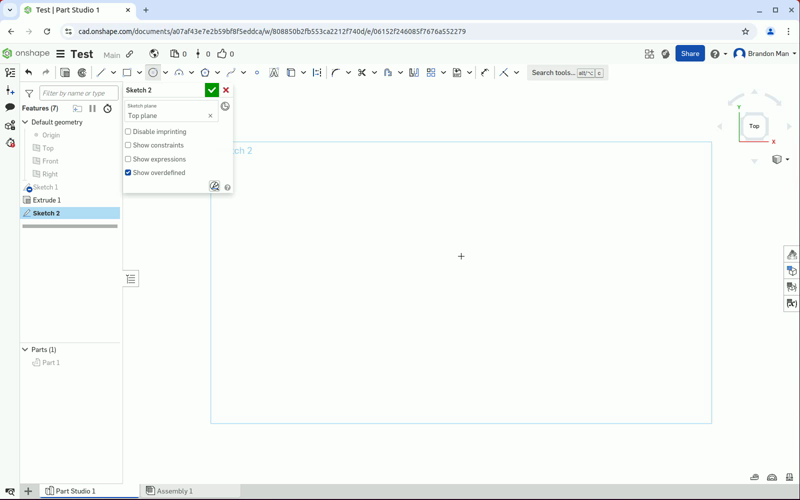
click(461, 255)
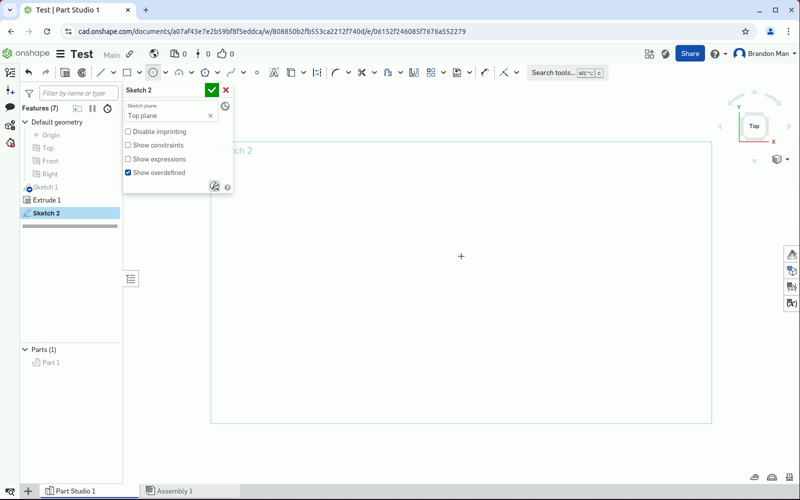
key_up(shift)
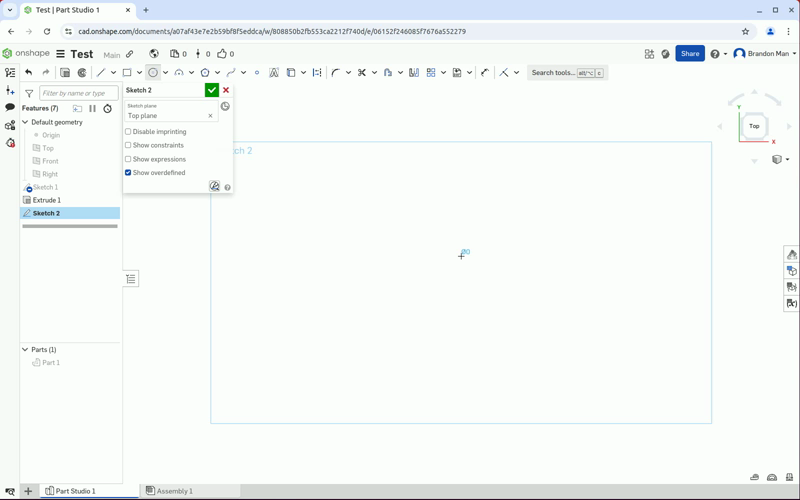
mouse_move(461, 255)
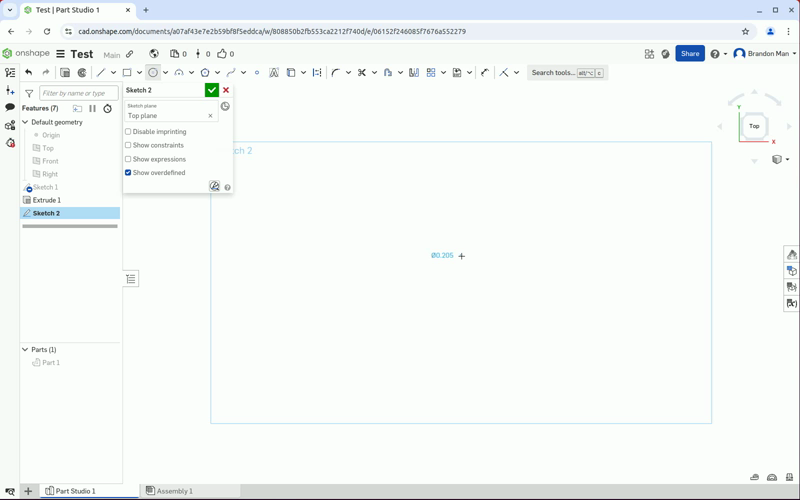
scroll(6)
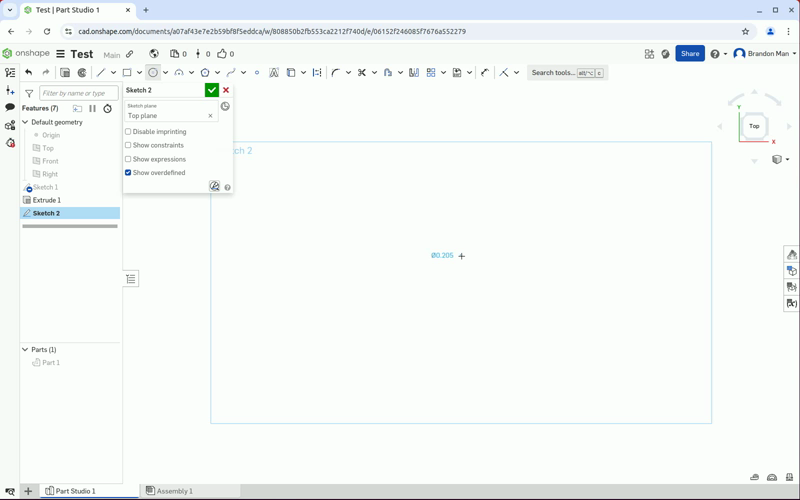
scroll(6)
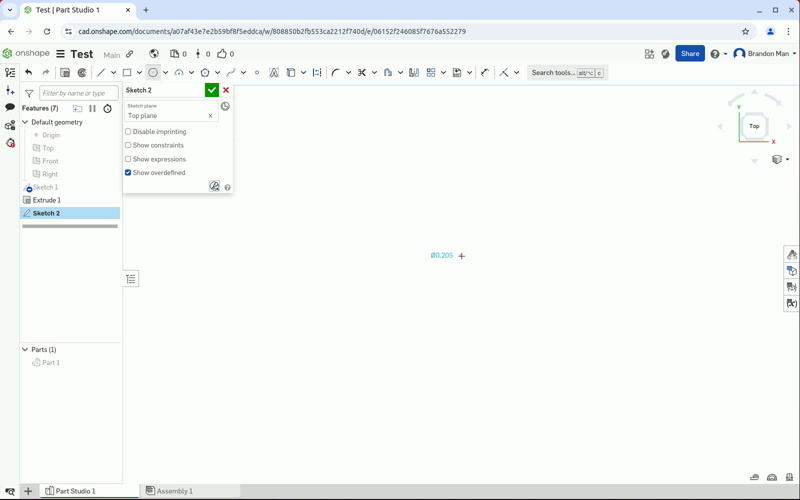
scroll(6)
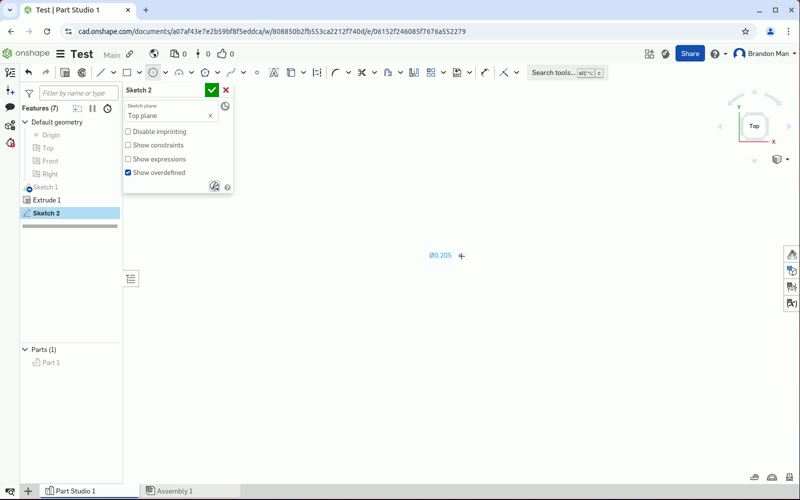
scroll(6)
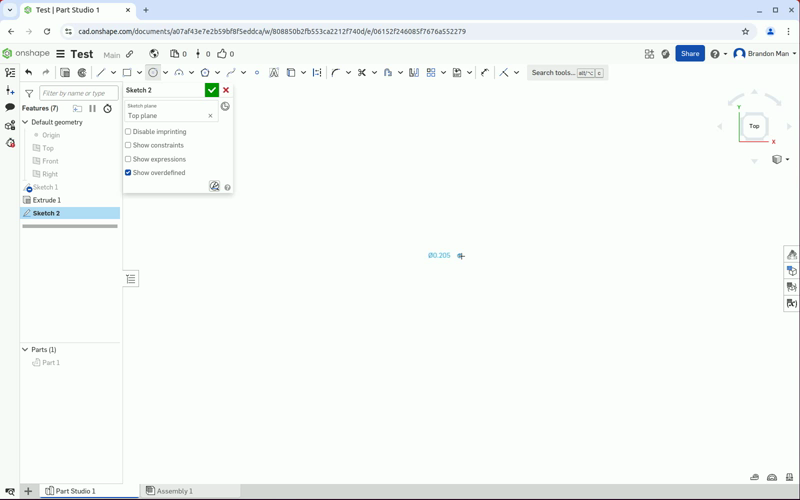
scroll(6)
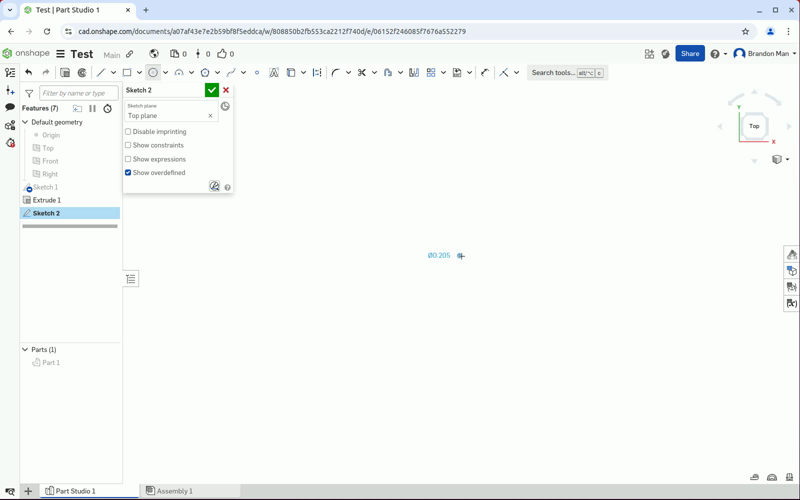
scroll(6)
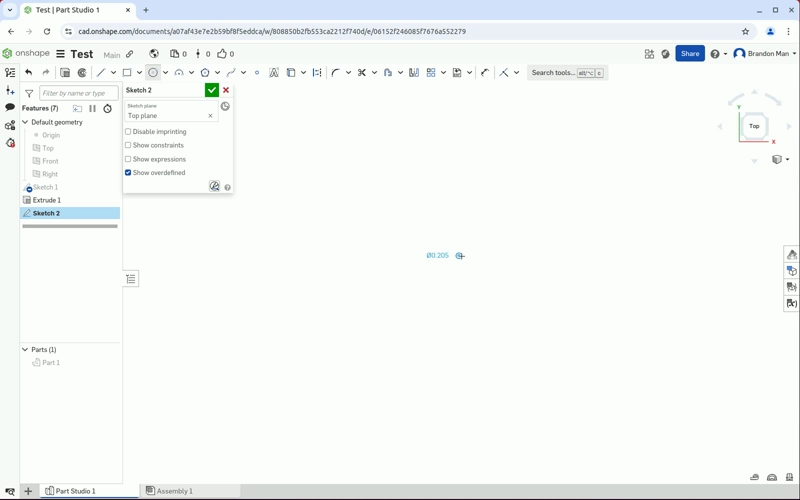
scroll(6)
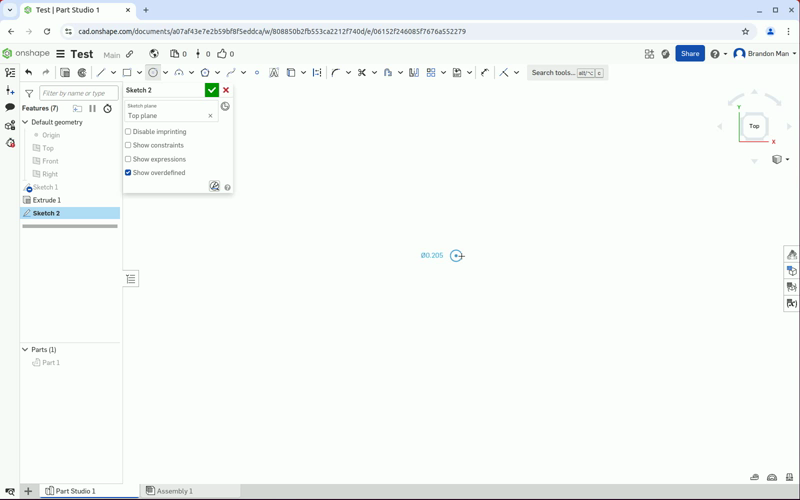
click(461, 255)
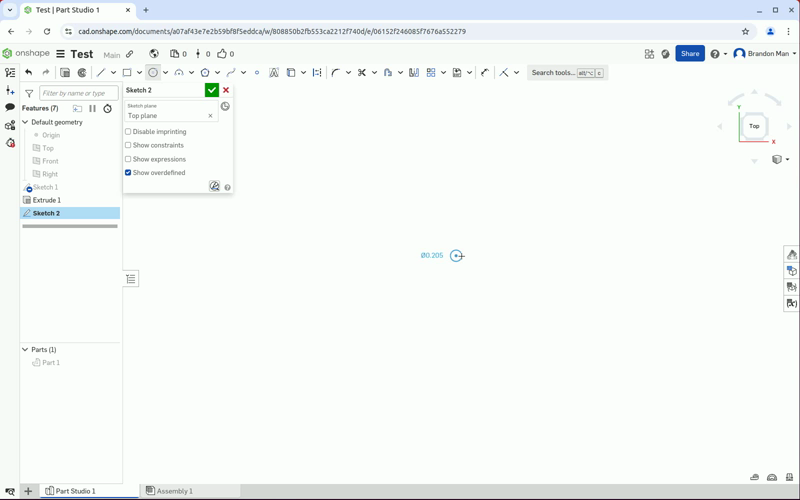
scroll(-6)
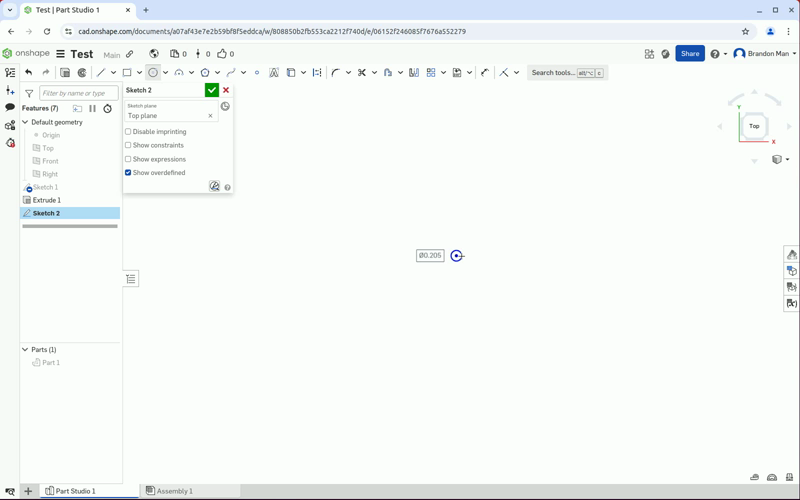
scroll(-6)
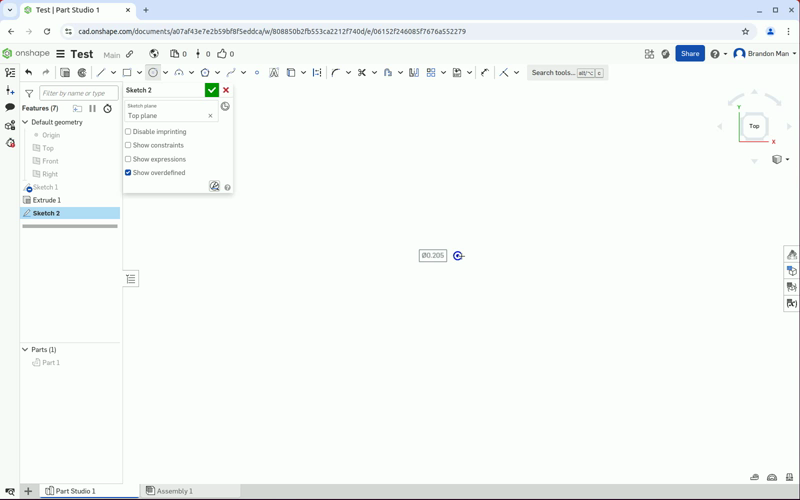
scroll(-6)
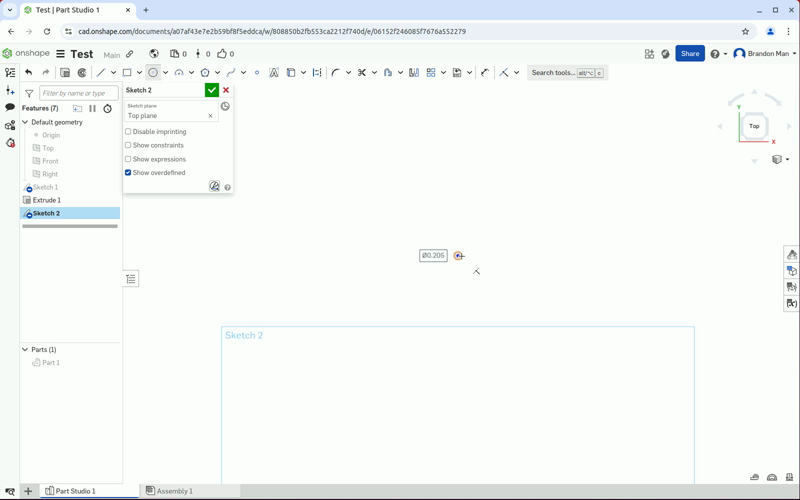
scroll(-6)
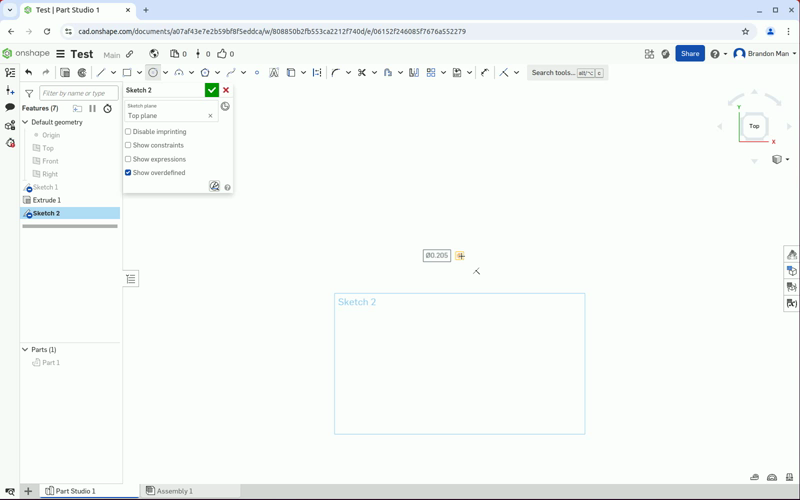
scroll(-6)
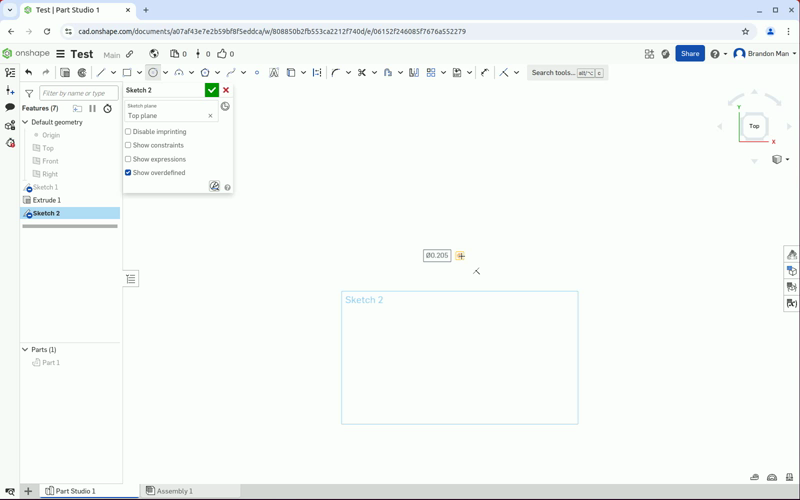
scroll(-6)
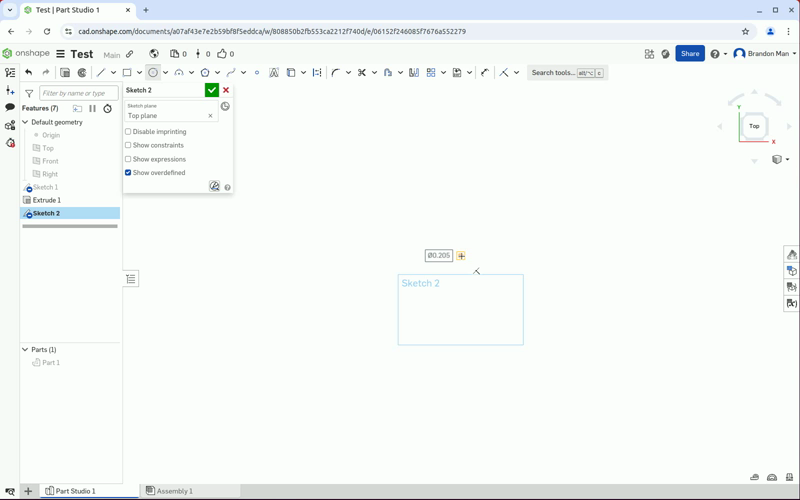
scroll(-6)
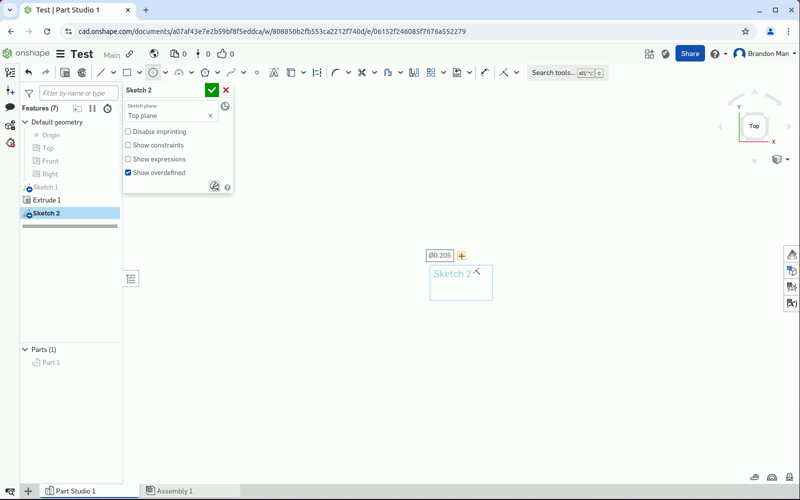
key(esc)
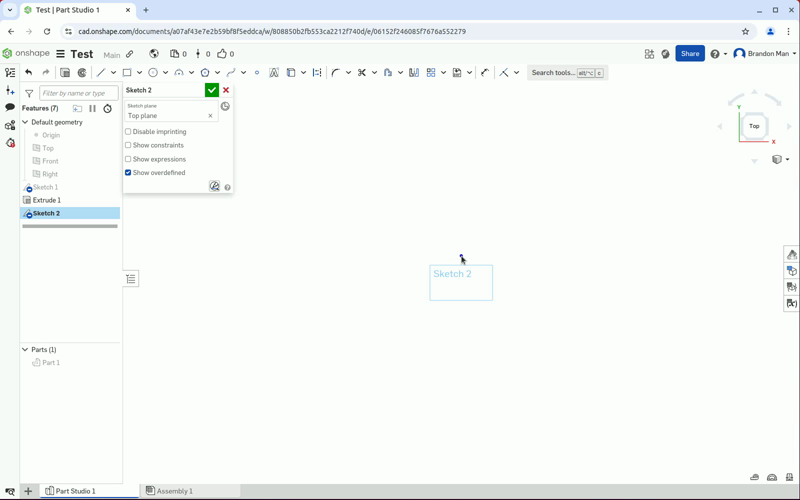
key(l)
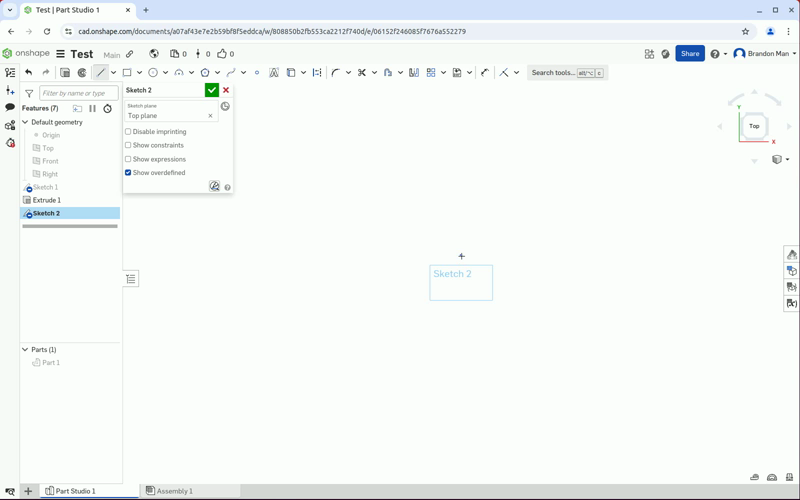
key_down(shift)
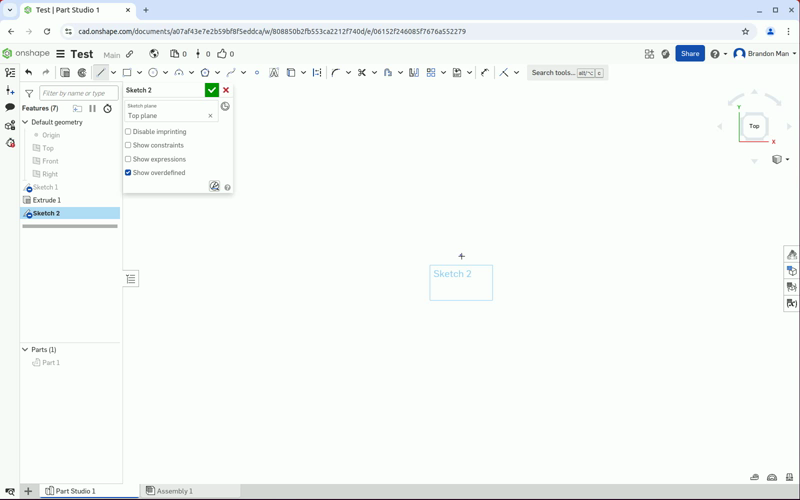
mouse_move(461, 261)
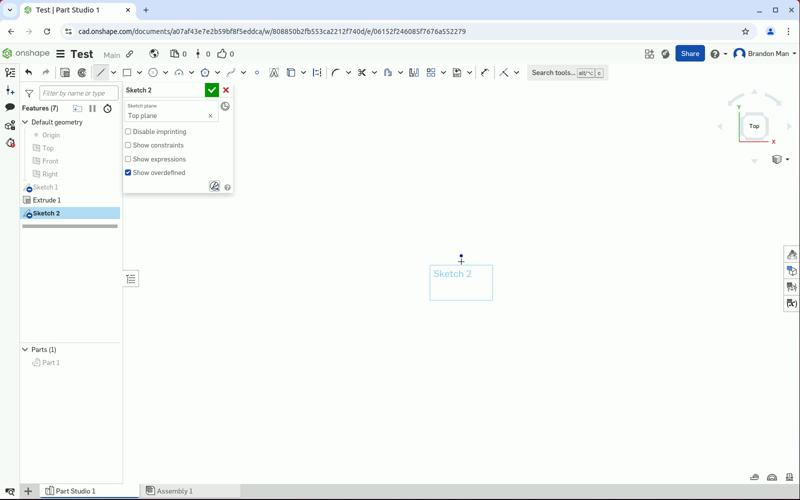
click(461, 261)
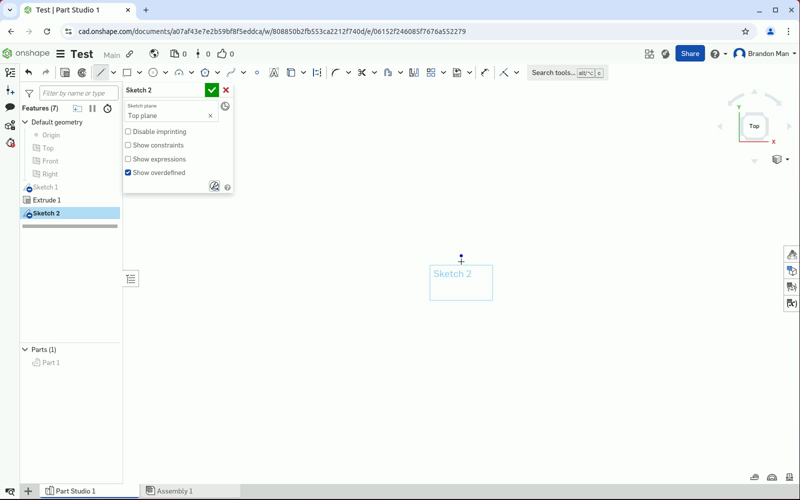
key_up(shift)
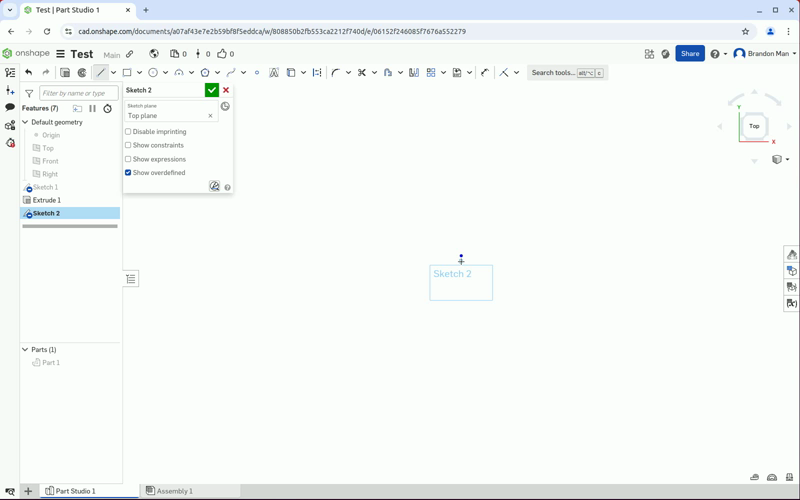
key_down(shift)
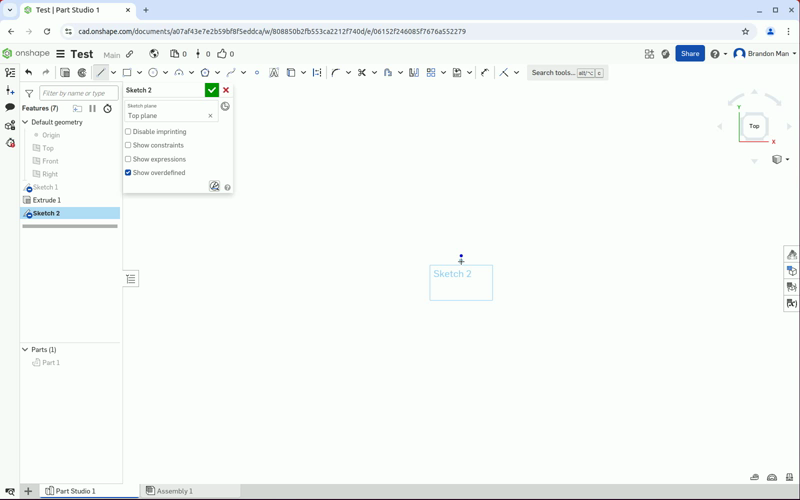
mouse_move(491, 261)
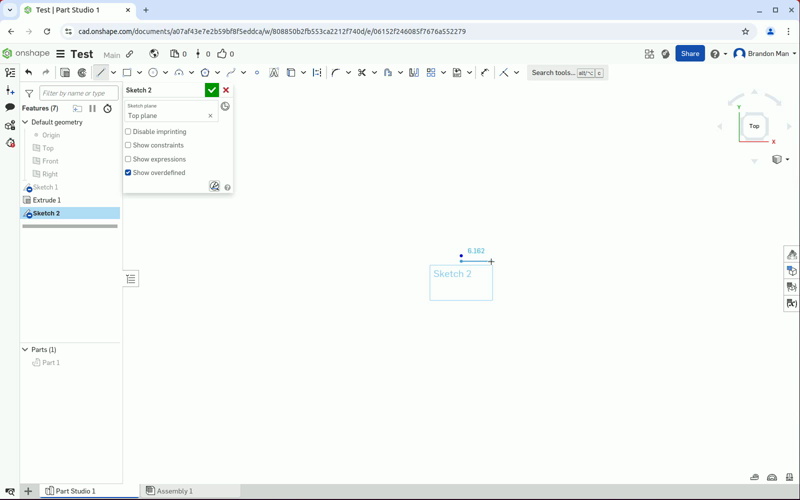
mouse_move(510, 261)
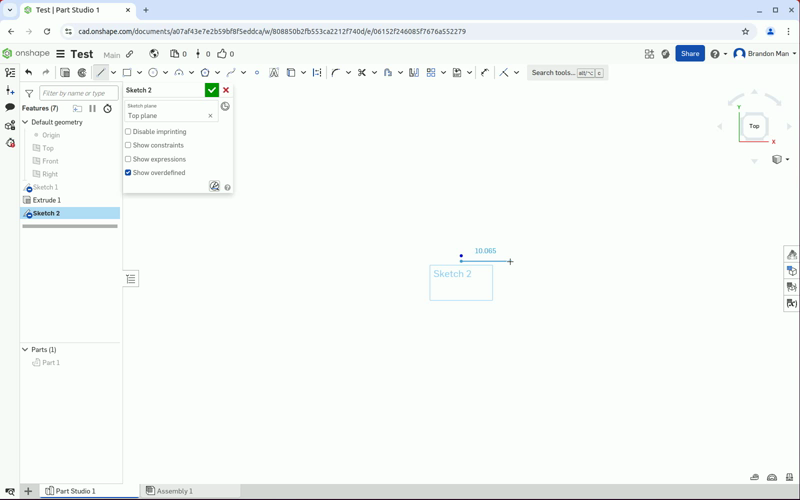
click(510, 261)
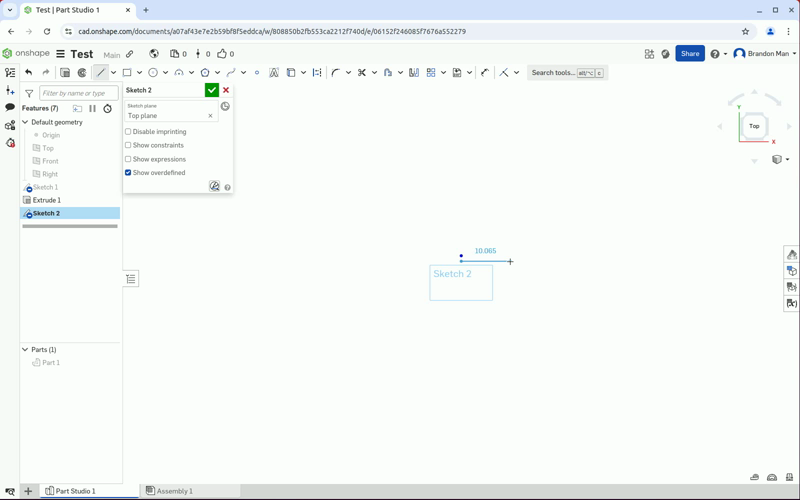
key_up(shift)
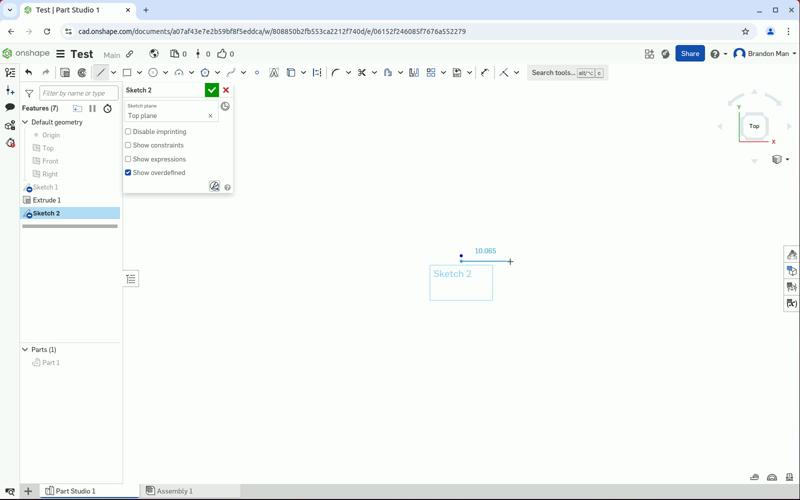
key(esc)
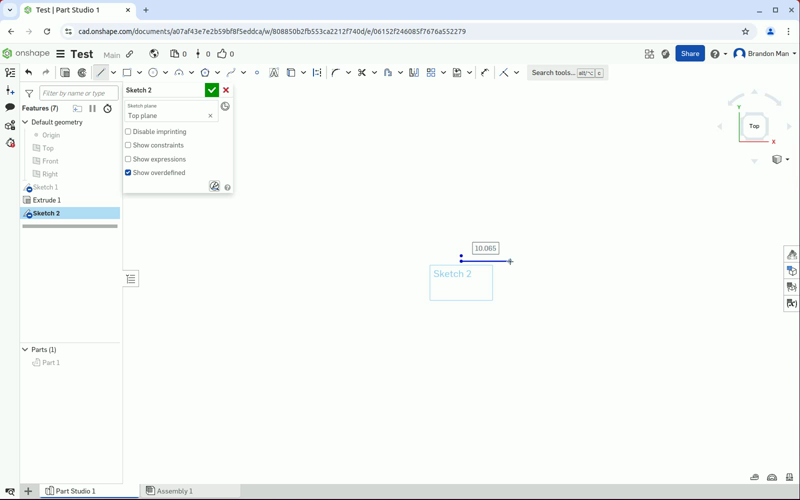
key(a)
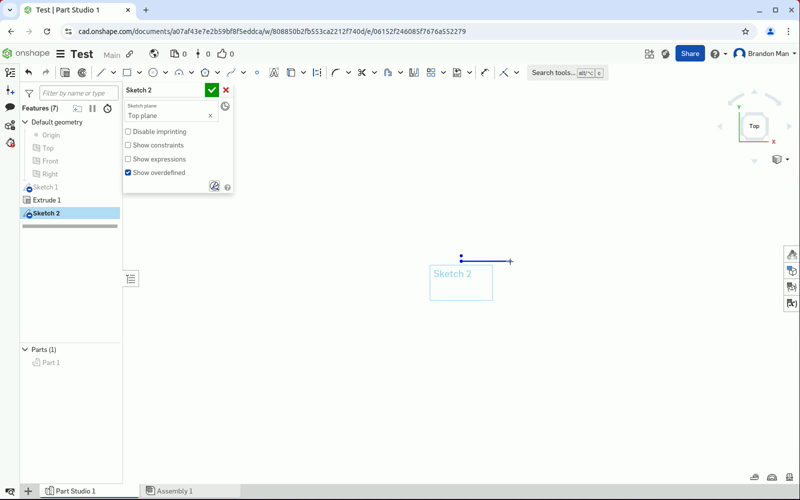
mouse_move(510, 261)
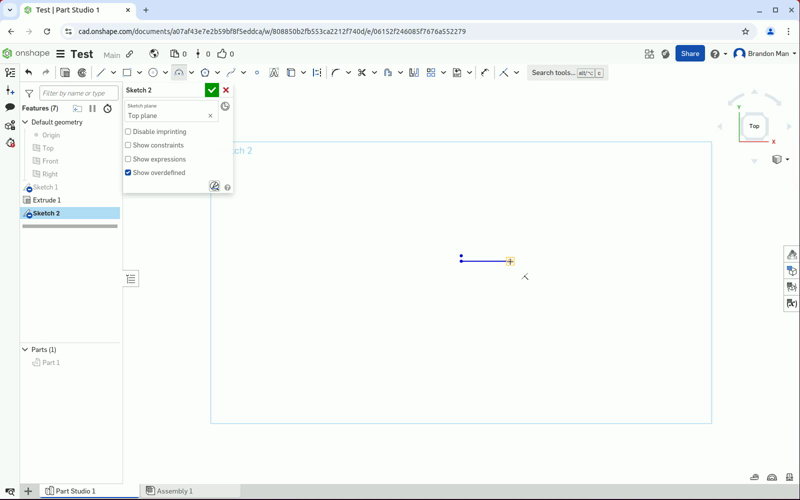
click(510, 261)
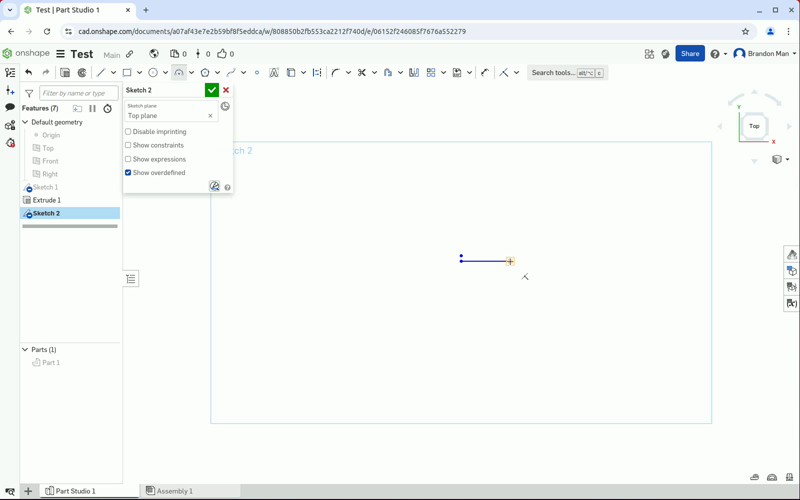
key_down(shift)
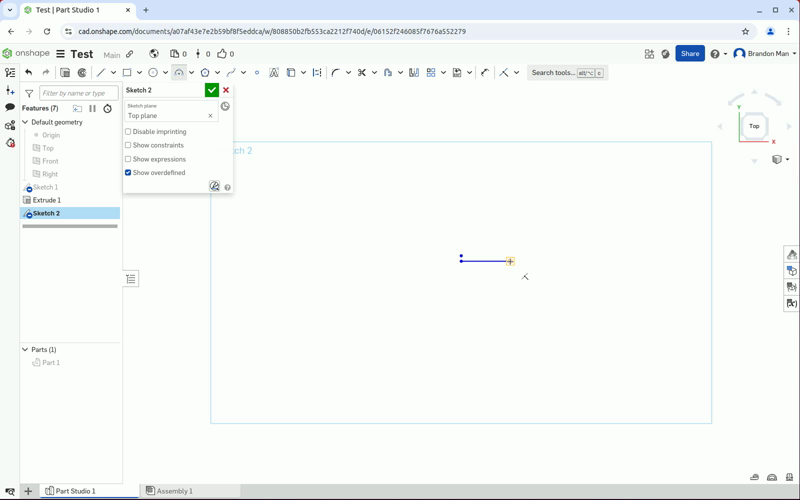
mouse_move(510, 250)
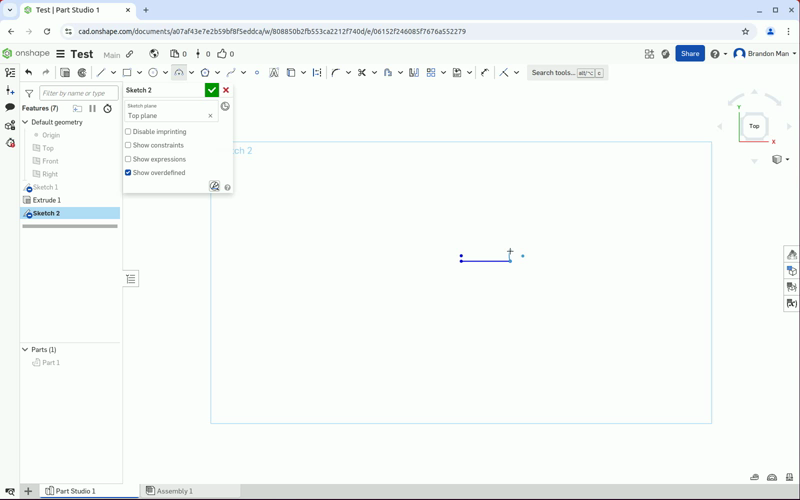
click(510, 250)
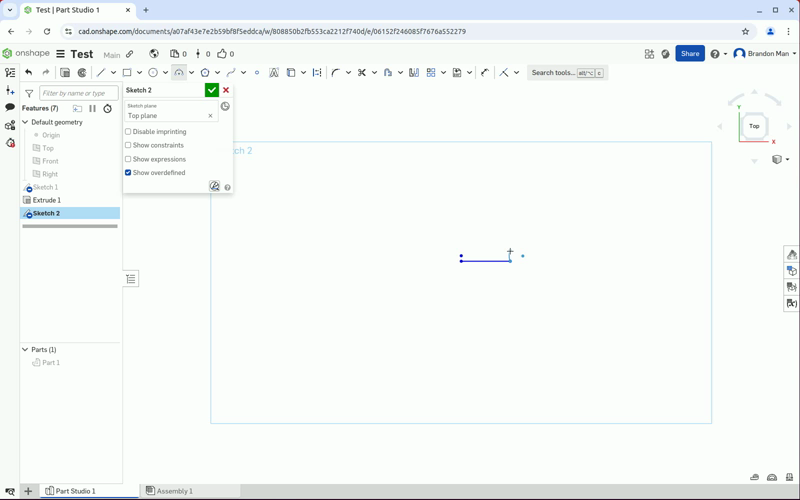
mouse_move(515, 255)
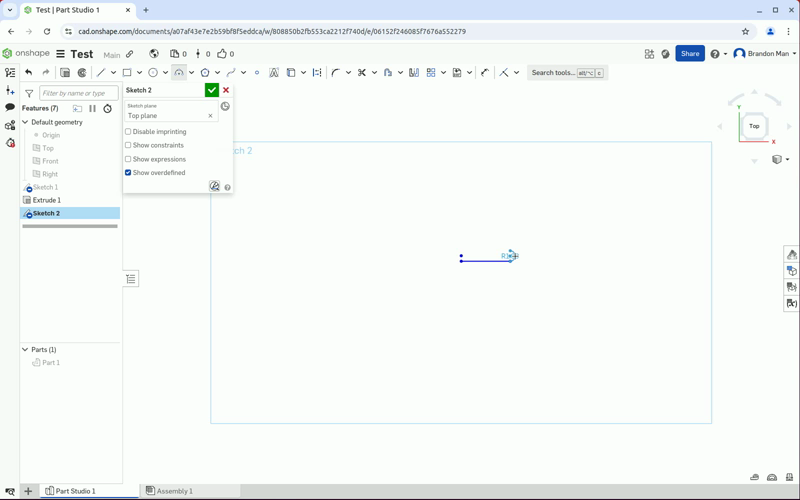
click(515, 255)
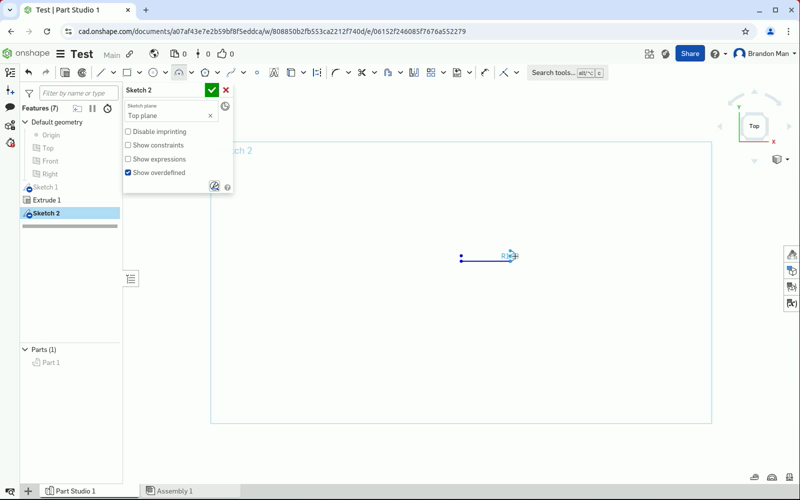
key_up(shift)
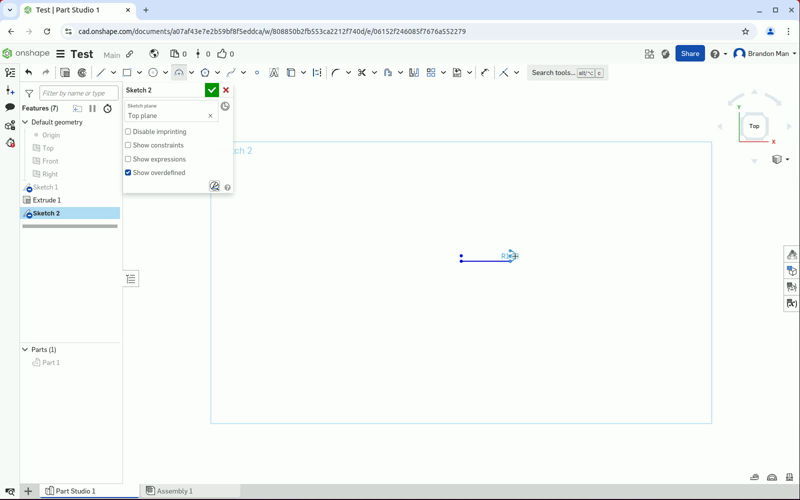
key(esc)
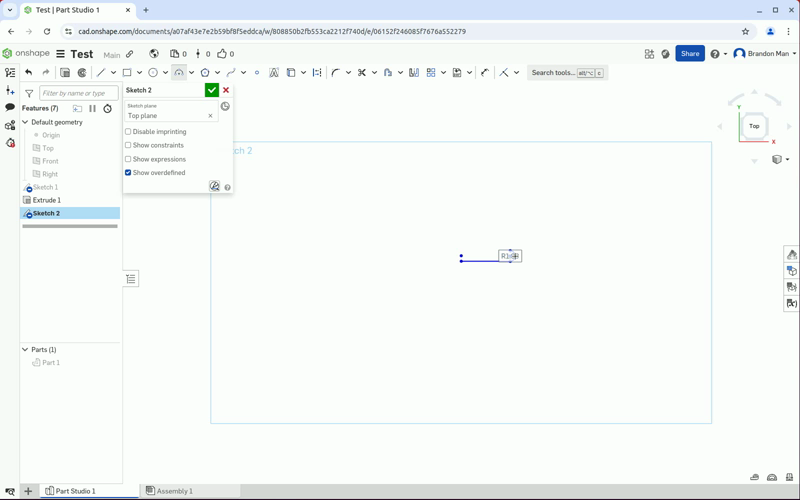
key(l)
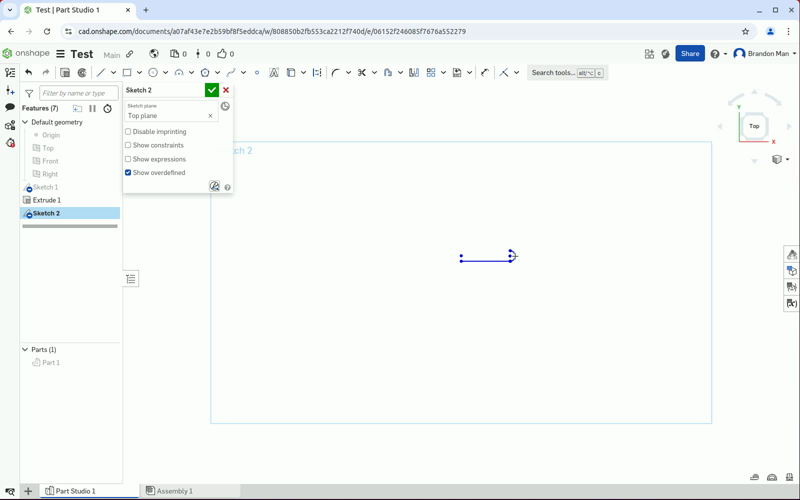
mouse_move(510, 250)
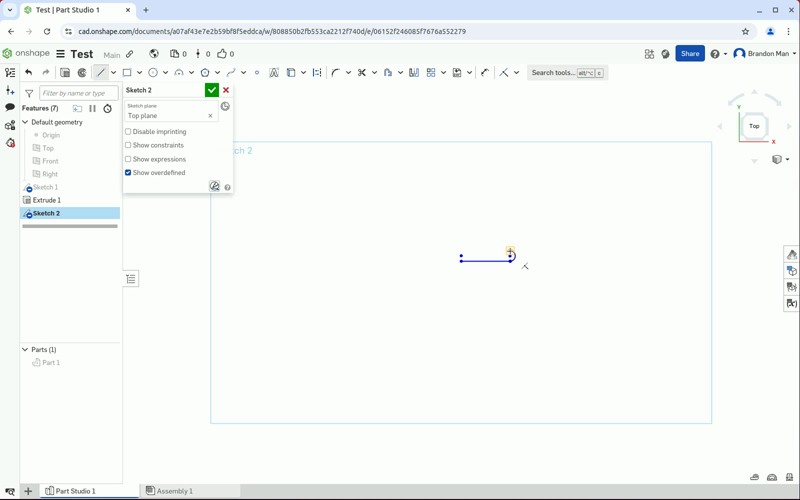
click(510, 250)
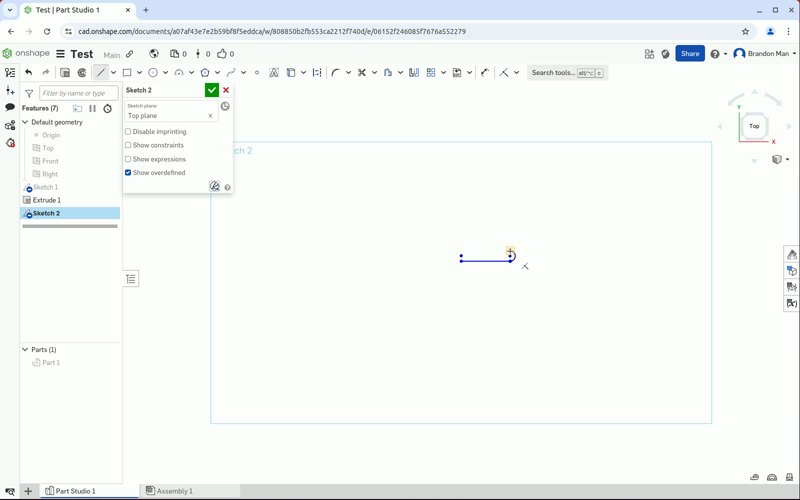
key_down(shift)
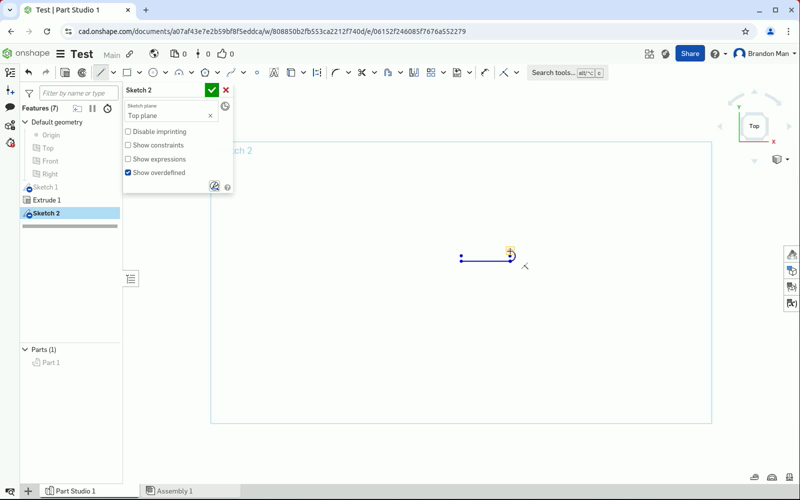
mouse_move(540, 250)
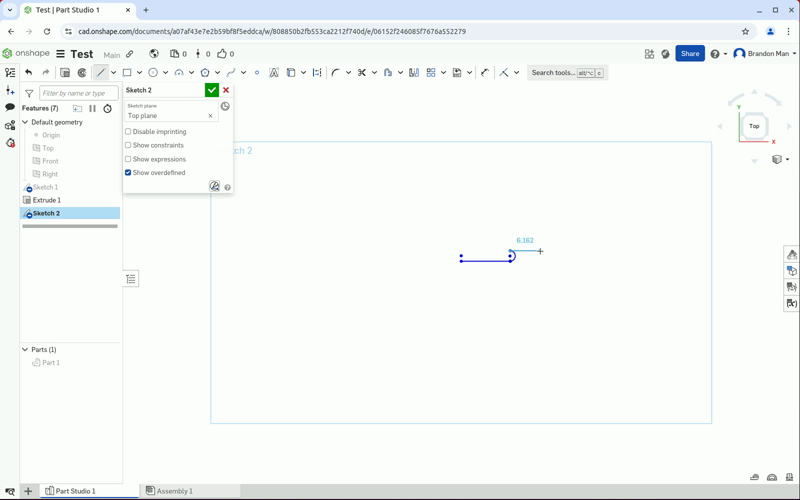
mouse_move(461, 250)
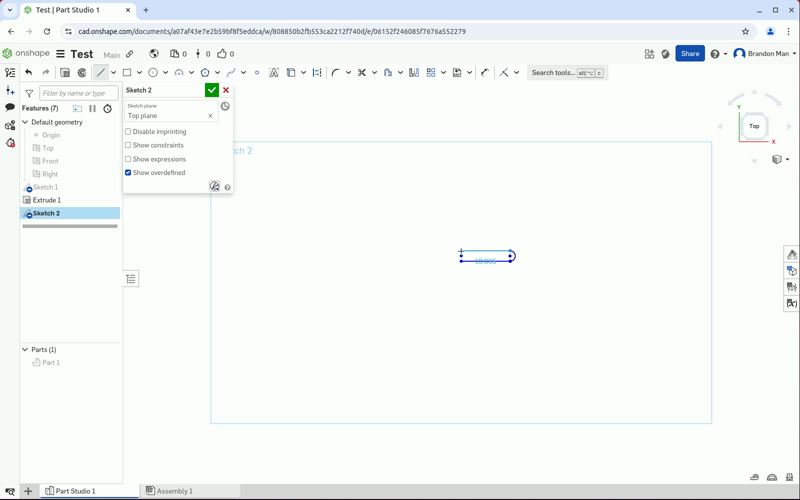
click(461, 250)
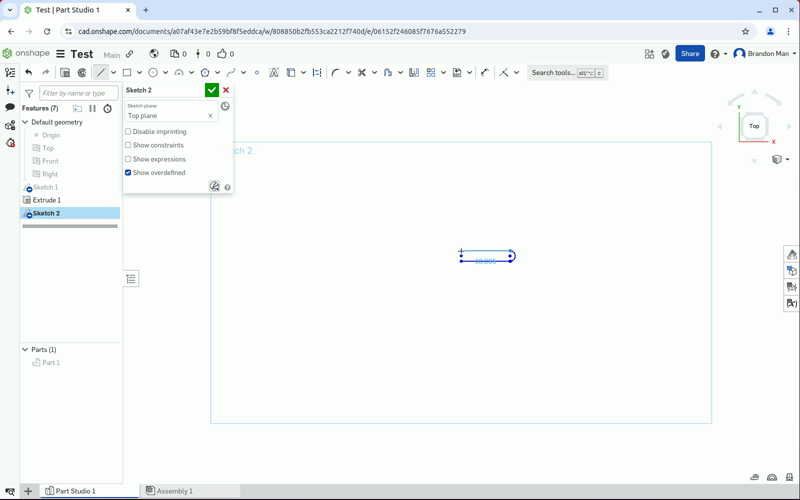
key_up(shift)
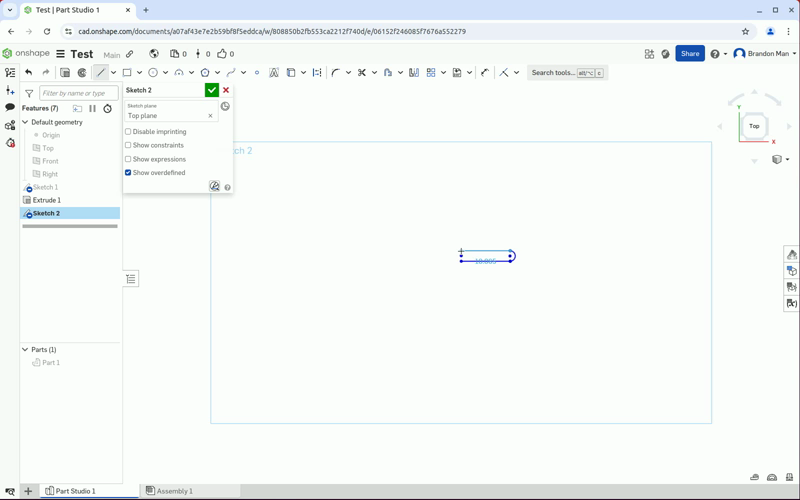
key(esc)
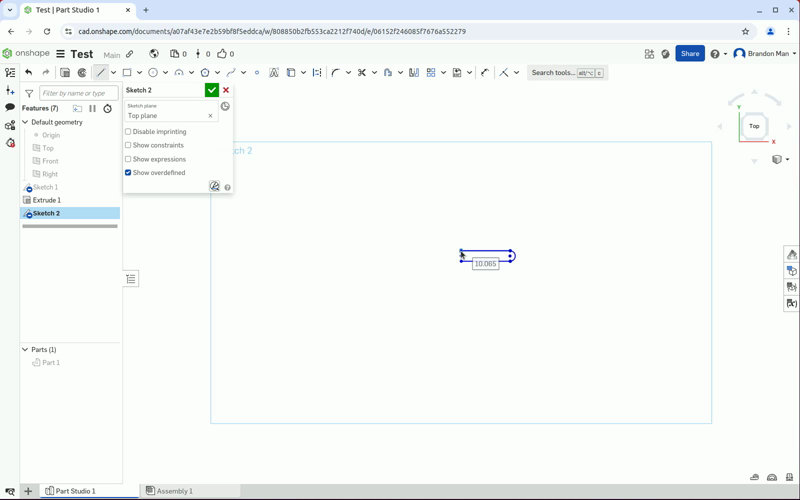
key(a)
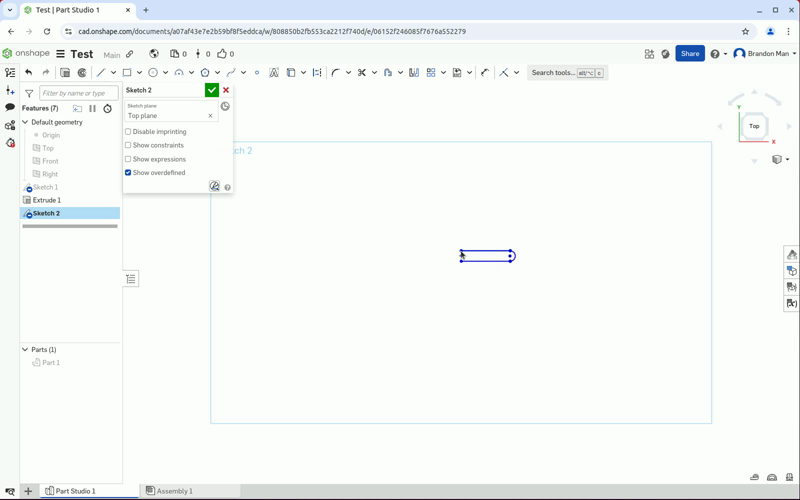
mouse_move(461, 250)
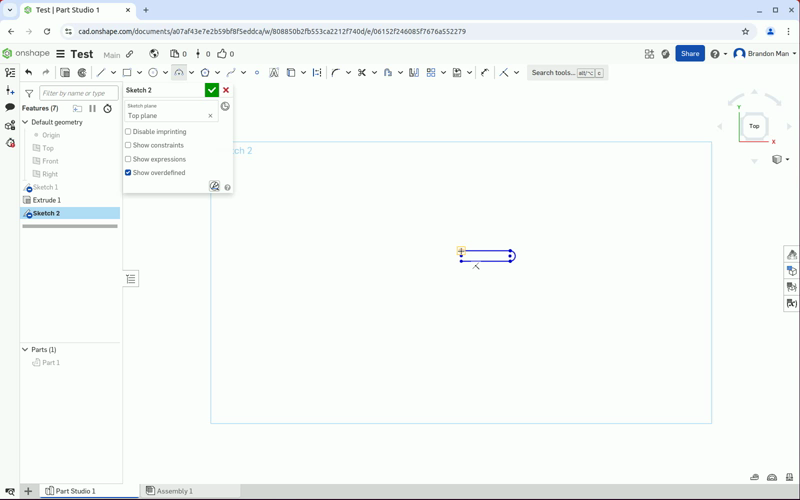
click(461, 250)
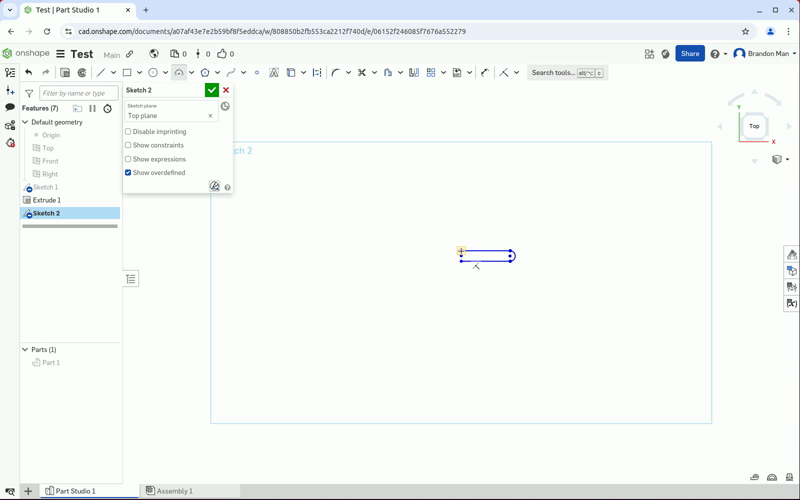
mouse_move(461, 261)
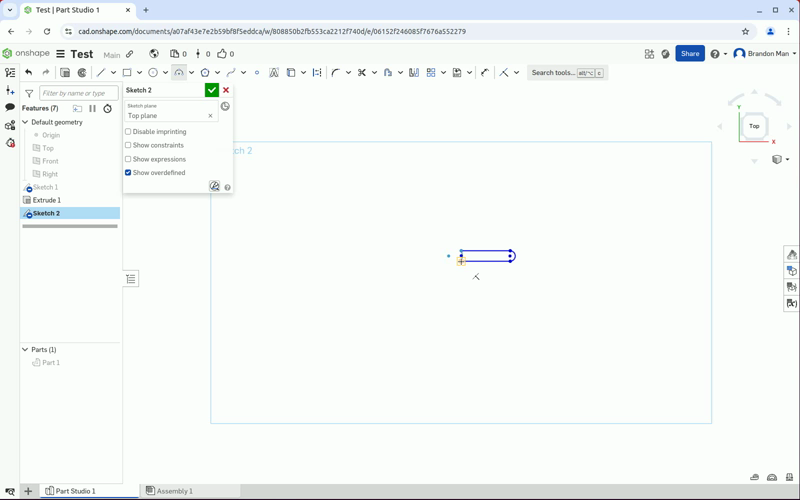
click(461, 261)
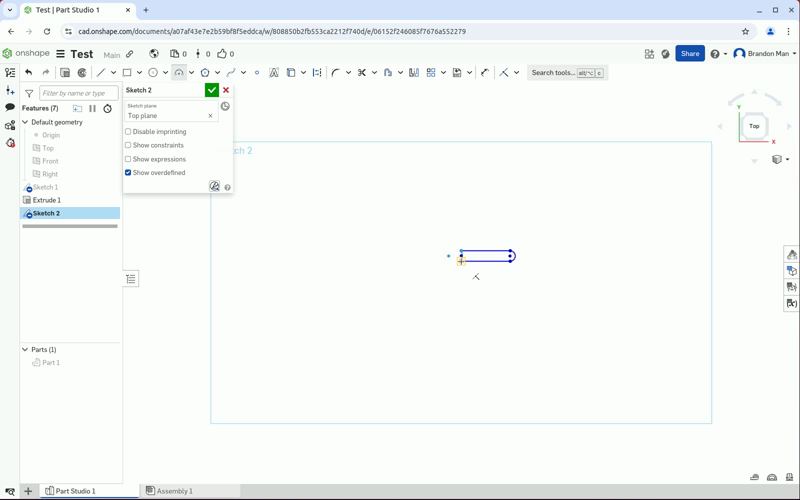
key_down(shift)
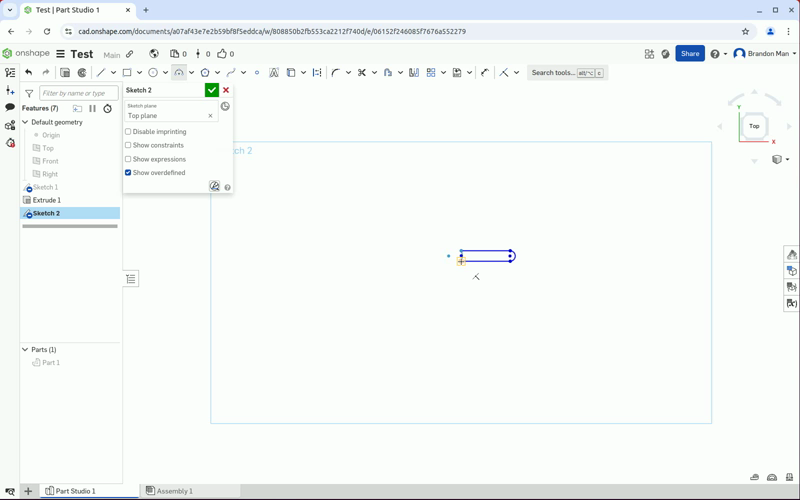
mouse_move(466, 255)
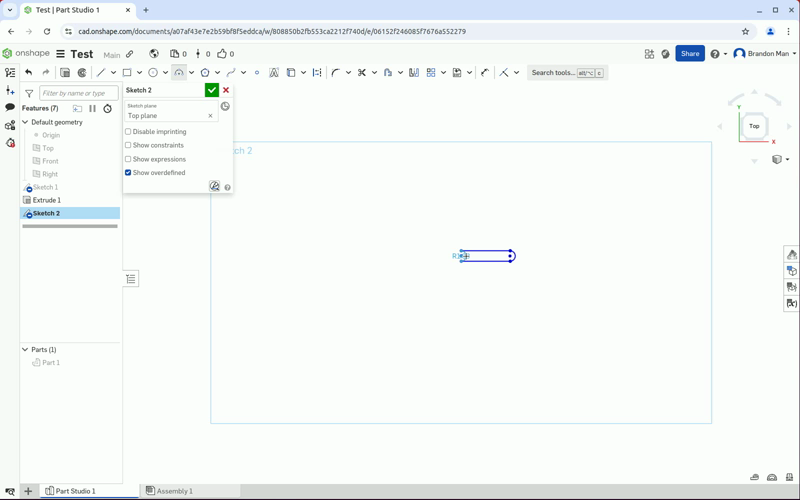
click(466, 255)
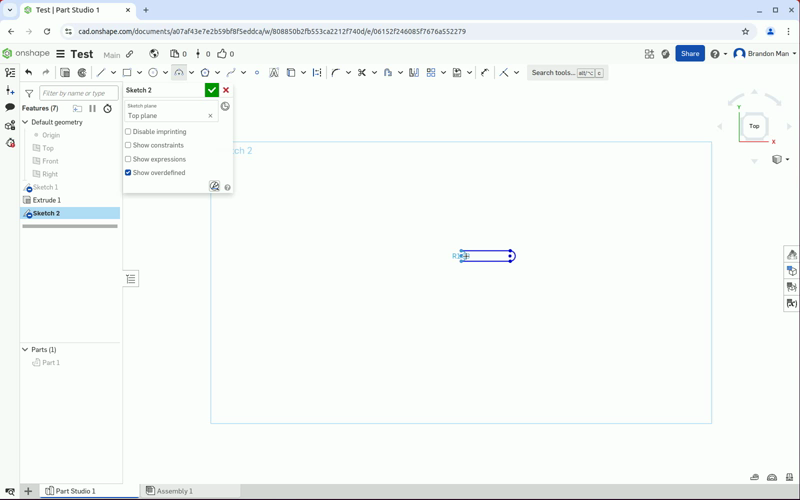
key_up(shift)
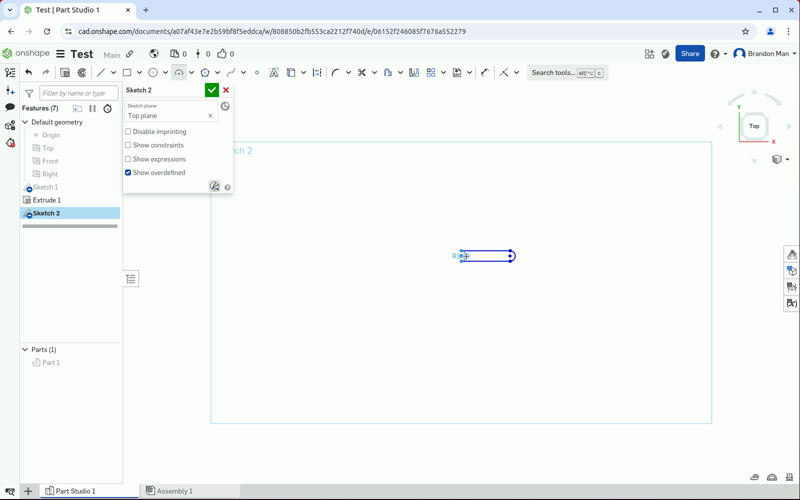
key(esc)
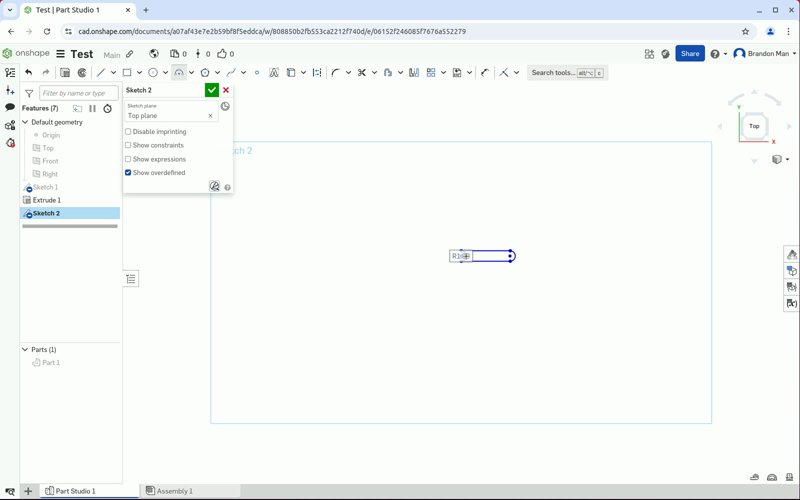
key(c)
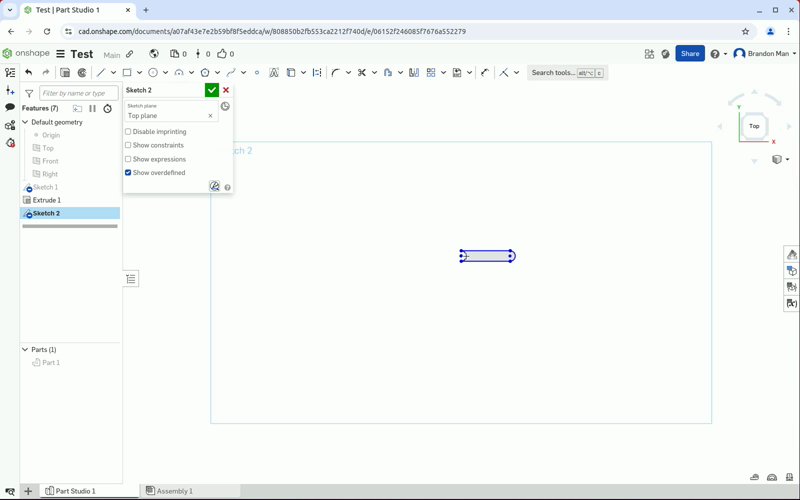
key_down(shift)
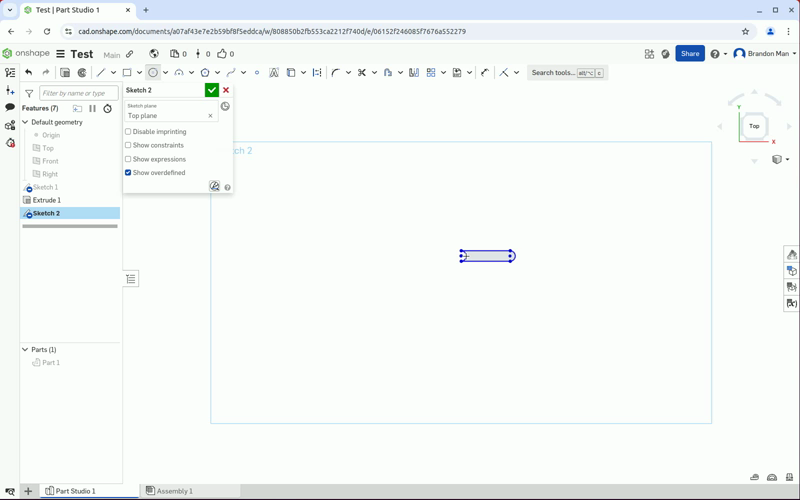
mouse_move(510, 255)
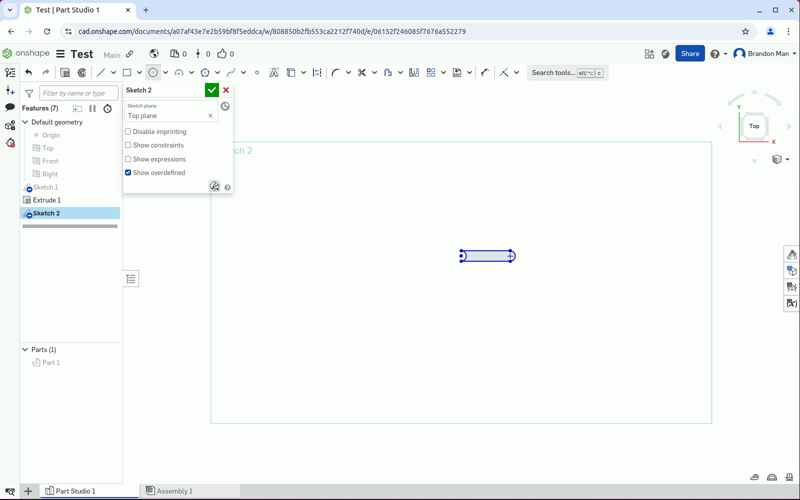
click(510, 255)
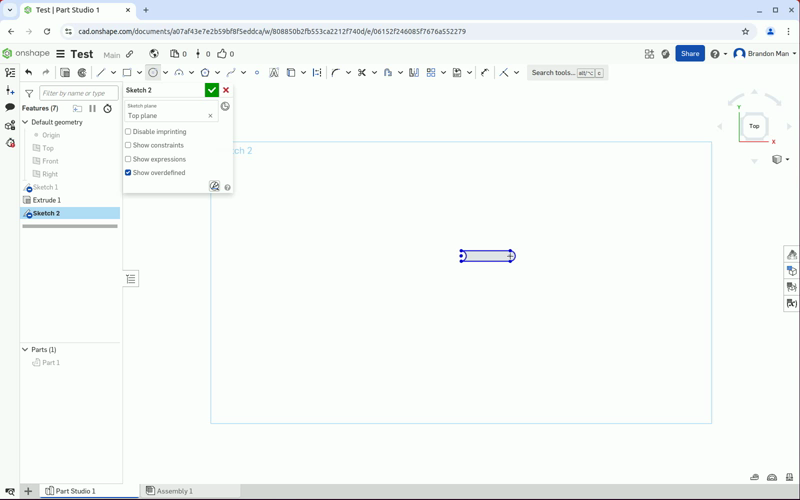
key_up(shift)
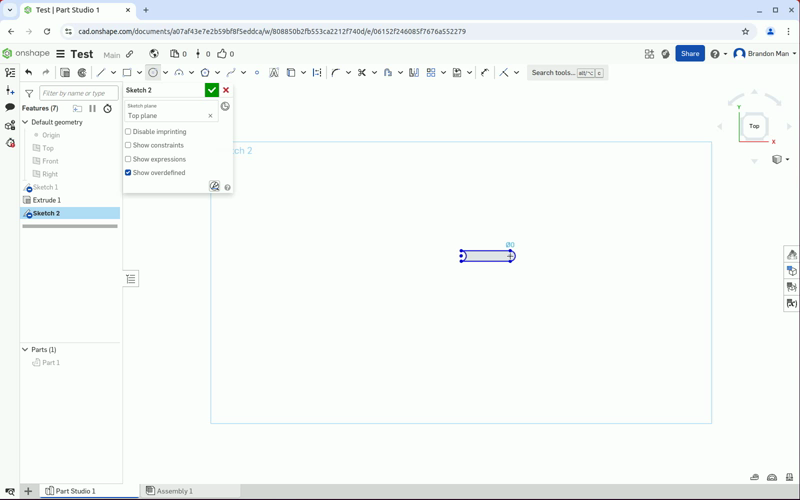
mouse_move(510, 255)
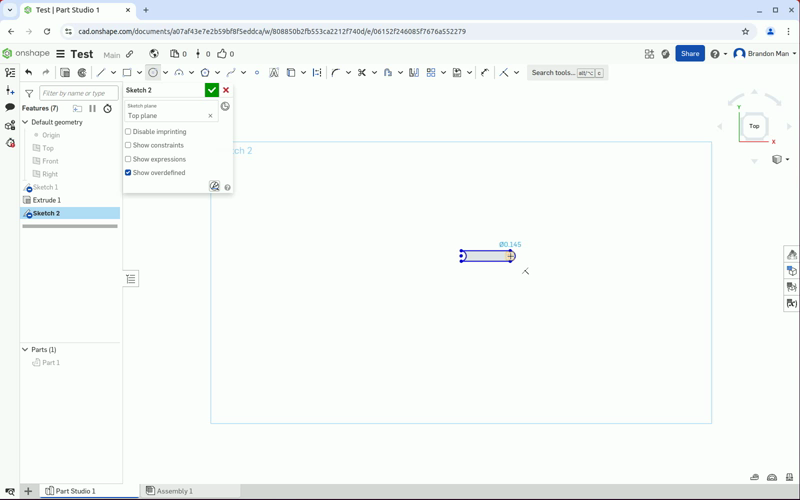
scroll(6)
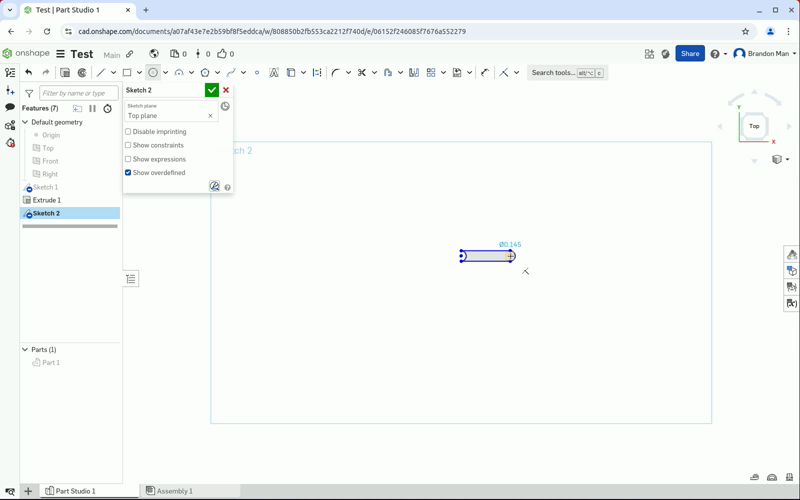
scroll(6)
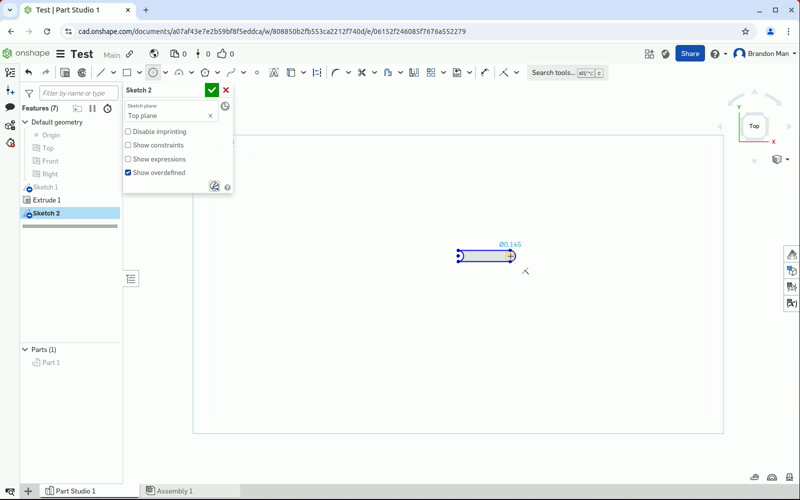
scroll(6)
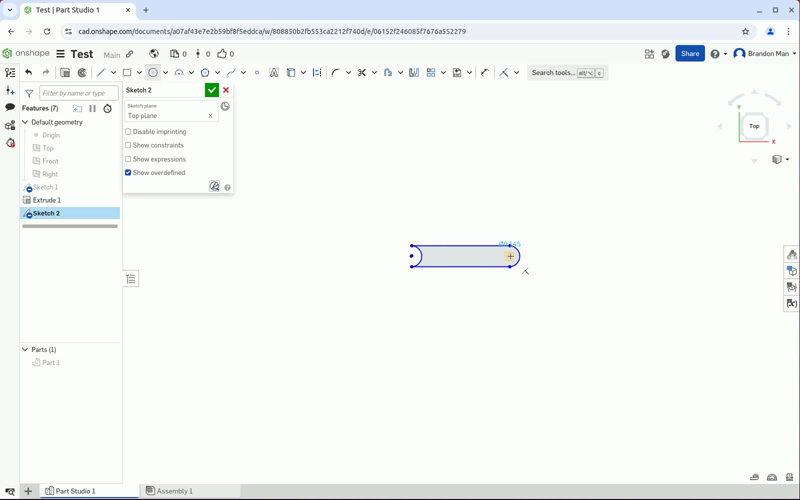
scroll(6)
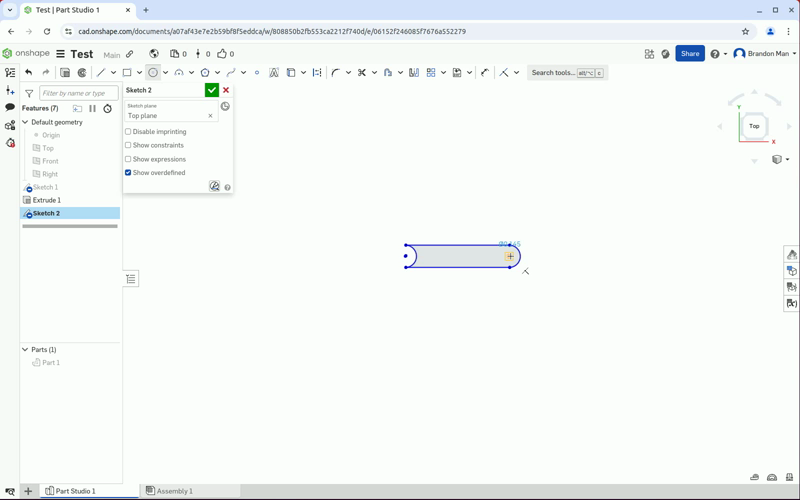
scroll(6)
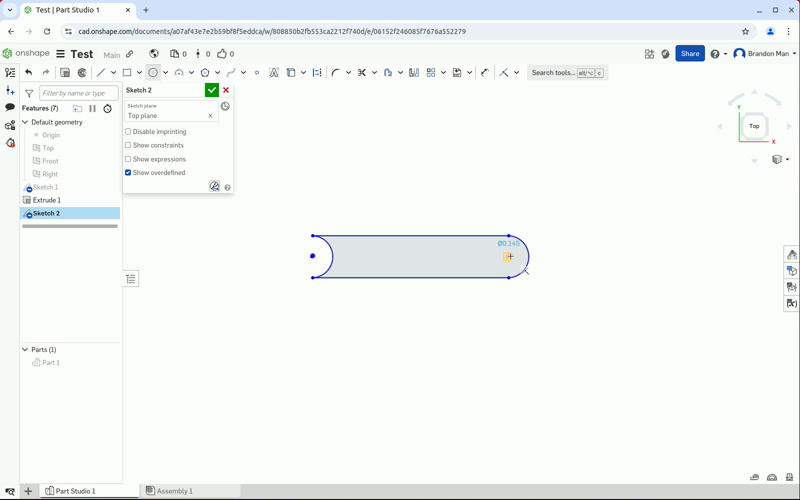
scroll(6)
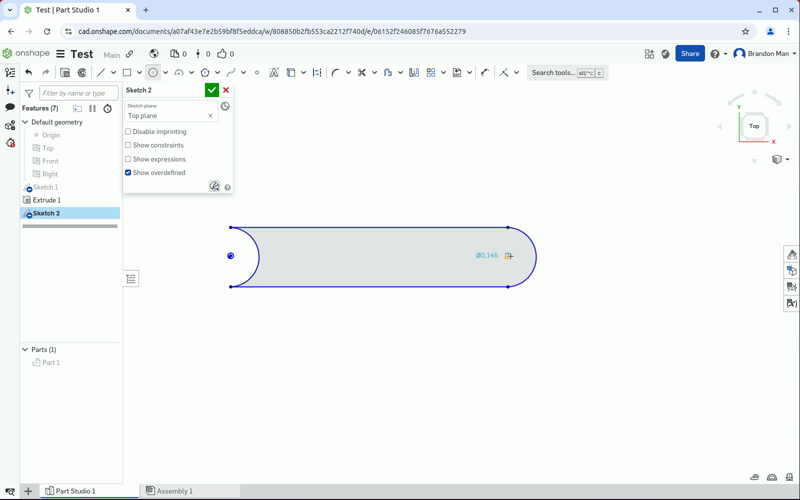
scroll(6)
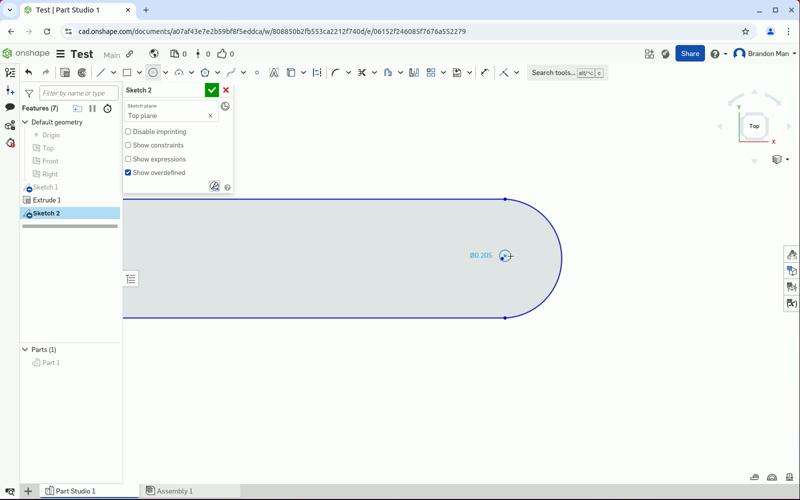
click(510, 255)
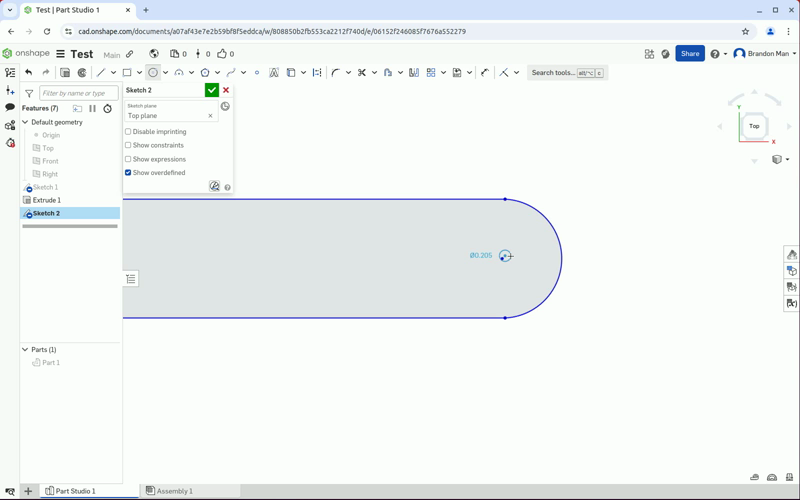
scroll(-6)
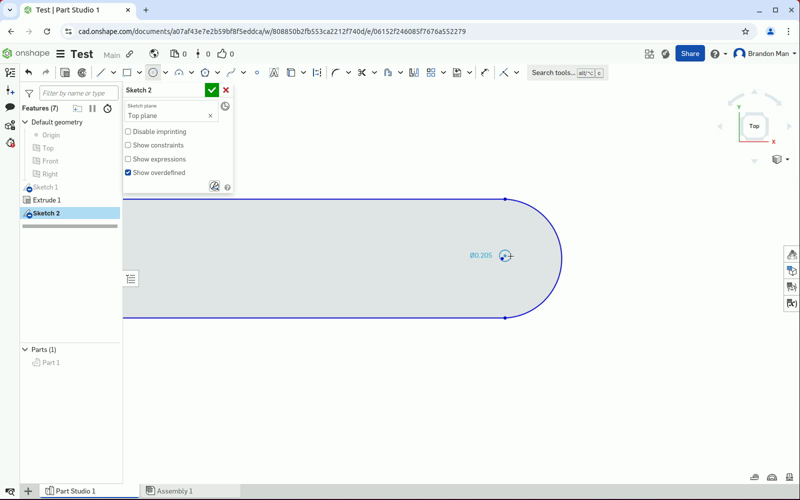
scroll(-6)
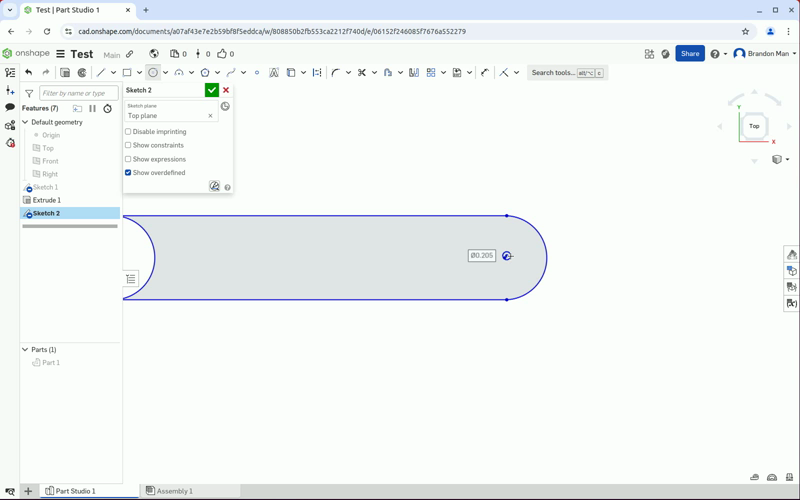
scroll(-6)
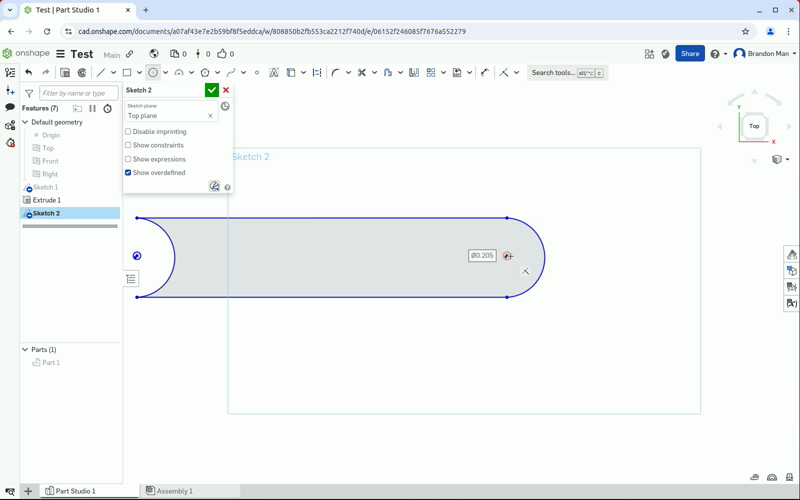
scroll(-6)
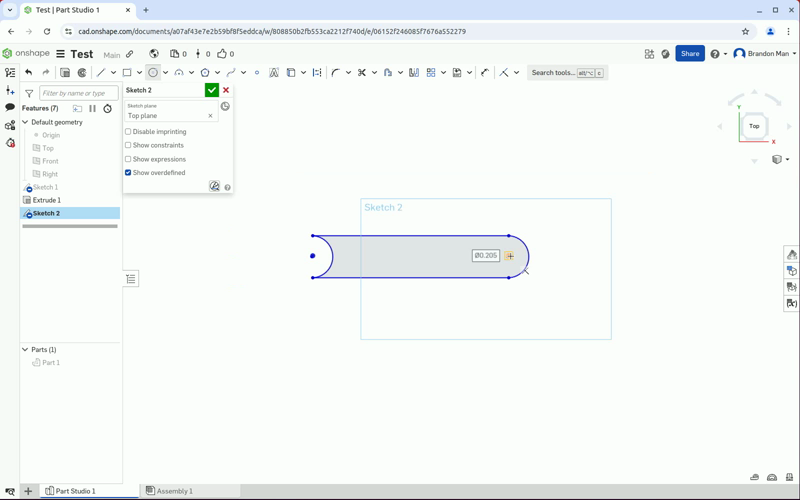
scroll(-6)
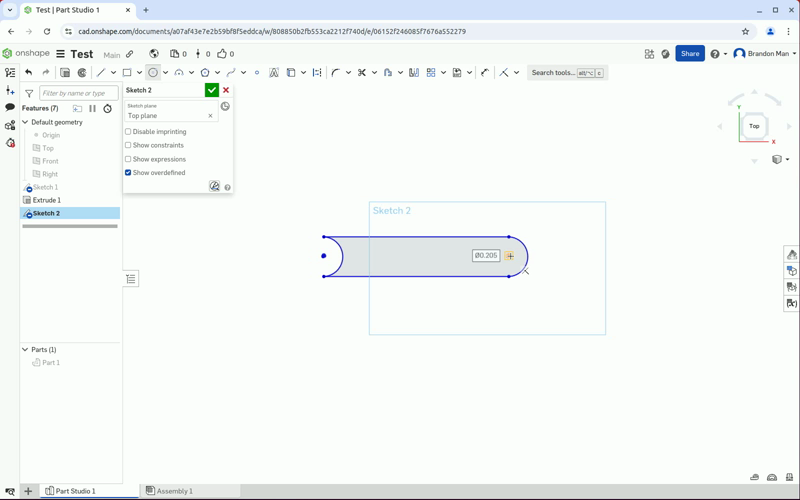
scroll(-6)
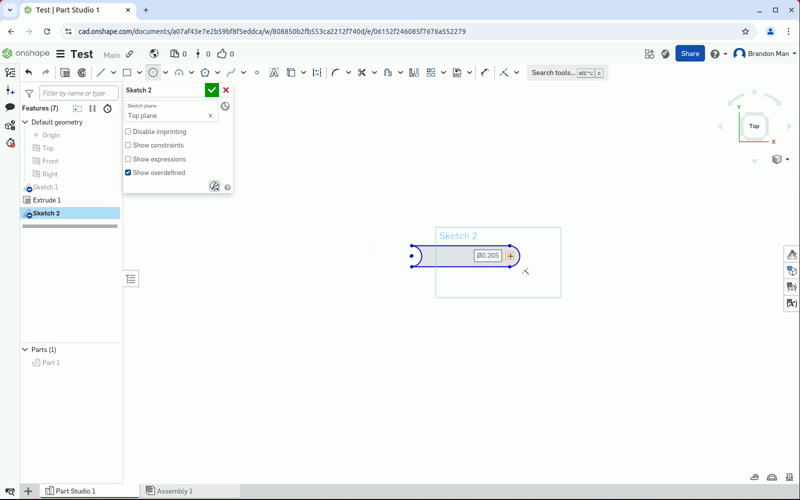
scroll(-6)
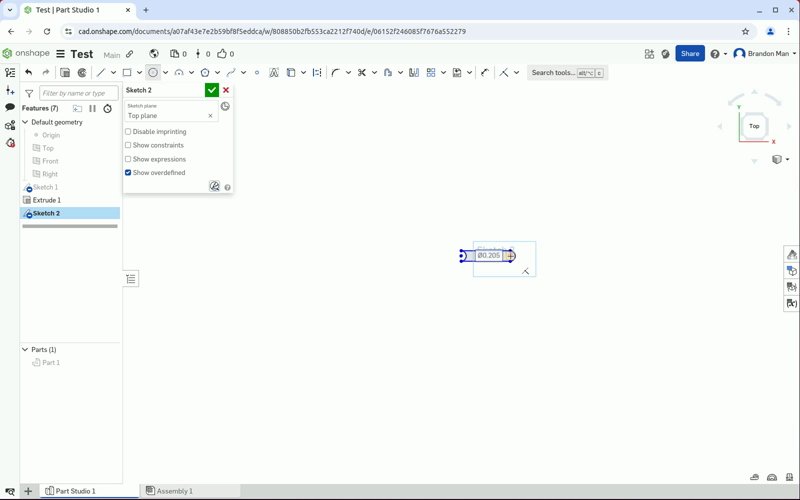
key(esc)
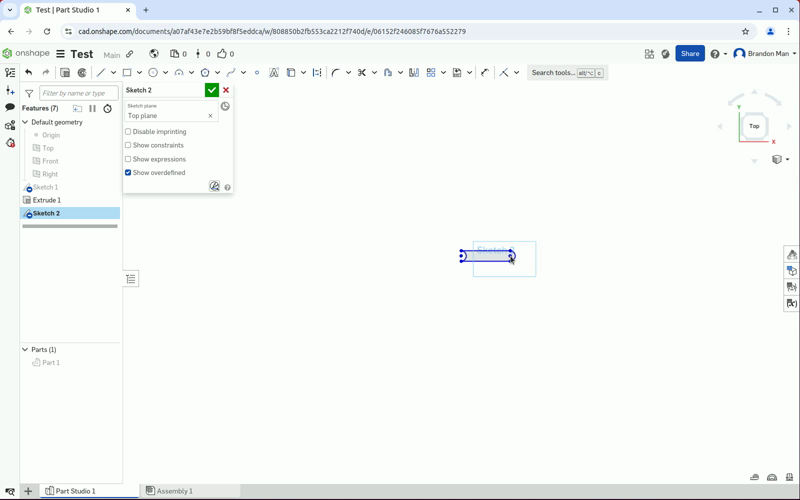
mouse_move(481, 255)
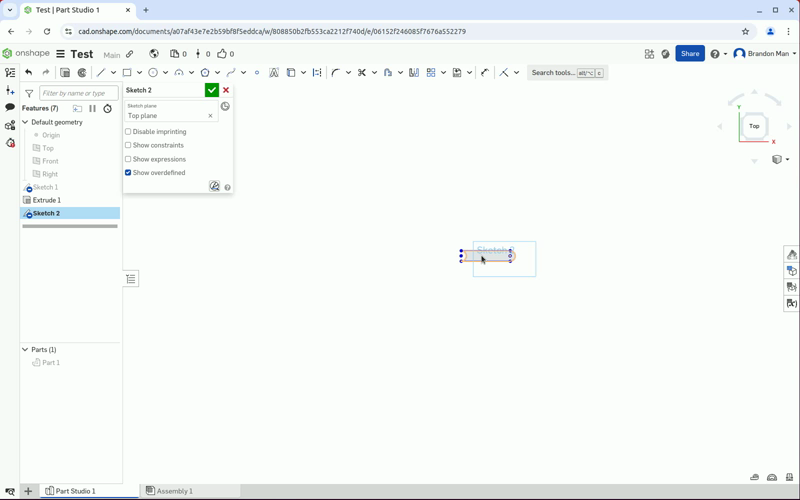
scroll(6)
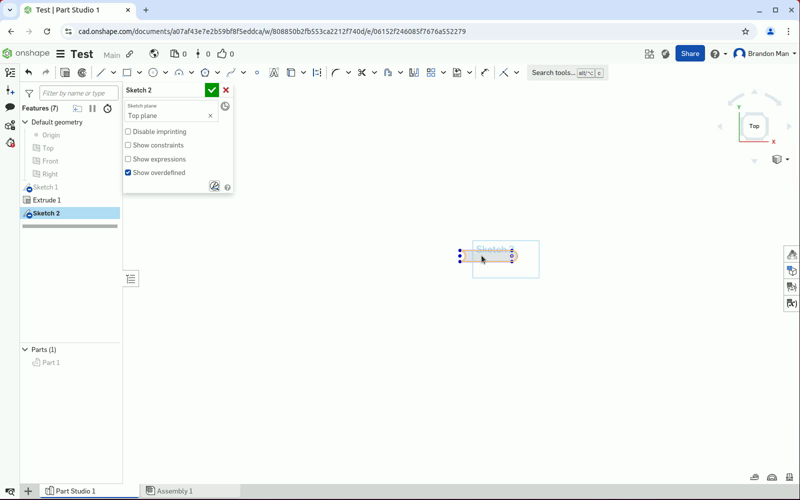
scroll(6)
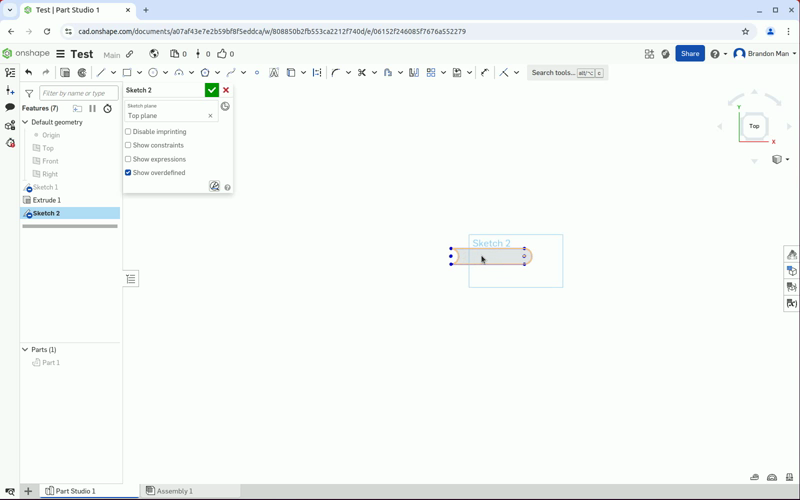
scroll(6)
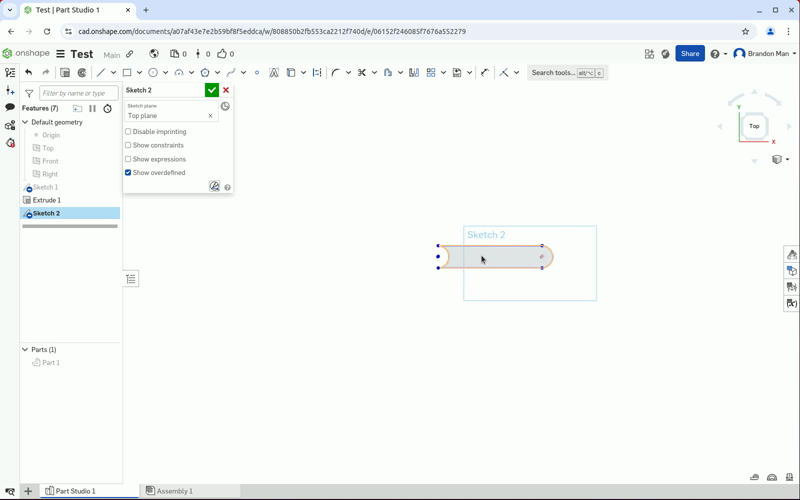
scroll(6)
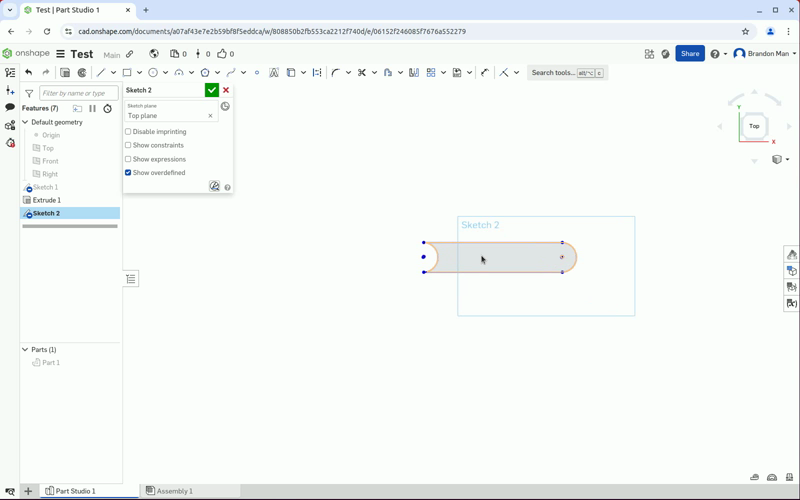
scroll(6)
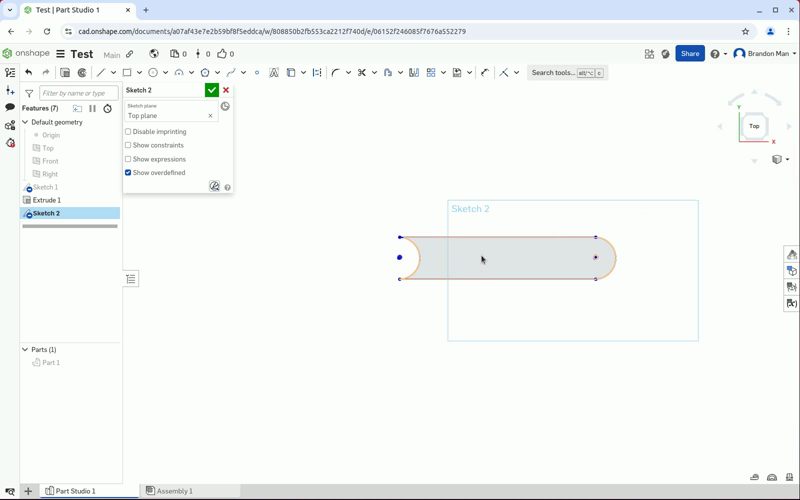
scroll(6)
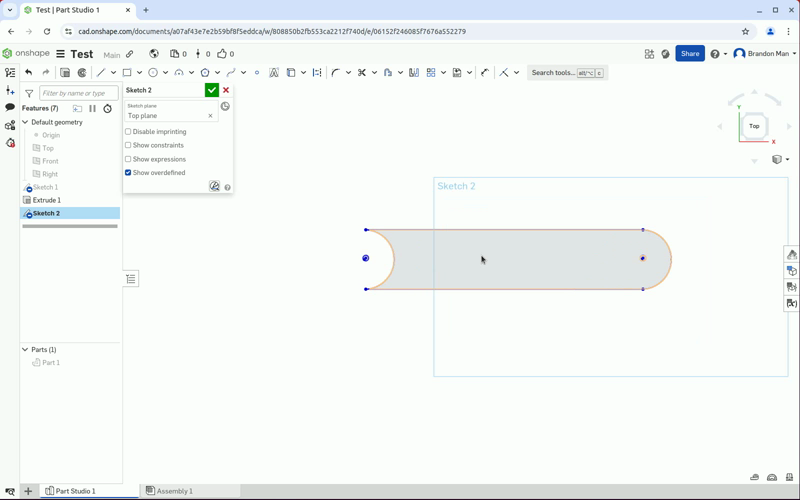
scroll(6)
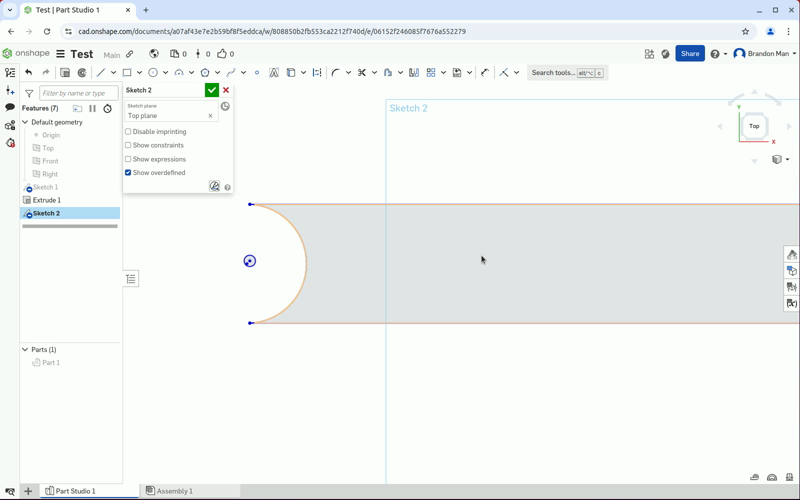
click(481, 255)
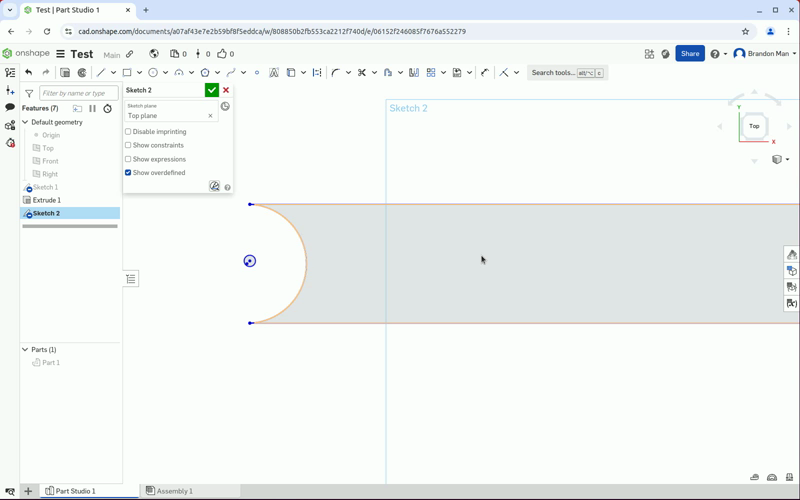
scroll(-6)
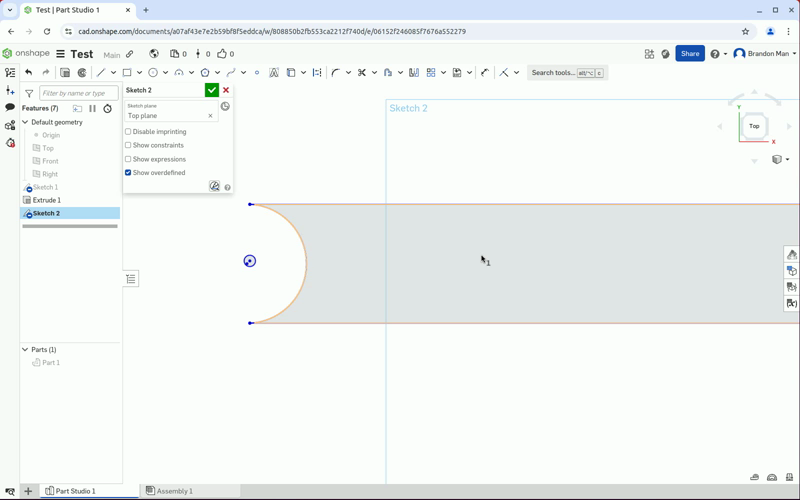
scroll(-6)
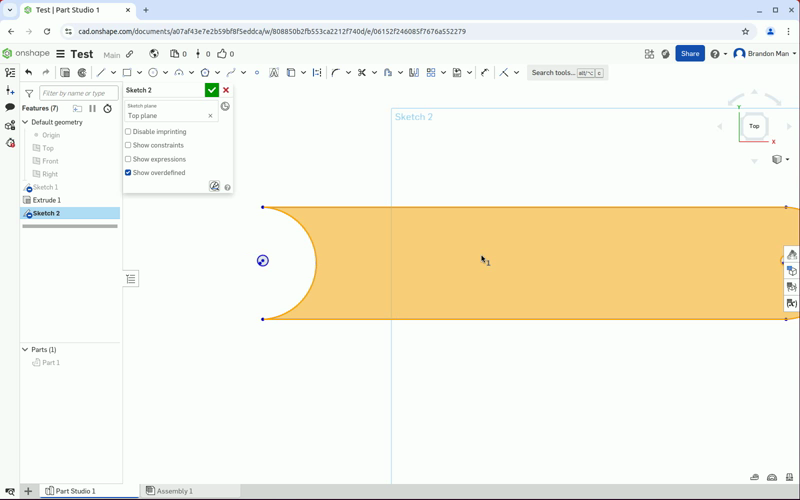
scroll(-6)
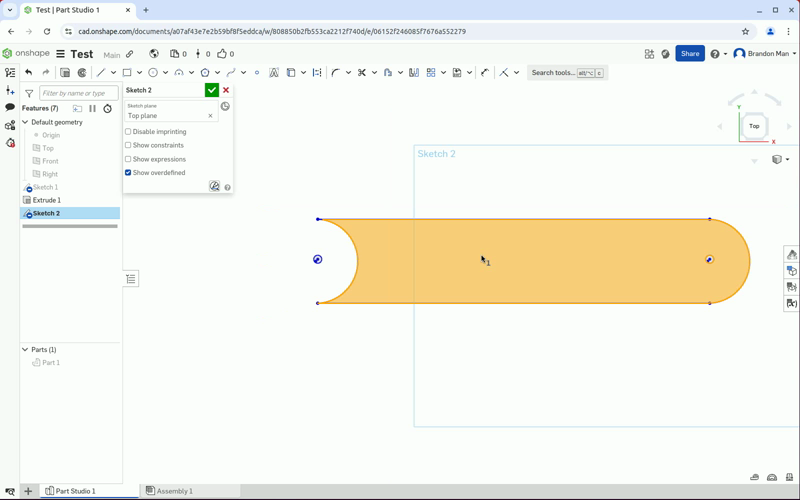
scroll(-6)
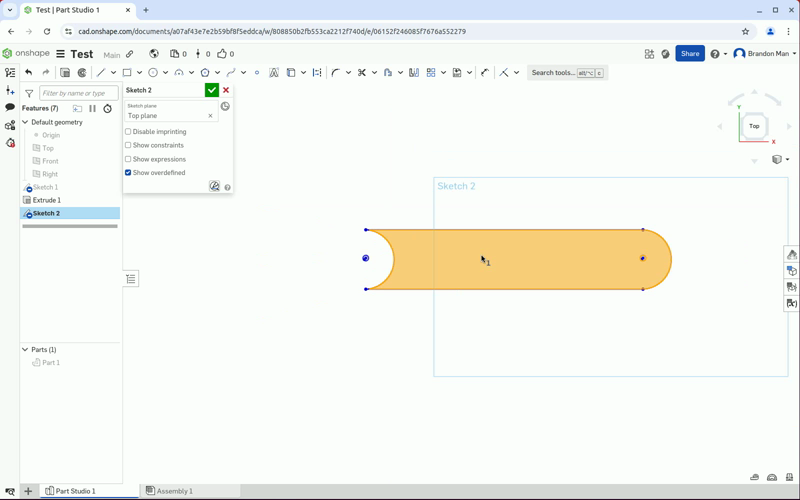
scroll(-6)
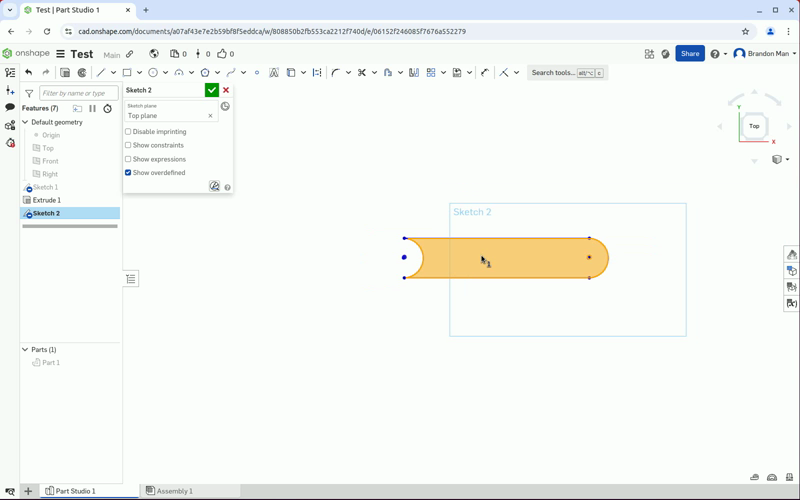
scroll(-6)
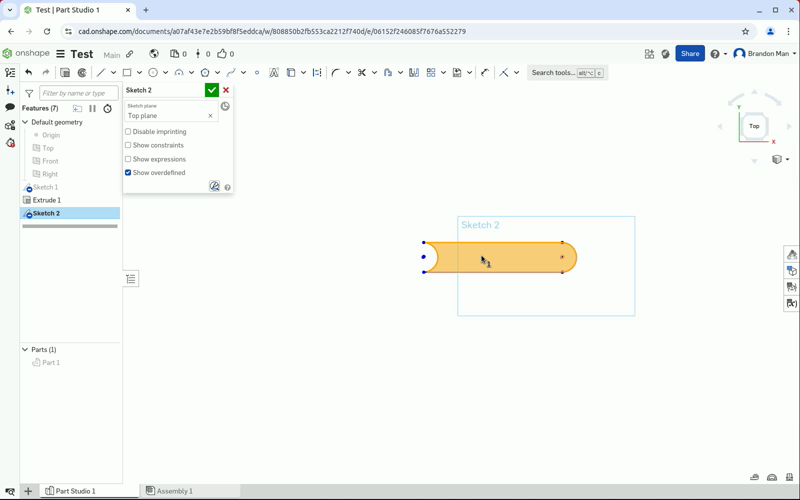
scroll(-6)
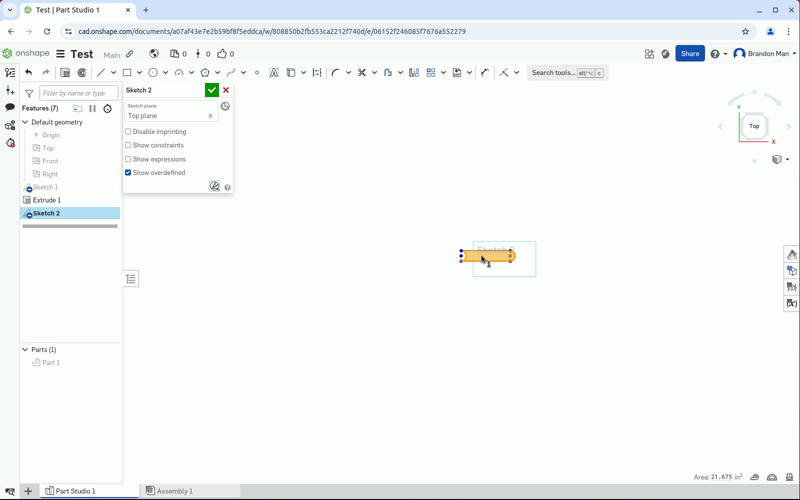
mouse_move(73, 352)
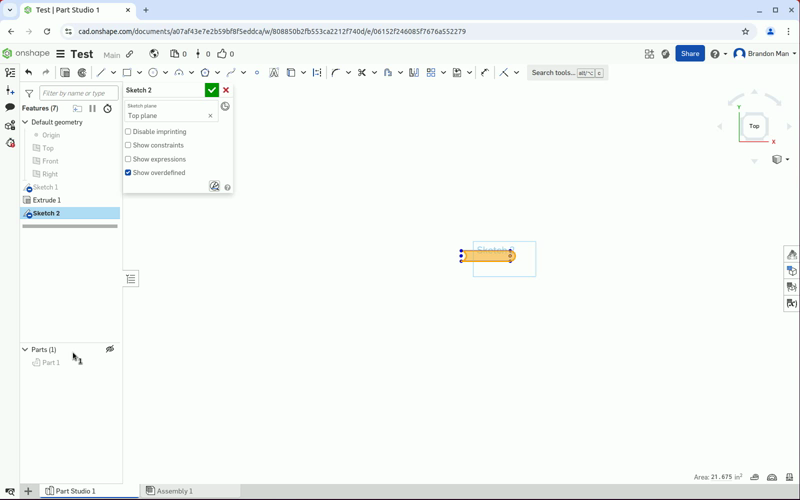
key(shift+y)
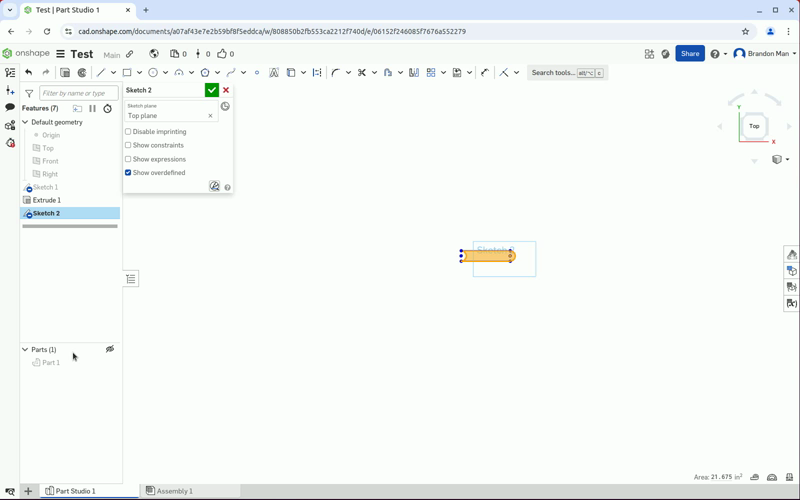
key(shift+e)
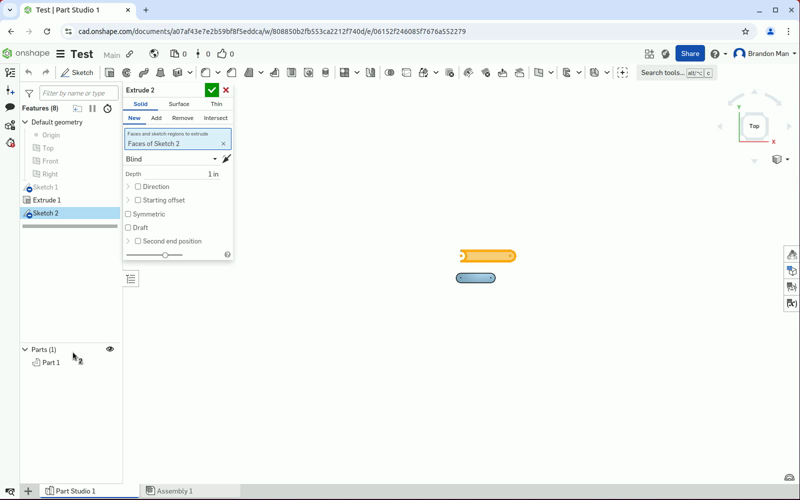
mouse_move(143, 106)
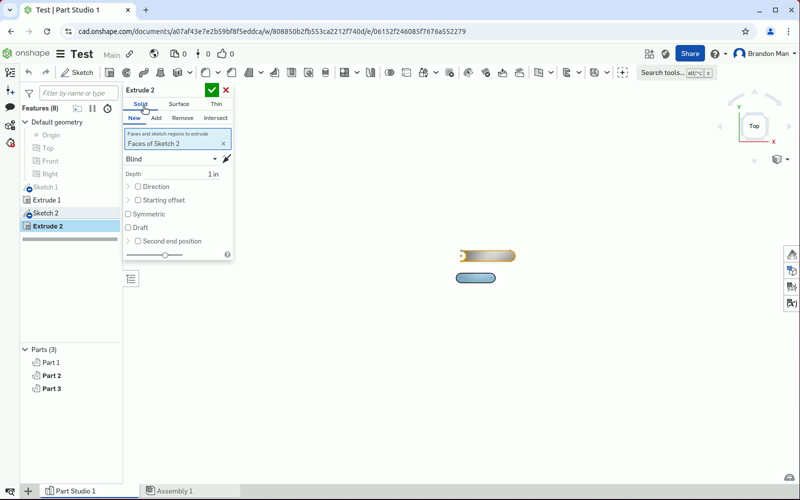
click(143, 106)
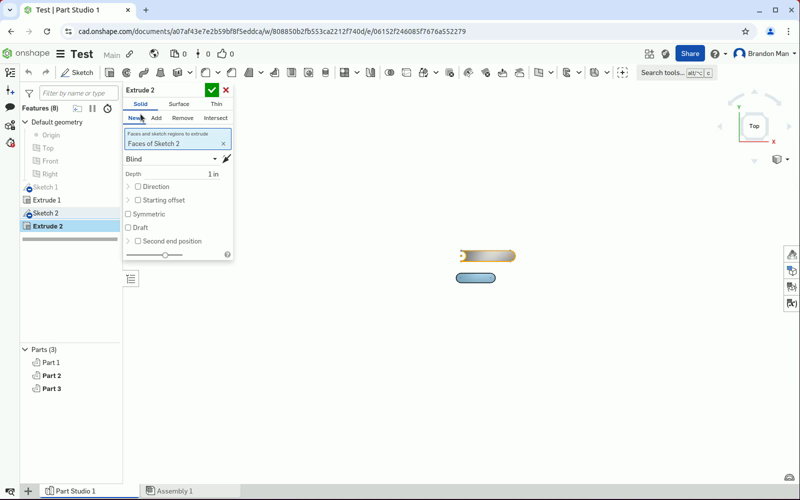
mouse_move(137, 120)
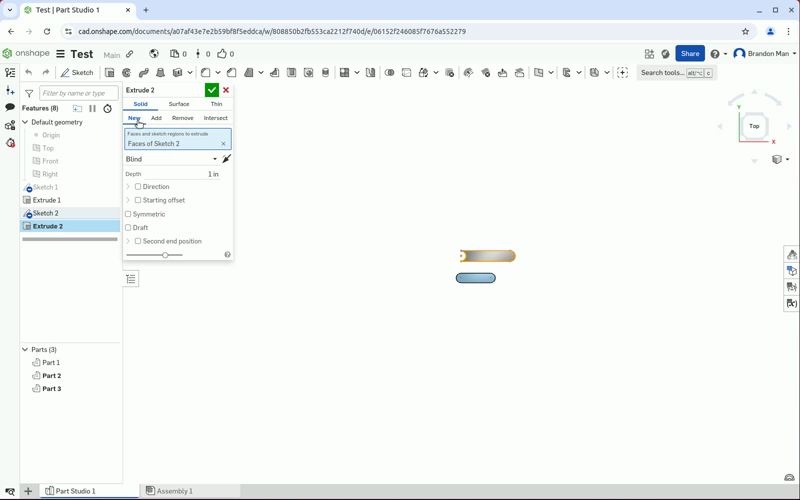
click(137, 120)
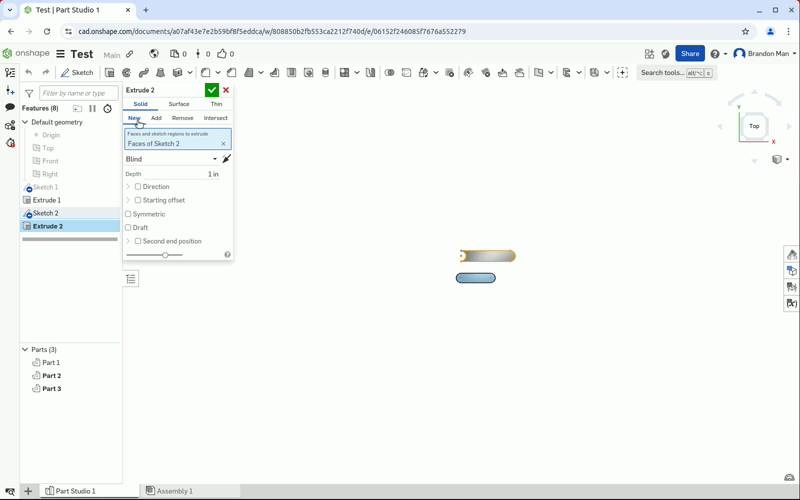
key(tab, 4)
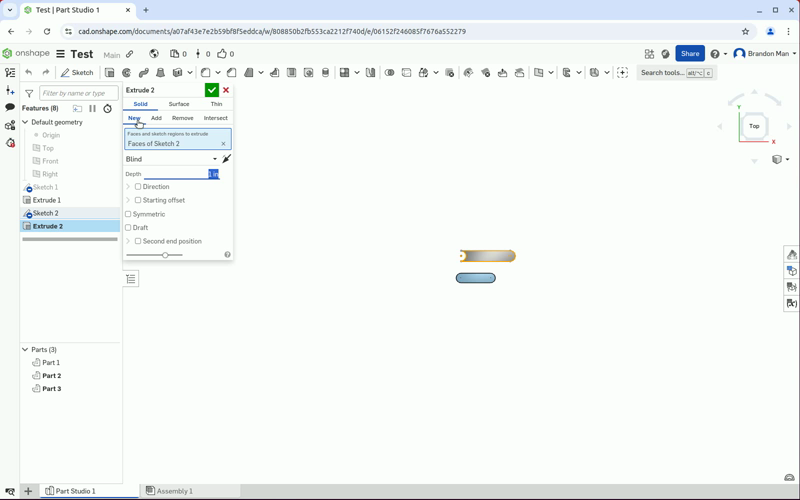
text(0.722)
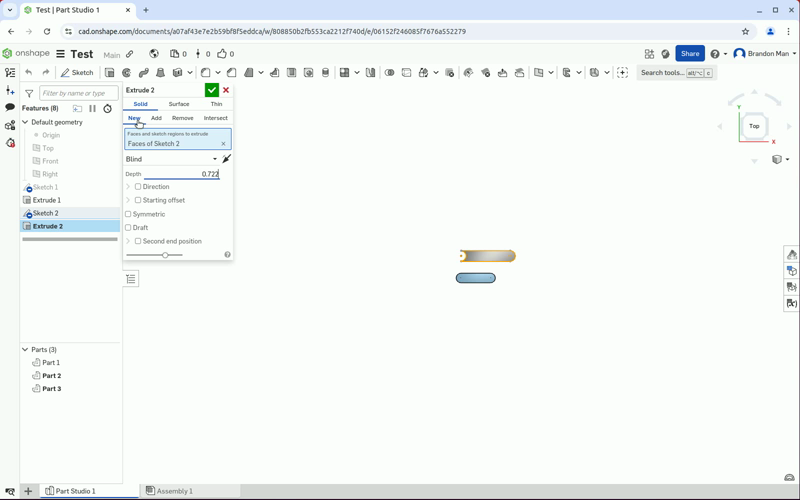
key(enter)
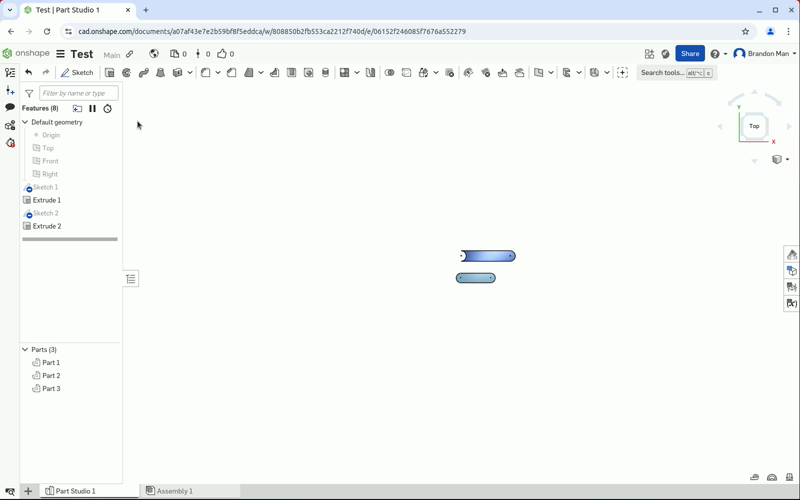
key(shift+h)
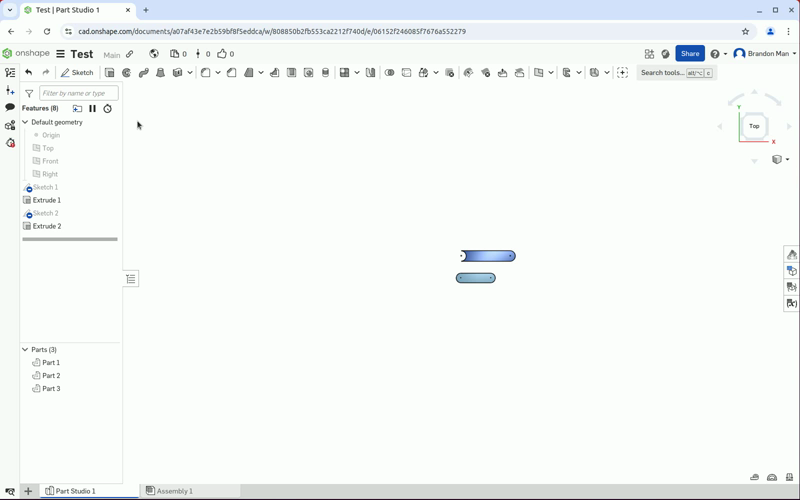
key(shift+h)
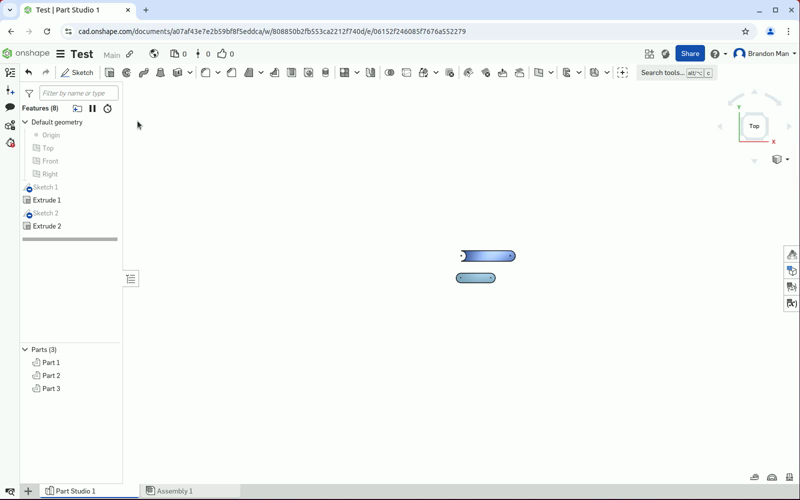
mouse_move(73, 189)
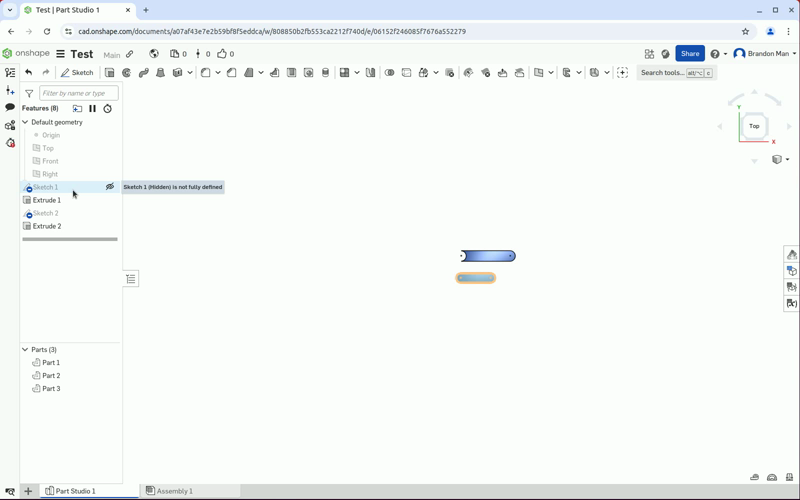
click(73, 189)
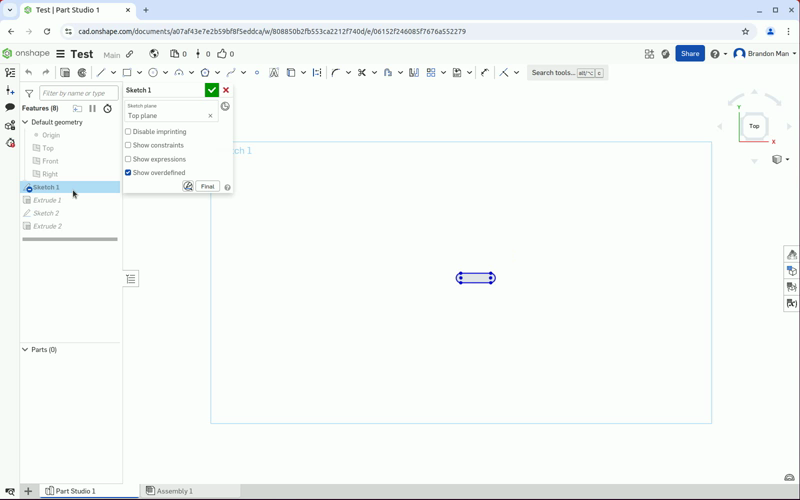
mouse_move(229, 92)
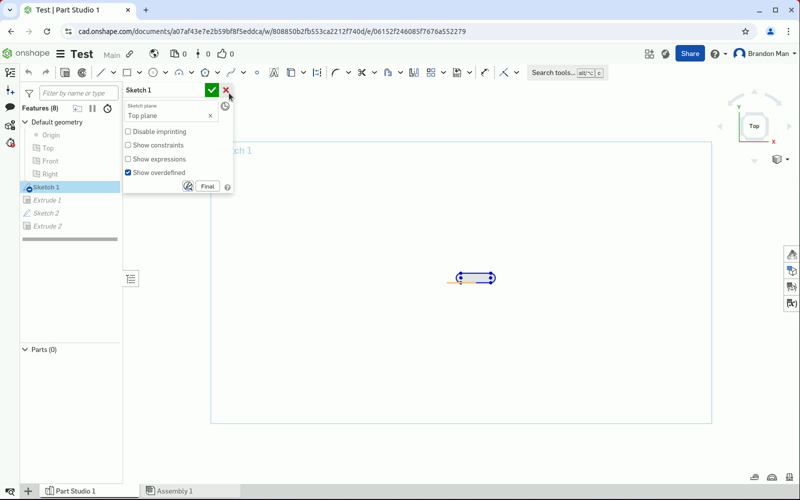
click(229, 92)
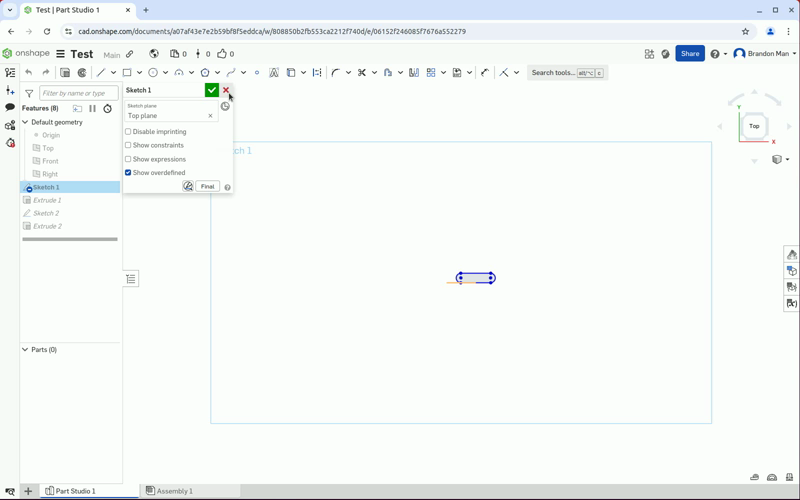
key(shift+s)
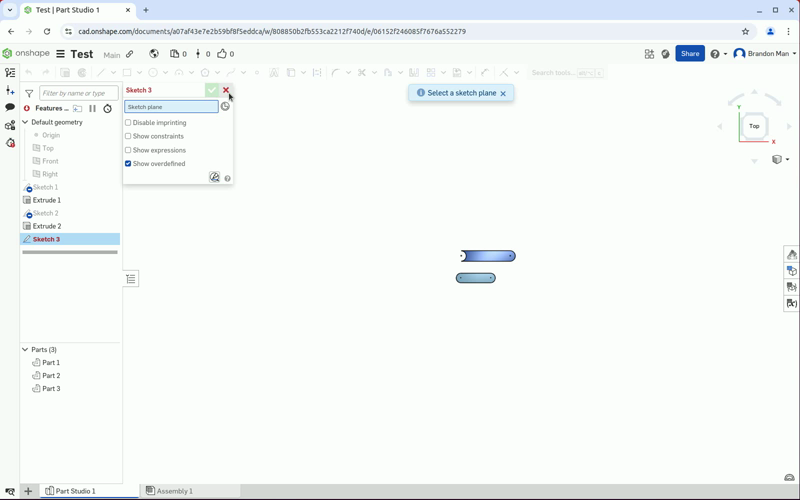
mouse_move(73, 150)
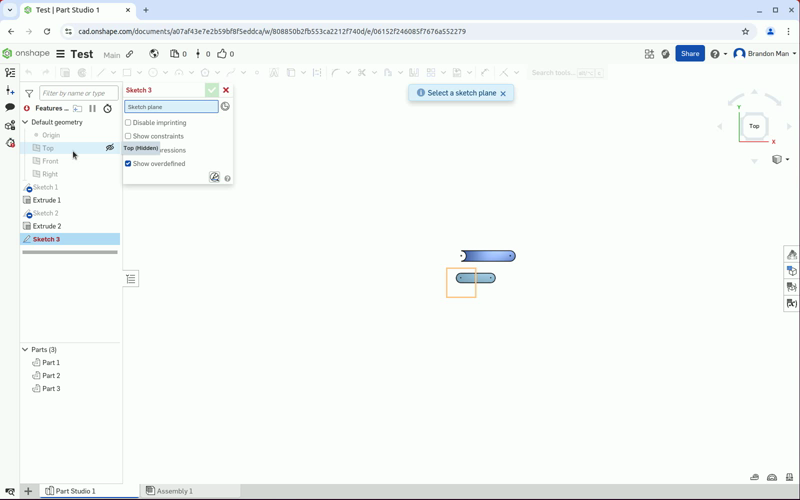
click(73, 150)
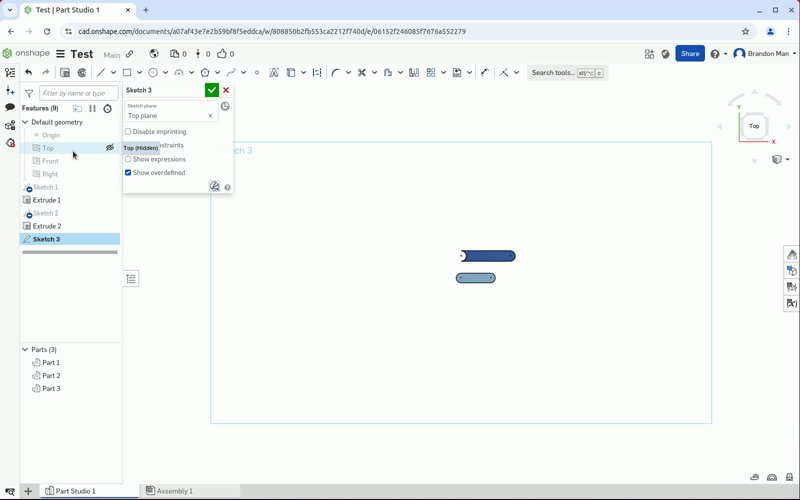
mouse_move(73, 352)
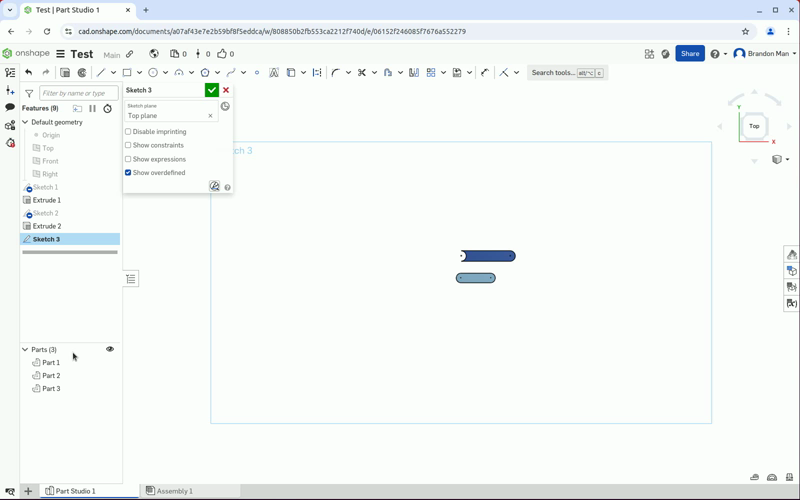
key(y)
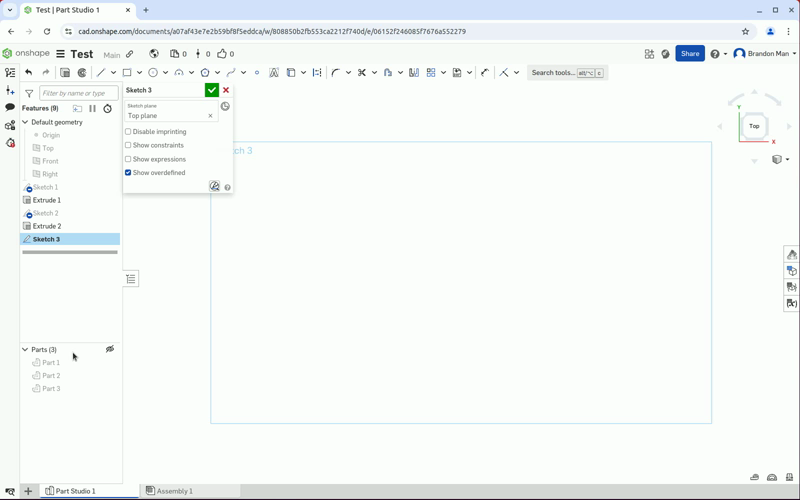
key(c)
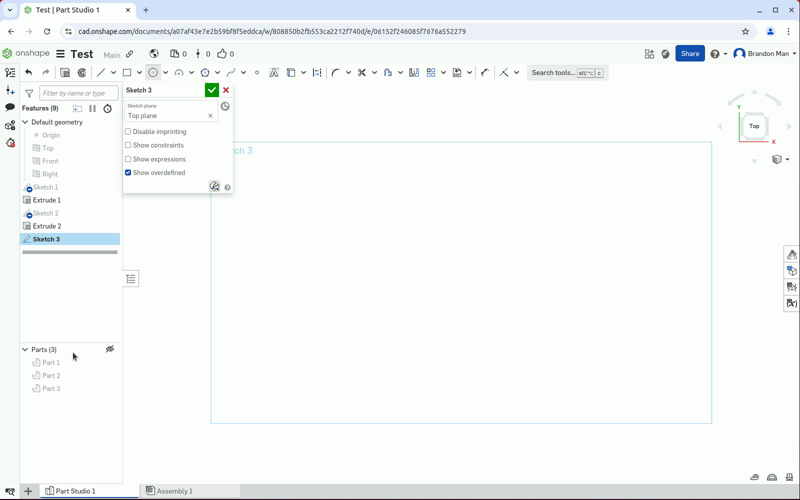
key_down(shift)
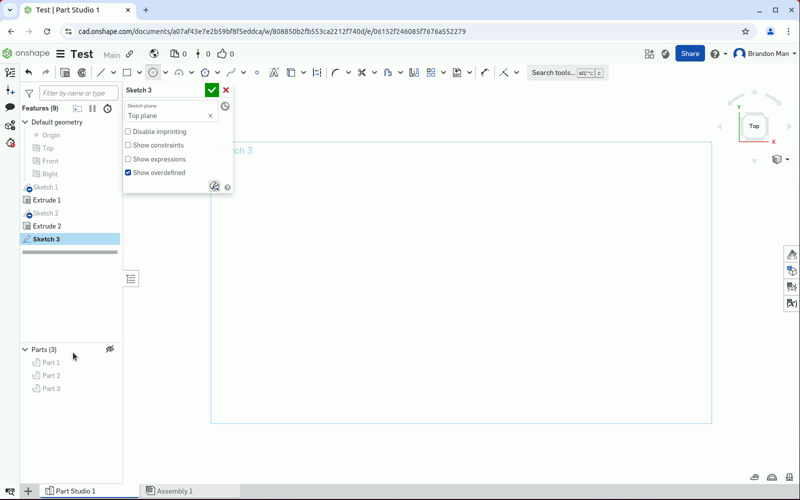
mouse_move(460, 227)
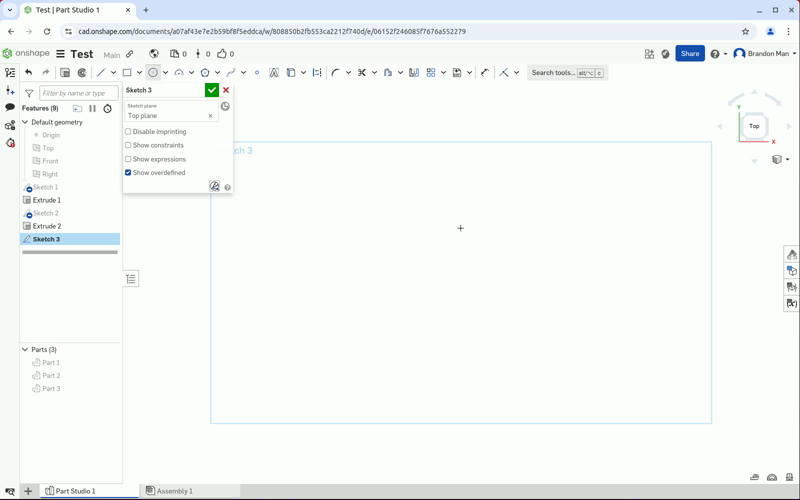
click(460, 227)
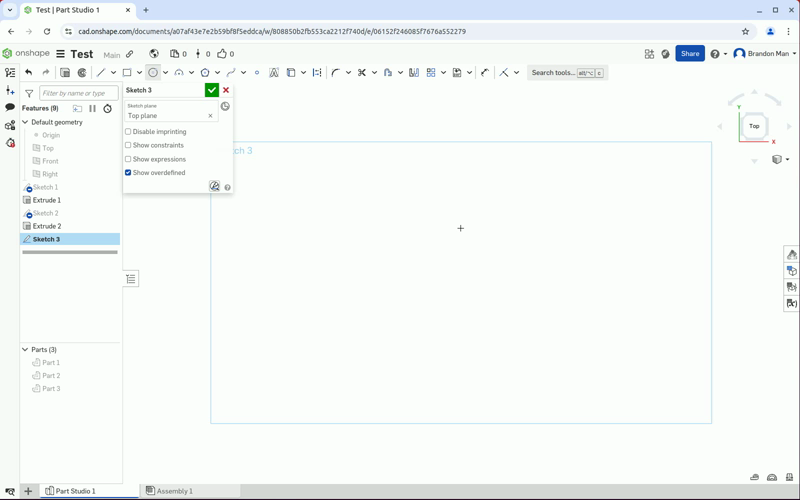
key_up(shift)
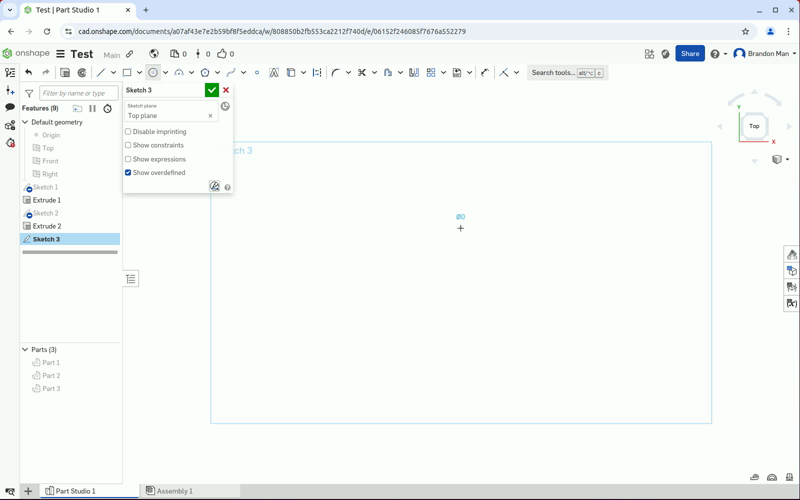
mouse_move(461, 227)
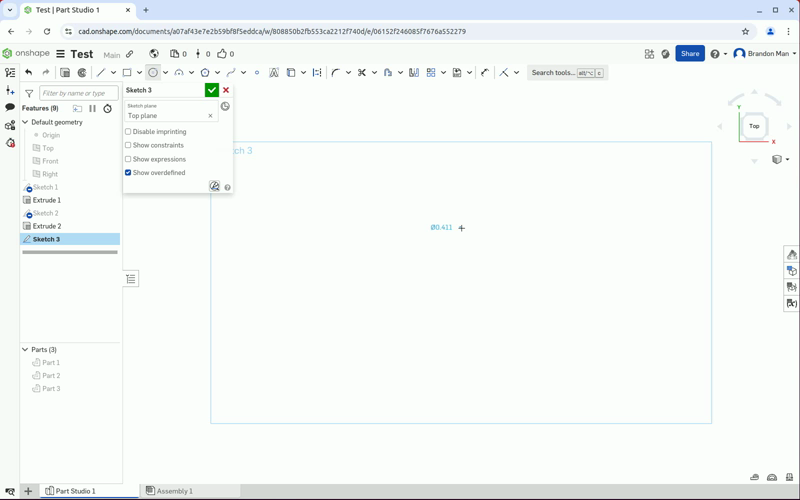
scroll(6)
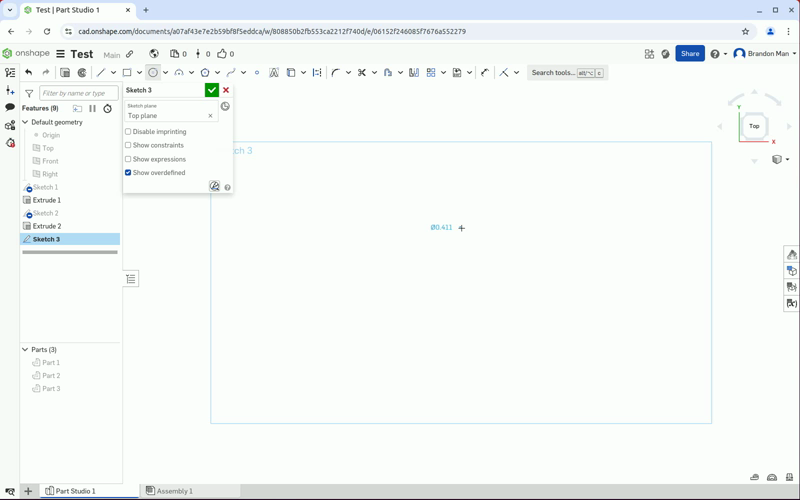
scroll(6)
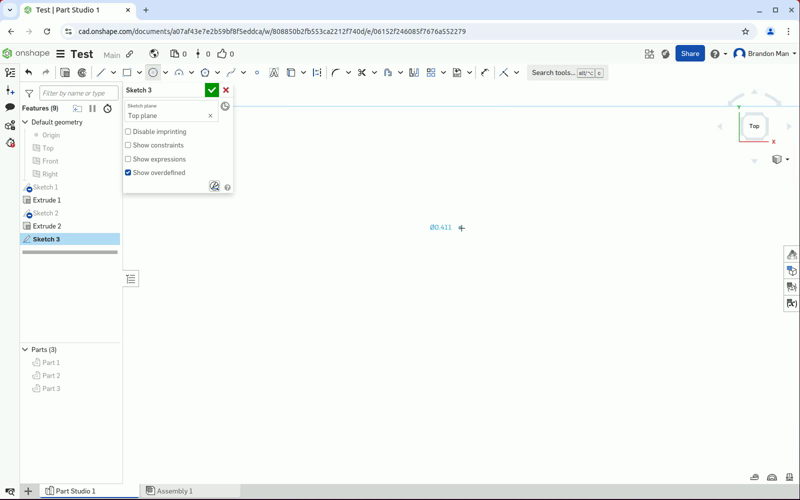
scroll(6)
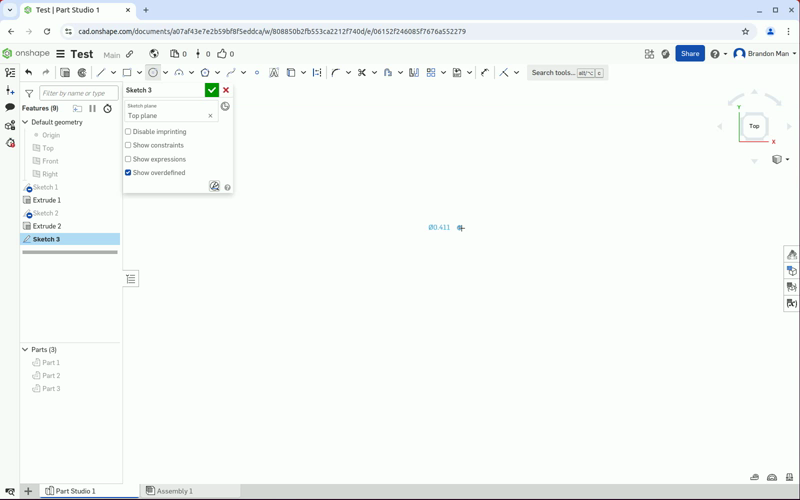
scroll(6)
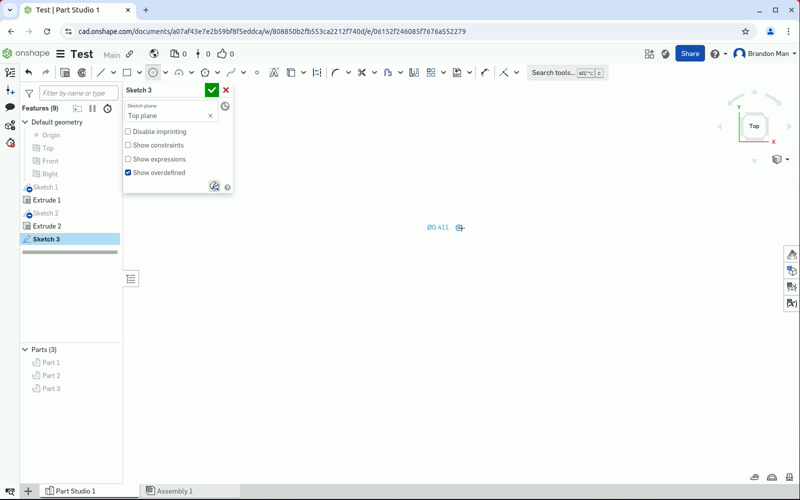
scroll(6)
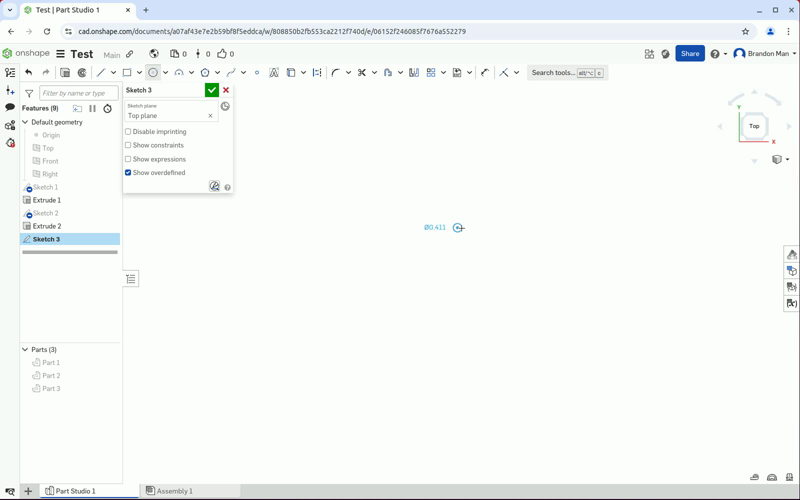
scroll(6)
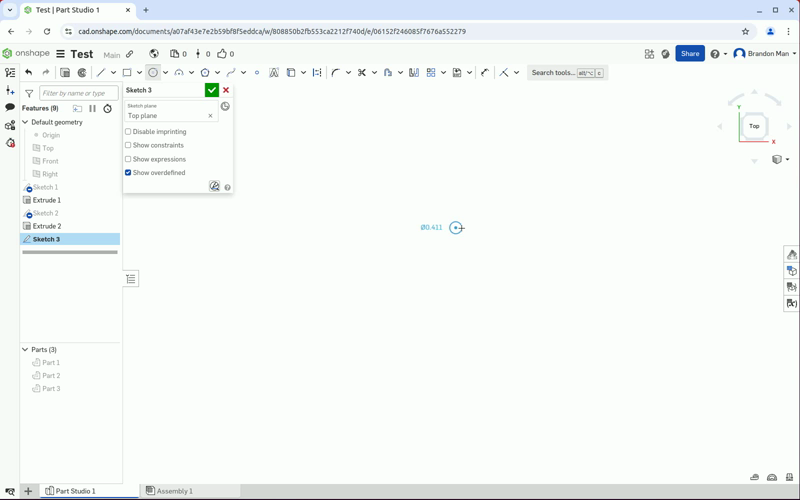
scroll(6)
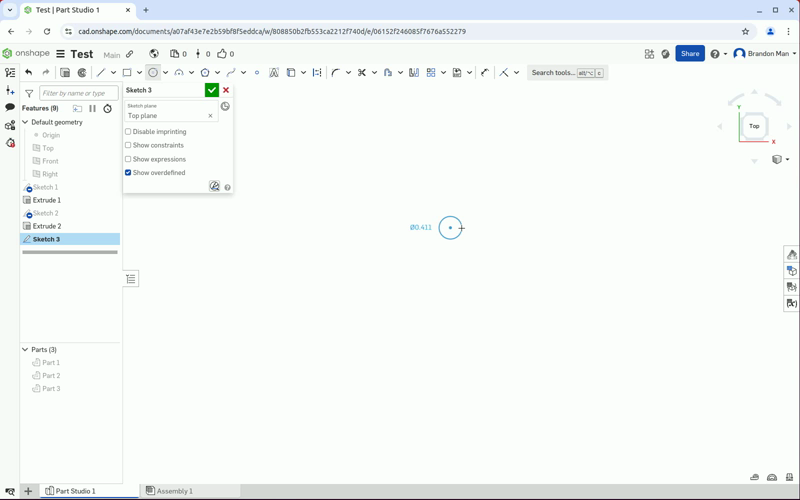
click(461, 227)
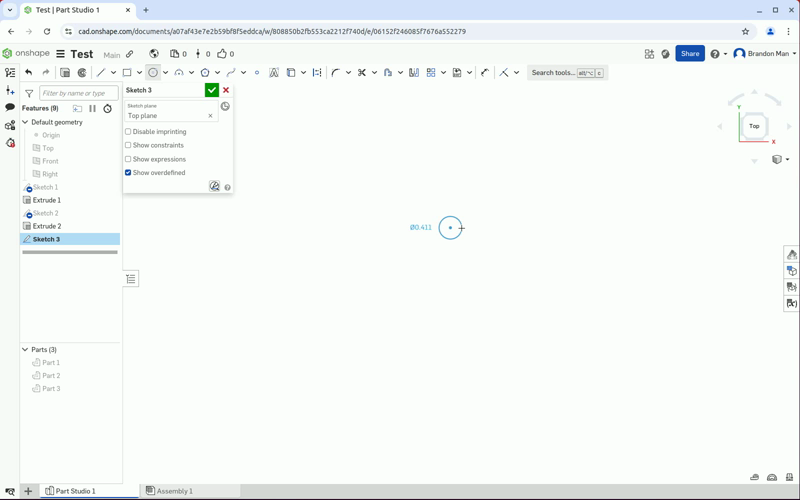
scroll(-6)
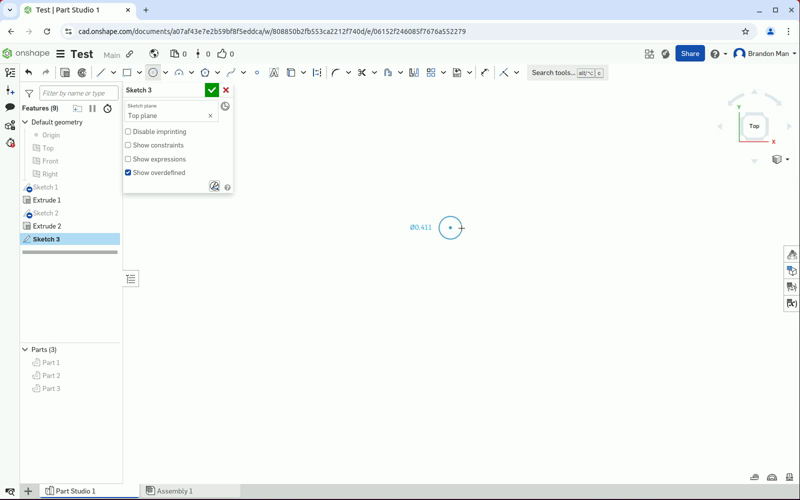
scroll(-6)
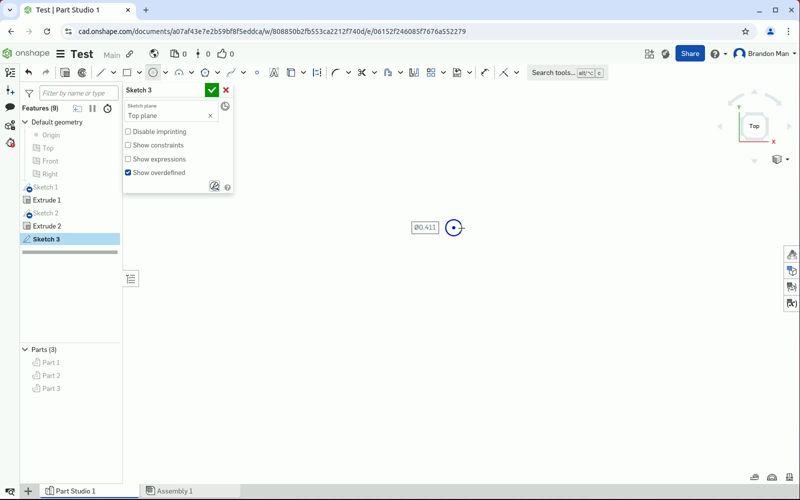
scroll(-6)
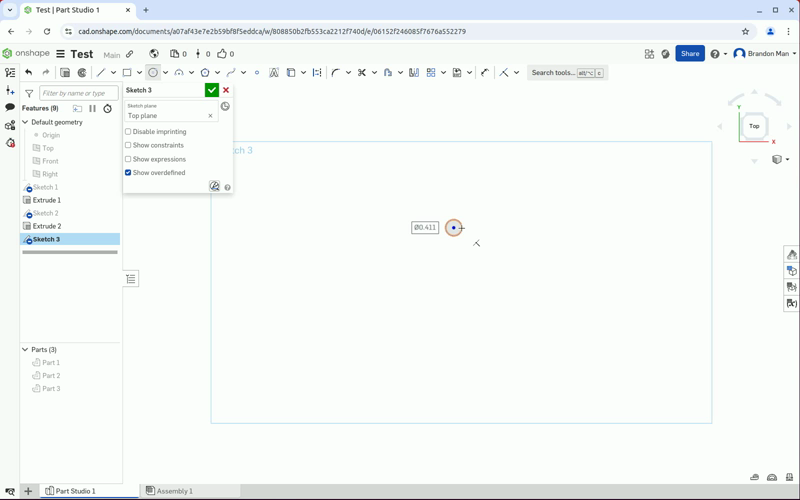
scroll(-6)
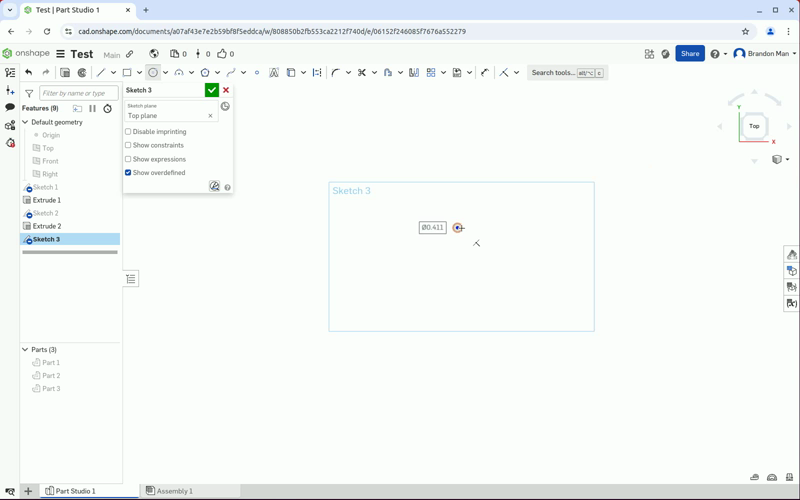
scroll(-6)
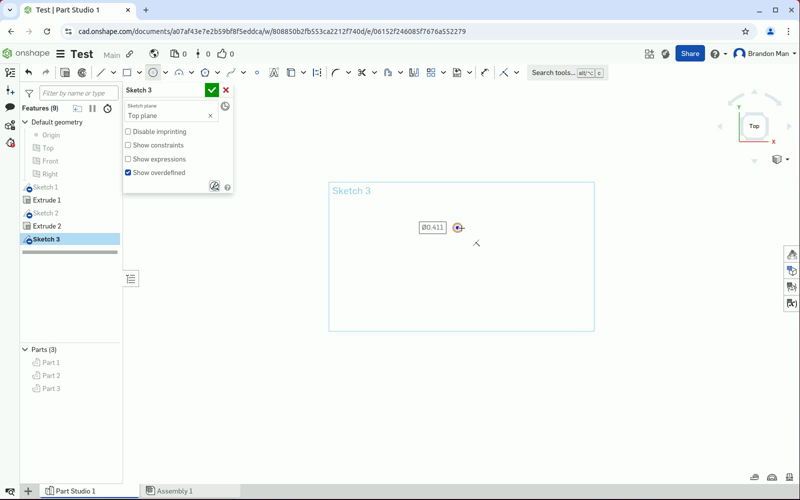
scroll(-6)
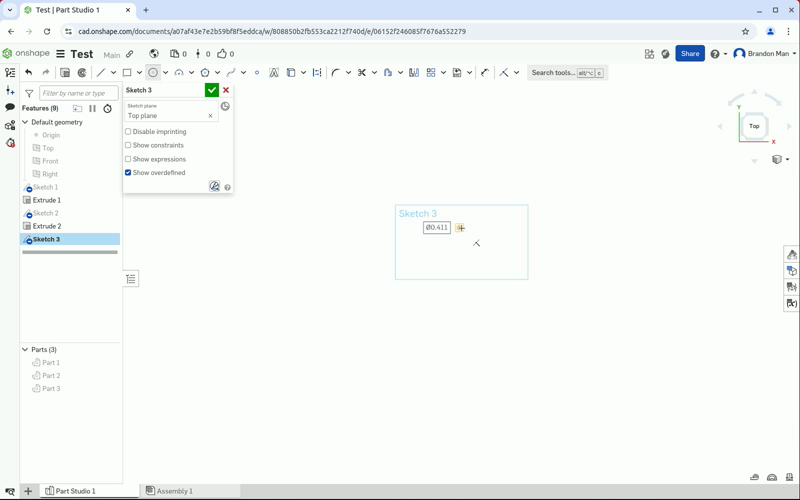
scroll(-6)
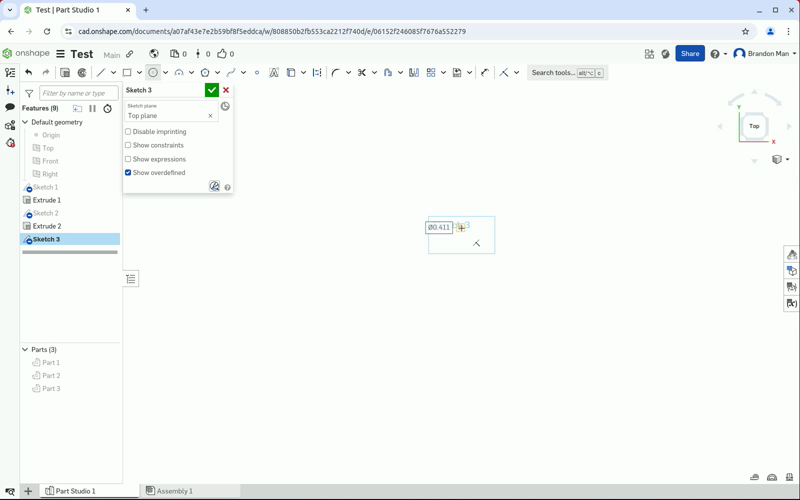
key(esc)
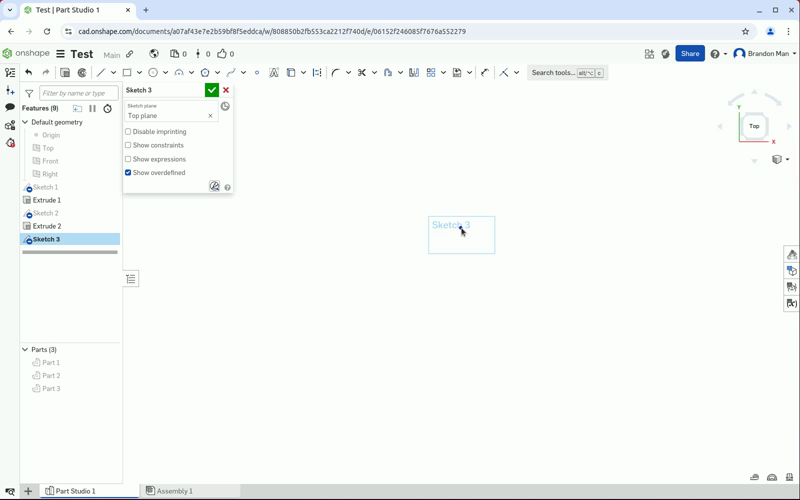
key(l)
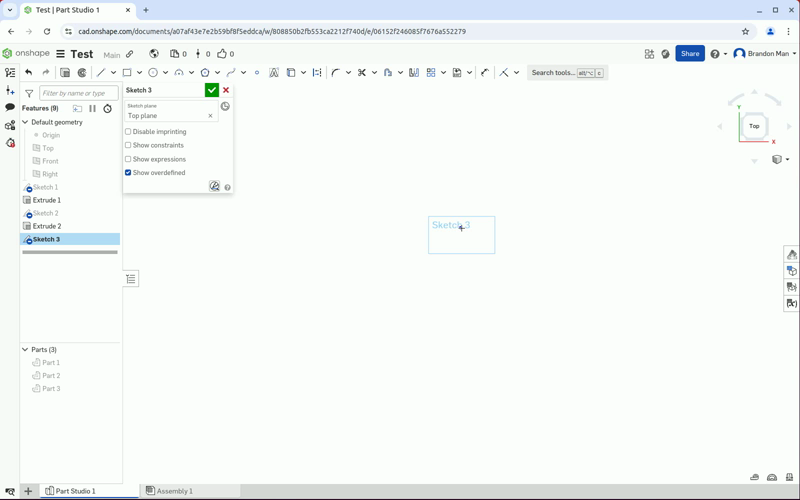
key_down(shift)
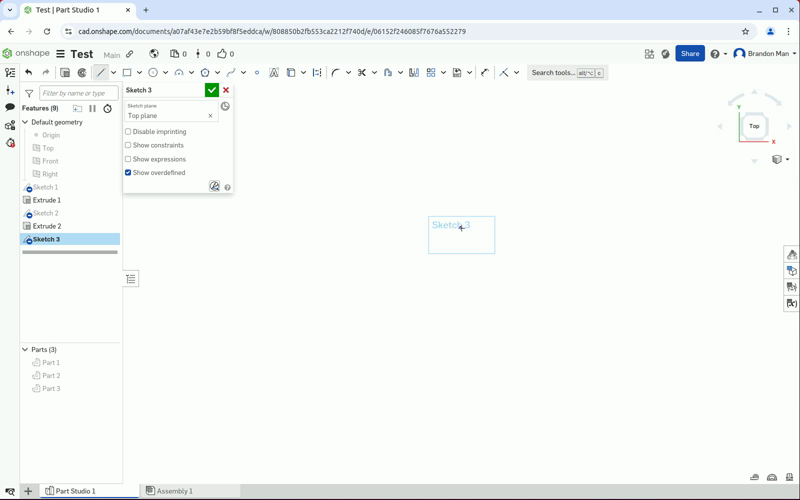
mouse_move(460, 232)
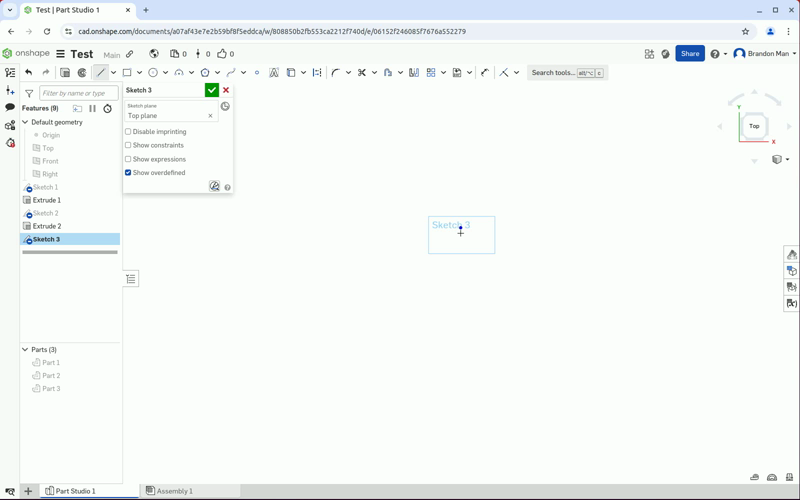
click(460, 232)
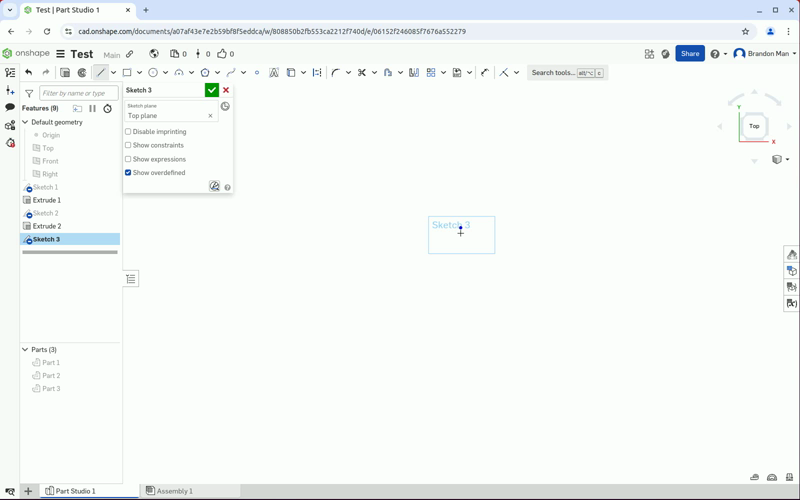
key_up(shift)
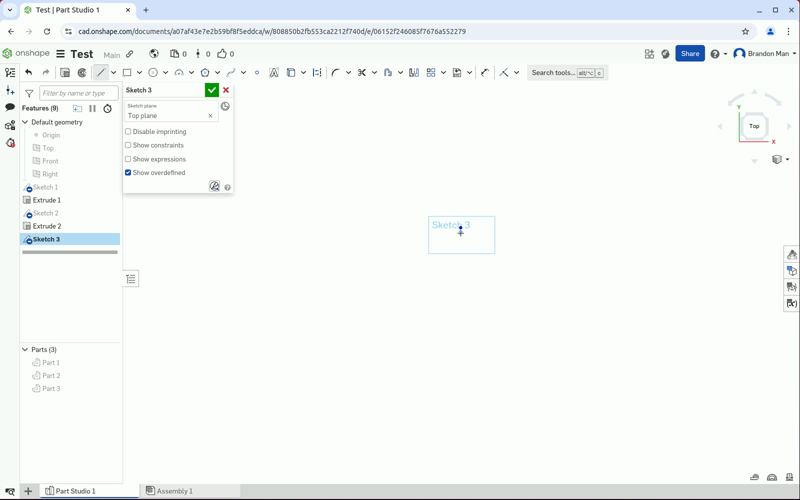
key_down(shift)
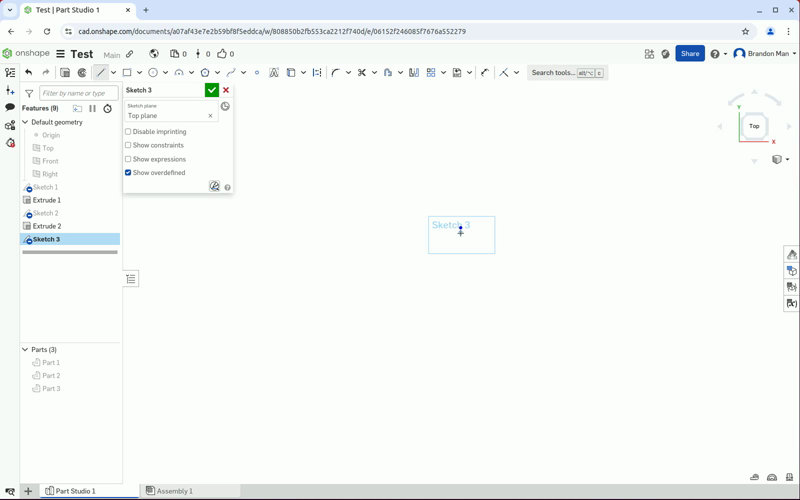
mouse_move(530, 232)
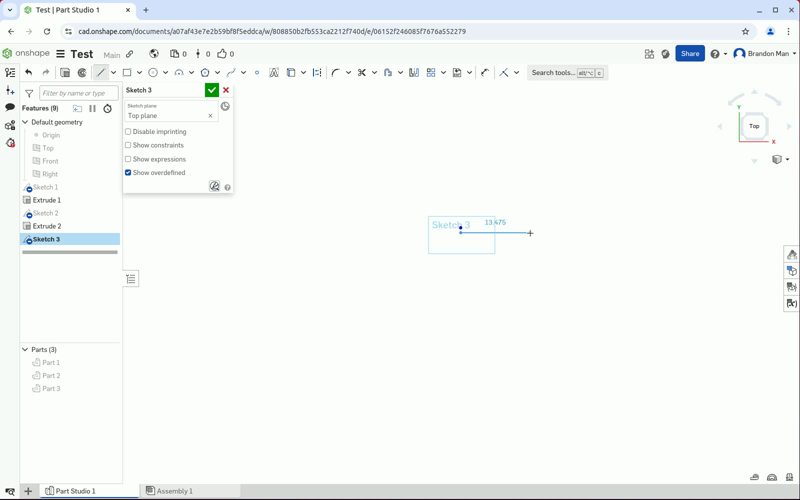
click(530, 232)
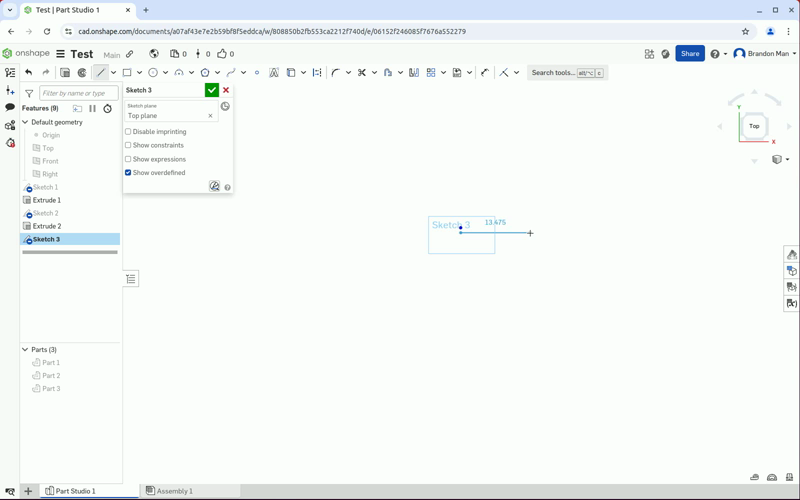
key_up(shift)
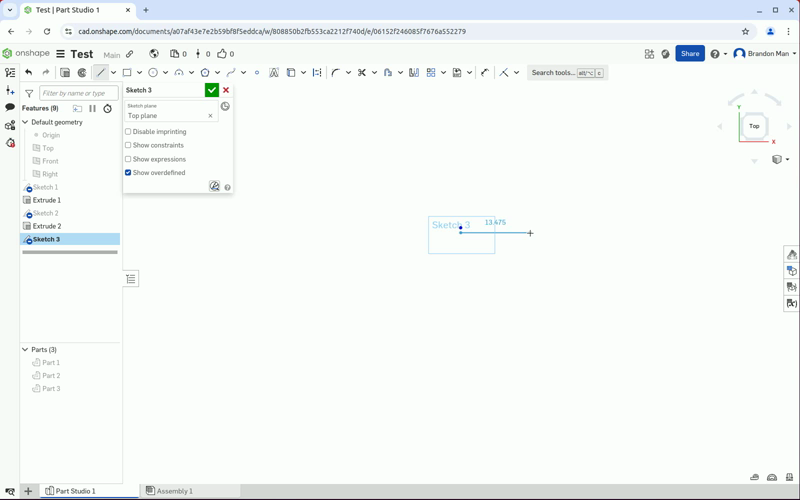
key(esc)
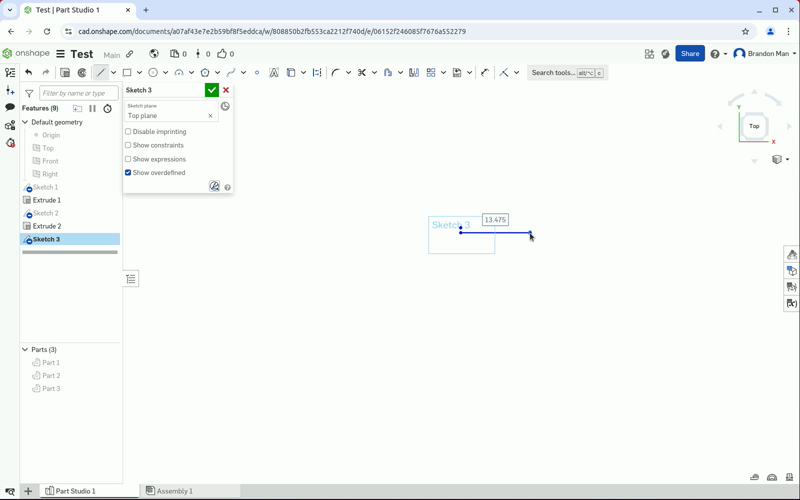
key(a)
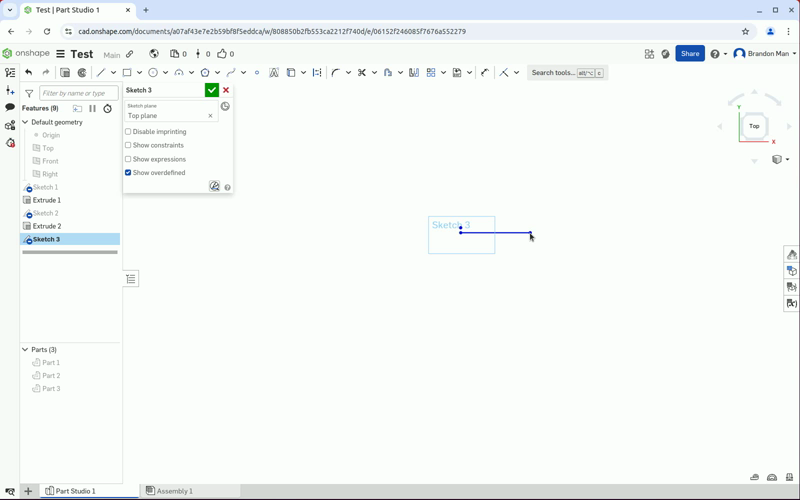
mouse_move(530, 232)
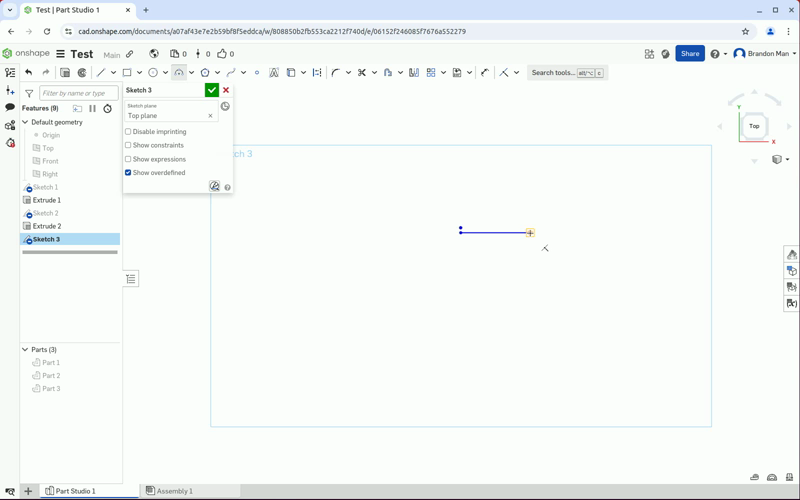
click(530, 232)
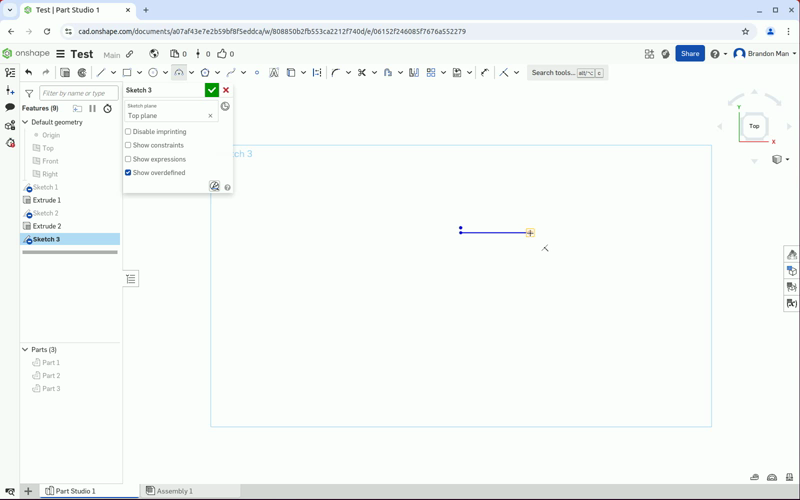
key_down(shift)
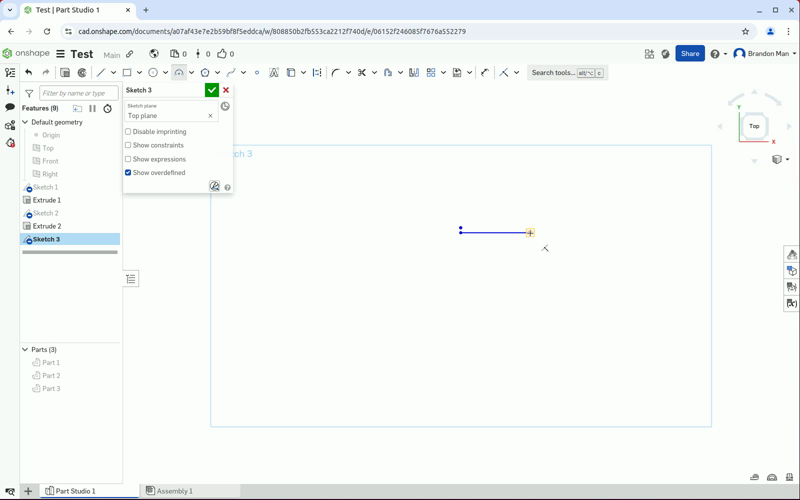
mouse_move(530, 223)
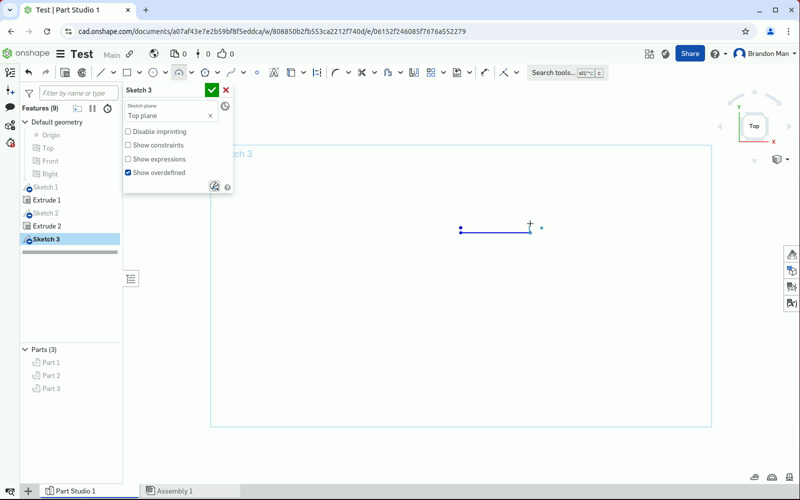
click(530, 223)
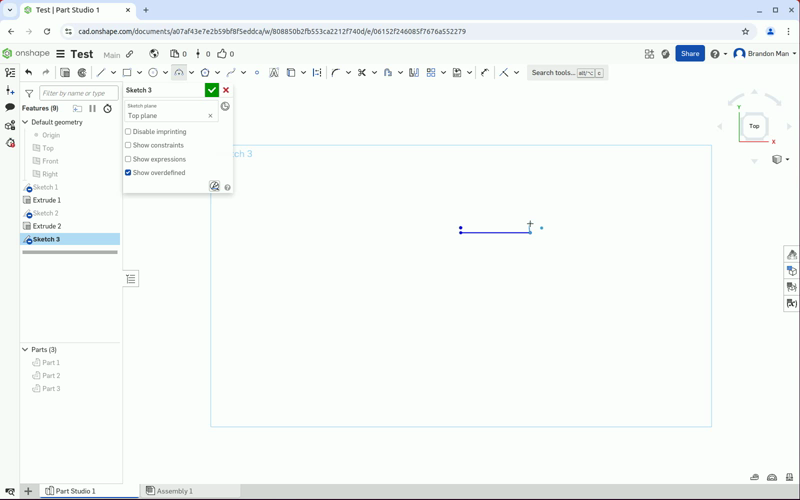
mouse_move(534, 227)
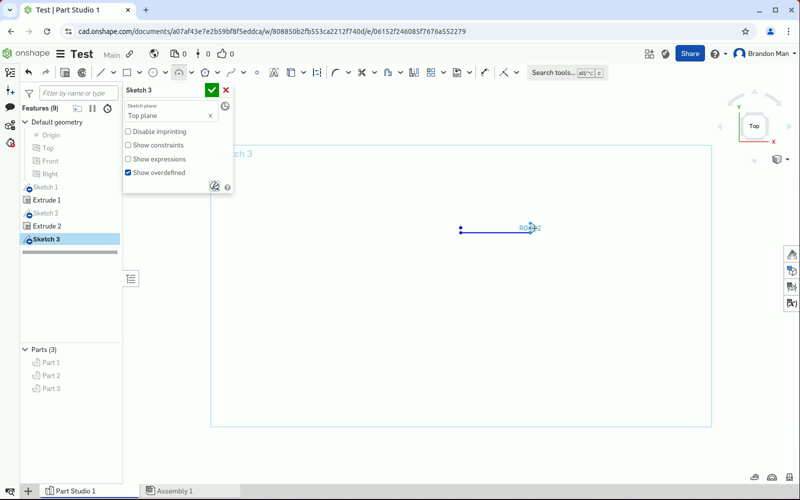
click(534, 227)
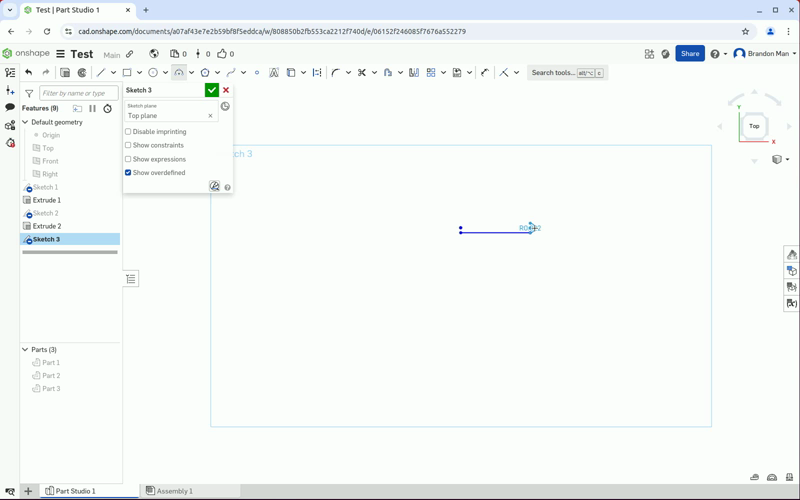
key_up(shift)
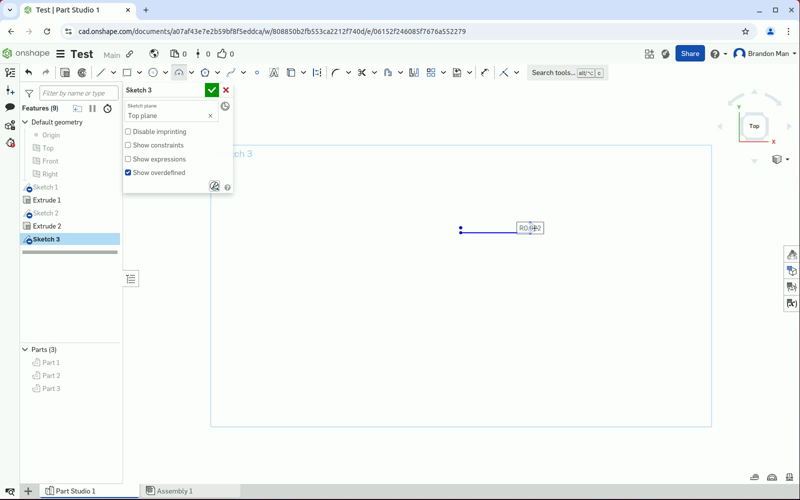
key(esc)
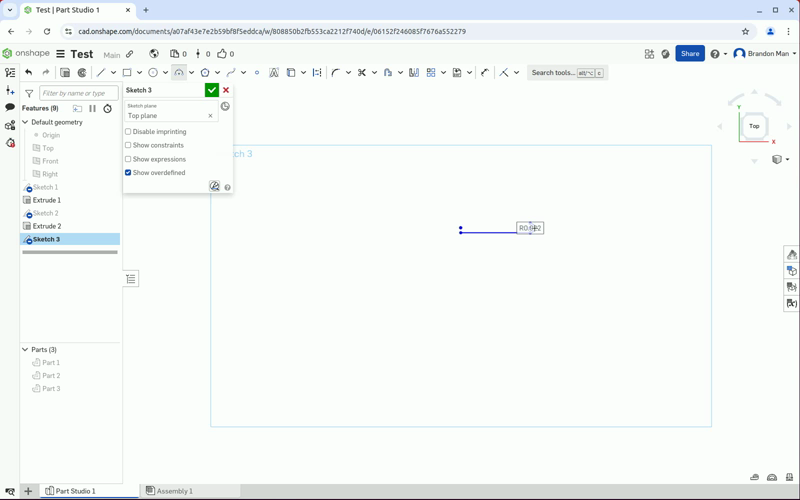
key(l)
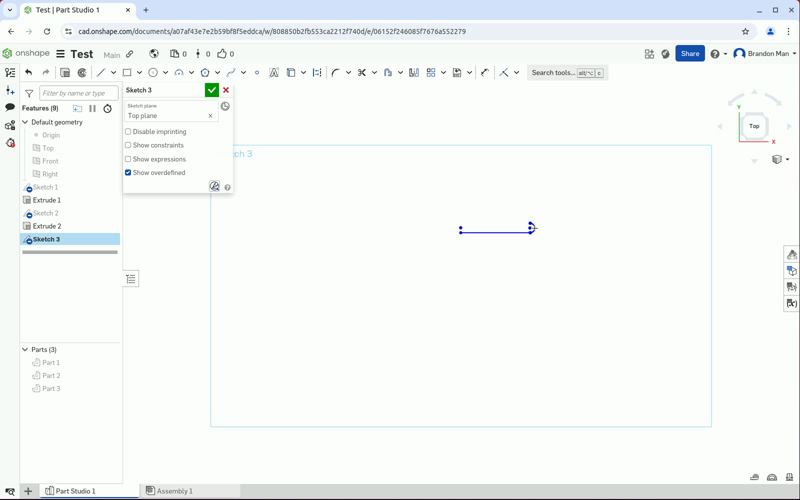
mouse_move(530, 223)
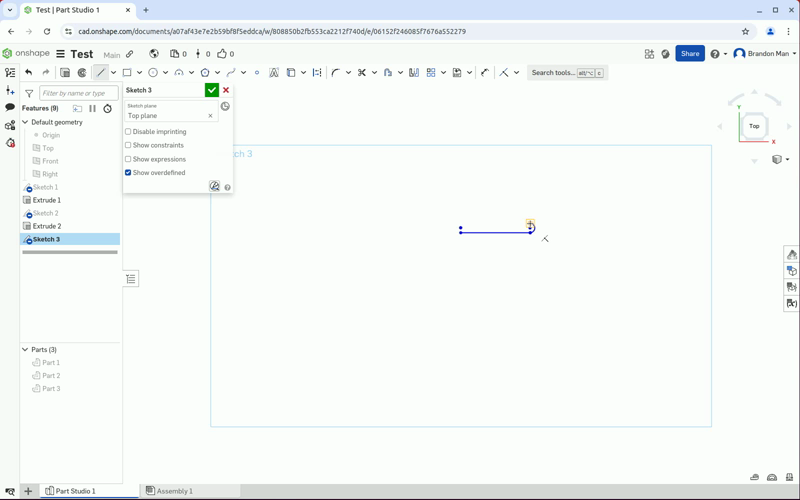
click(530, 223)
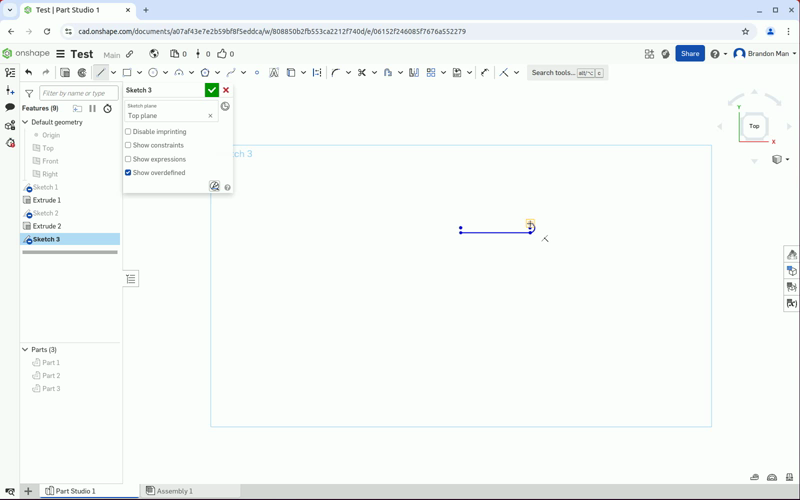
key_down(shift)
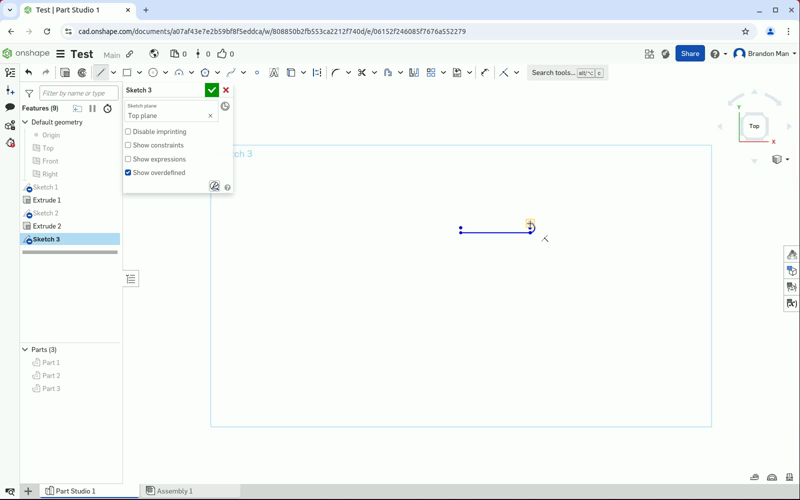
mouse_move(460, 223)
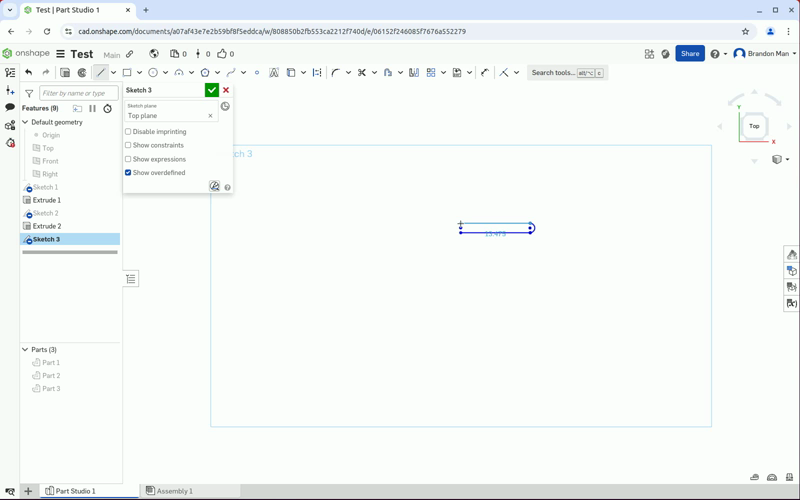
click(460, 223)
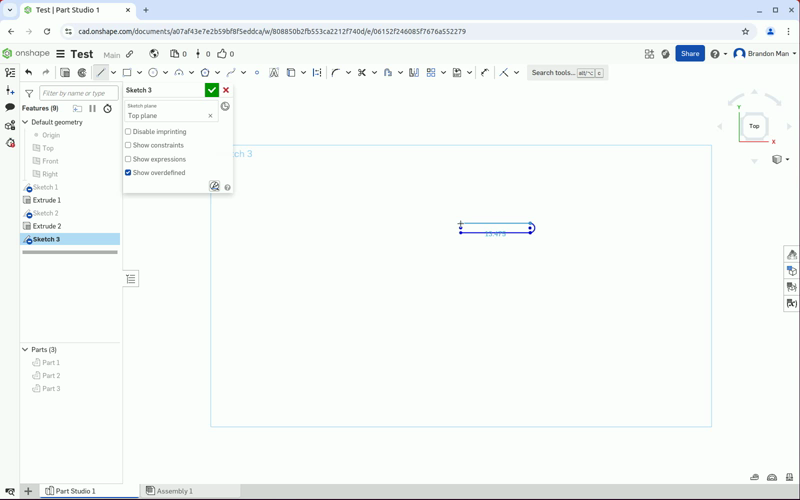
key_up(shift)
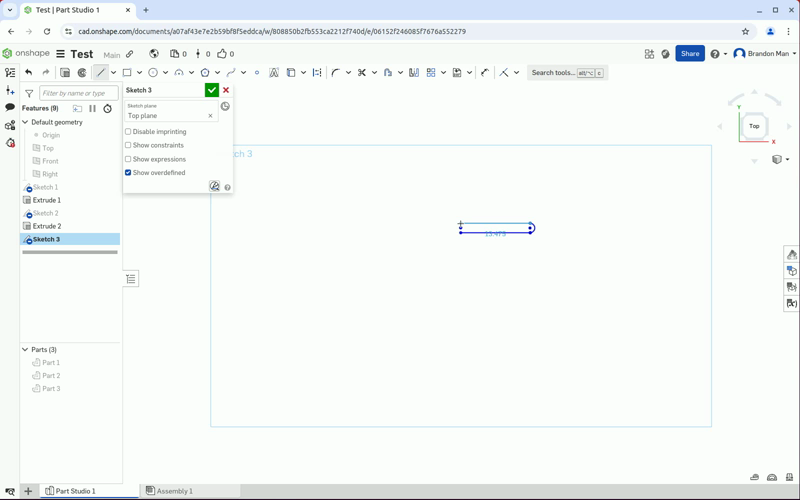
key(esc)
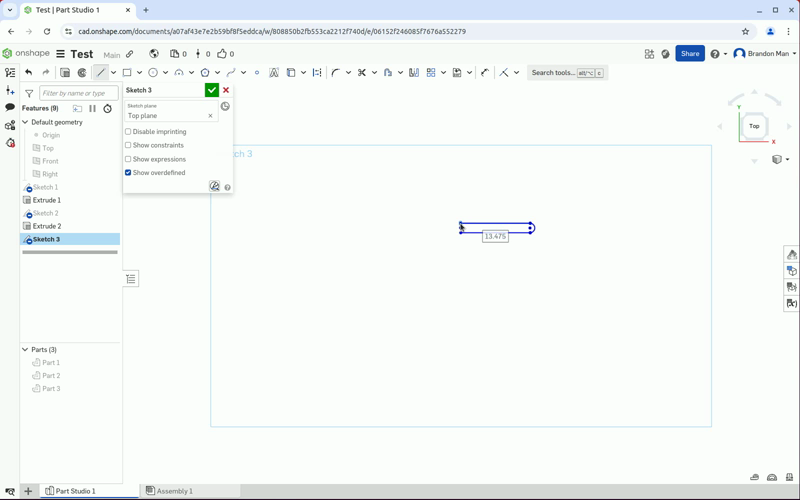
key(a)
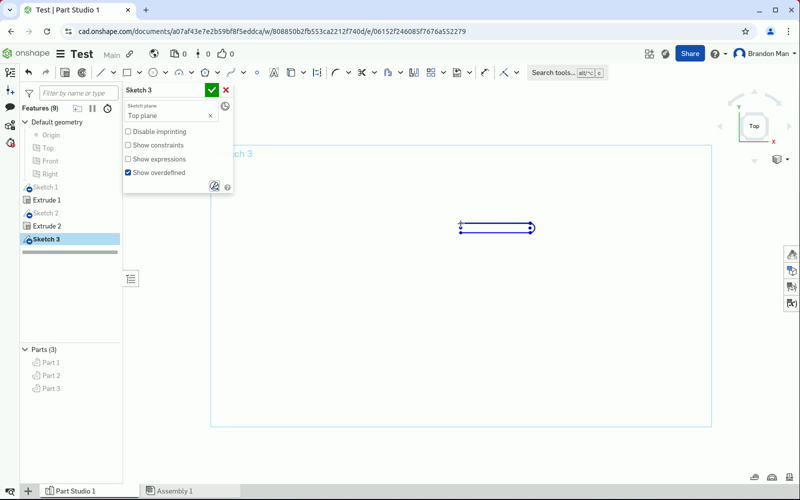
mouse_move(460, 223)
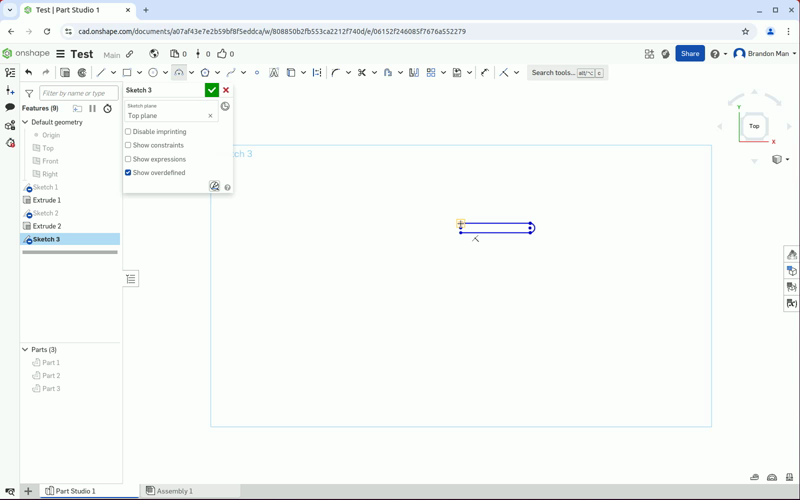
click(460, 223)
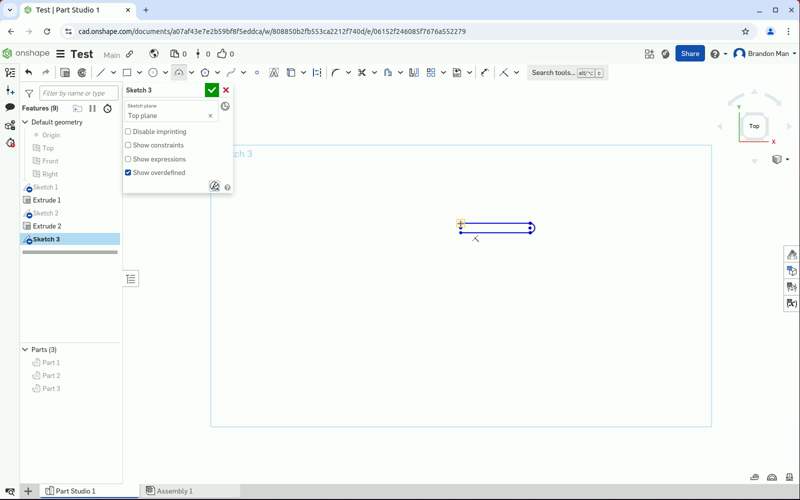
mouse_move(460, 232)
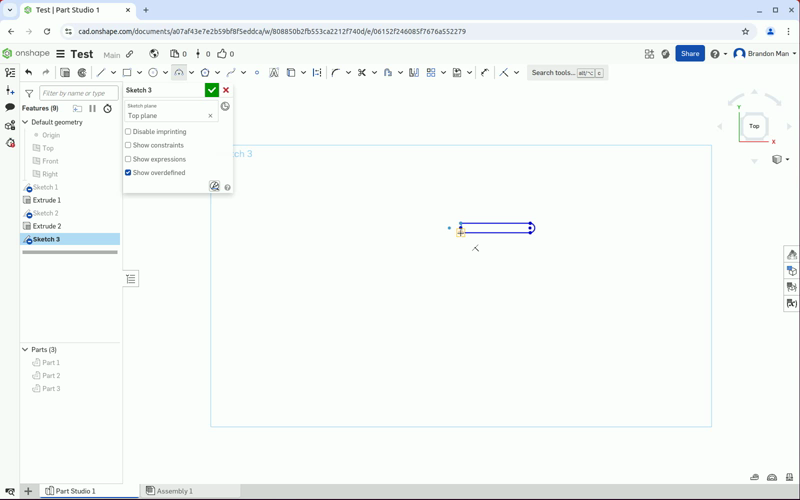
click(460, 232)
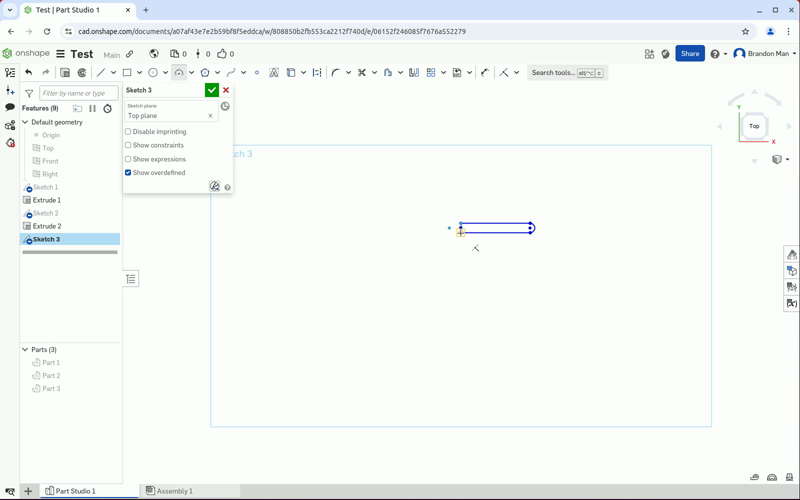
key_down(shift)
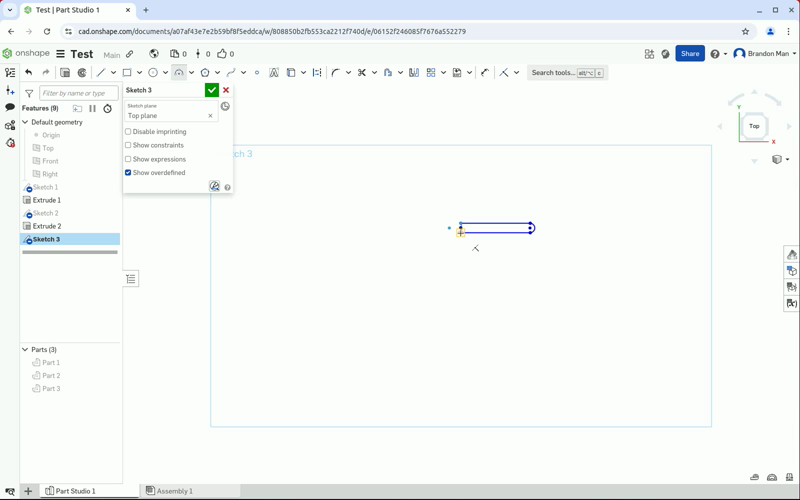
mouse_move(465, 227)
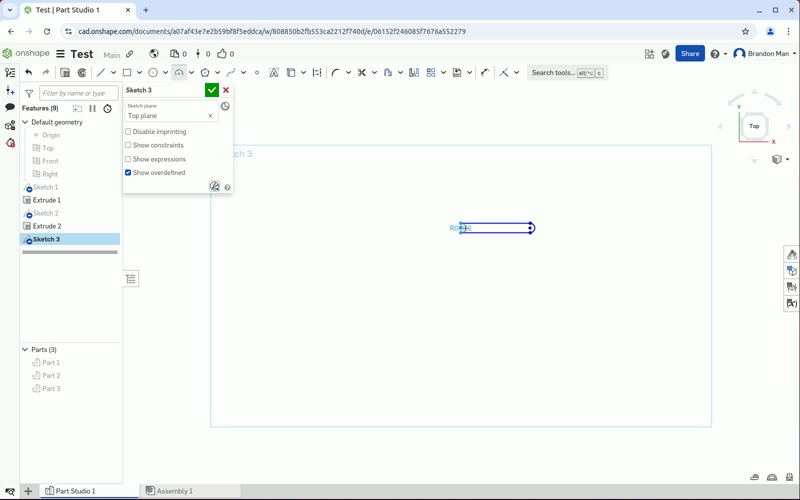
scroll(6)
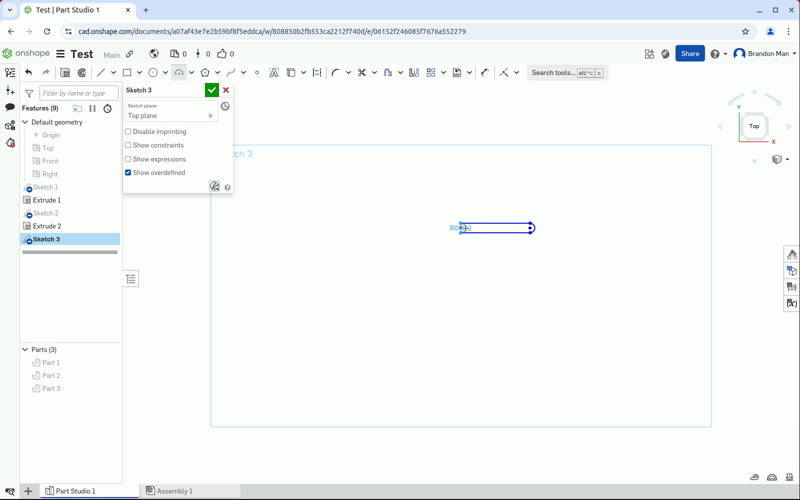
scroll(6)
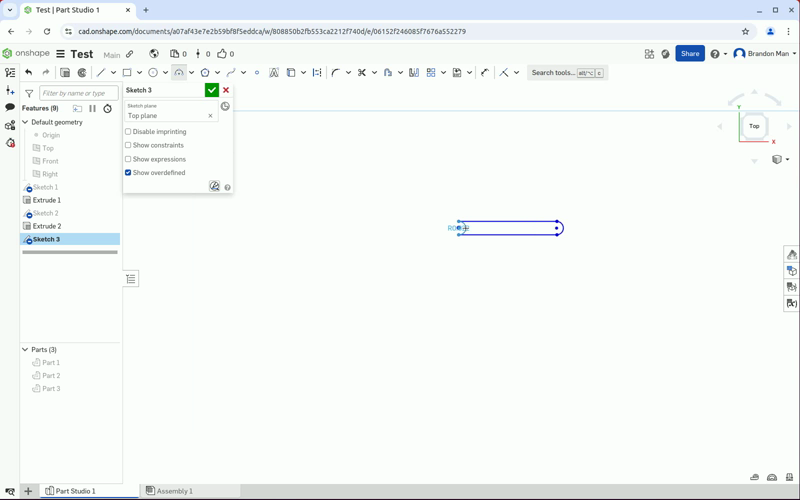
scroll(6)
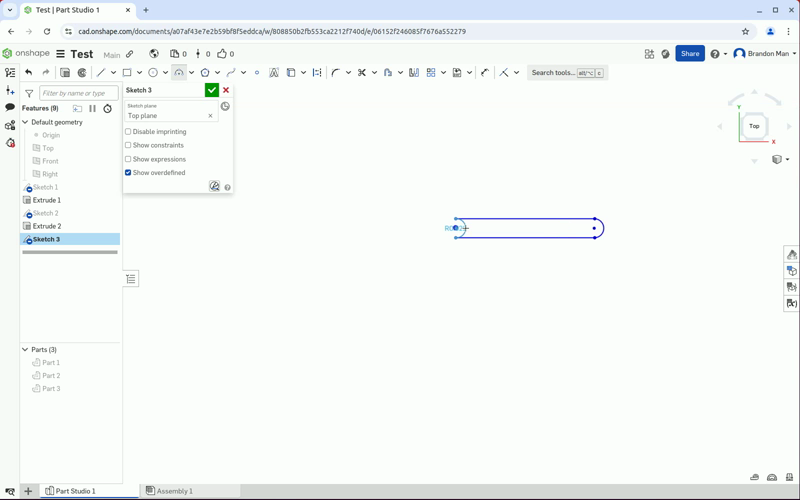
scroll(6)
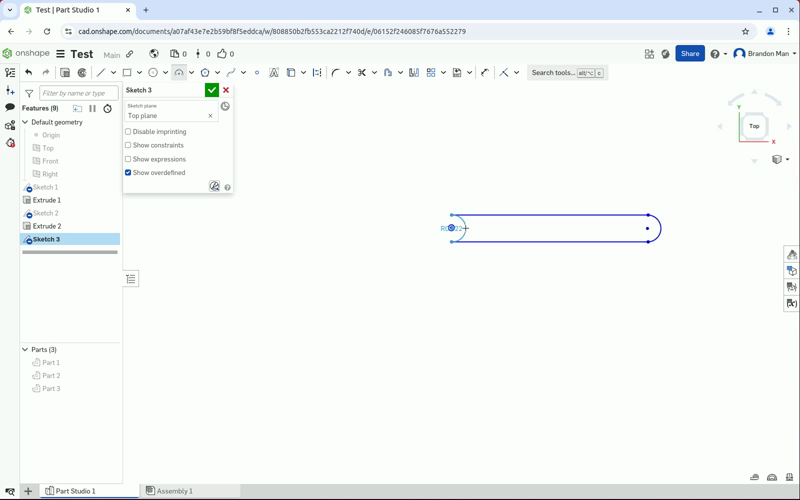
scroll(6)
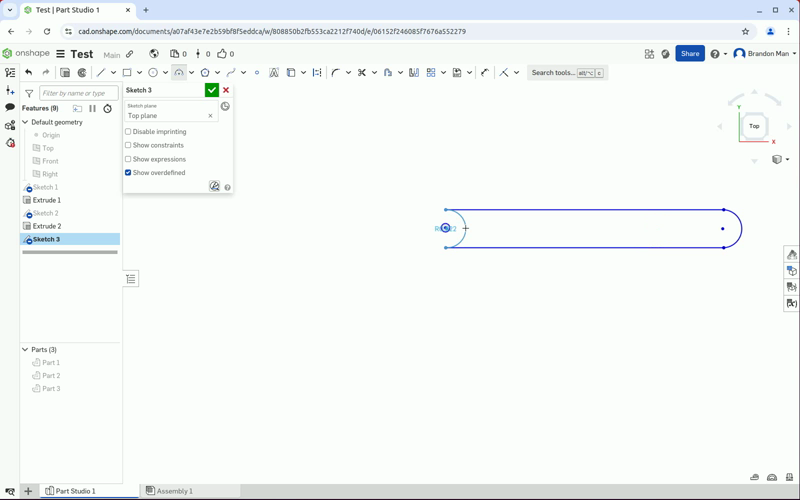
scroll(6)
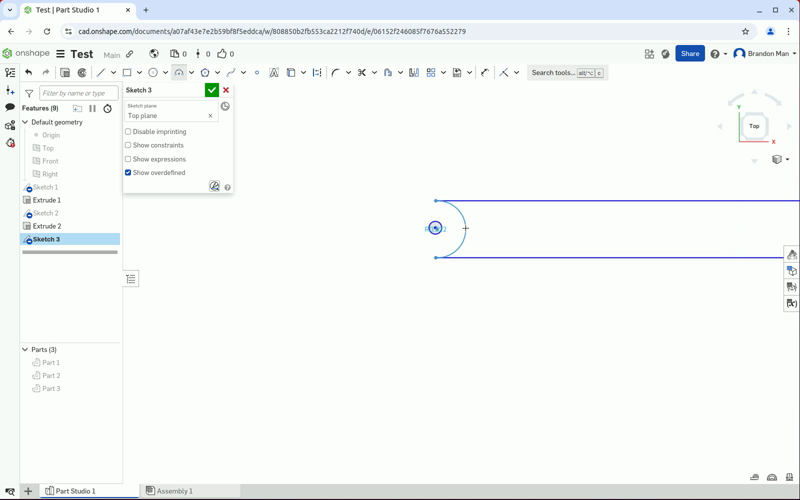
scroll(6)
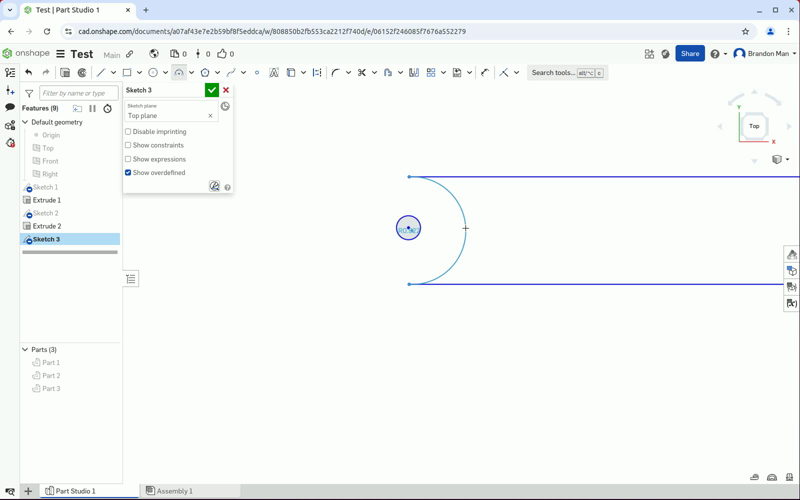
click(465, 227)
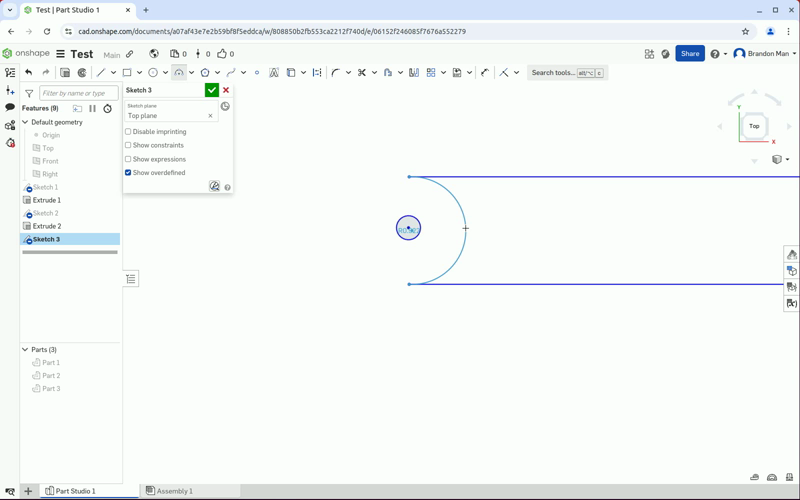
scroll(-6)
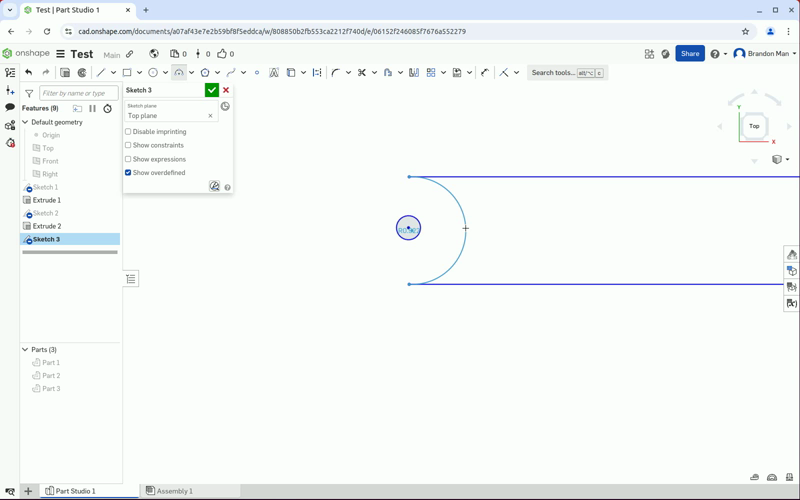
scroll(-6)
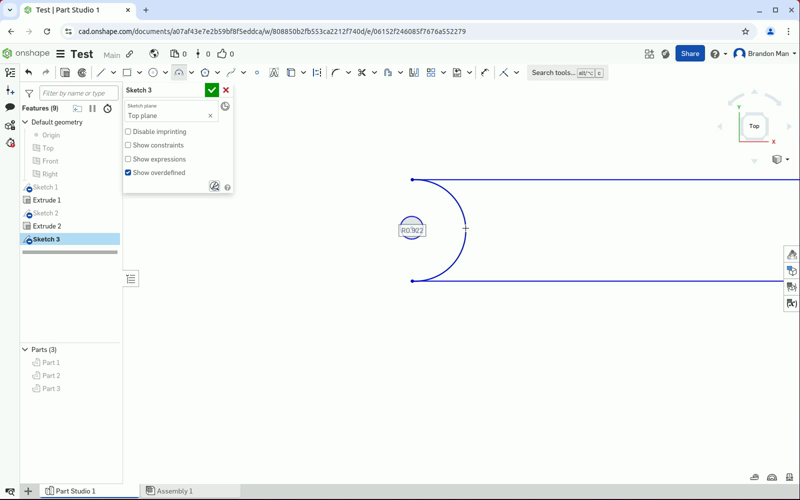
scroll(-6)
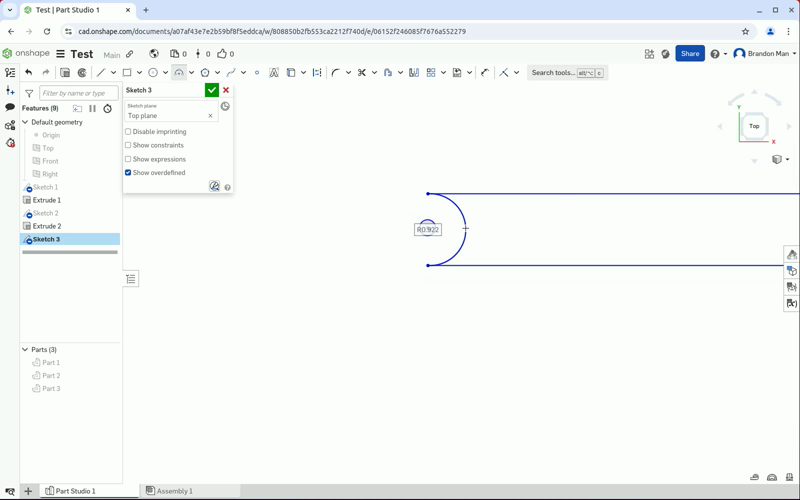
scroll(-6)
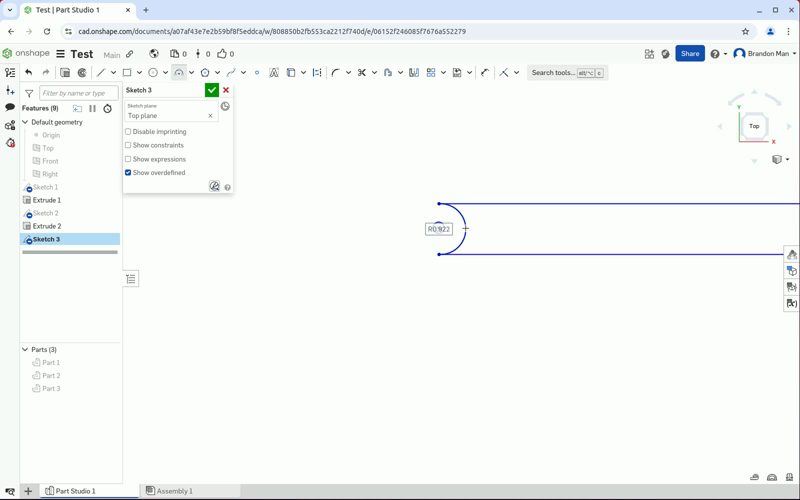
scroll(-6)
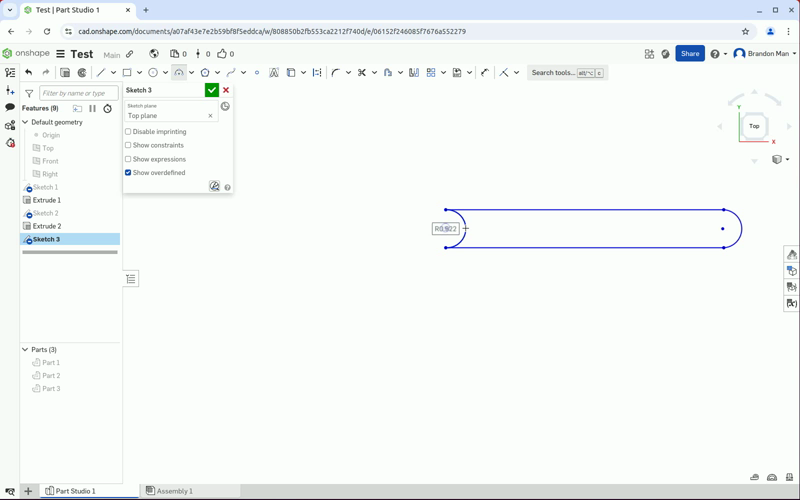
scroll(-6)
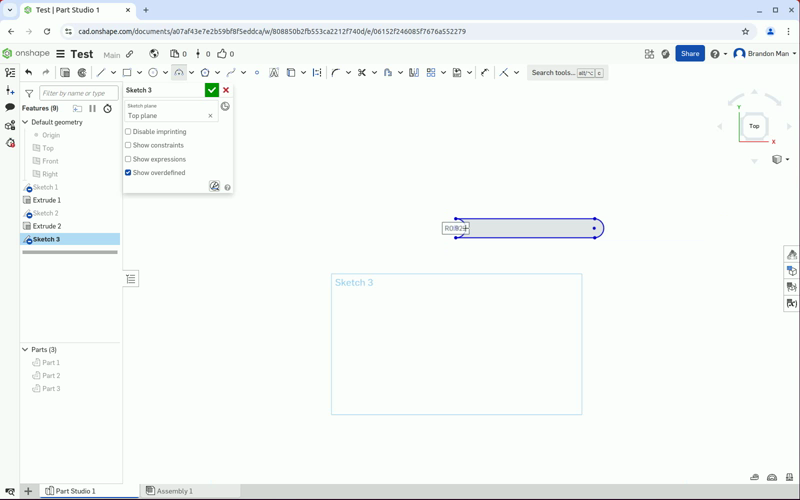
scroll(-6)
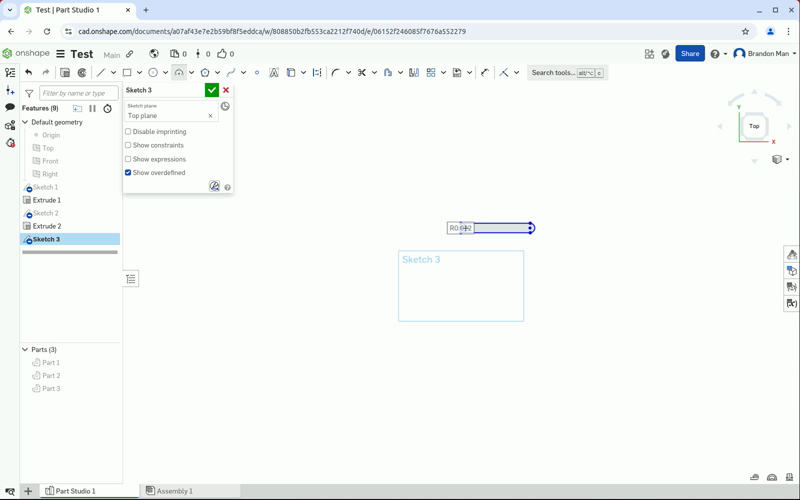
key_up(shift)
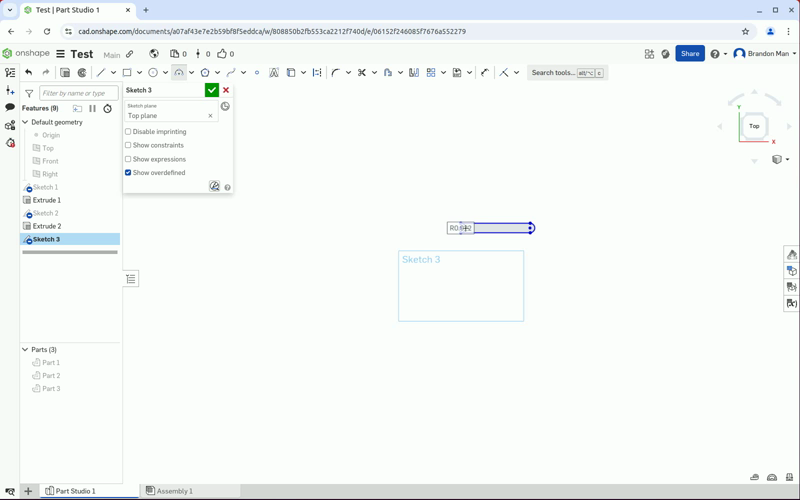
key(esc)
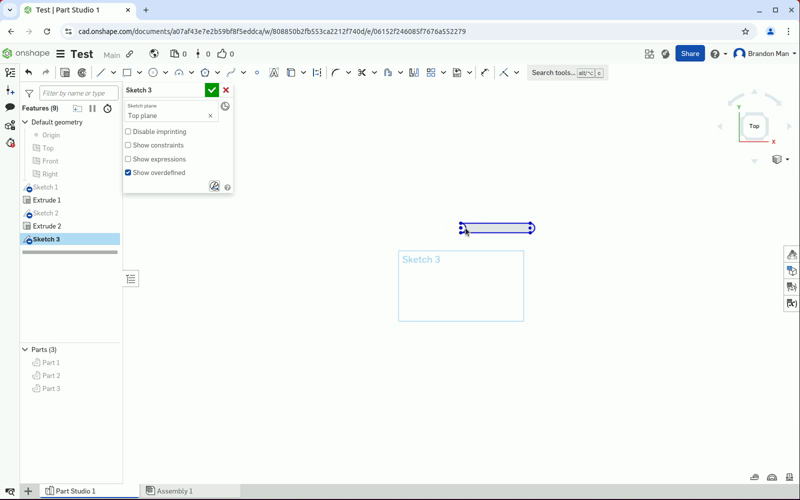
key(c)
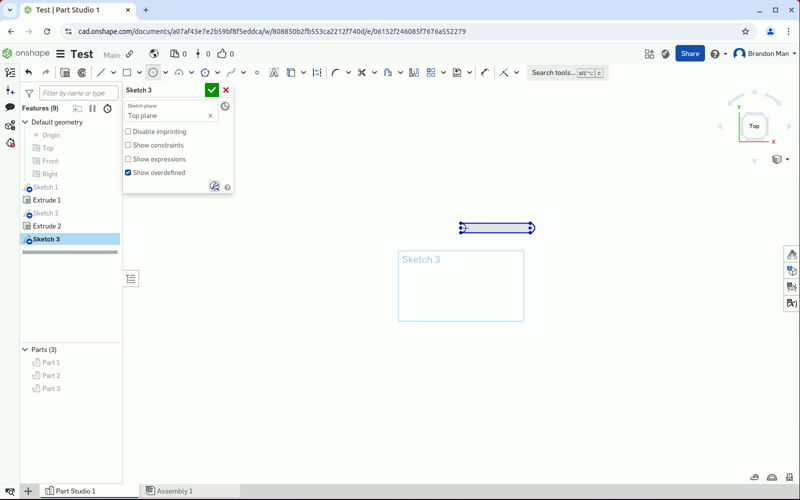
key_down(shift)
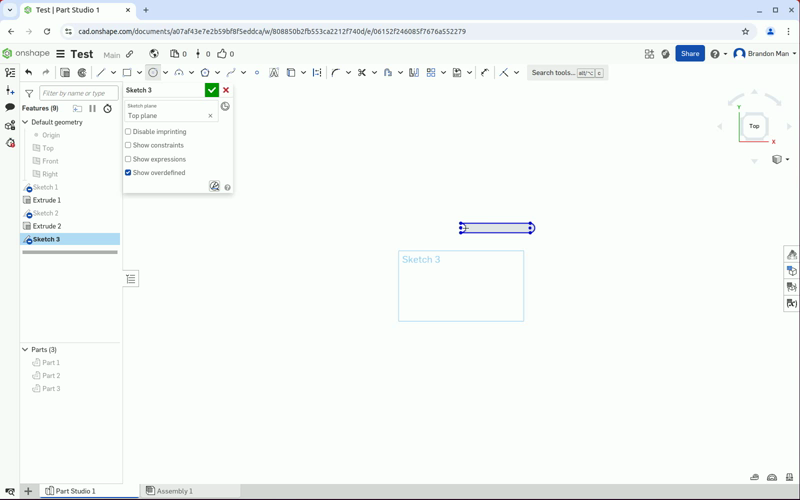
mouse_move(530, 227)
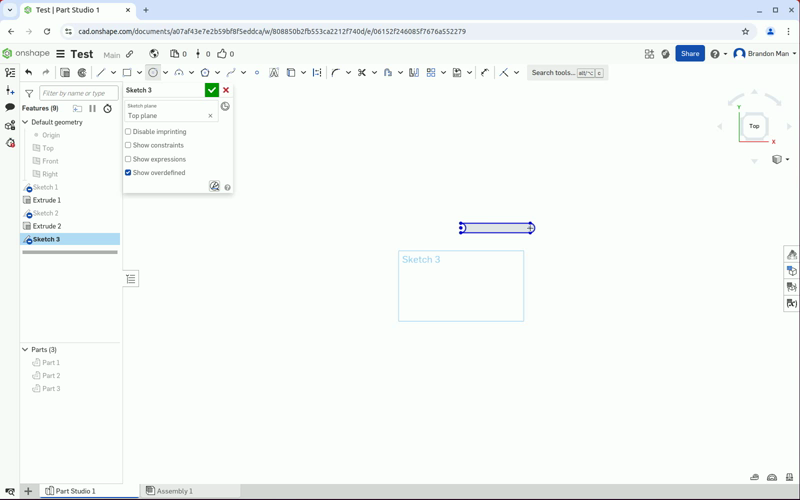
scroll(6)
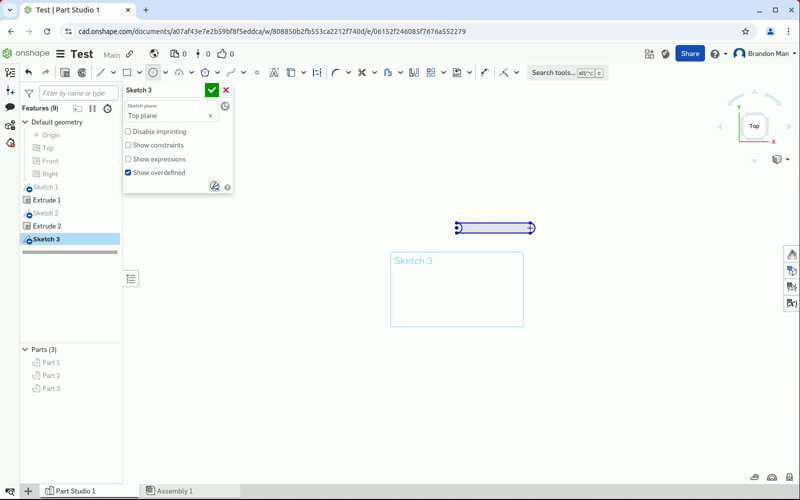
scroll(6)
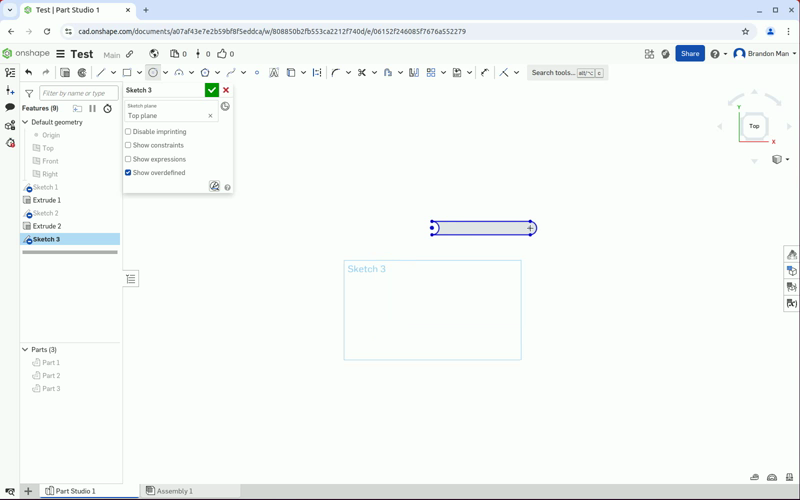
scroll(6)
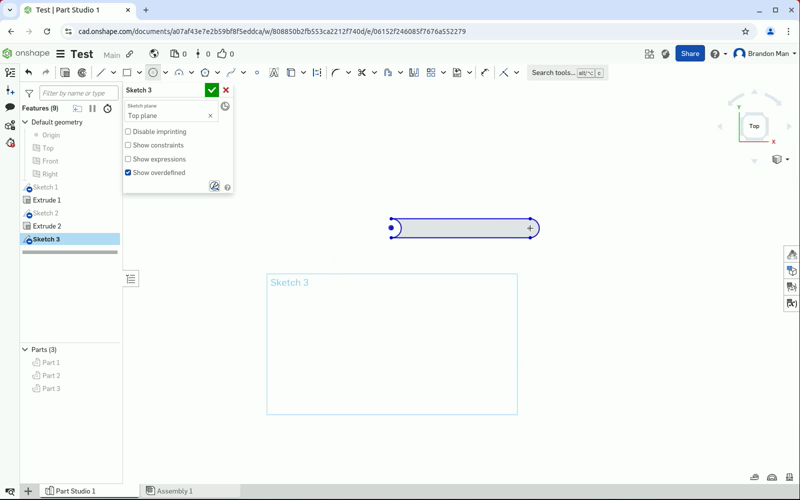
scroll(6)
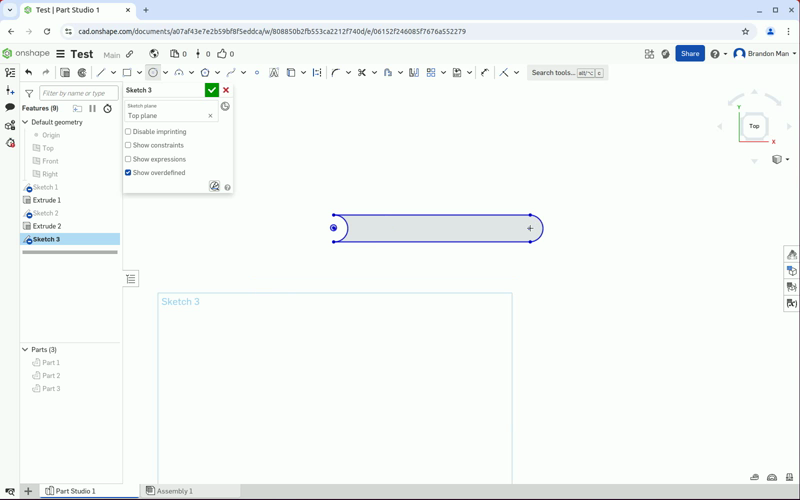
scroll(6)
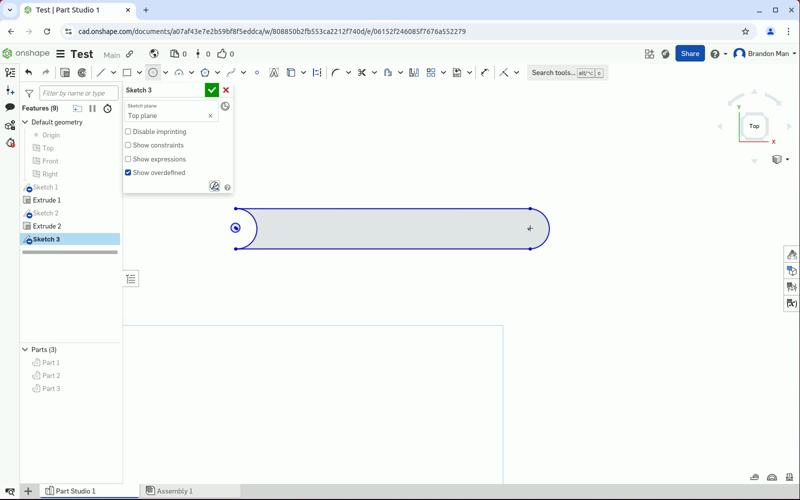
scroll(6)
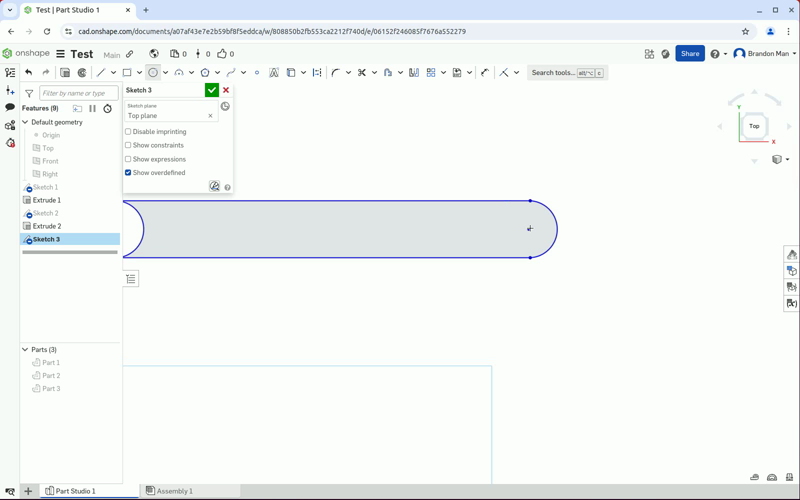
scroll(6)
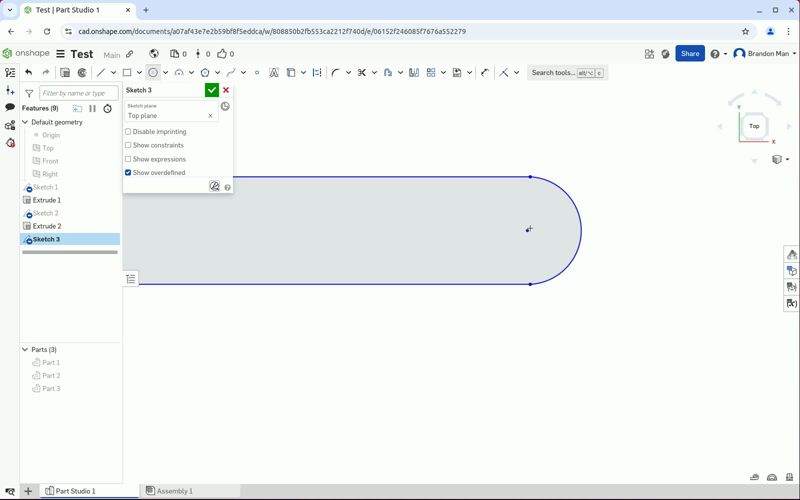
click(530, 227)
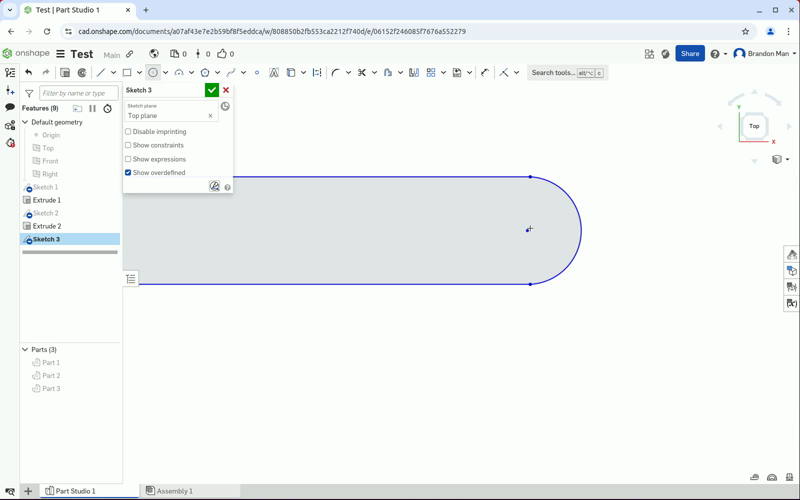
scroll(-6)
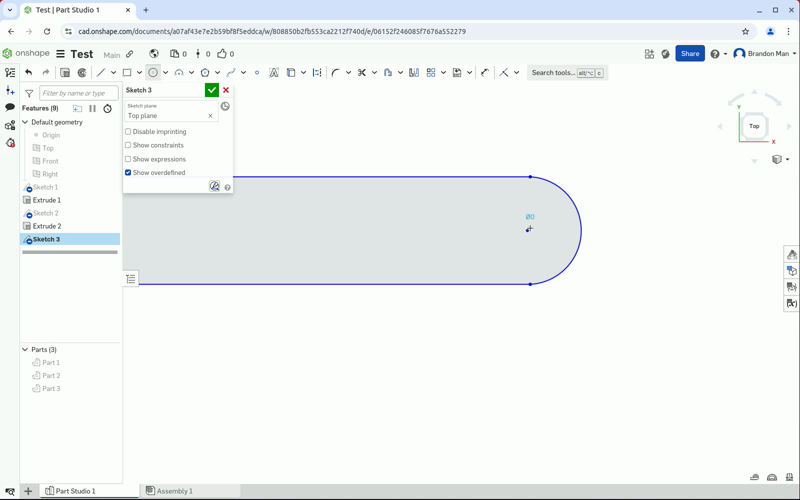
scroll(-6)
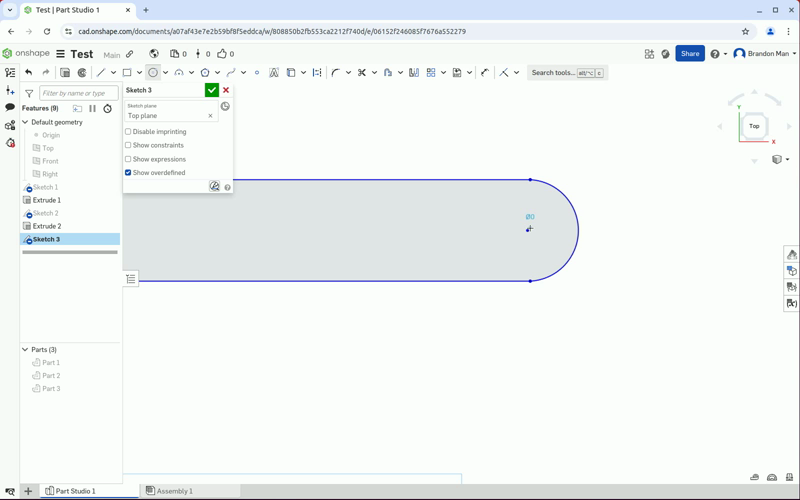
scroll(-6)
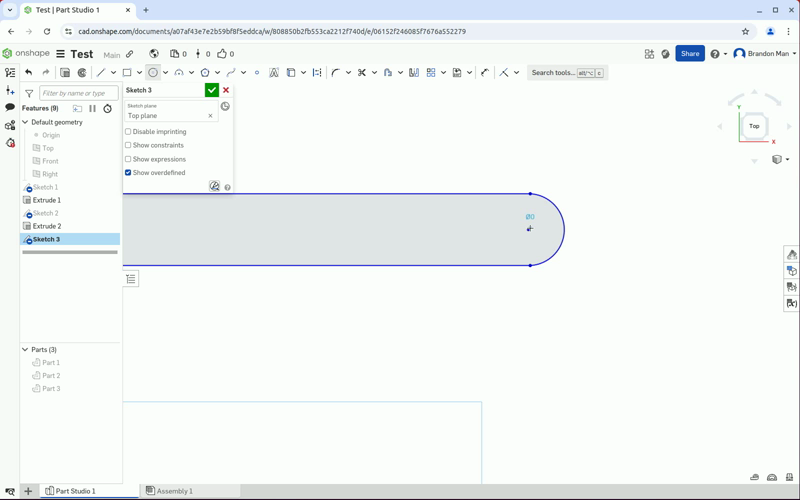
scroll(-6)
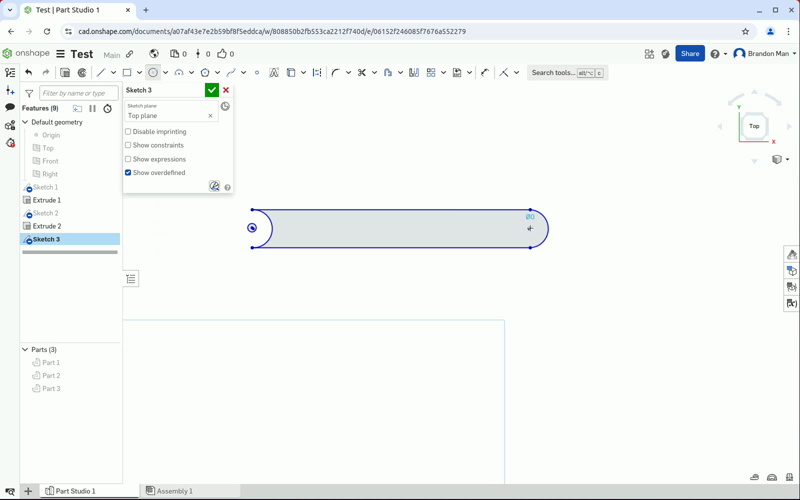
scroll(-6)
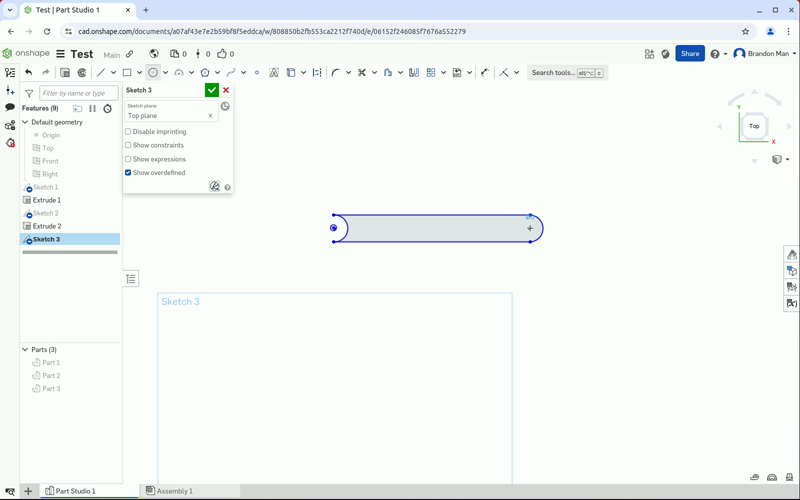
scroll(-6)
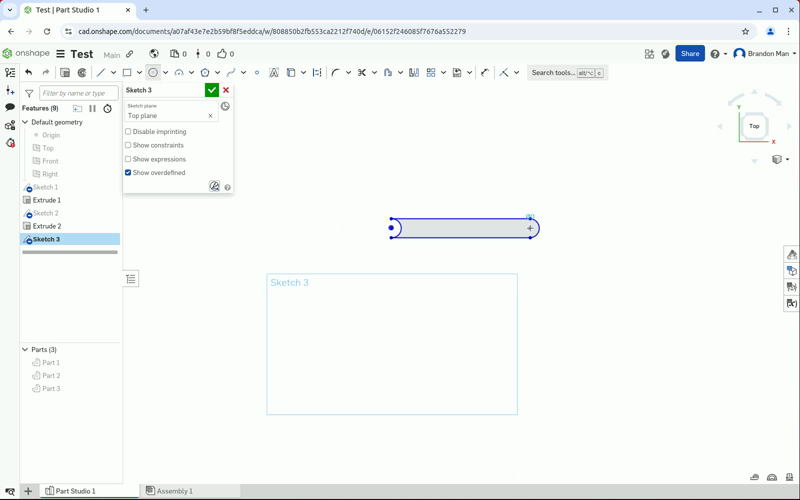
scroll(-6)
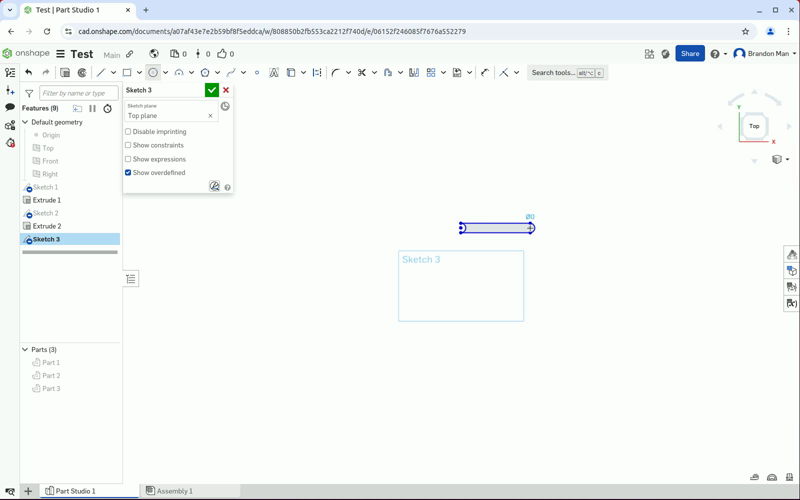
key_up(shift)
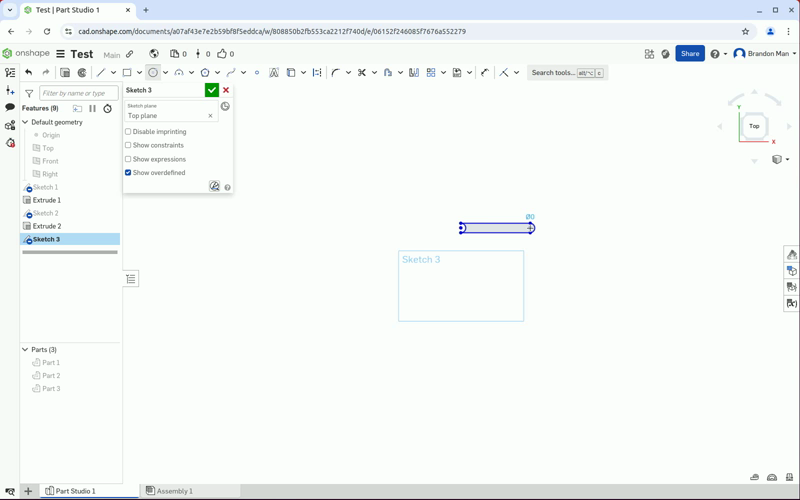
mouse_move(531, 227)
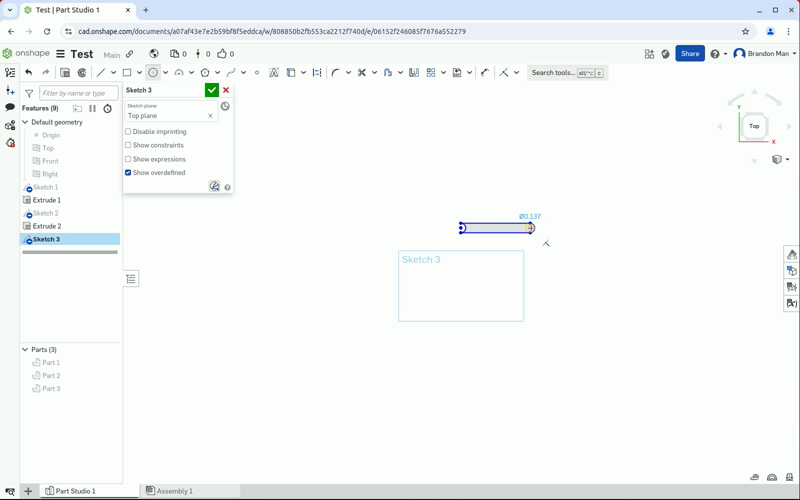
scroll(6)
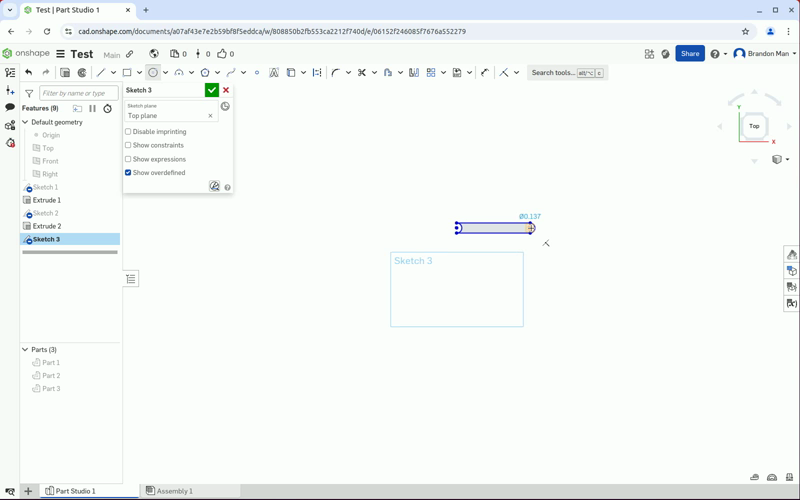
scroll(6)
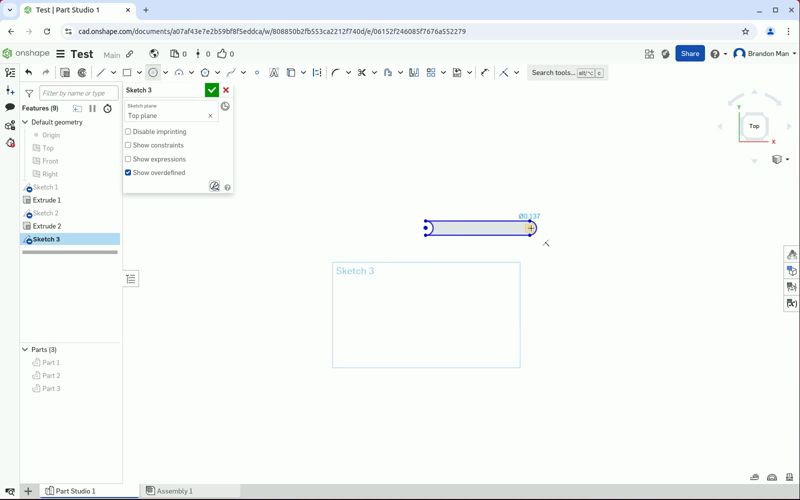
scroll(6)
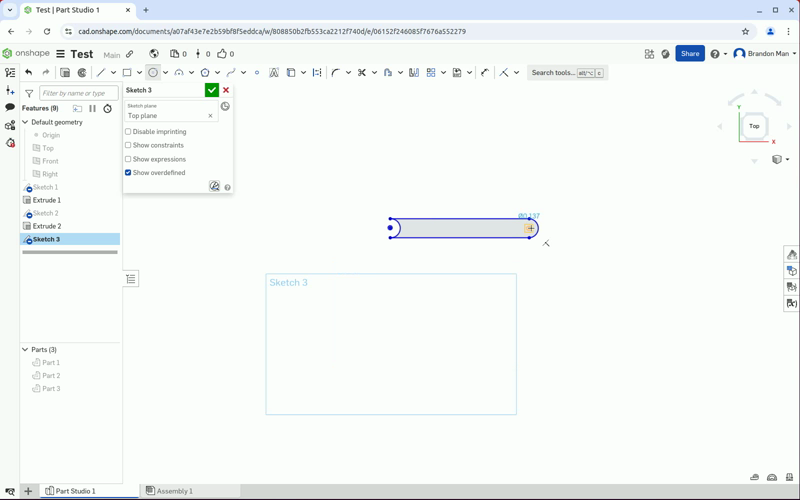
scroll(6)
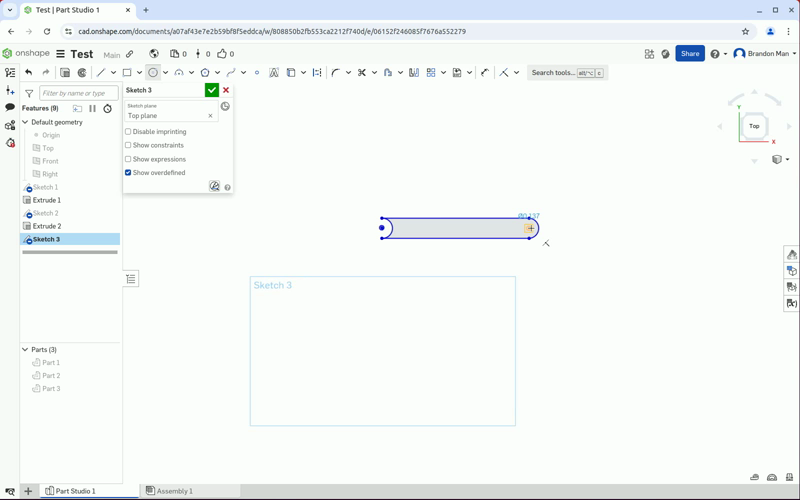
scroll(6)
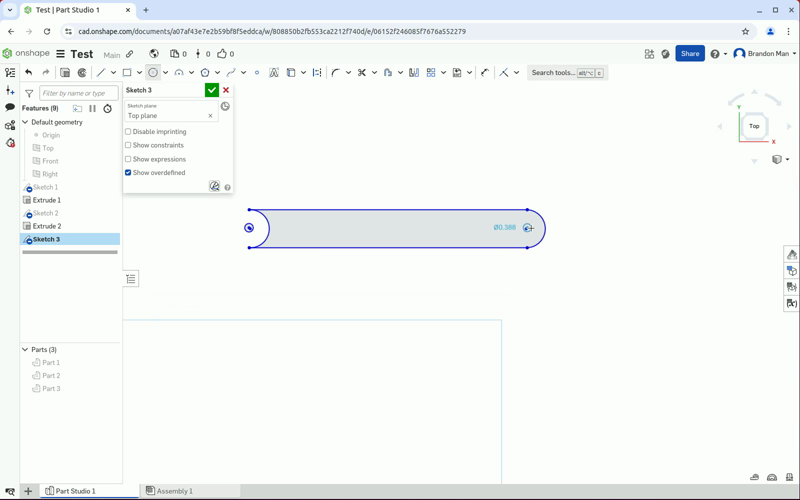
scroll(6)
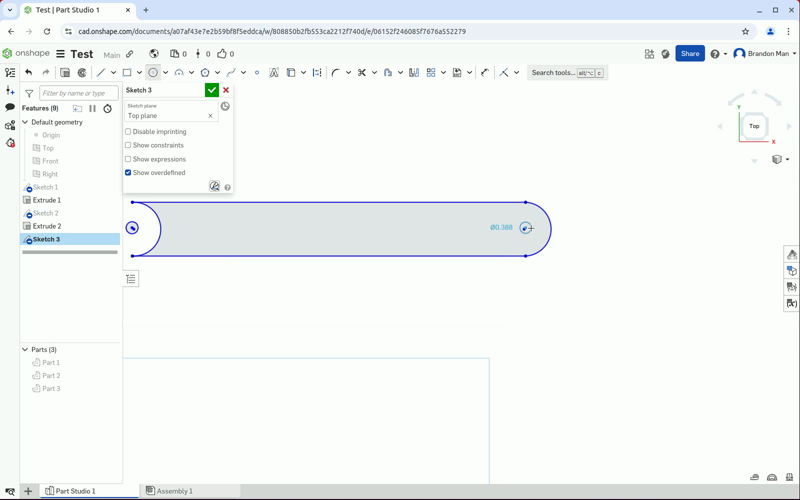
scroll(6)
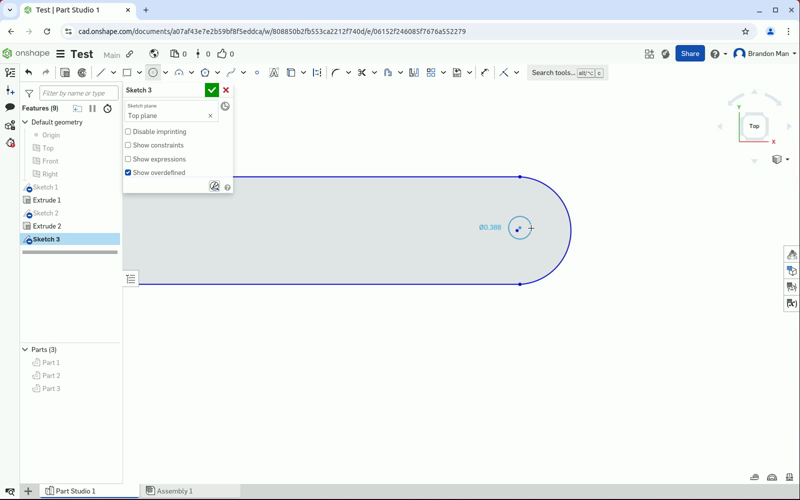
click(531, 227)
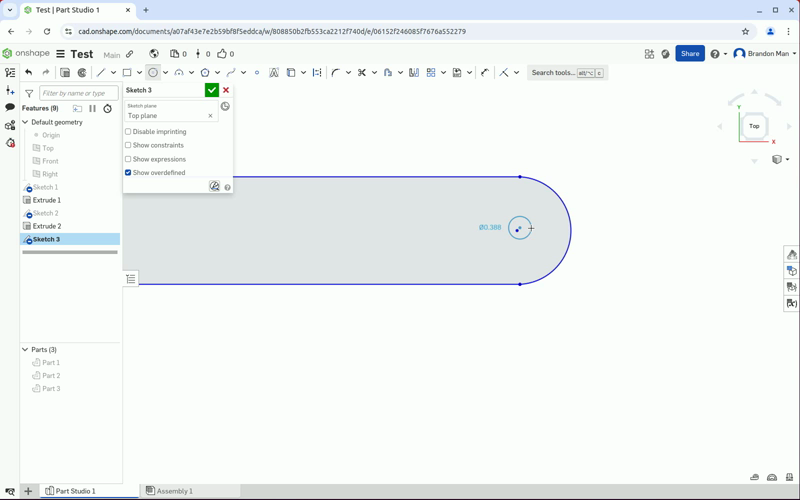
scroll(-6)
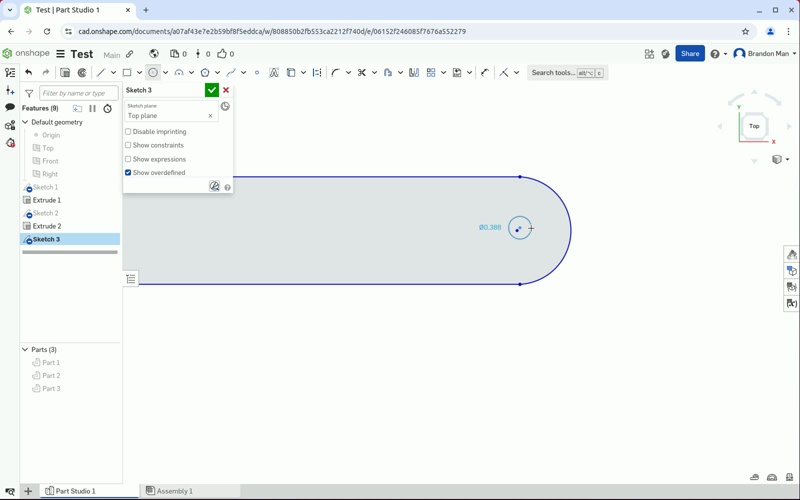
scroll(-6)
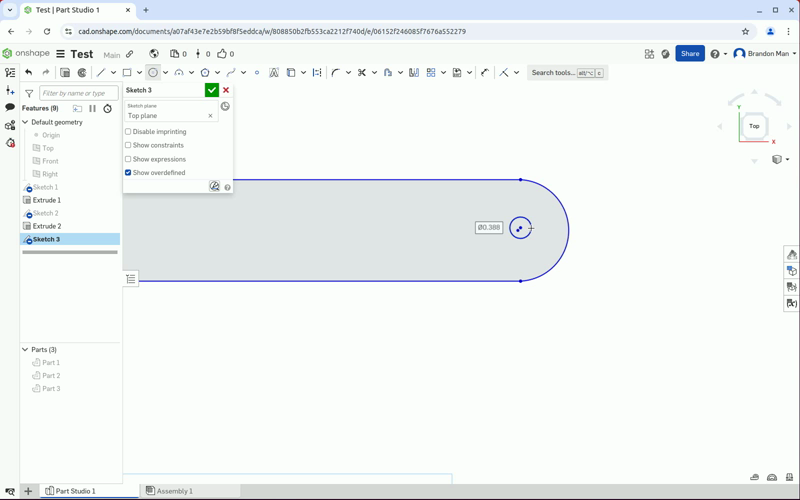
scroll(-6)
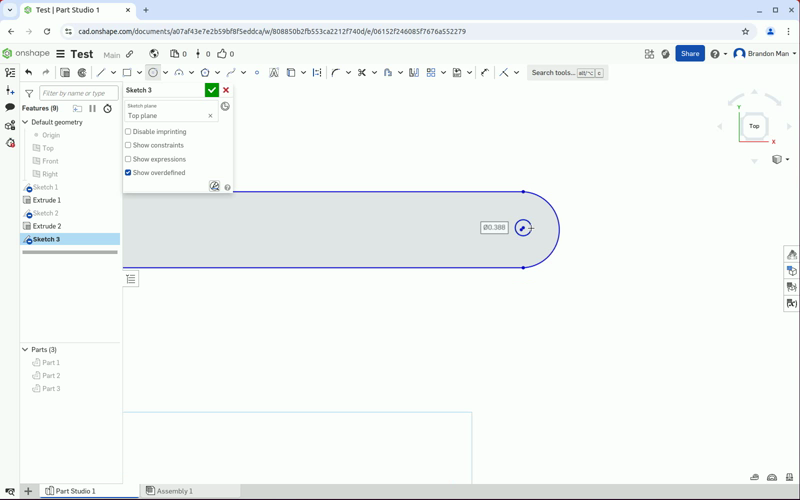
scroll(-6)
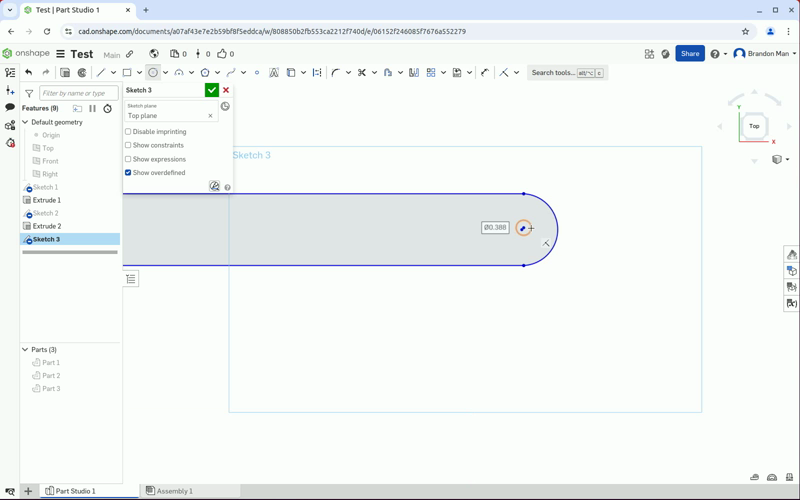
scroll(-6)
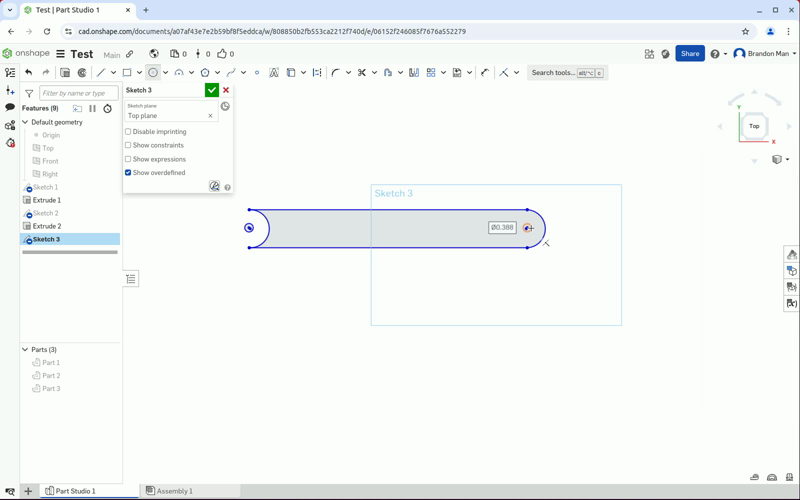
scroll(-6)
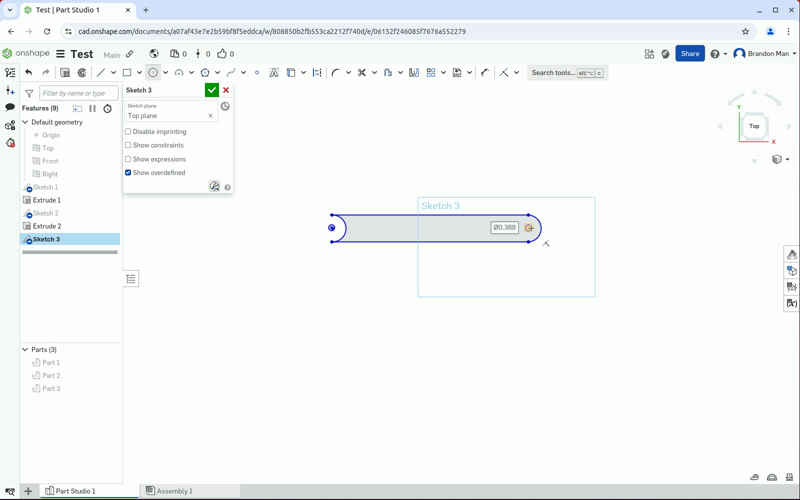
scroll(-6)
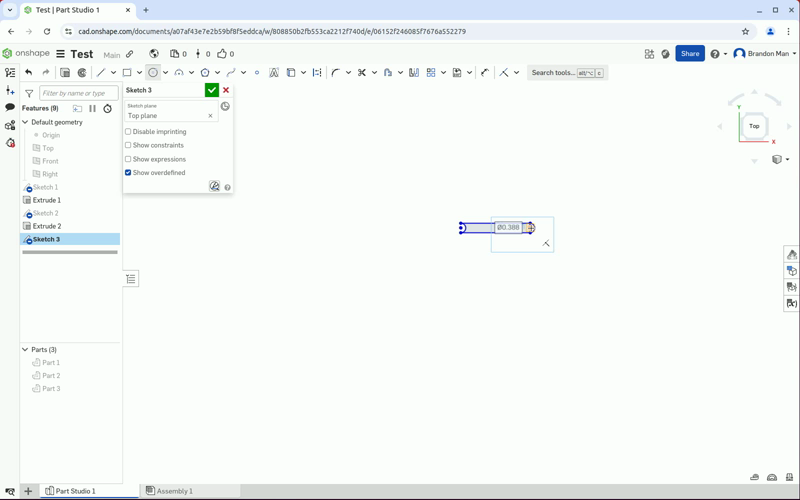
key(esc)
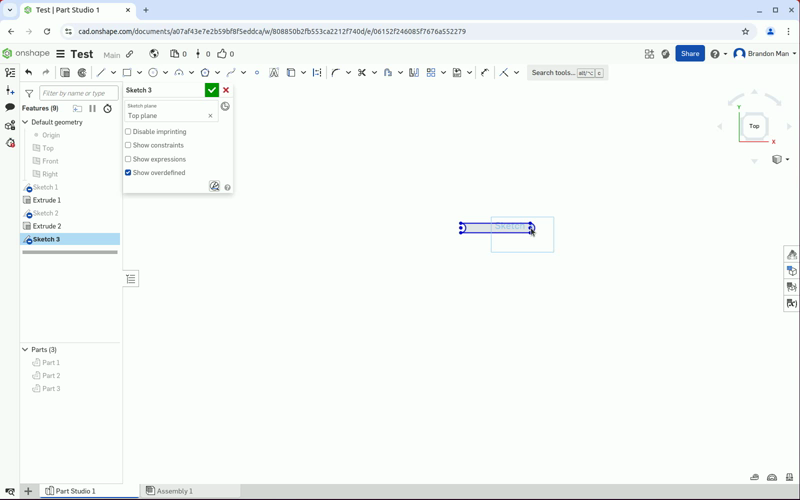
mouse_move(480, 223)
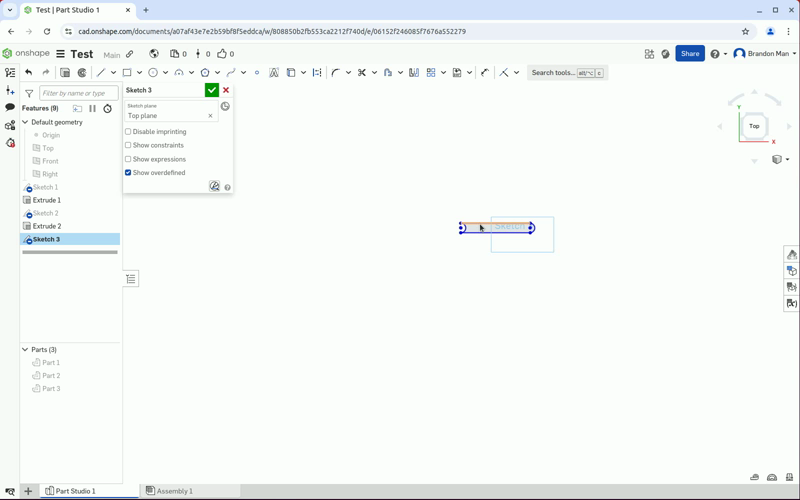
scroll(6)
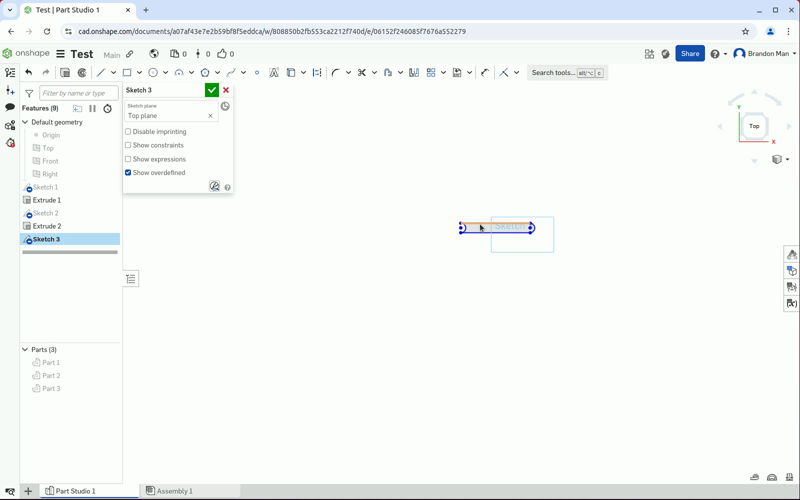
scroll(6)
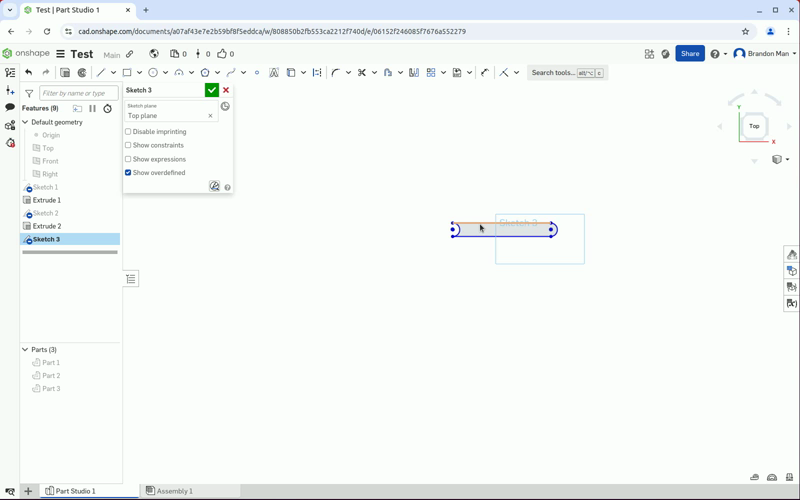
scroll(6)
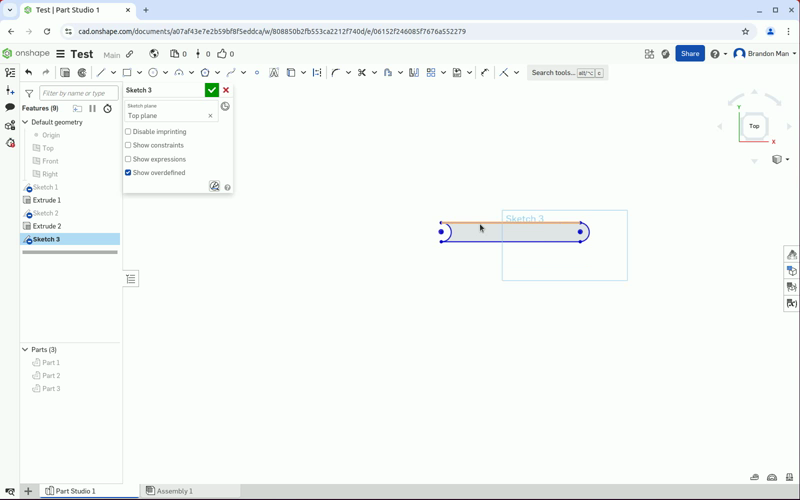
scroll(6)
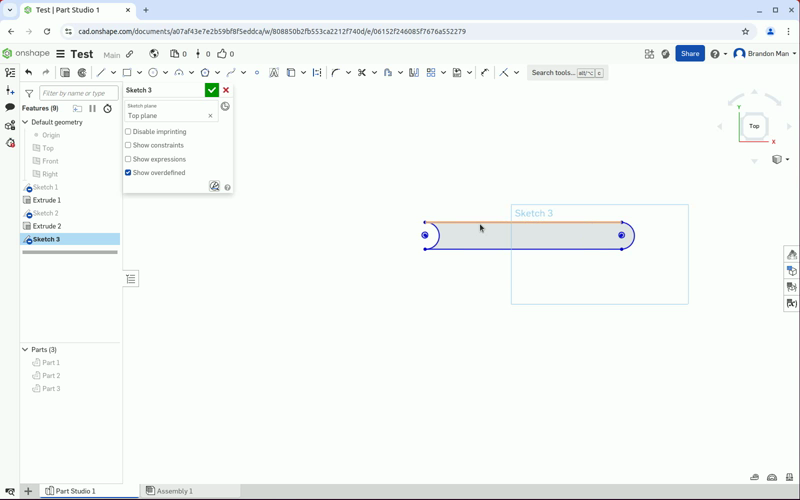
scroll(6)
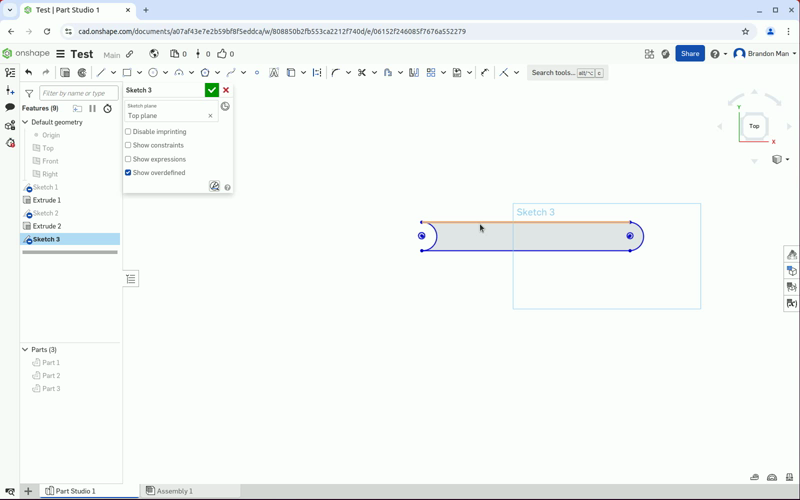
scroll(6)
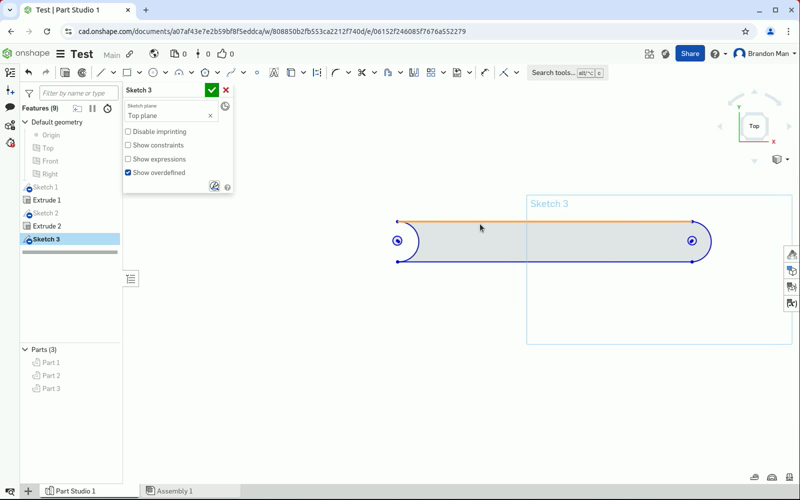
scroll(6)
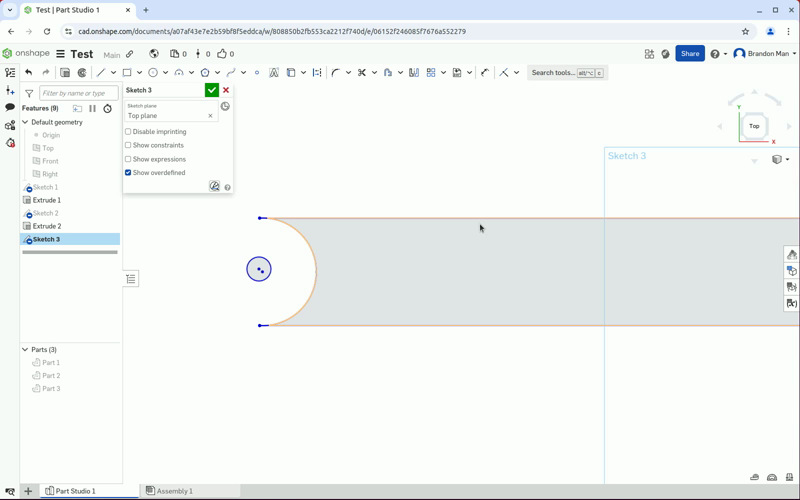
click(480, 223)
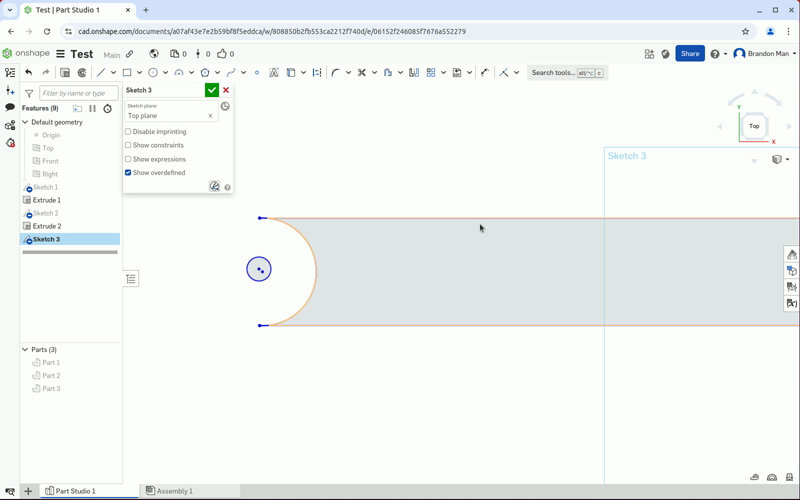
scroll(-6)
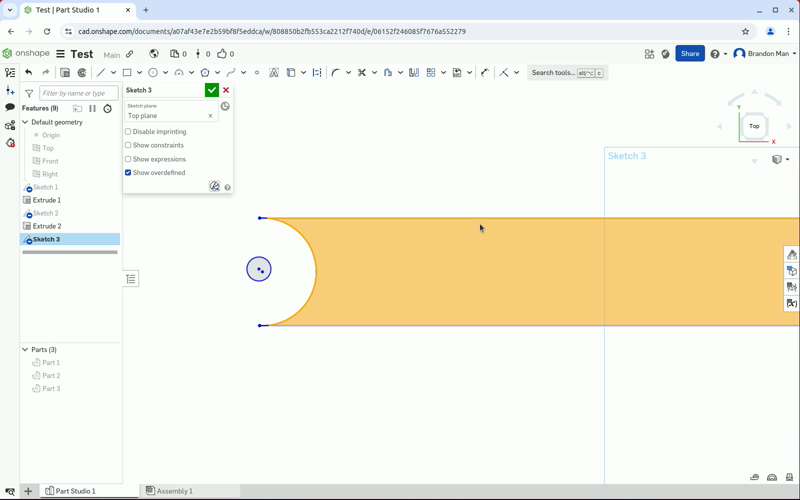
scroll(-6)
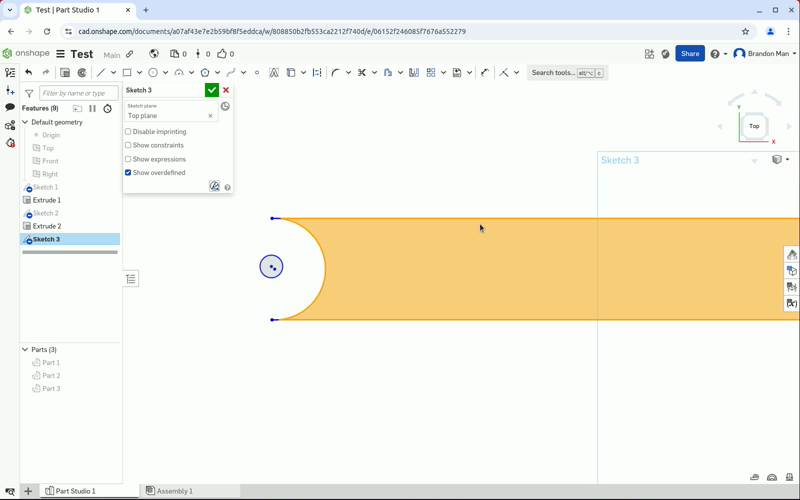
scroll(-6)
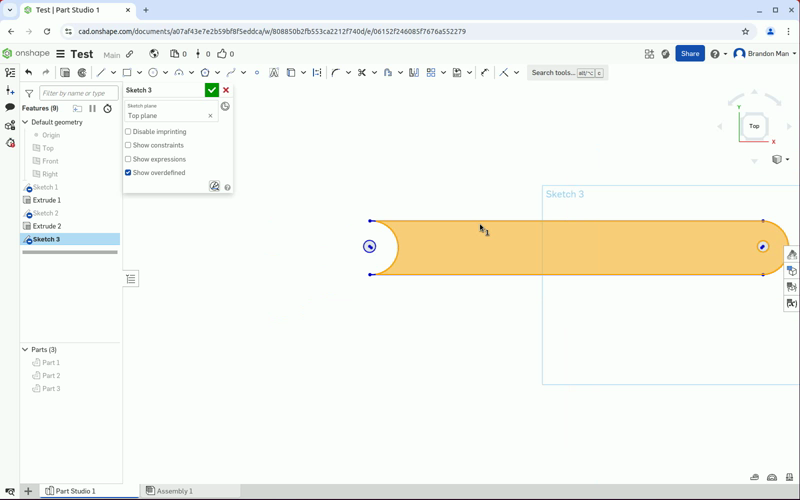
scroll(-6)
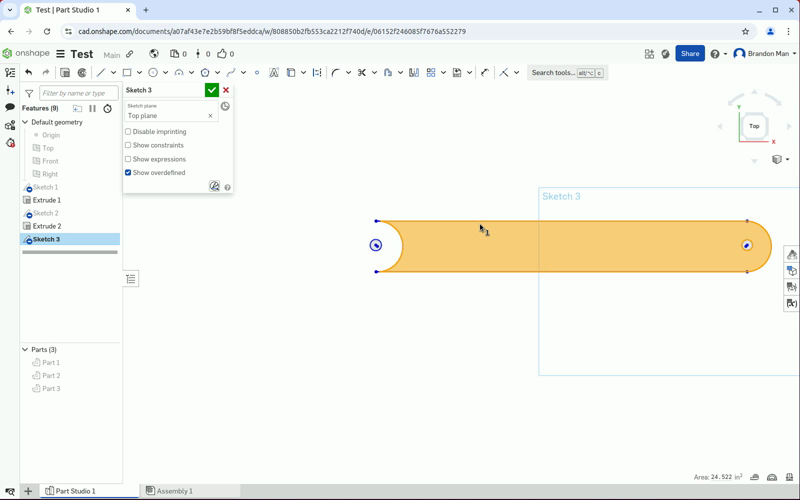
scroll(-6)
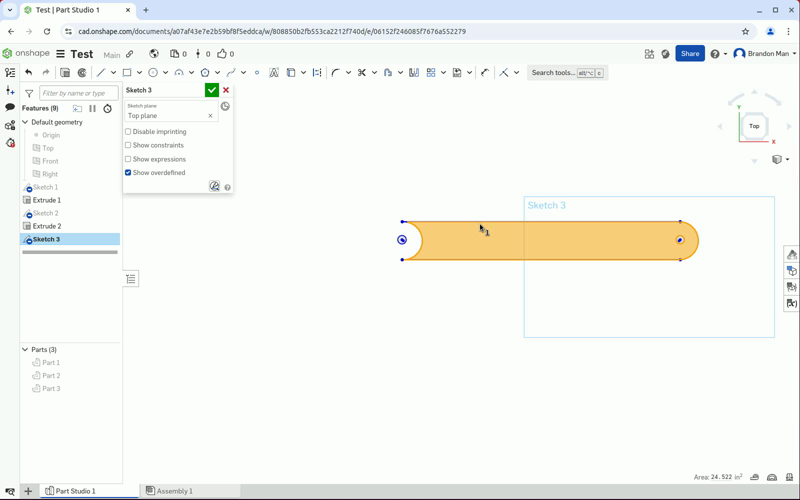
scroll(-6)
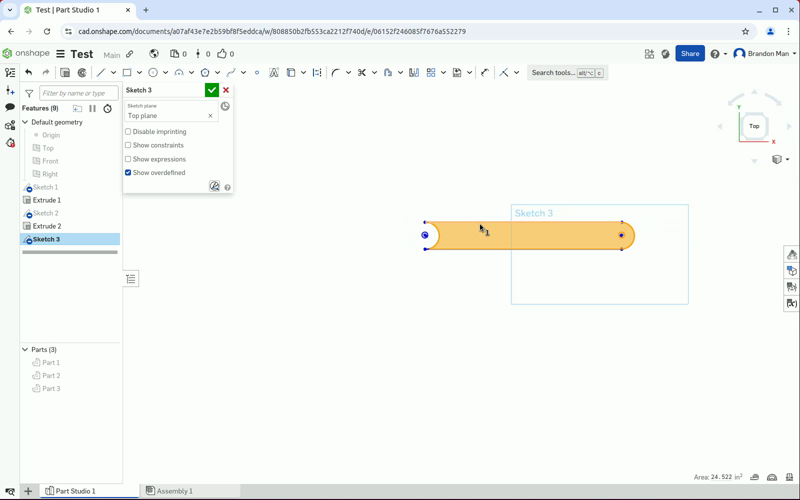
scroll(-6)
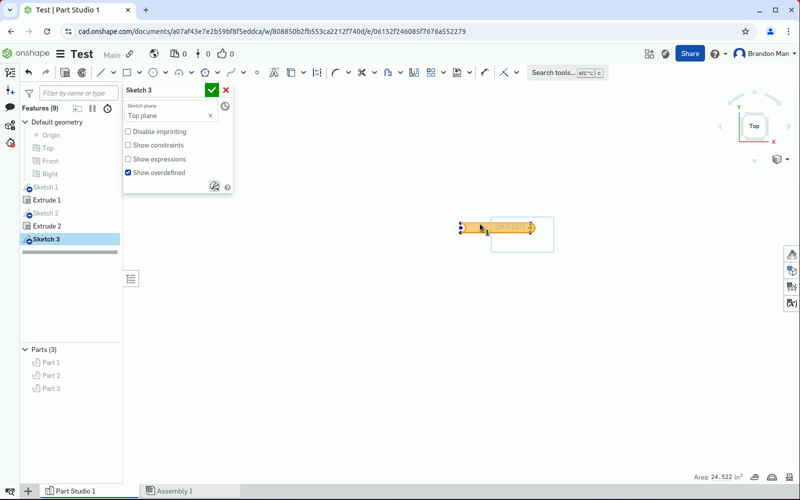
mouse_move(73, 352)
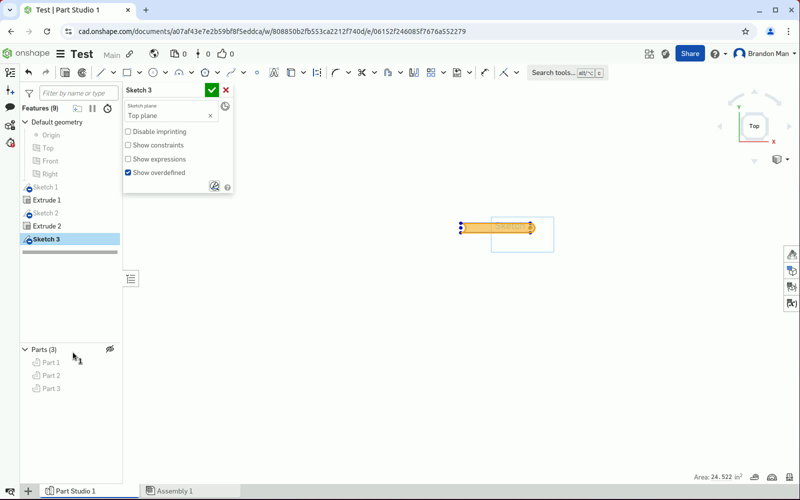
key(shift+y)
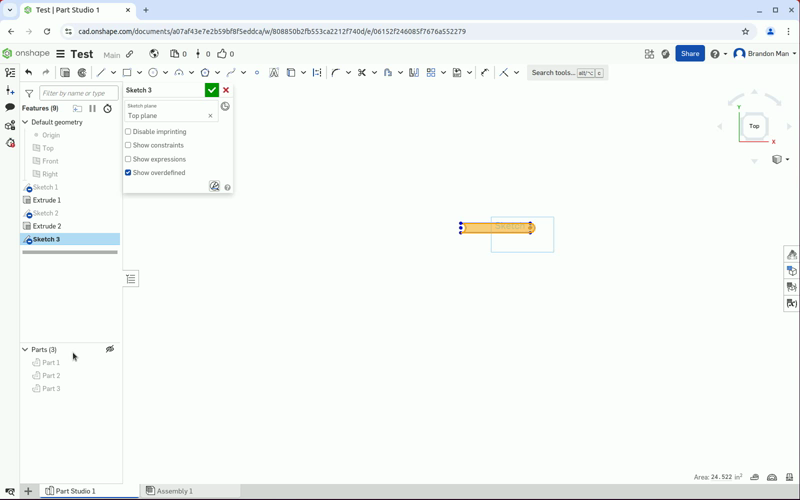
key(shift+e)
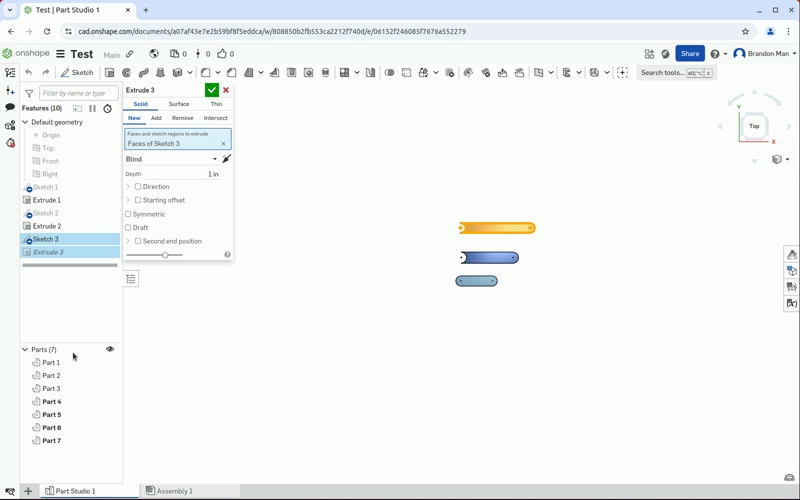
mouse_move(143, 106)
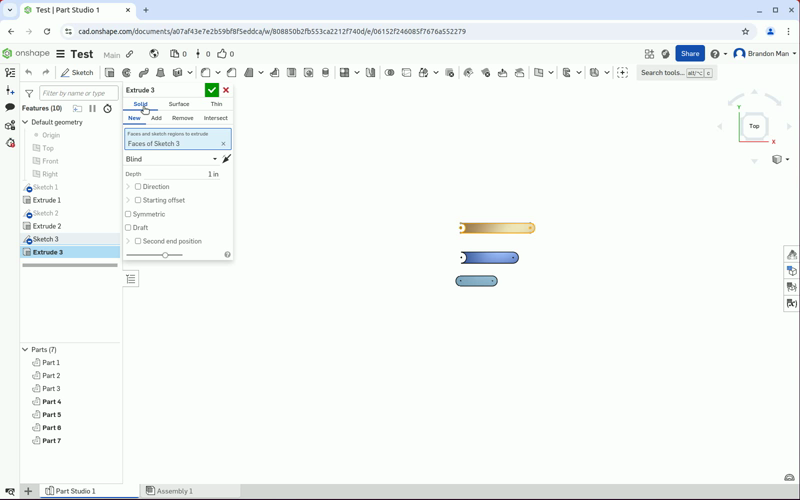
click(143, 106)
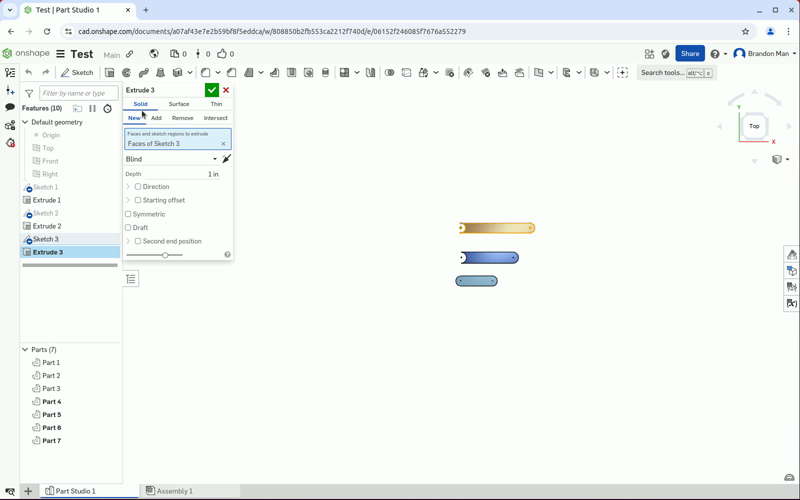
mouse_move(137, 120)
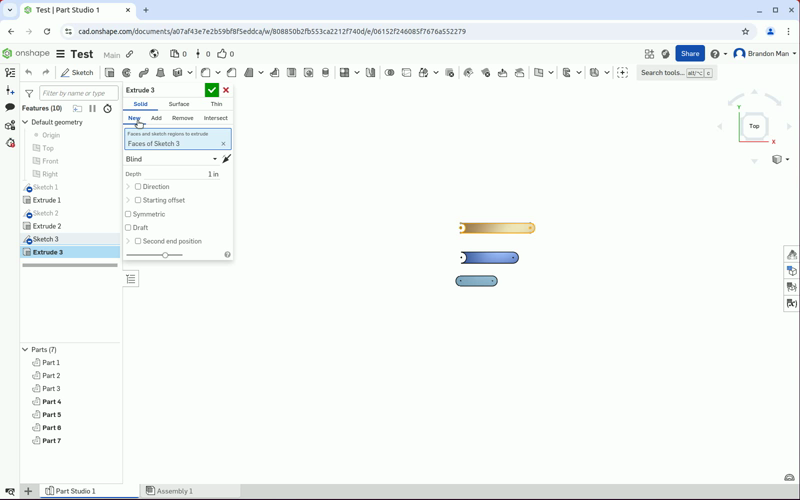
click(137, 120)
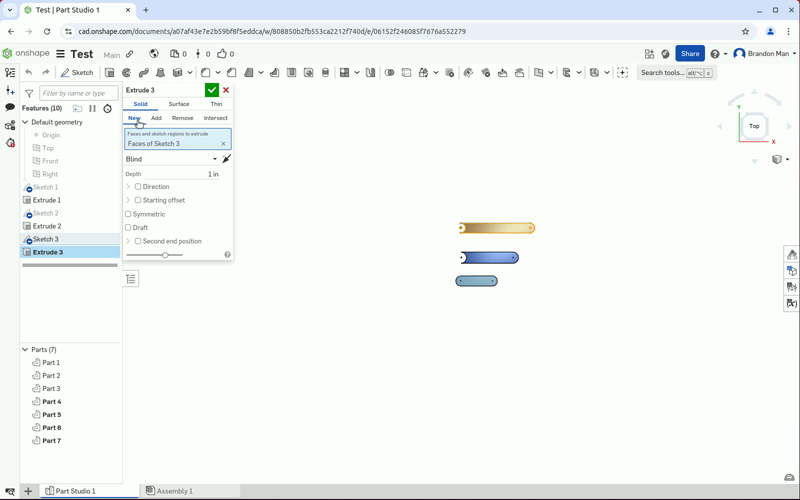
key(tab, 4)
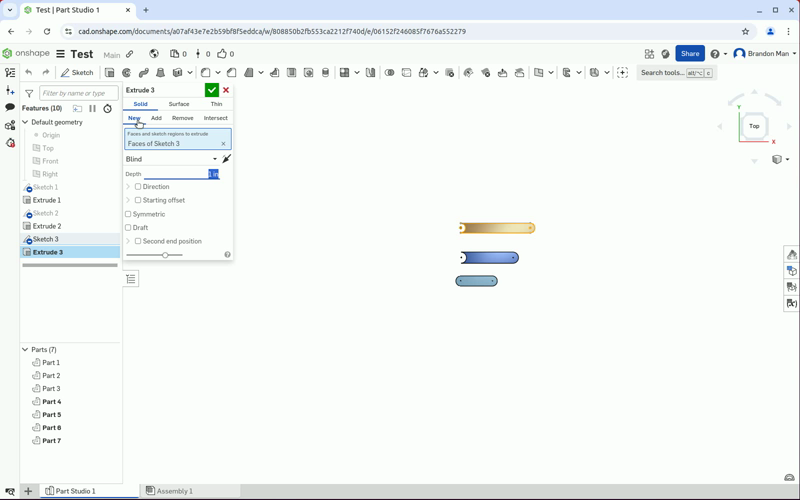
text(0.722)
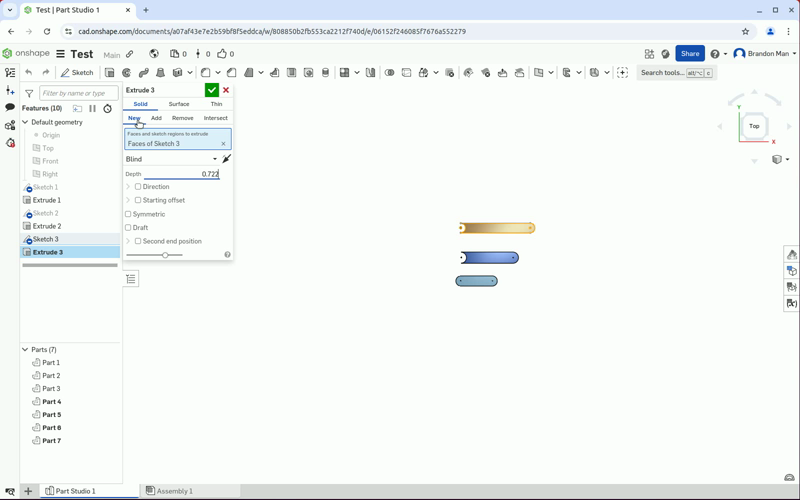
key(enter)
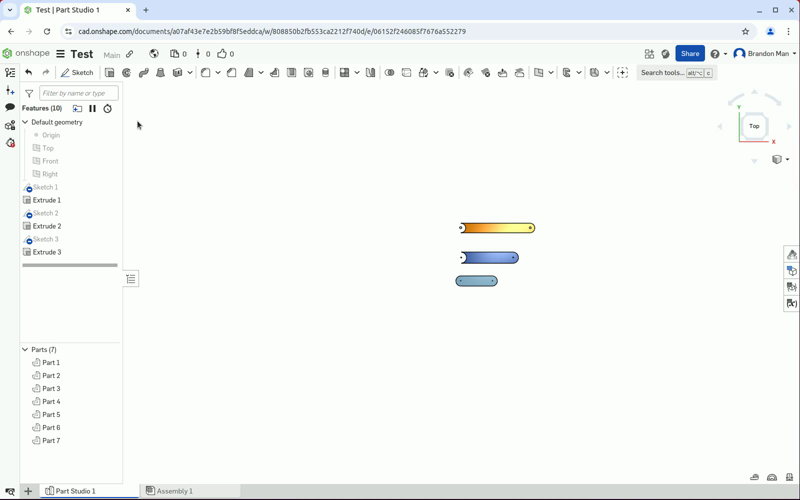
key(shift+h)
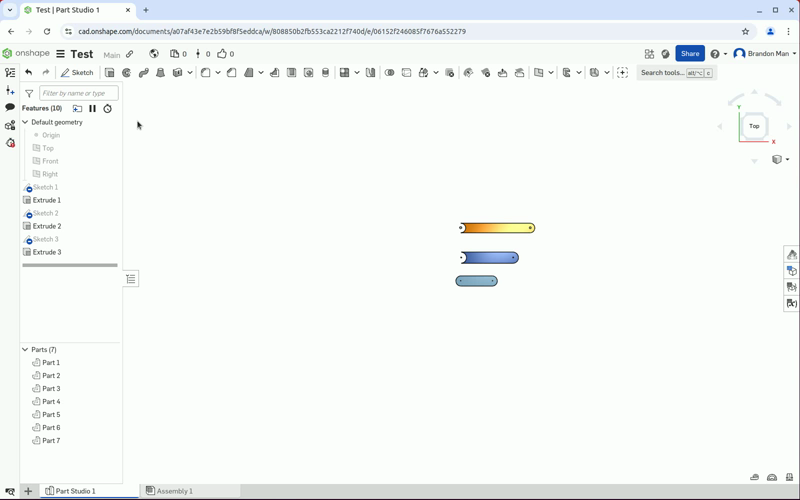
key(shift+h)
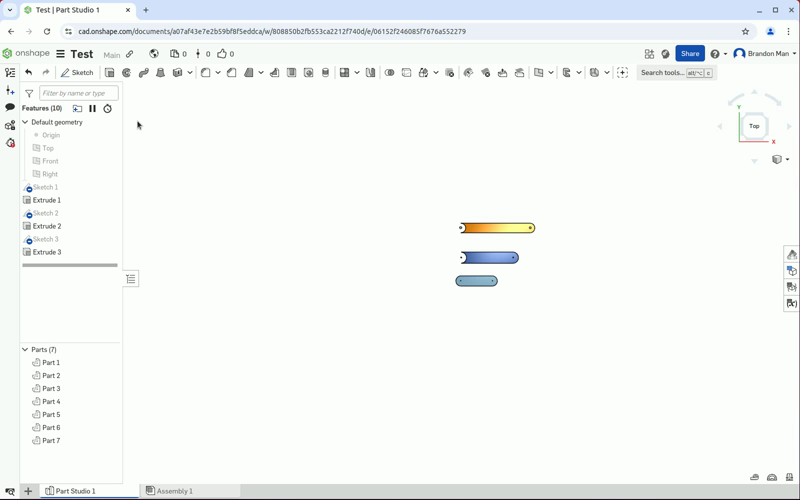
mouse_move(73, 189)
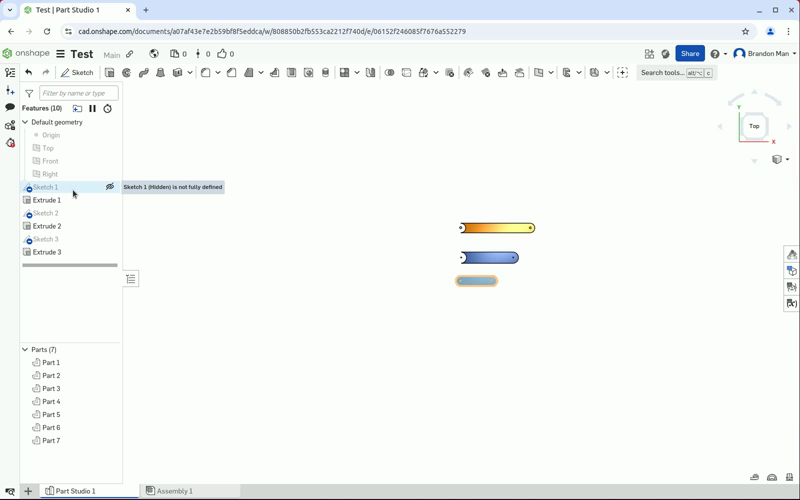
click(73, 189)
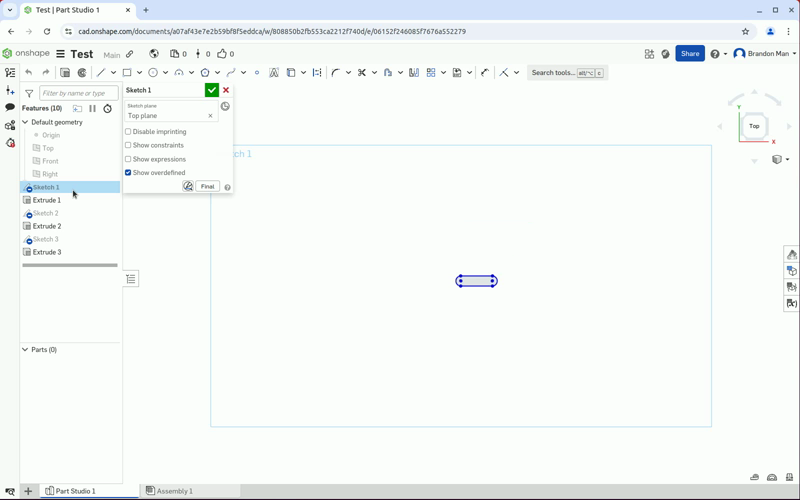
mouse_move(229, 92)
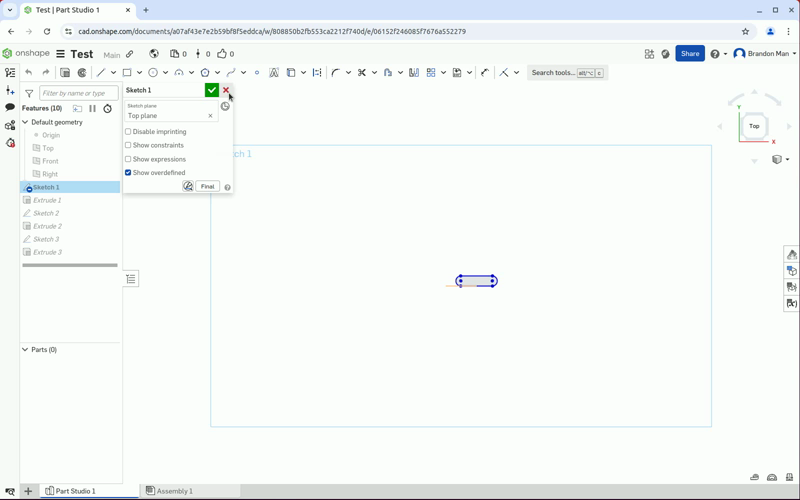
click(229, 92)
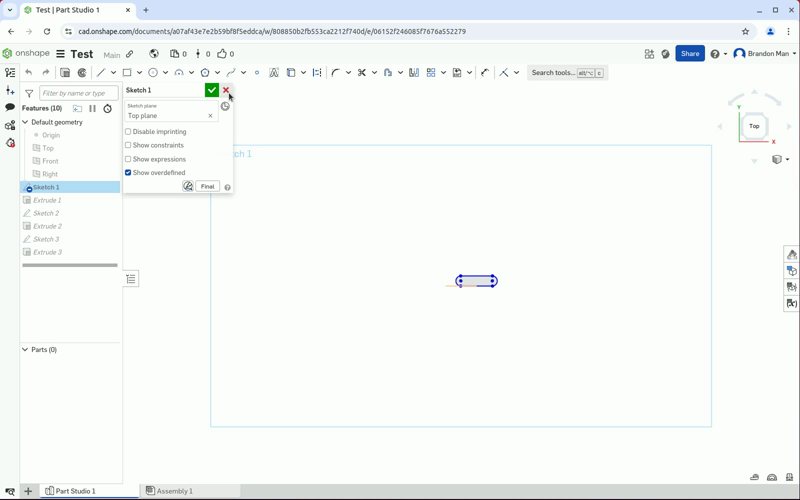
key(shift+s)
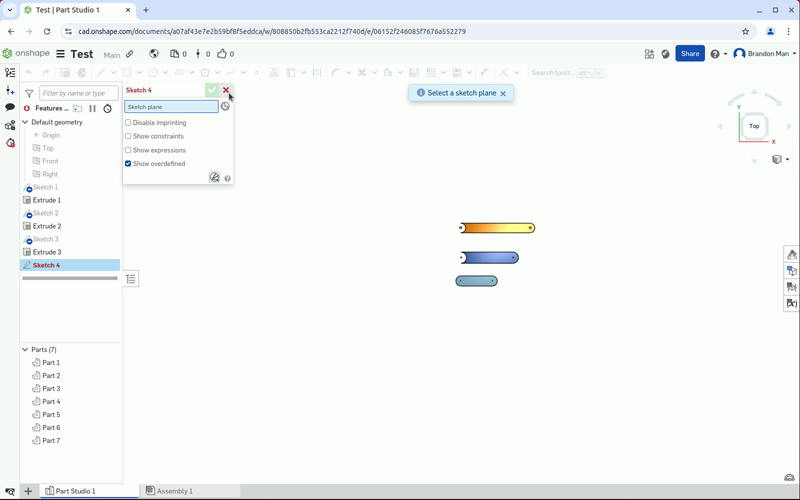
mouse_move(73, 150)
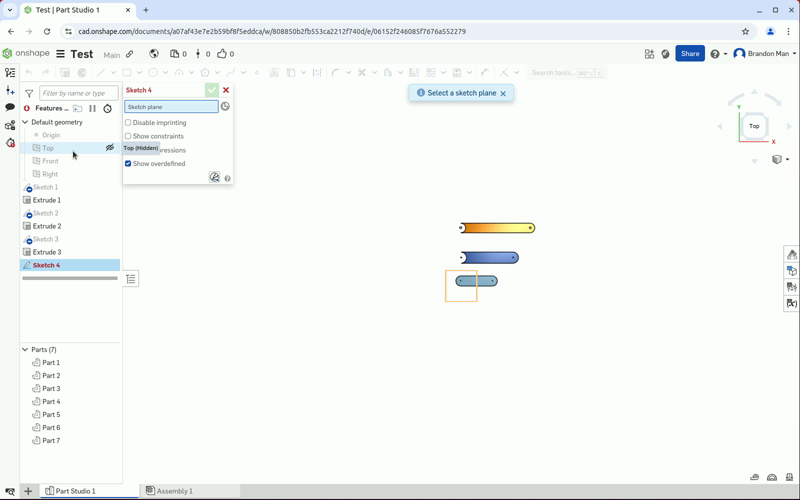
click(73, 150)
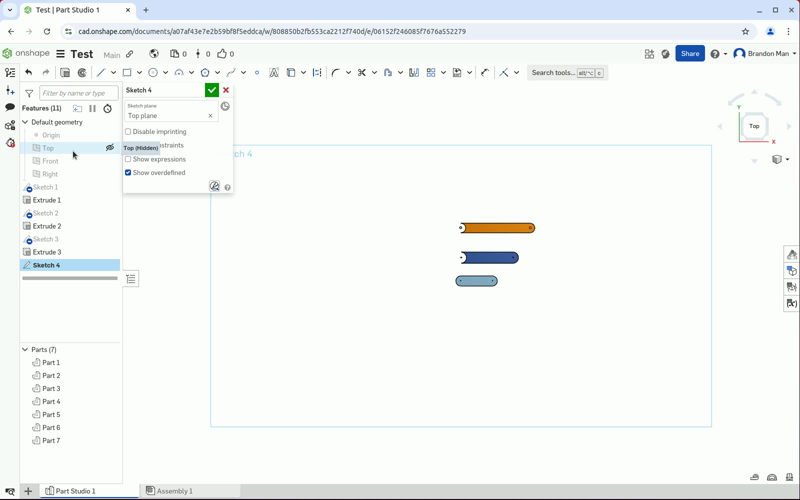
mouse_move(73, 352)
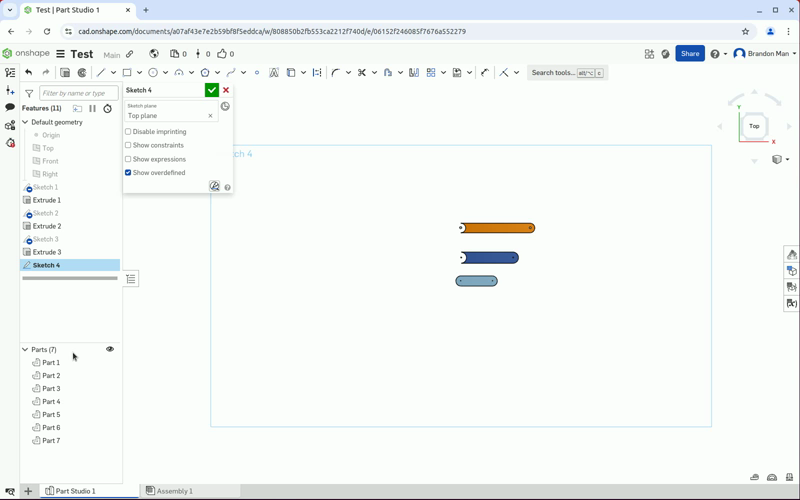
key(y)
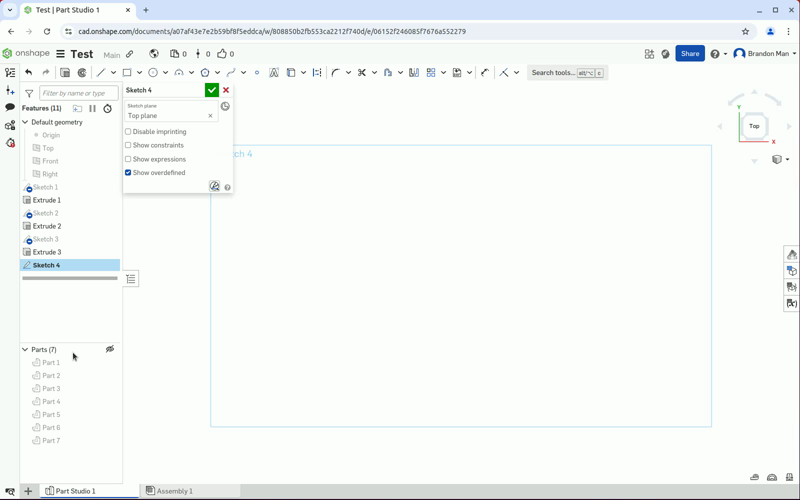
key(c)
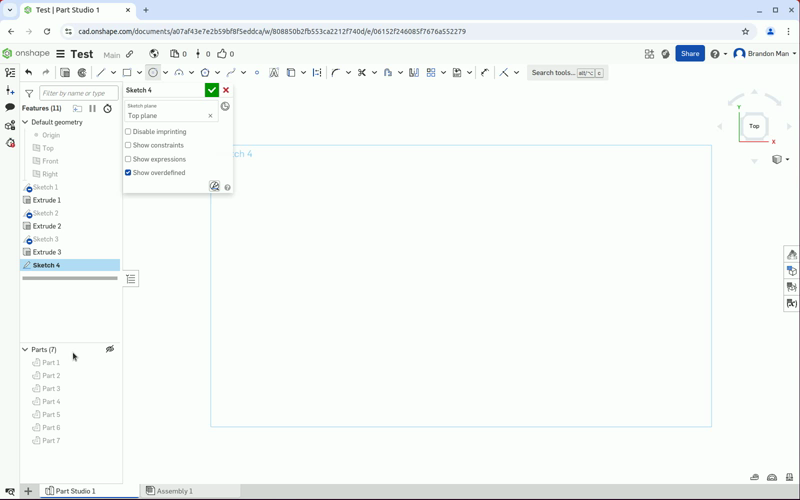
key_down(shift)
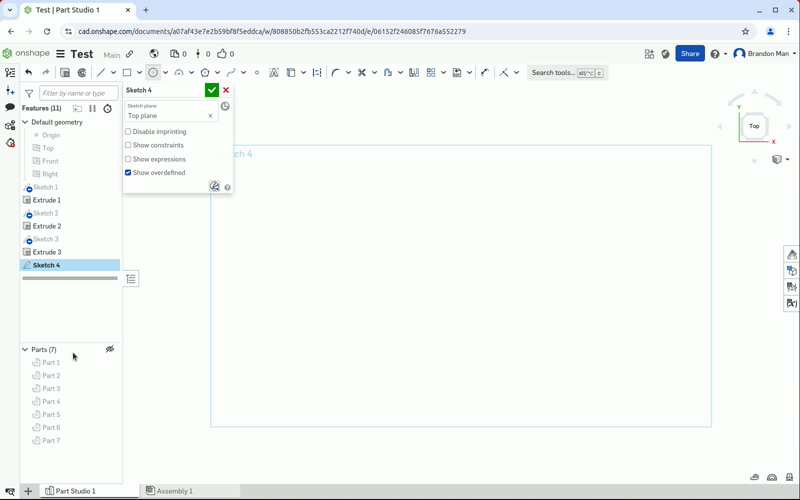
mouse_move(460, 201)
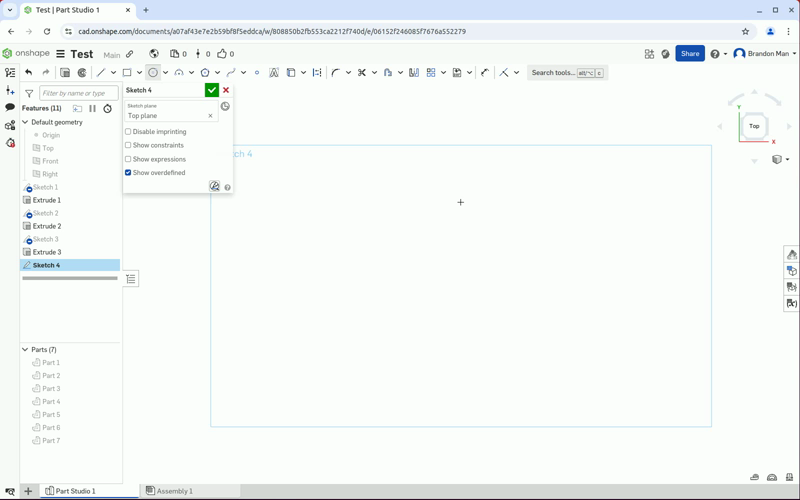
click(460, 201)
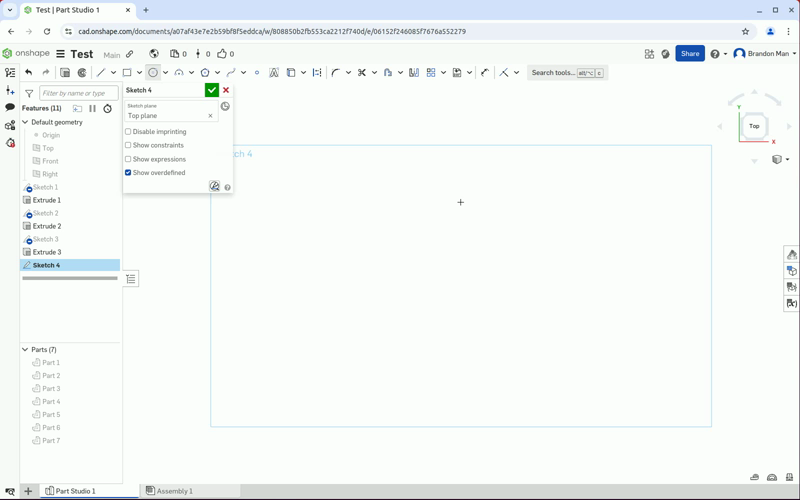
key_up(shift)
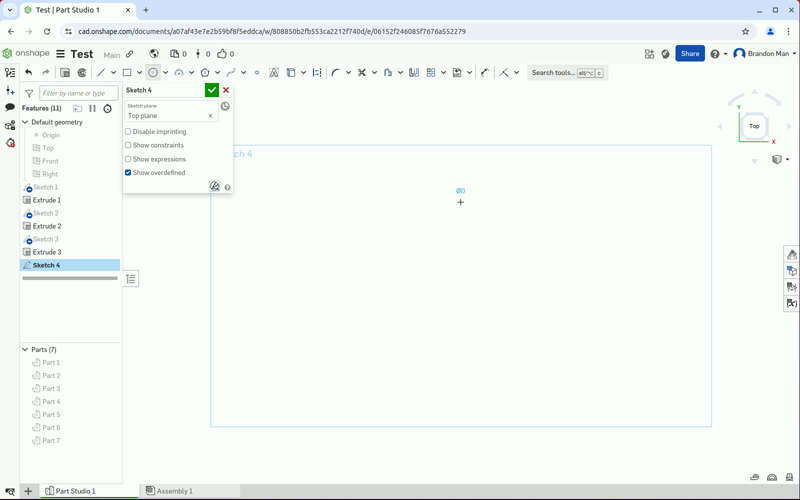
mouse_move(461, 201)
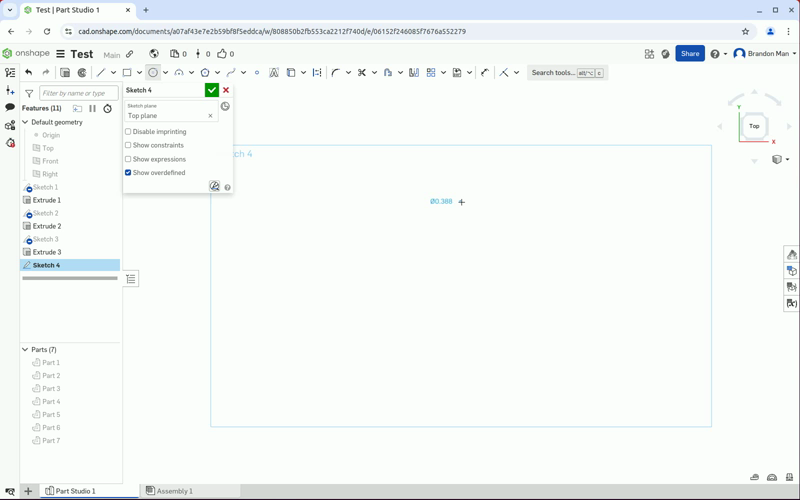
scroll(6)
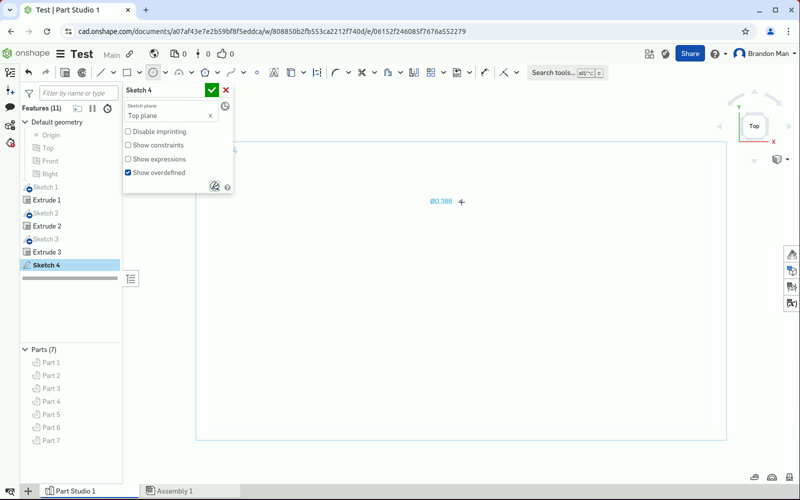
scroll(6)
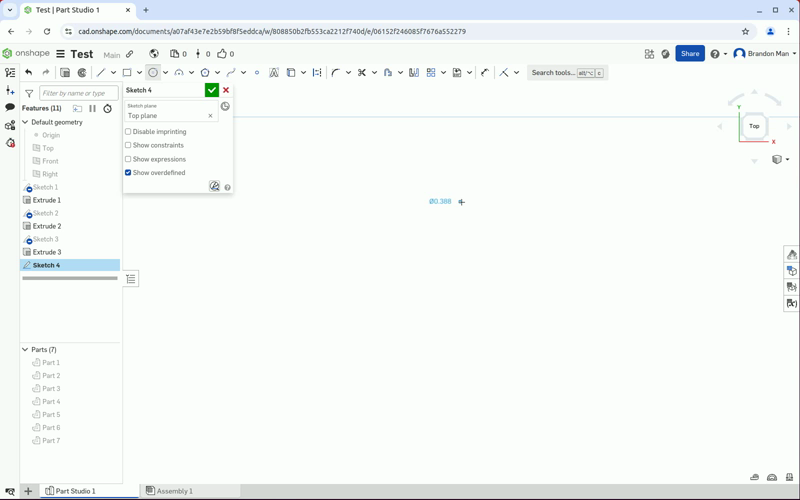
scroll(6)
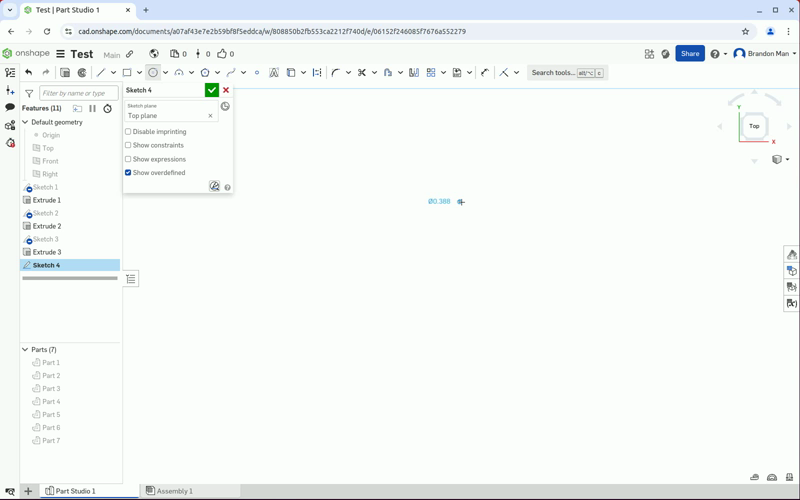
scroll(6)
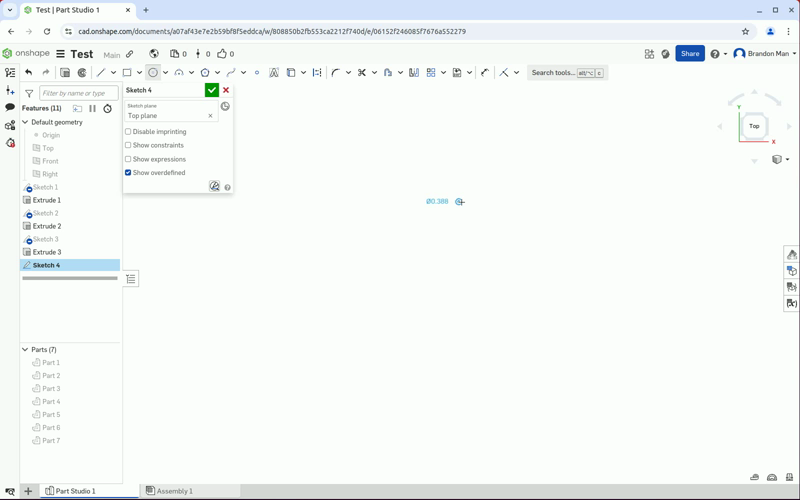
scroll(6)
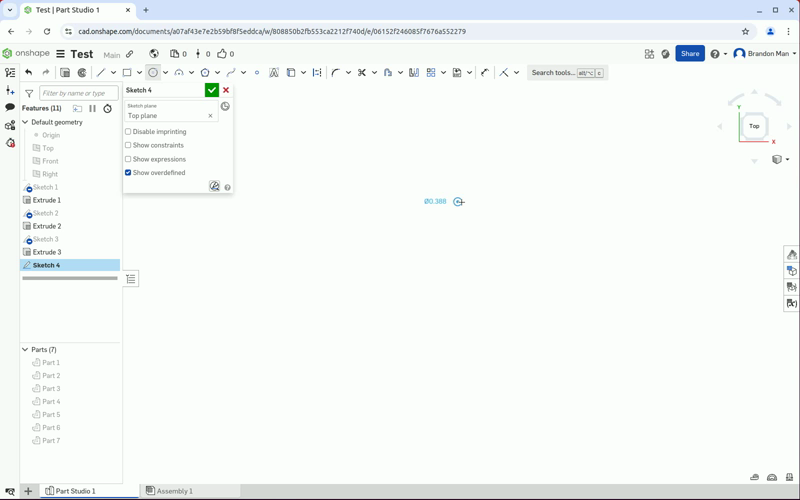
scroll(6)
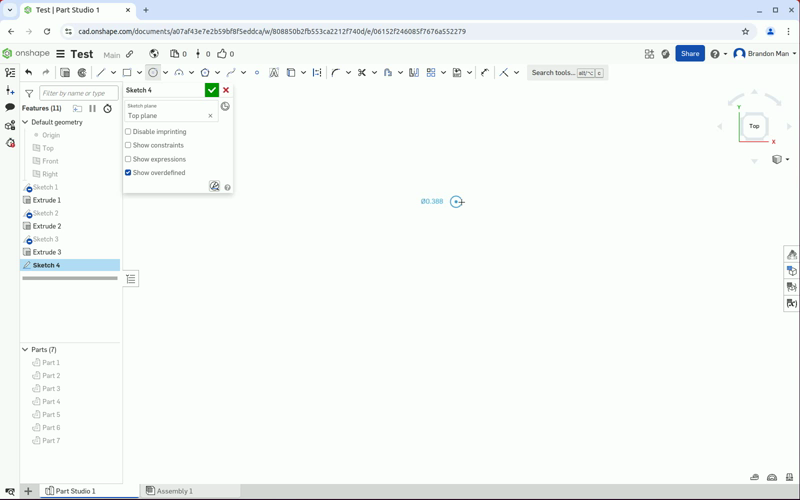
scroll(6)
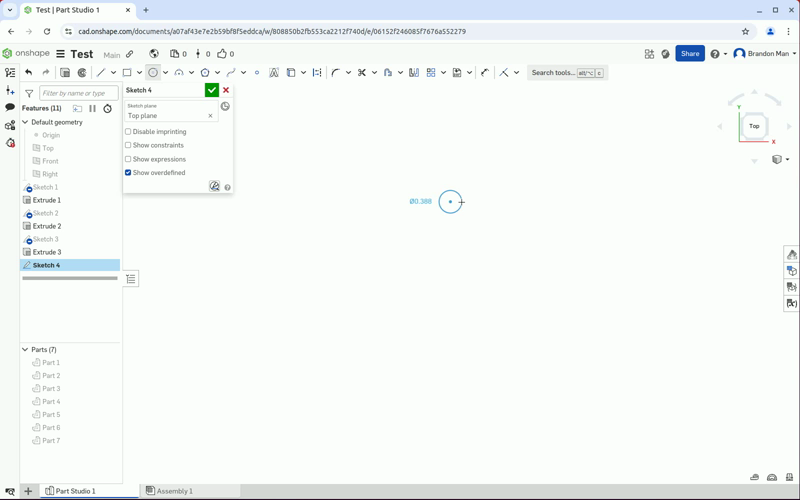
click(461, 201)
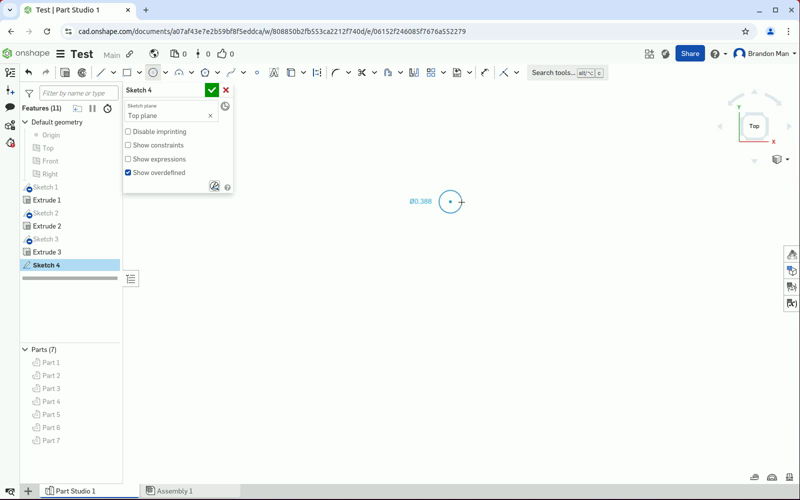
scroll(-6)
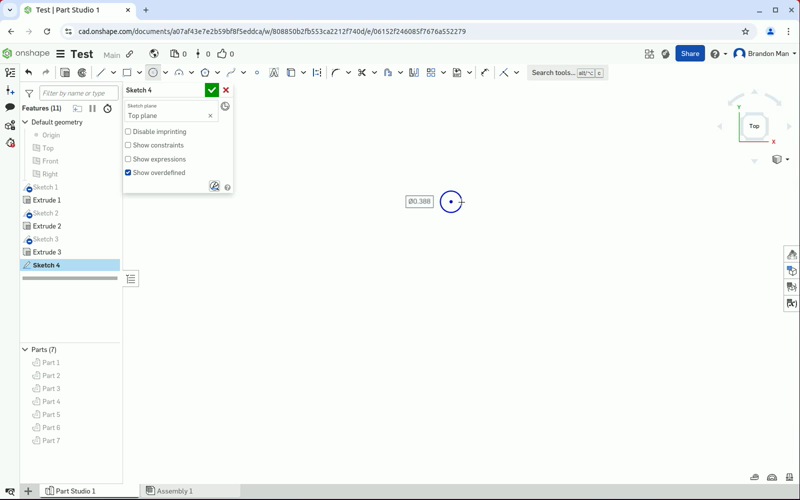
scroll(-6)
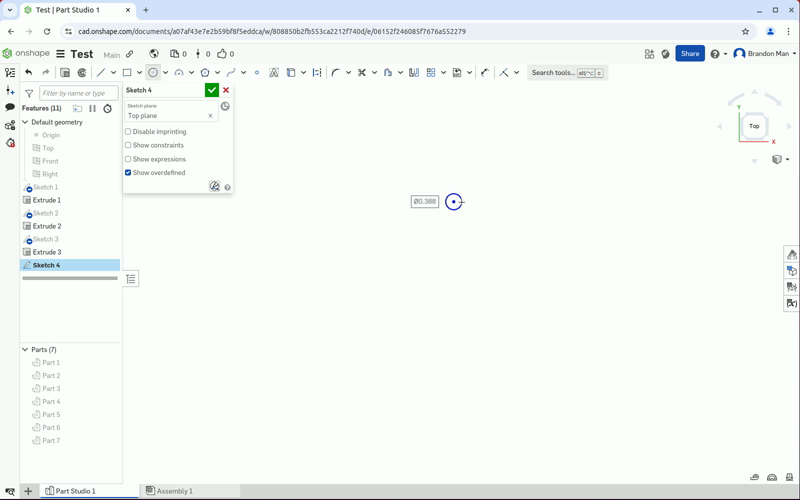
scroll(-6)
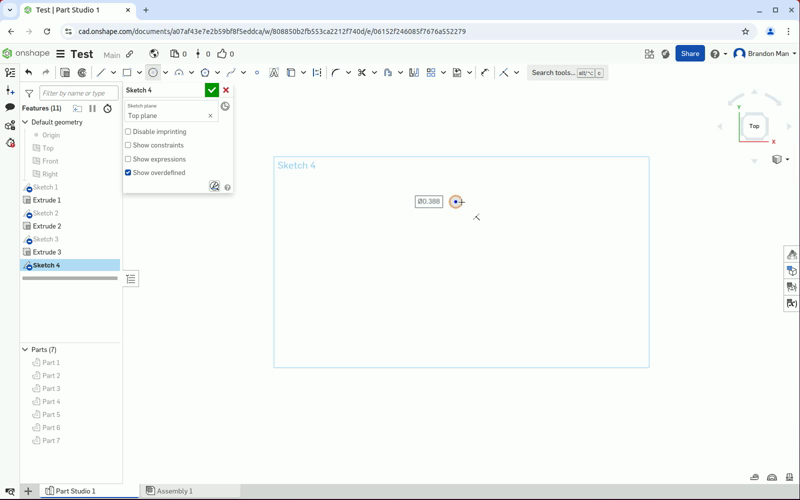
scroll(-6)
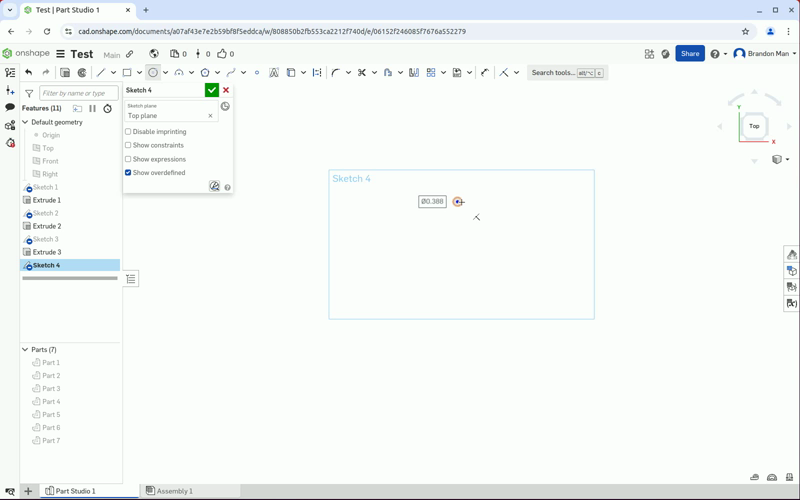
scroll(-6)
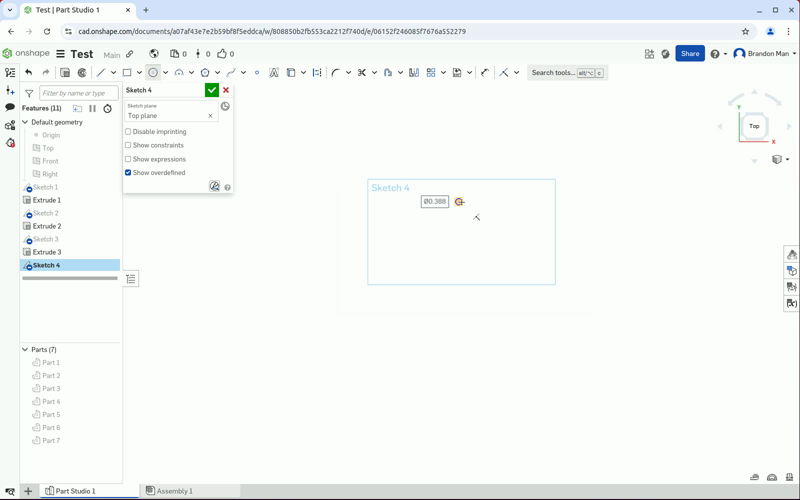
scroll(-6)
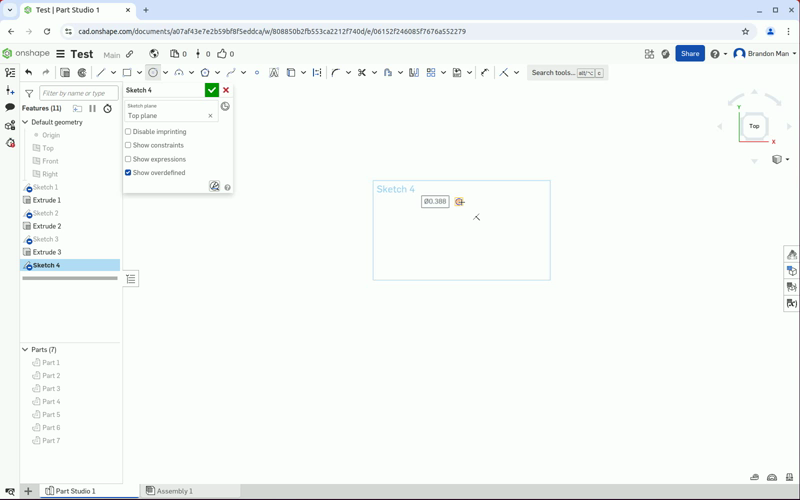
scroll(-6)
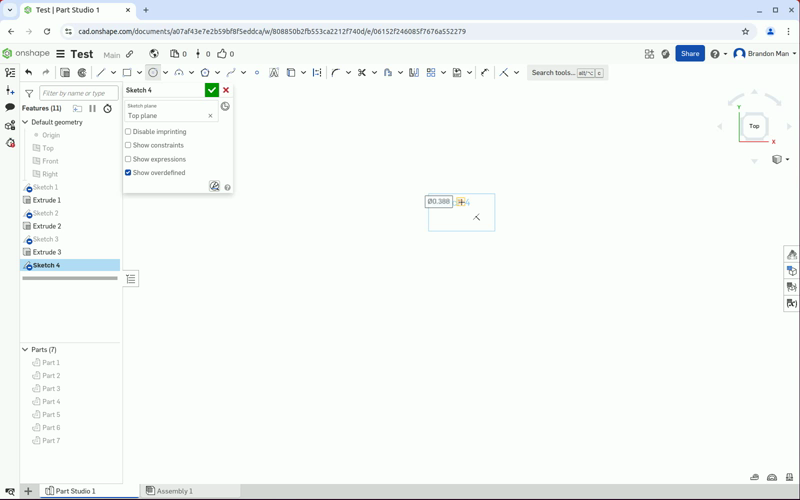
key(esc)
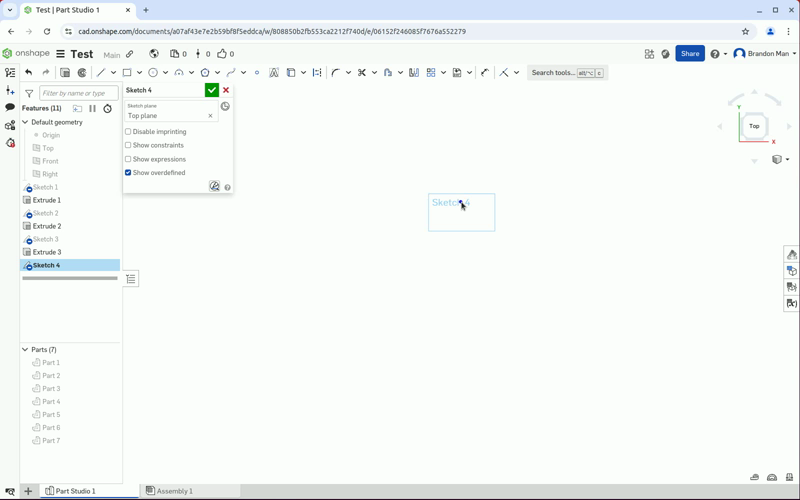
key(l)
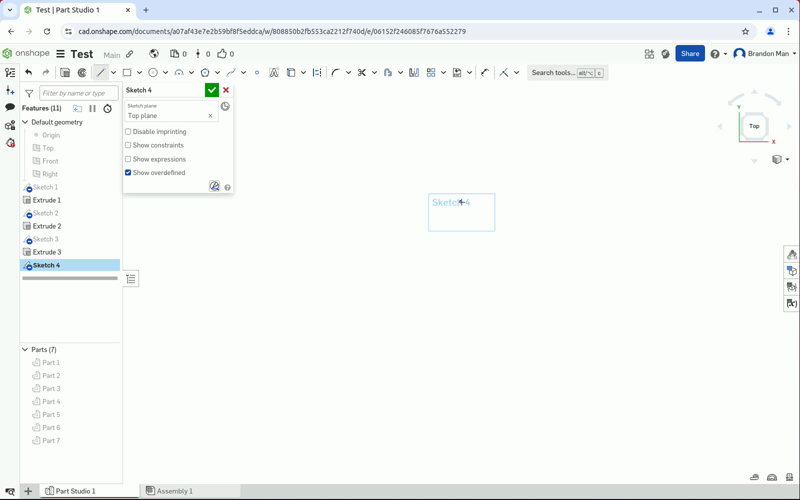
key_down(shift)
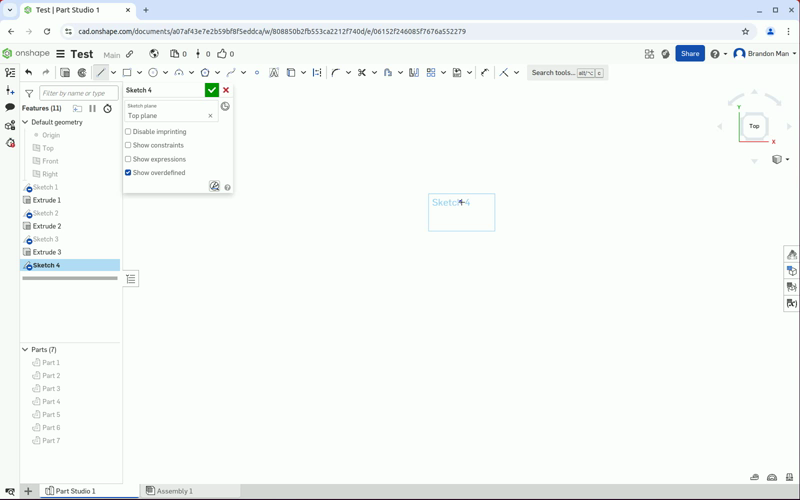
mouse_move(460, 206)
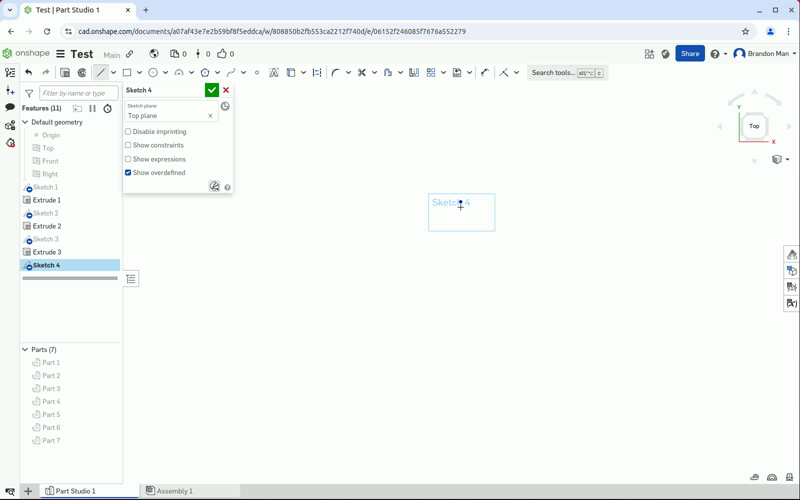
click(460, 206)
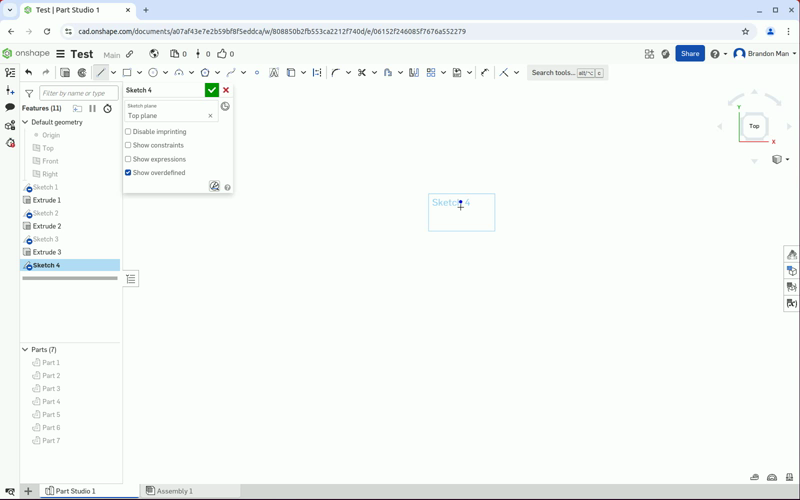
key_up(shift)
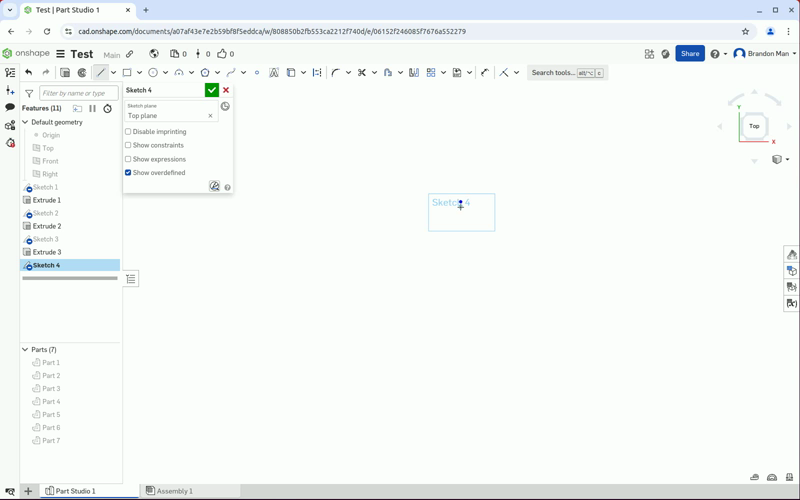
key_down(shift)
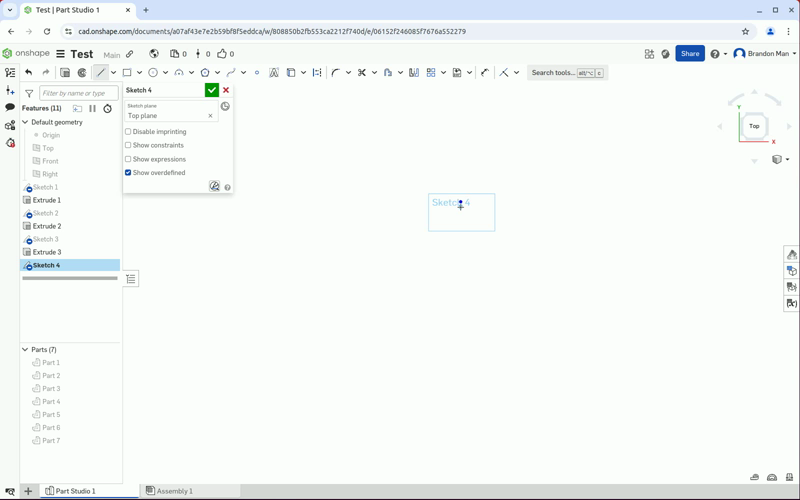
mouse_move(568, 206)
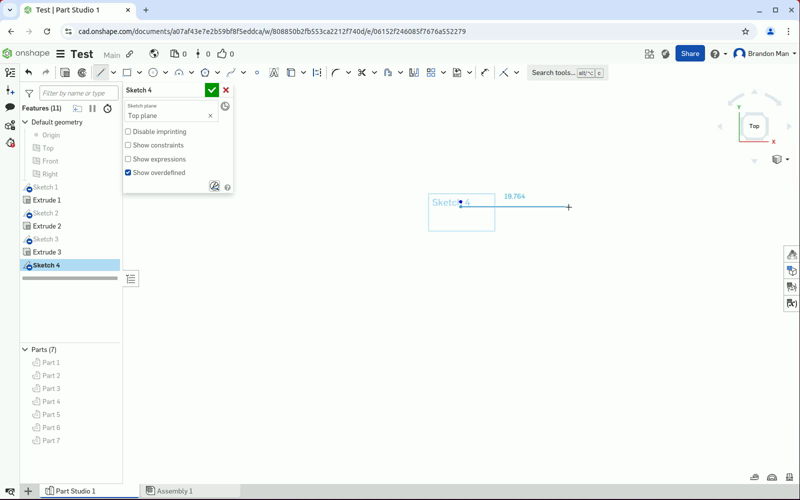
click(568, 206)
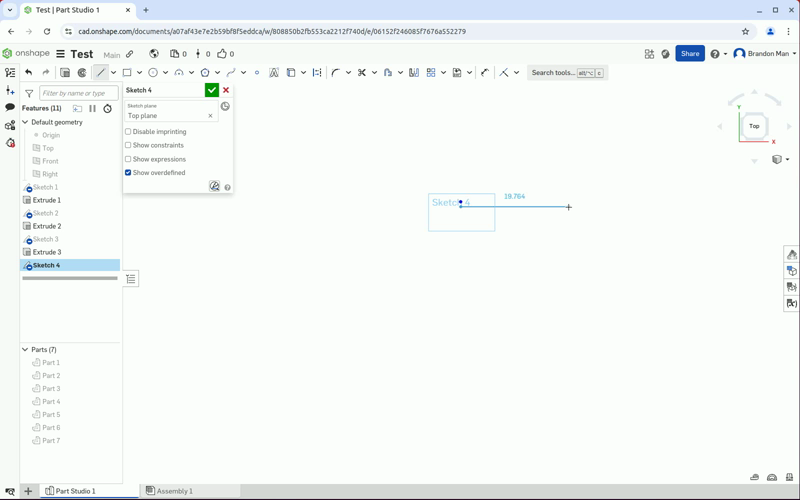
key_up(shift)
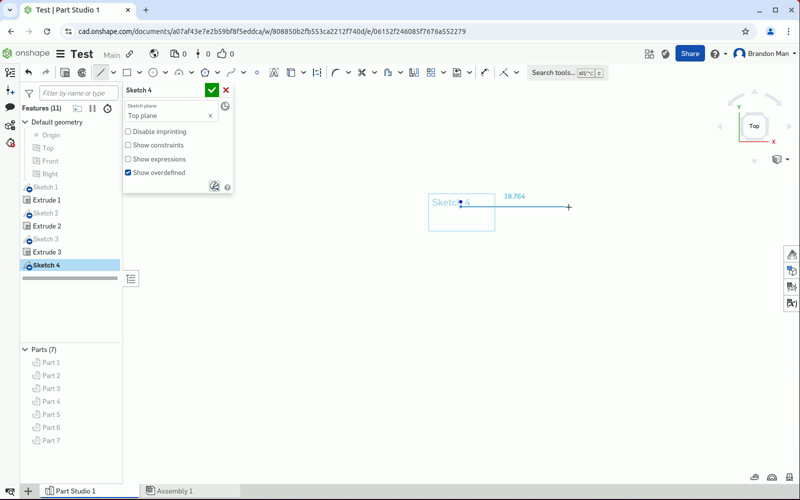
key(esc)
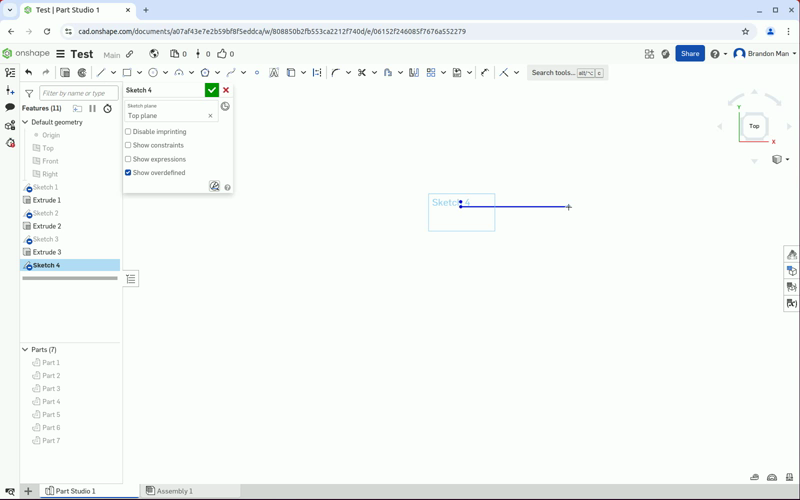
key(a)
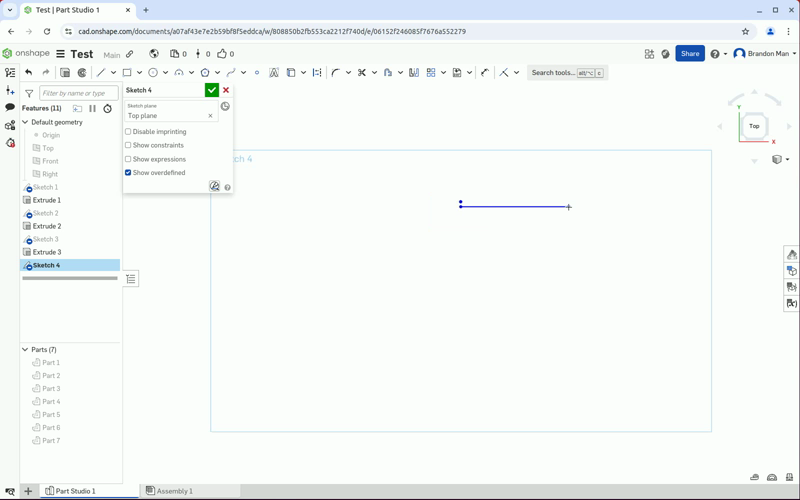
mouse_move(568, 206)
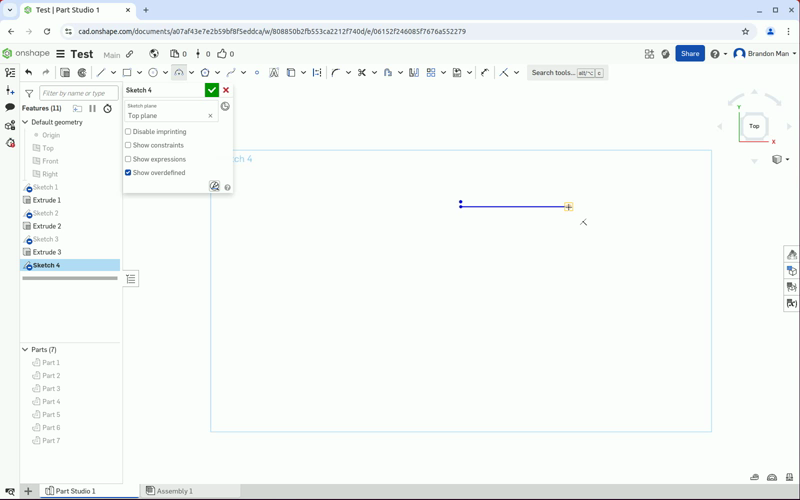
click(568, 206)
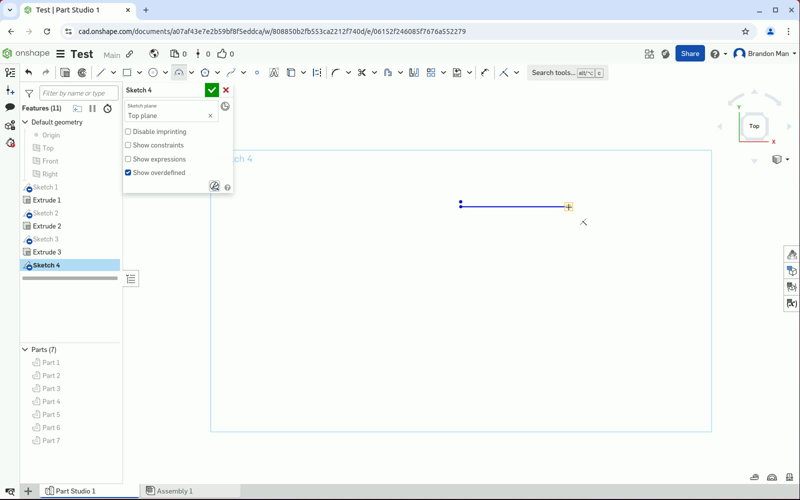
key_down(shift)
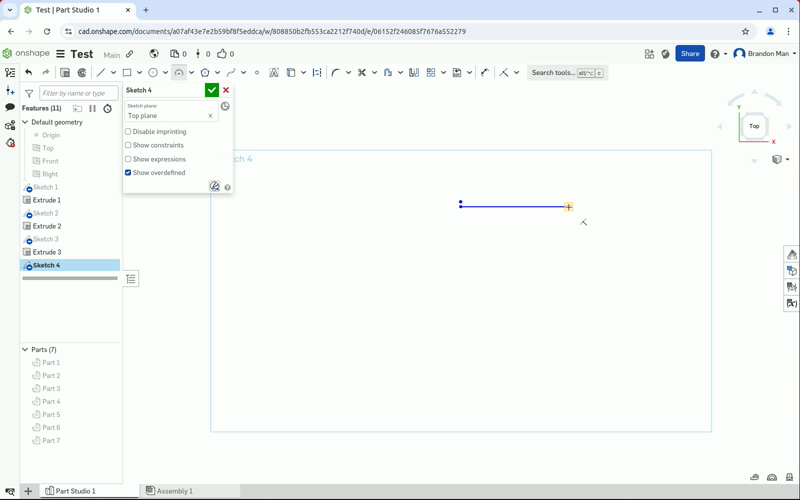
mouse_move(568, 197)
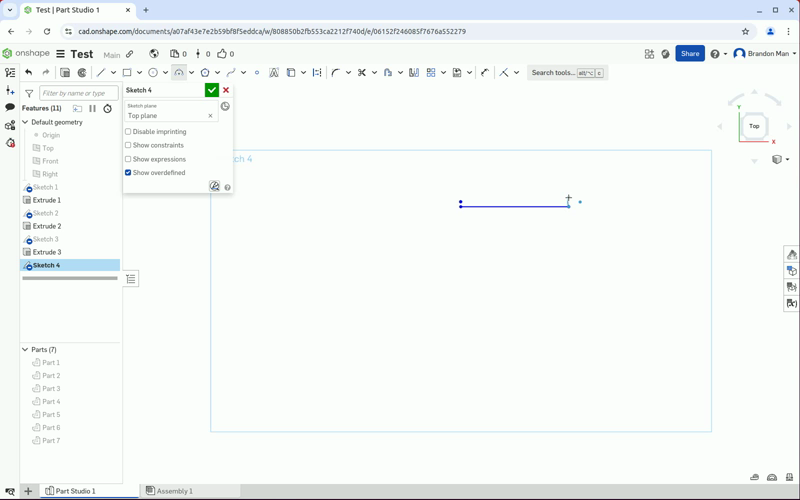
click(568, 197)
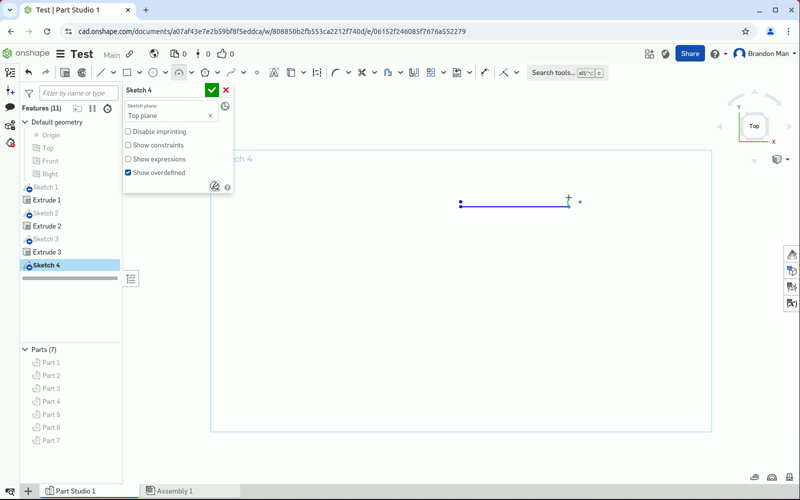
mouse_move(573, 201)
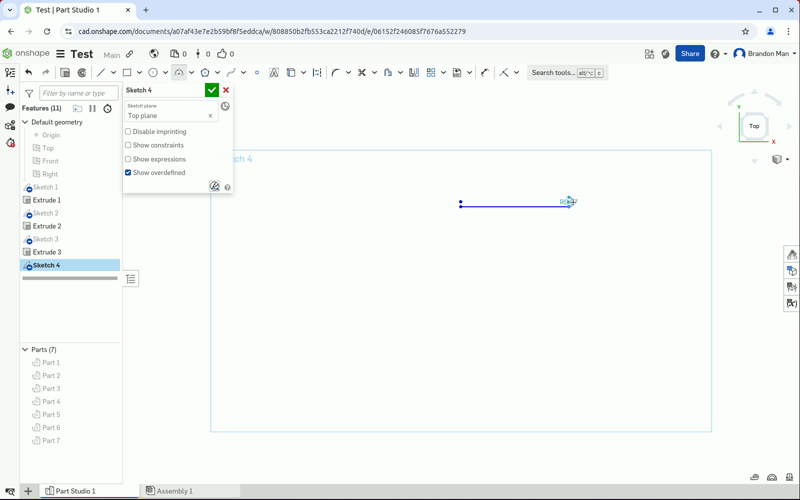
click(573, 201)
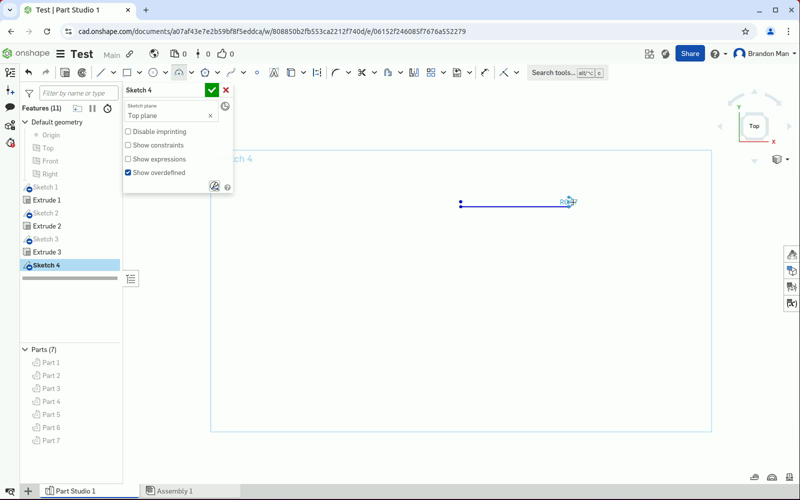
key_up(shift)
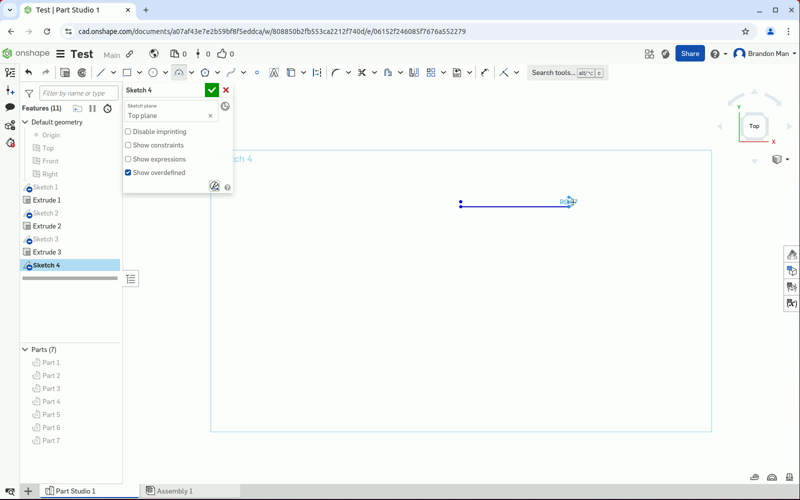
key(esc)
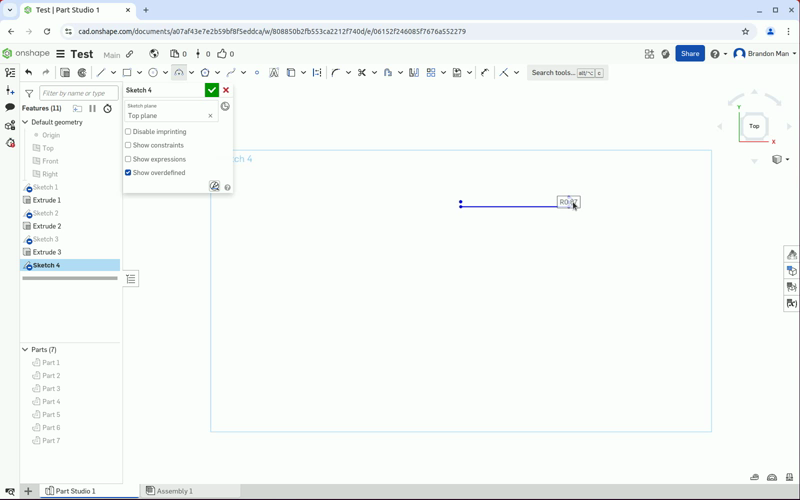
key(l)
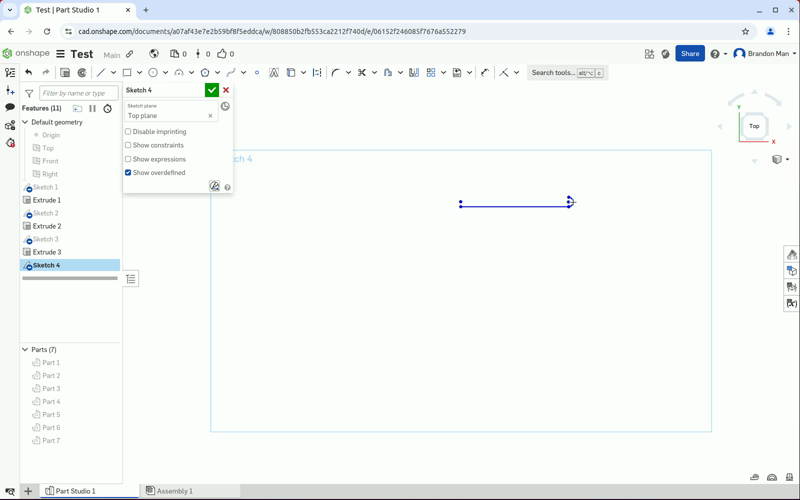
mouse_move(568, 197)
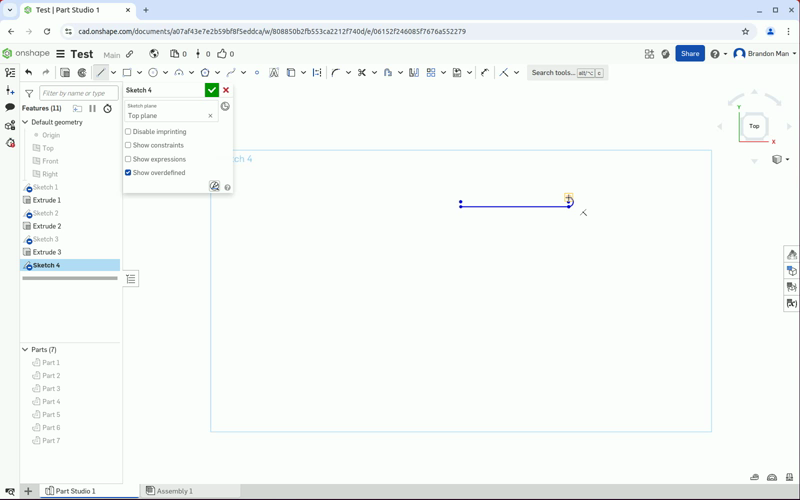
click(568, 197)
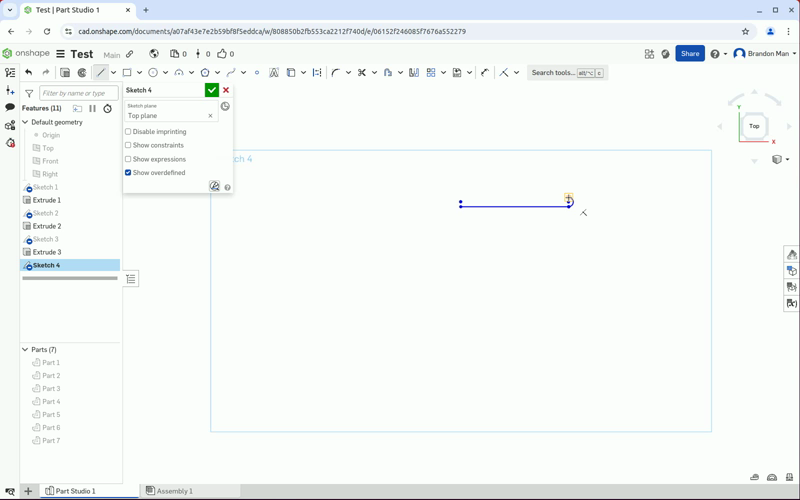
key_down(shift)
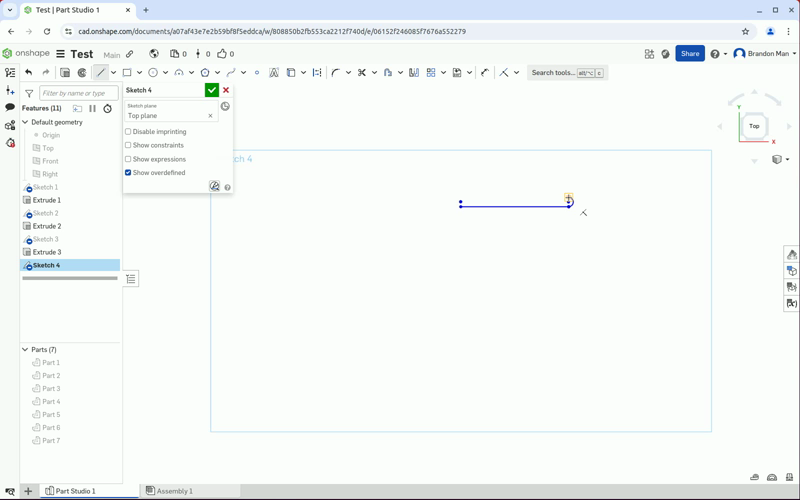
mouse_move(460, 197)
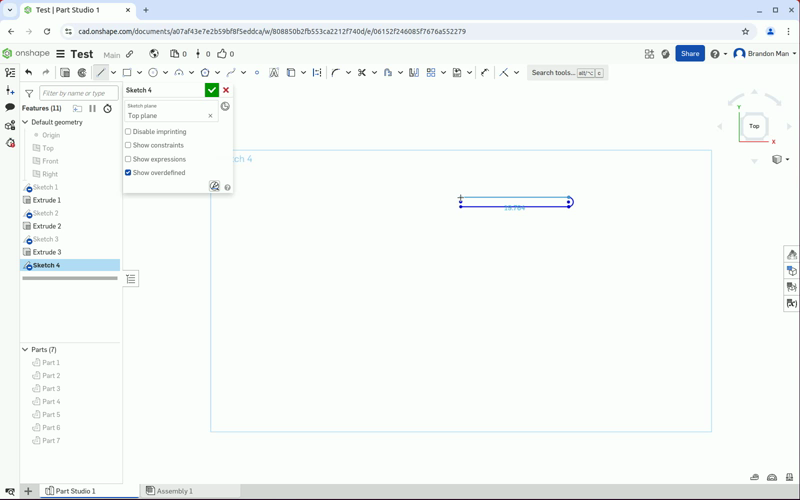
click(460, 197)
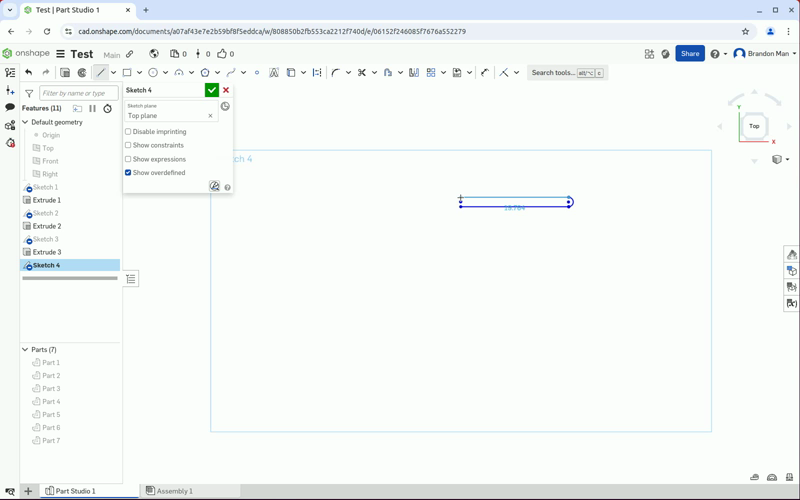
key_up(shift)
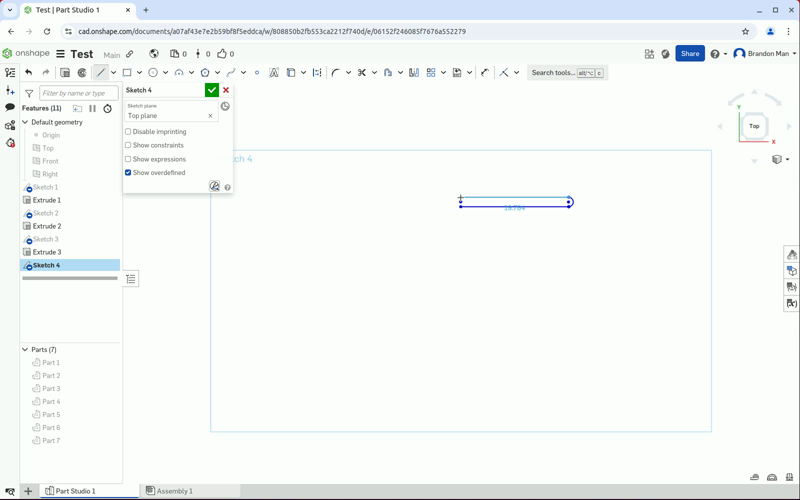
key(esc)
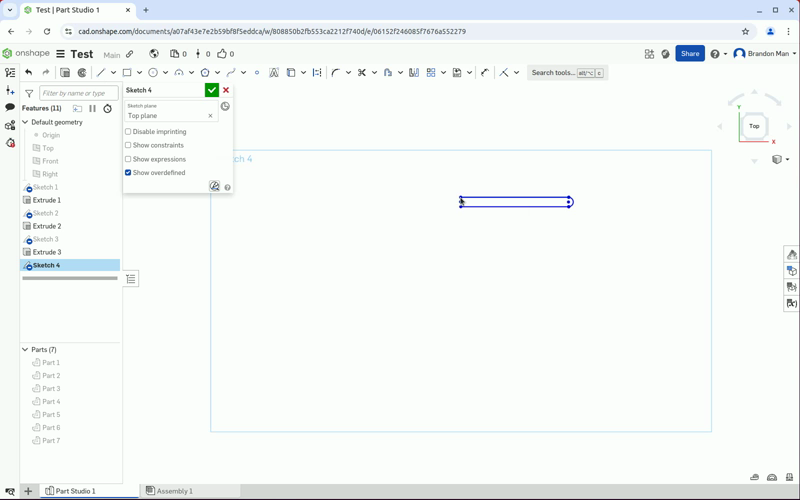
key(a)
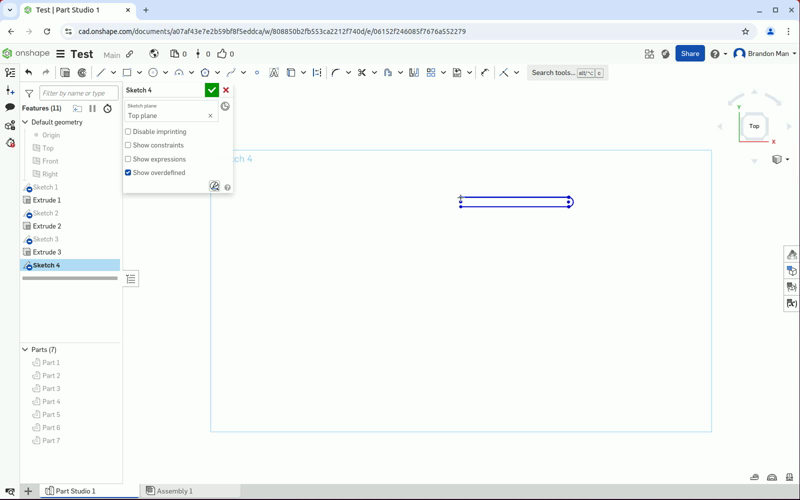
mouse_move(460, 197)
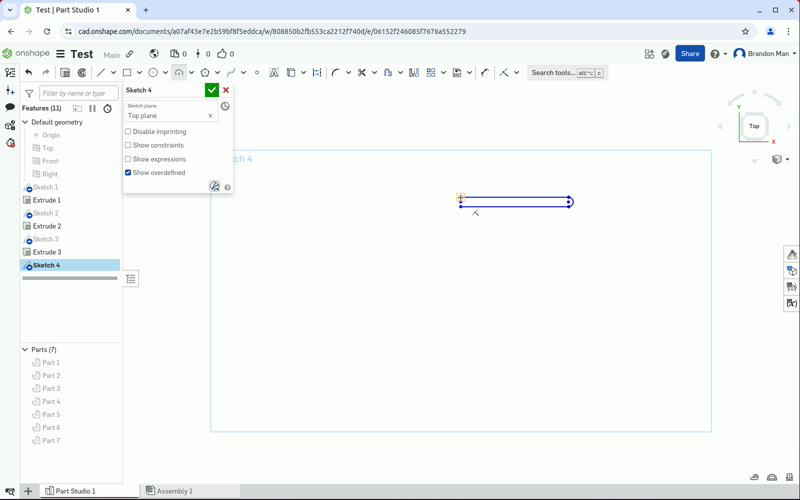
click(460, 197)
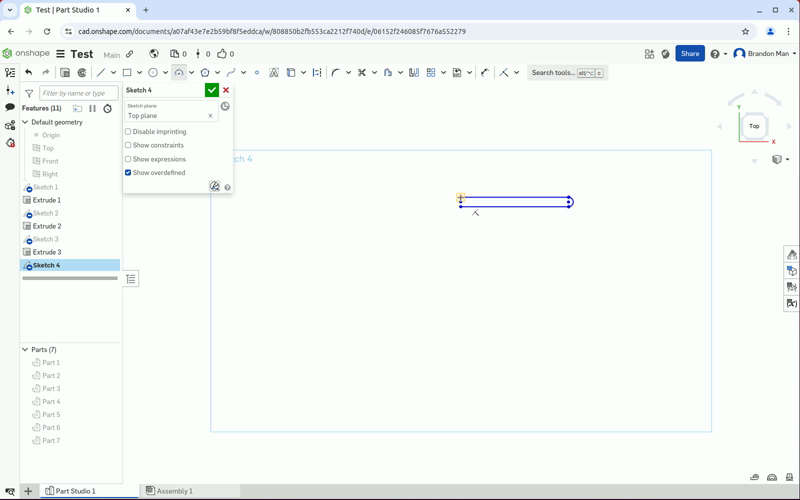
mouse_move(460, 206)
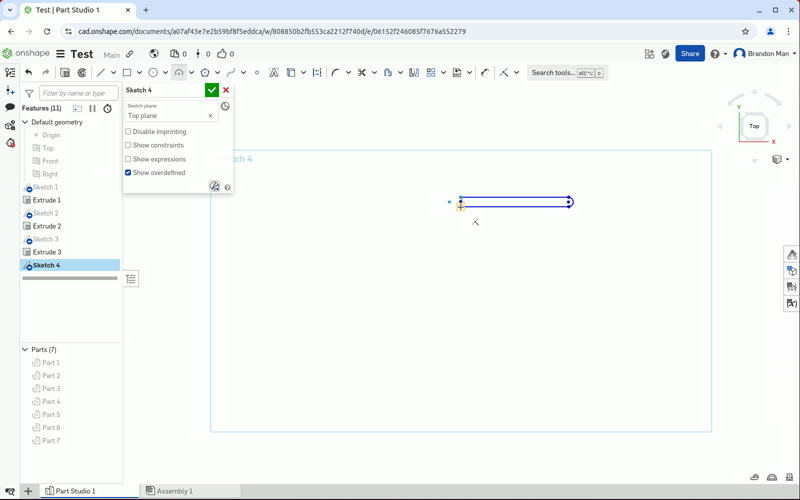
click(460, 206)
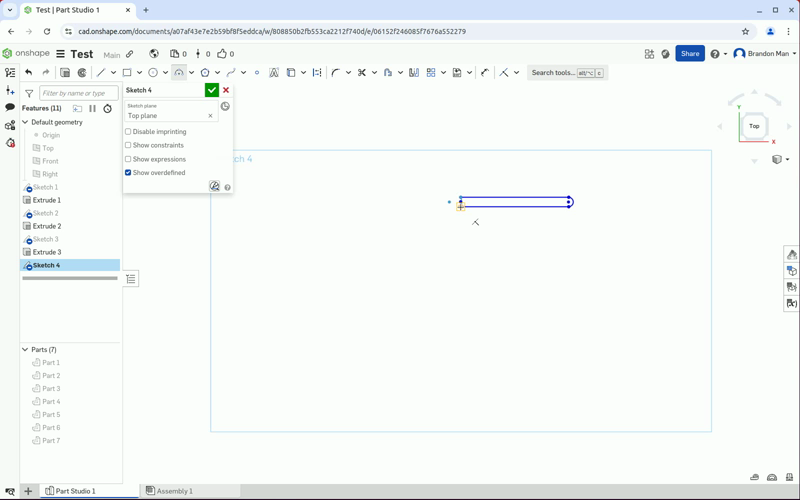
key_down(shift)
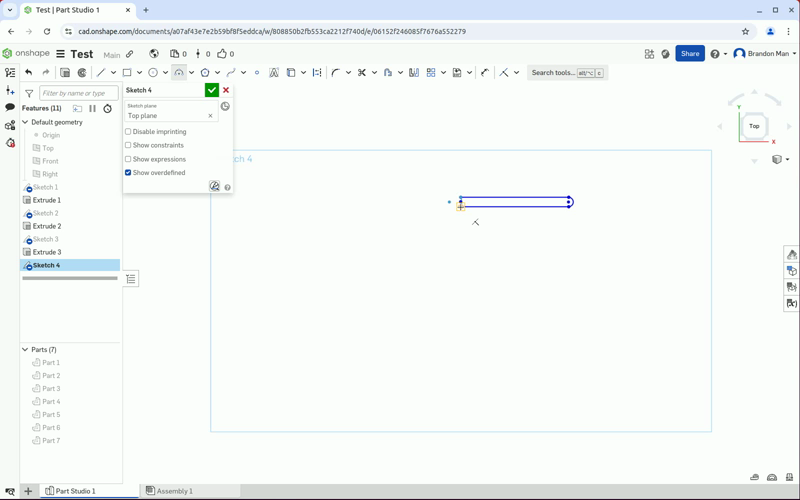
mouse_move(465, 201)
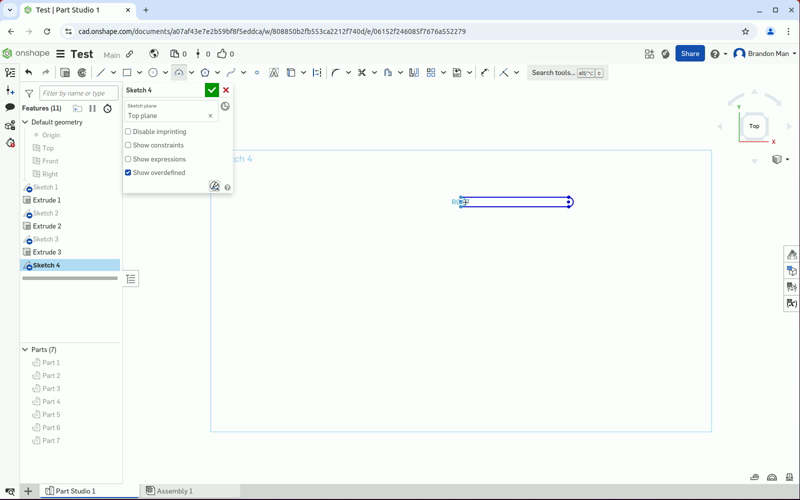
scroll(6)
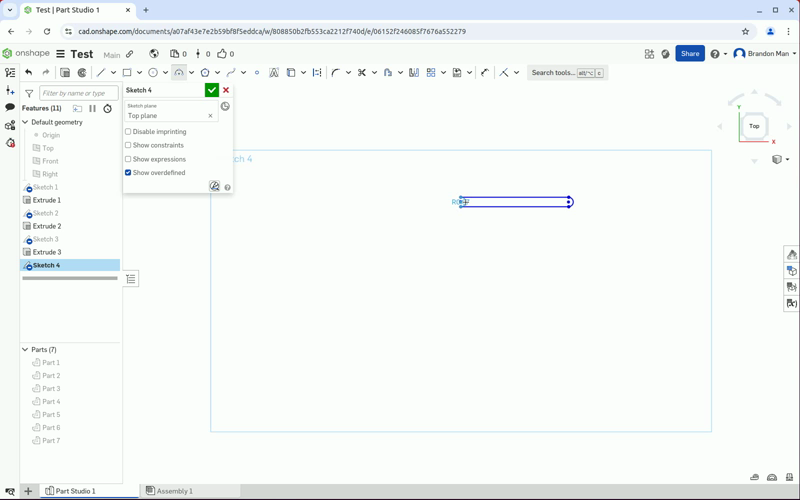
scroll(6)
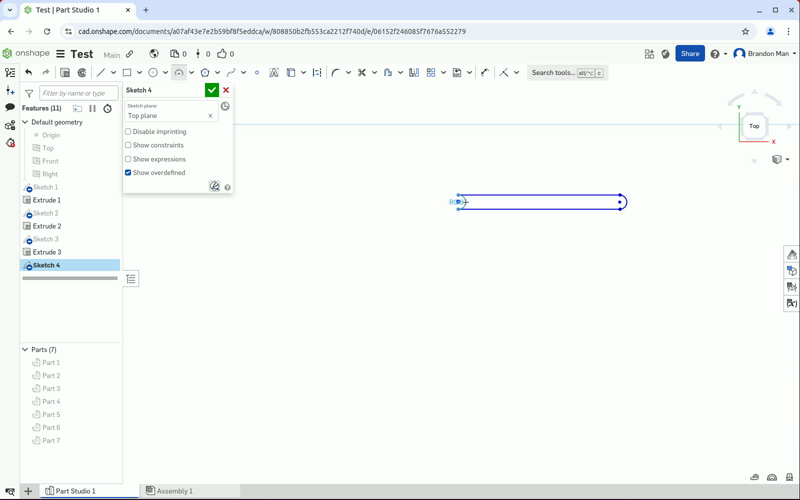
scroll(6)
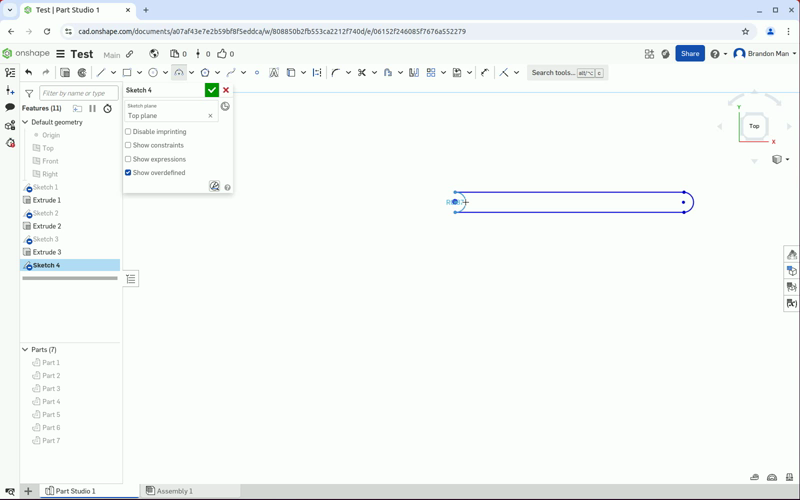
scroll(6)
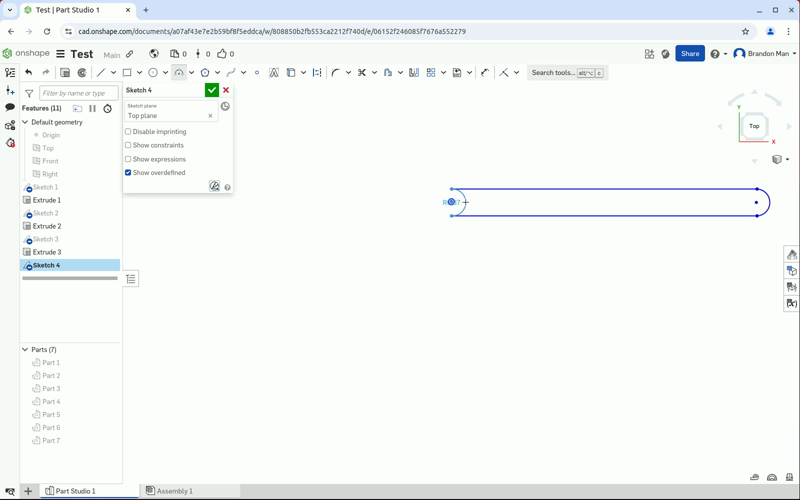
scroll(6)
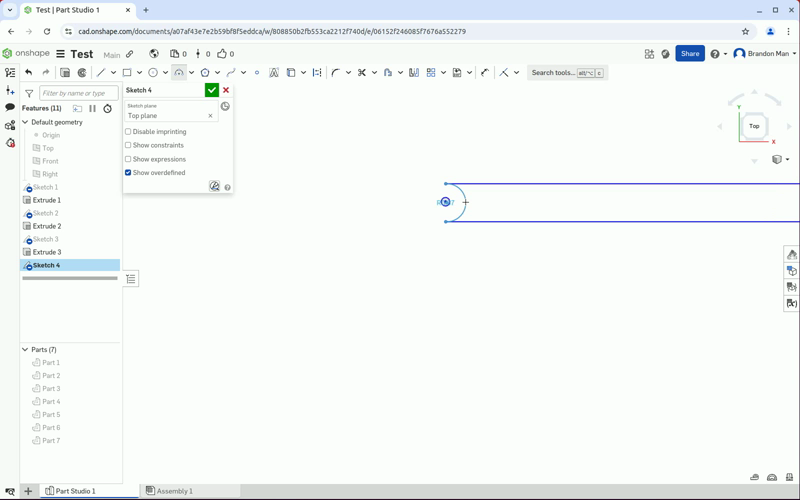
scroll(6)
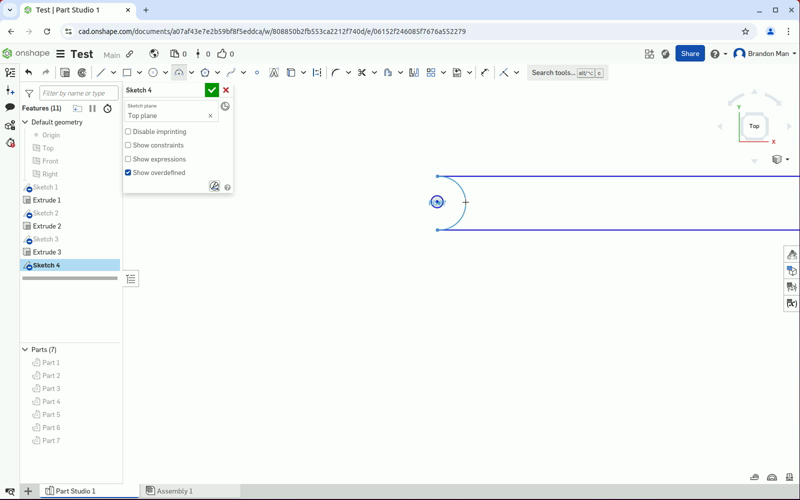
scroll(6)
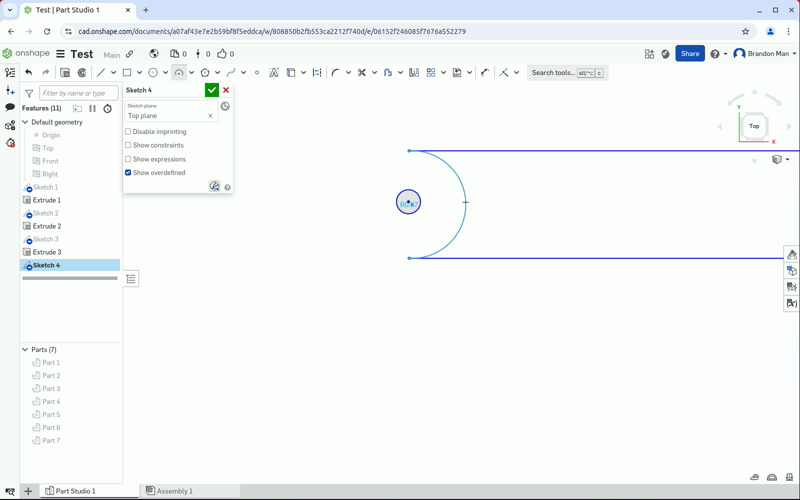
click(465, 201)
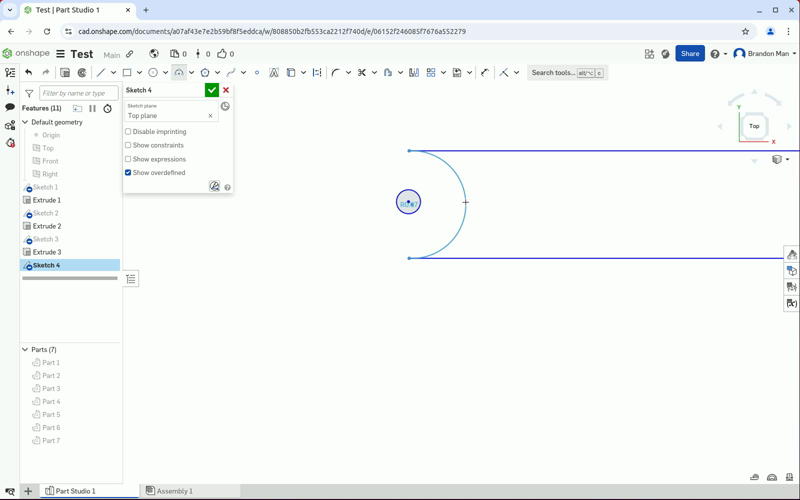
scroll(-6)
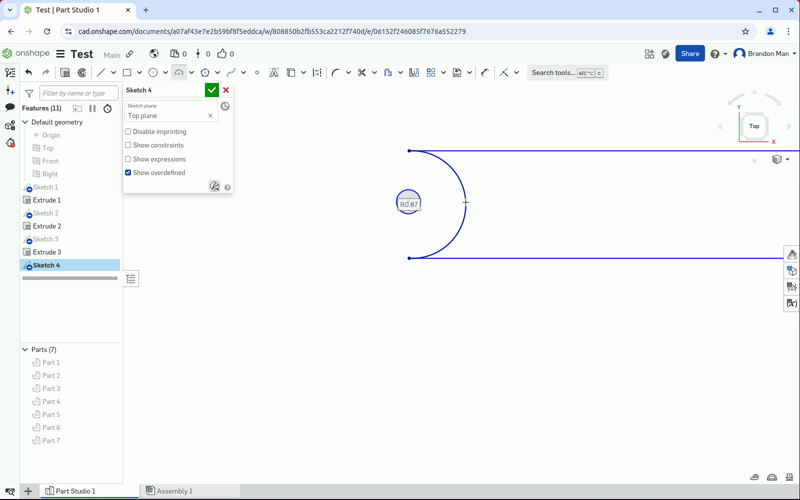
scroll(-6)
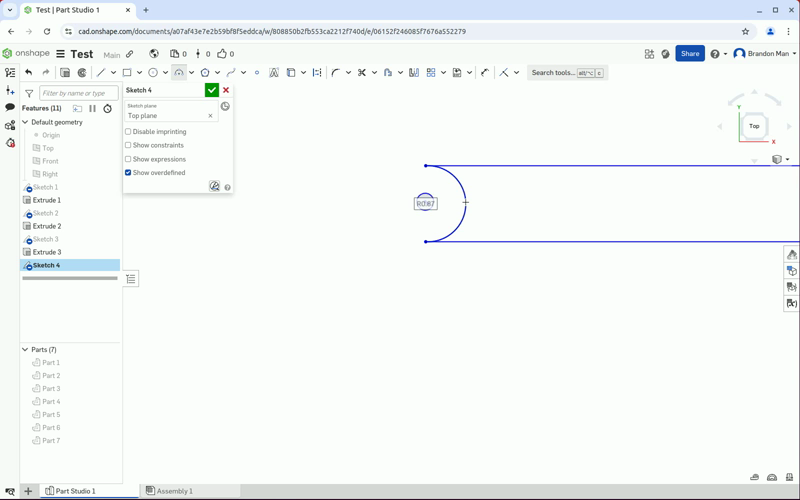
scroll(-6)
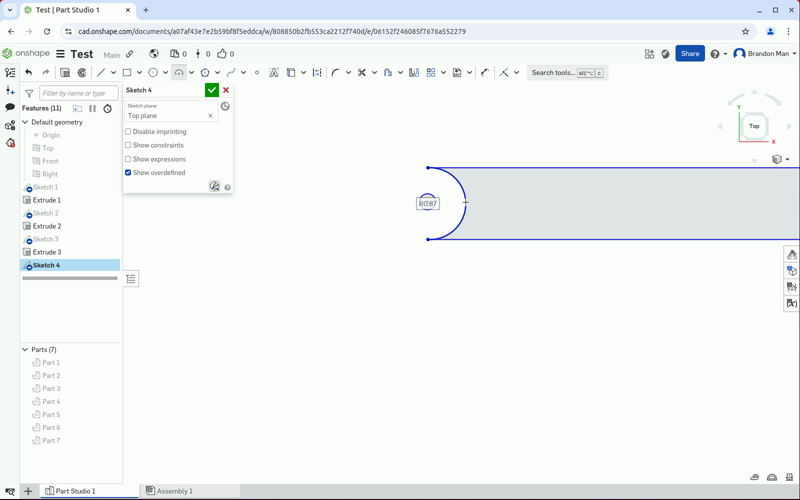
scroll(-6)
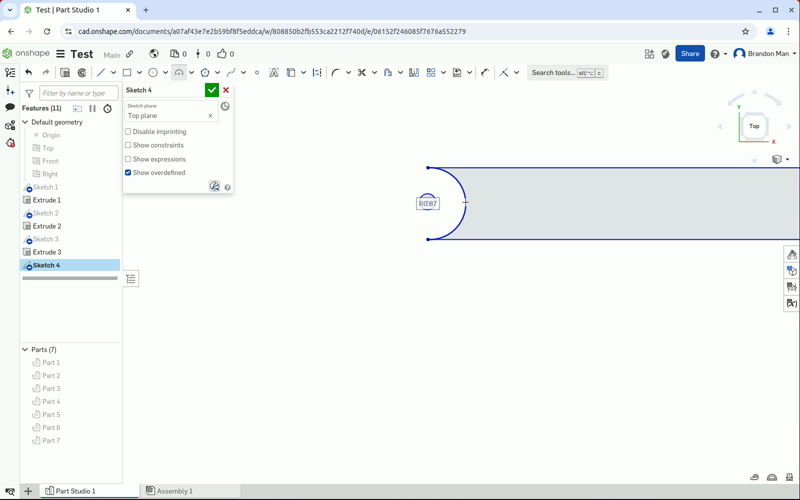
scroll(-6)
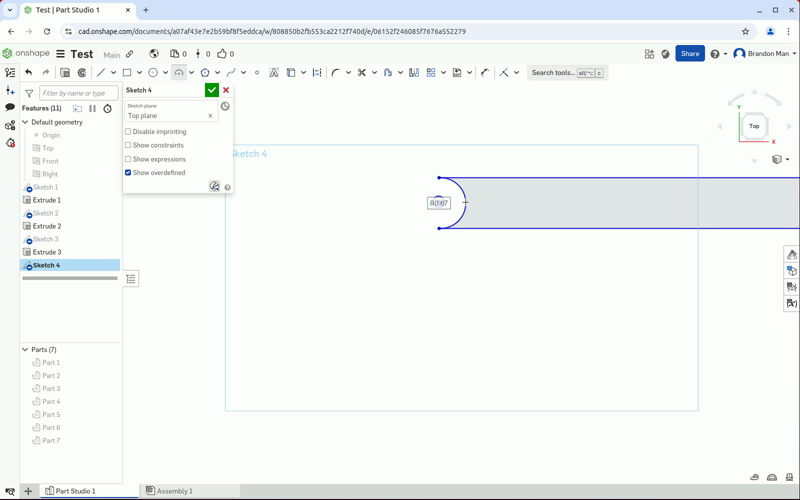
scroll(-6)
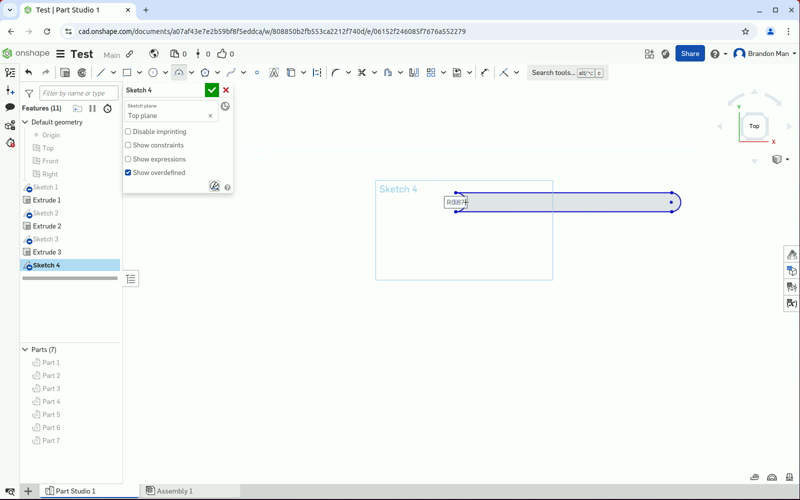
scroll(-6)
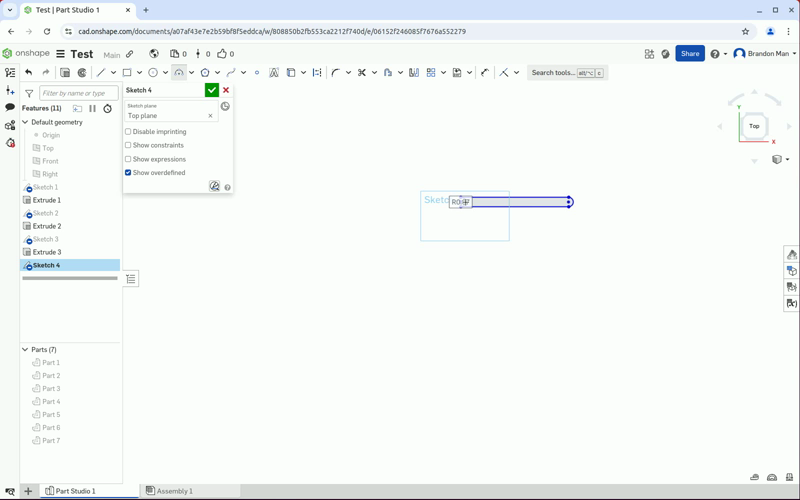
key_up(shift)
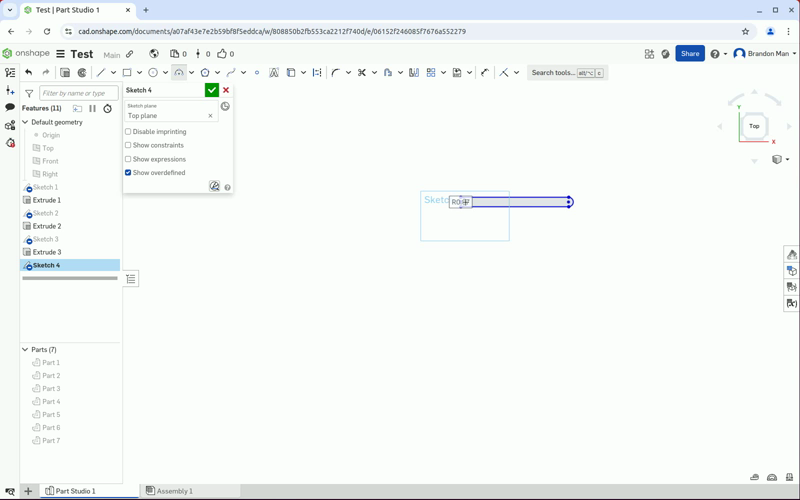
key(esc)
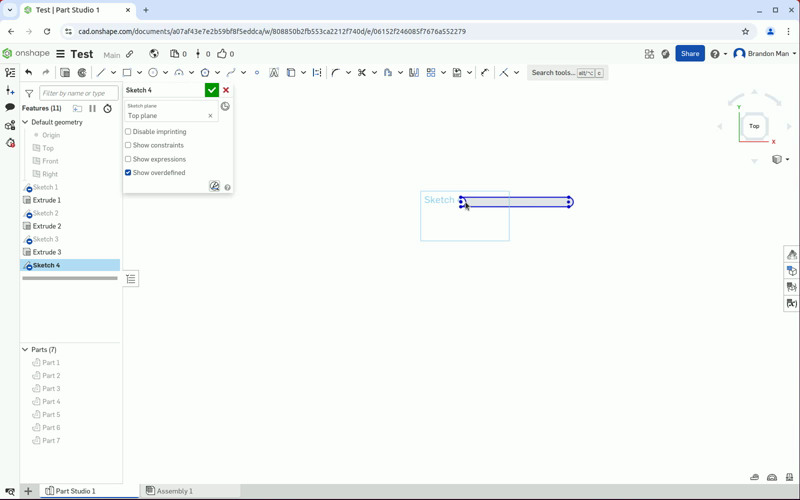
key(c)
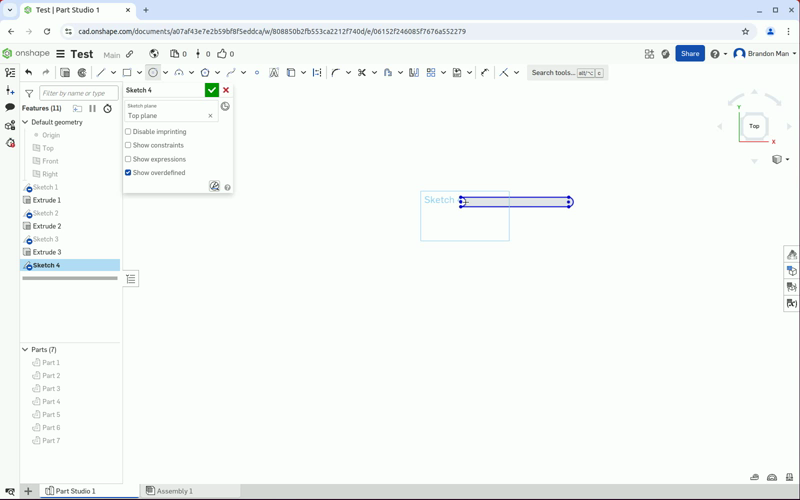
key_down(shift)
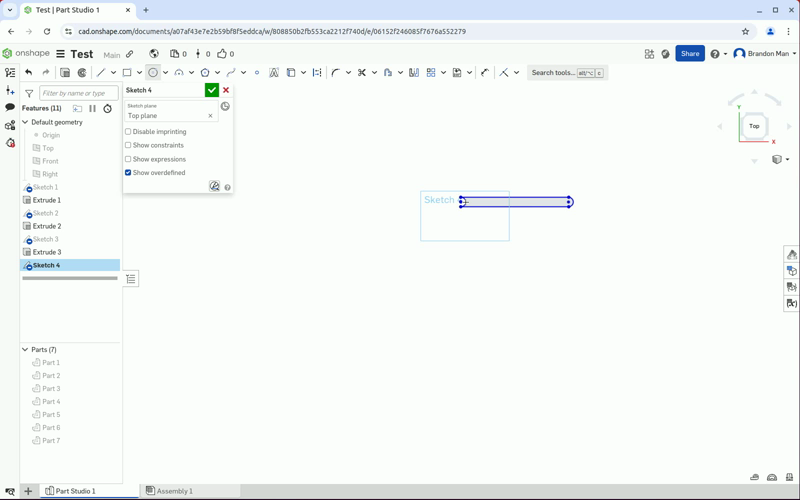
mouse_move(568, 201)
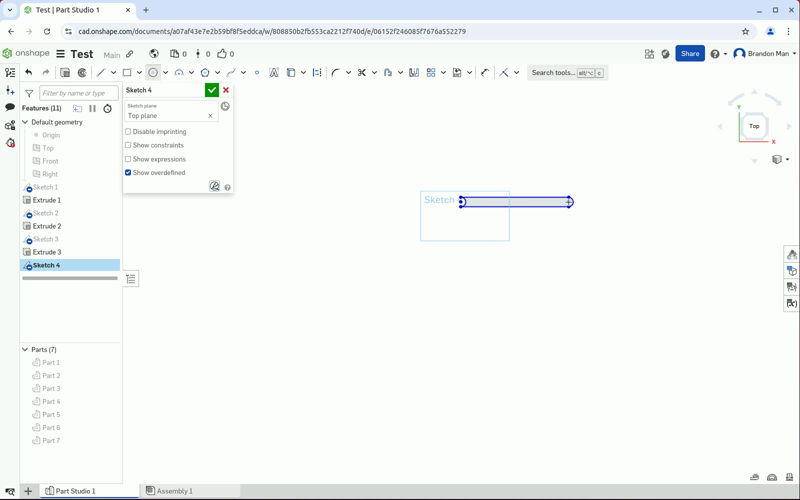
click(568, 201)
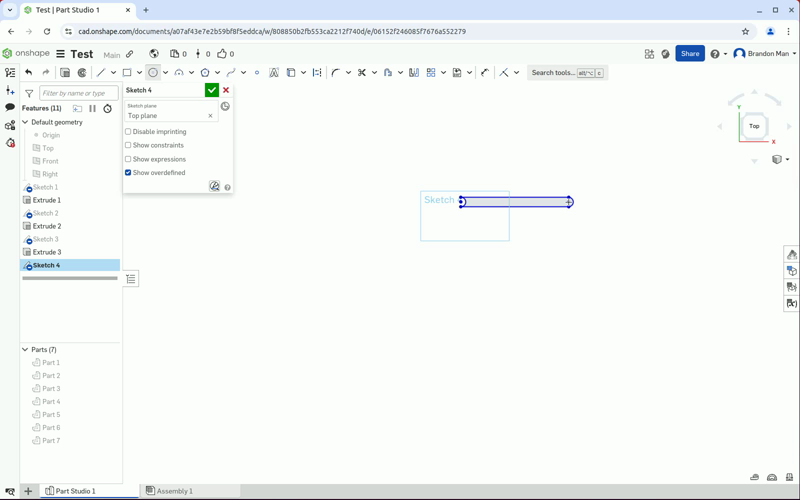
key_up(shift)
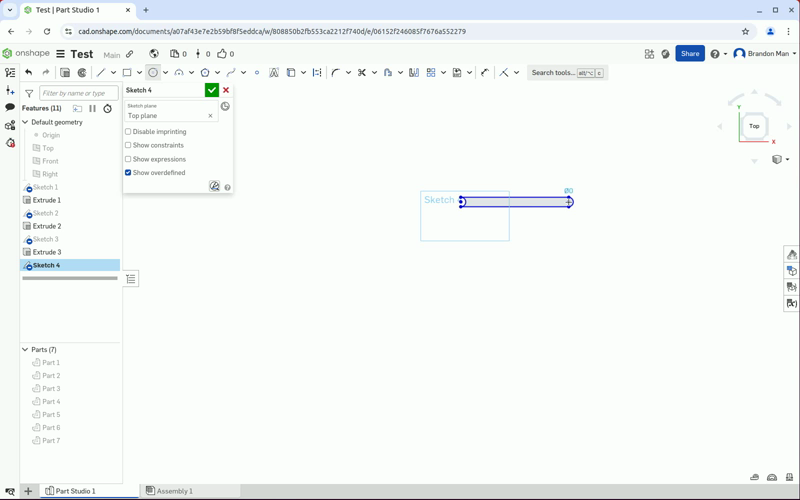
mouse_move(569, 201)
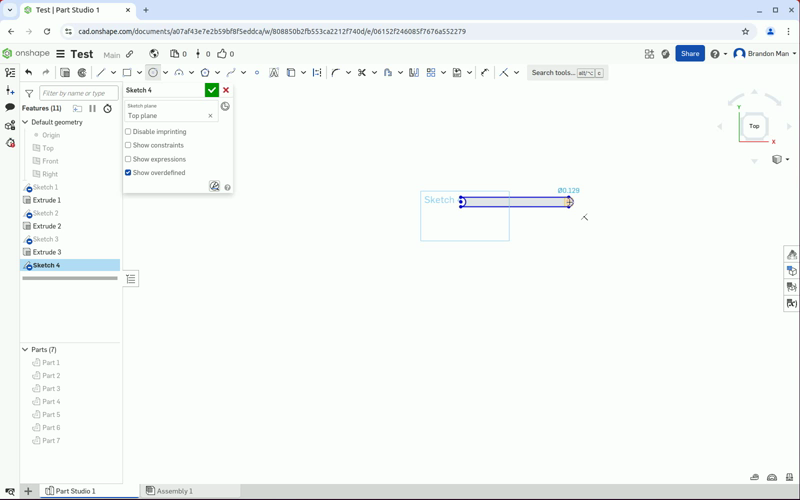
scroll(6)
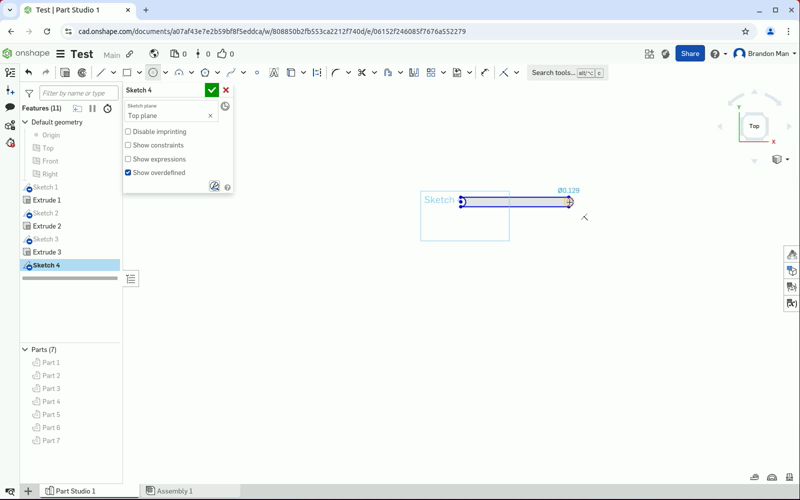
scroll(6)
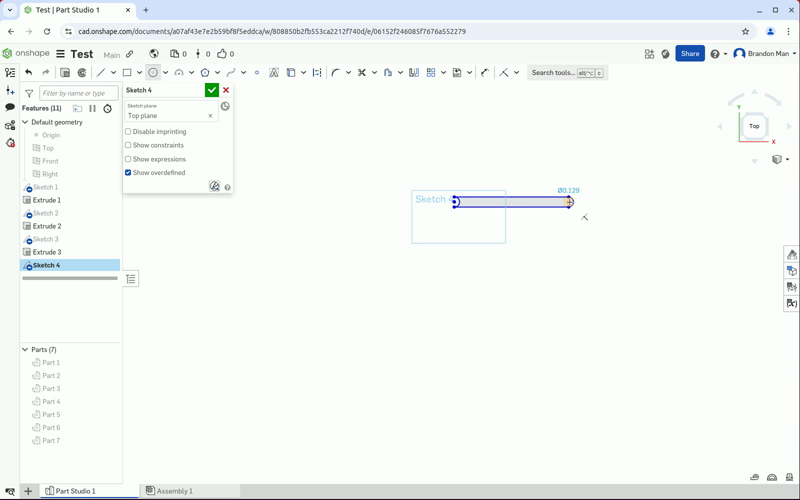
scroll(6)
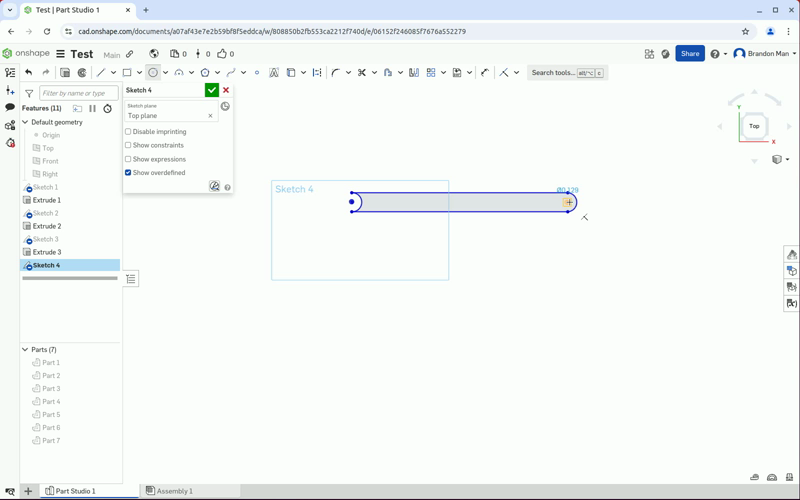
scroll(6)
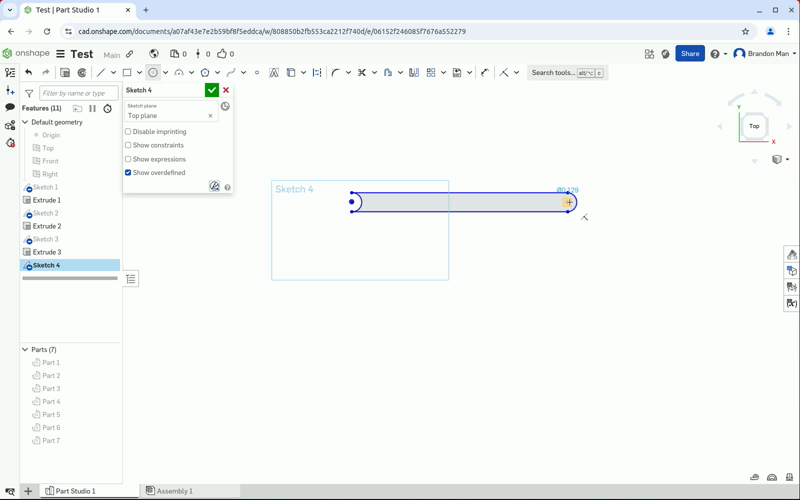
scroll(6)
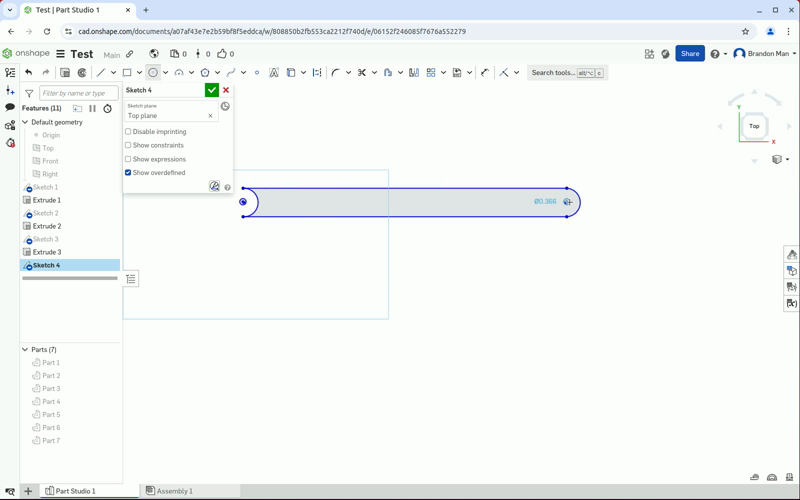
scroll(6)
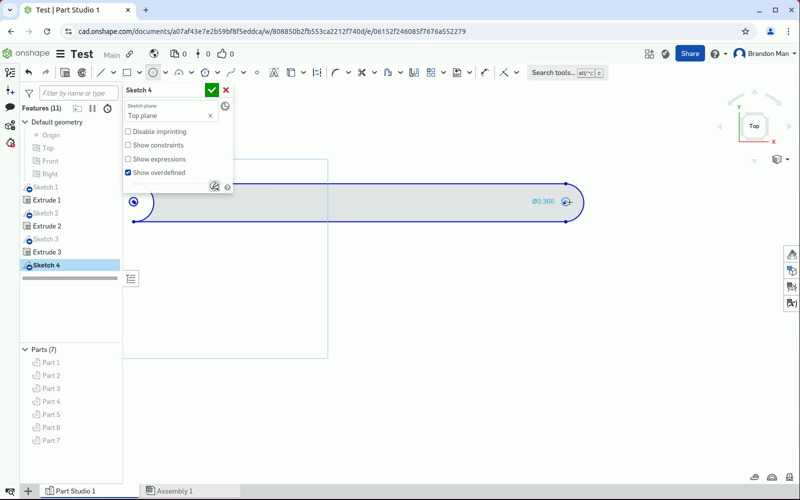
scroll(6)
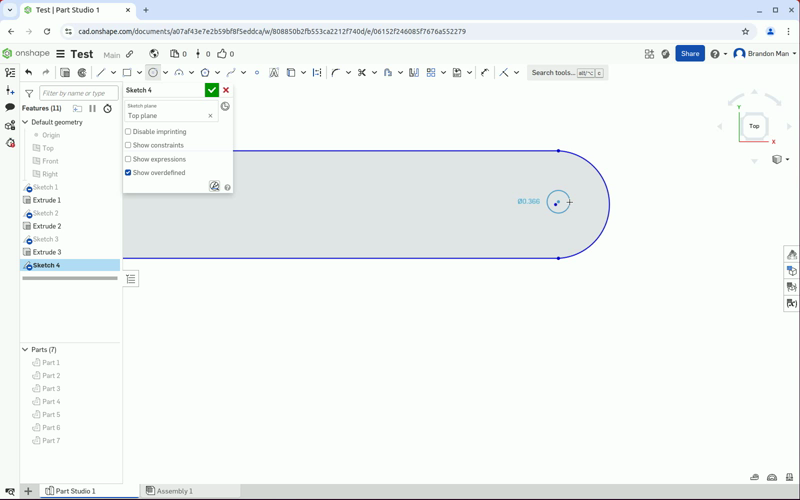
click(569, 201)
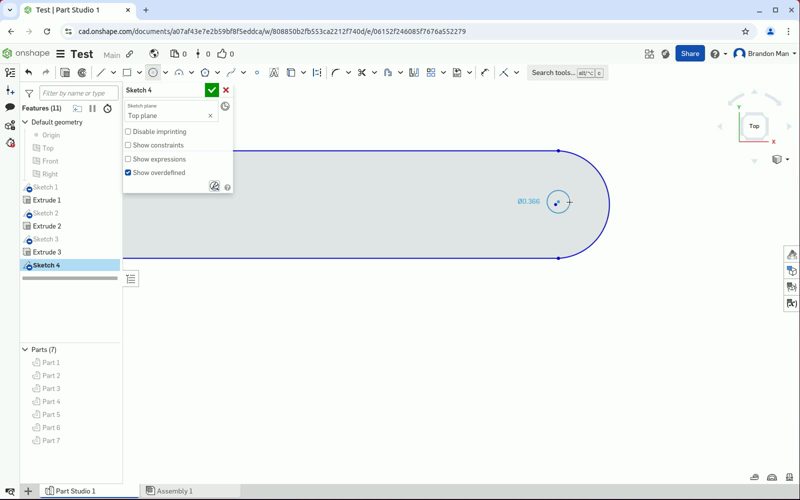
scroll(-6)
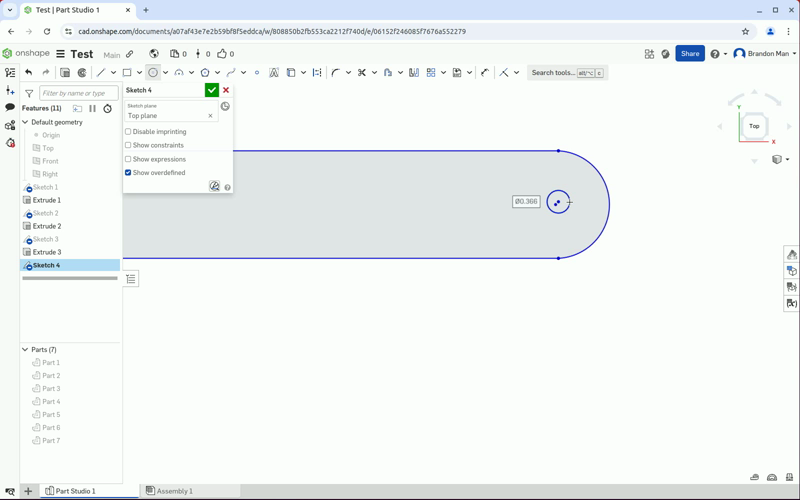
scroll(-6)
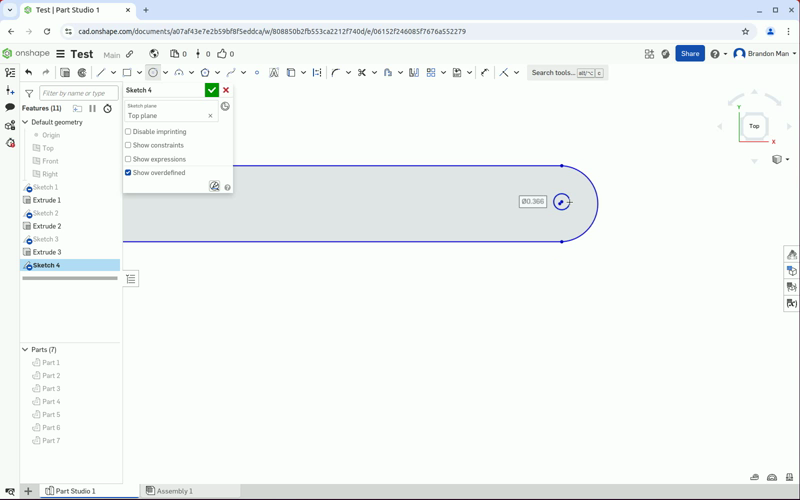
scroll(-6)
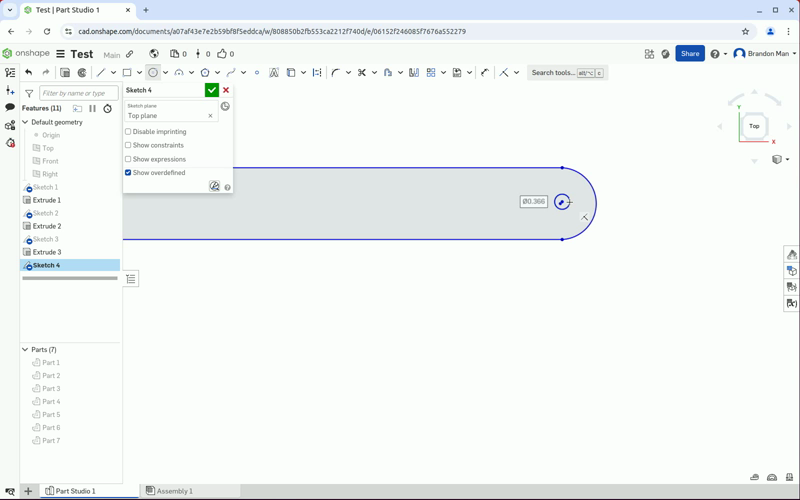
scroll(-6)
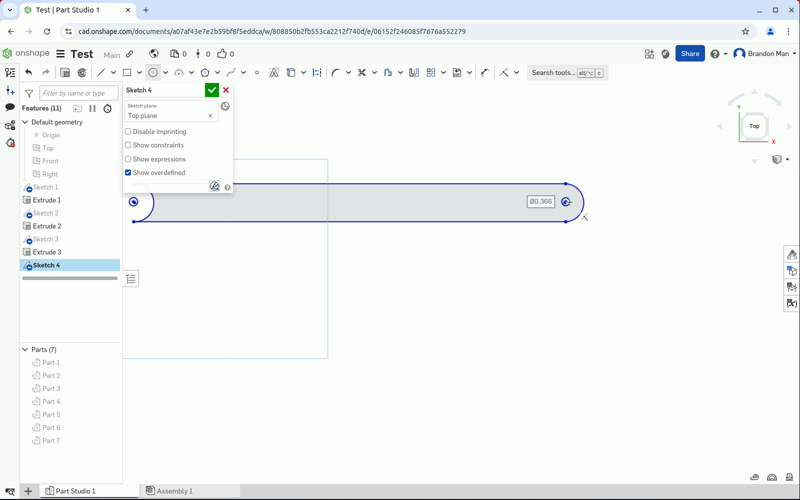
scroll(-6)
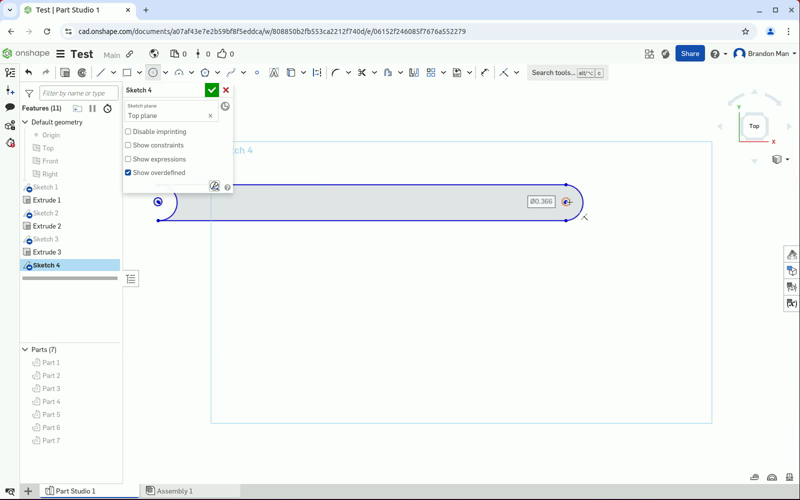
scroll(-6)
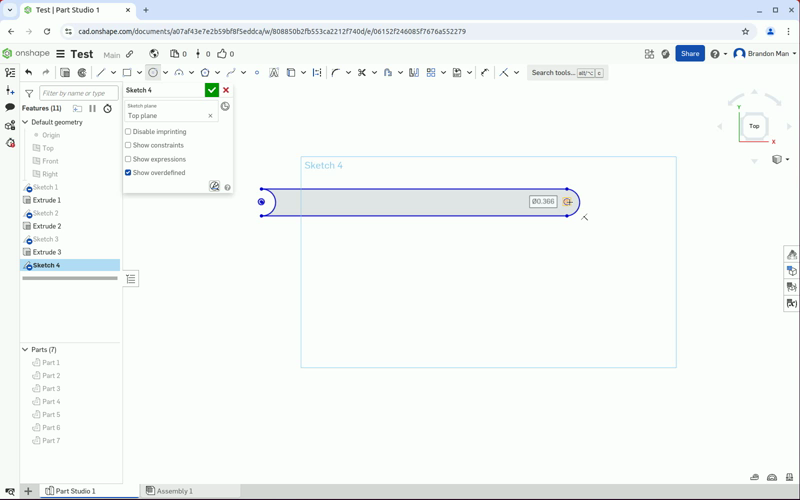
scroll(-6)
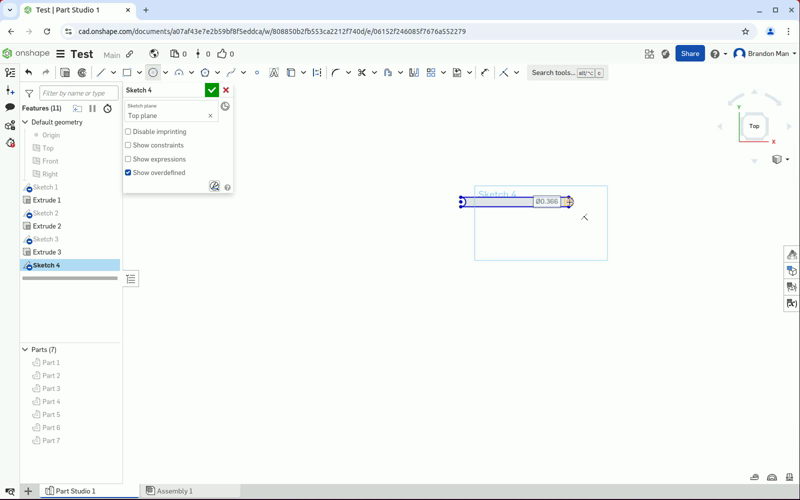
key(esc)
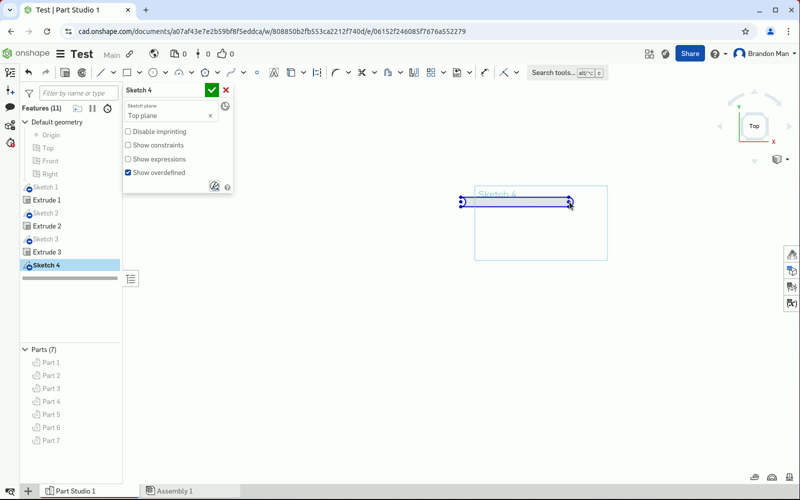
mouse_move(503, 199)
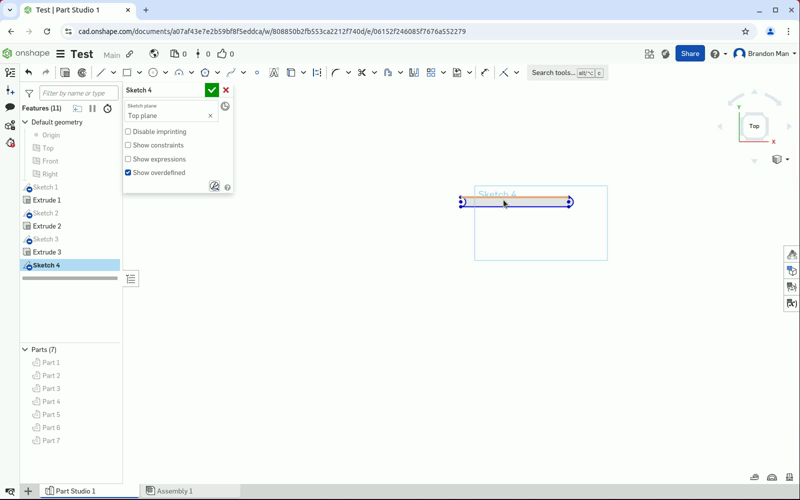
scroll(6)
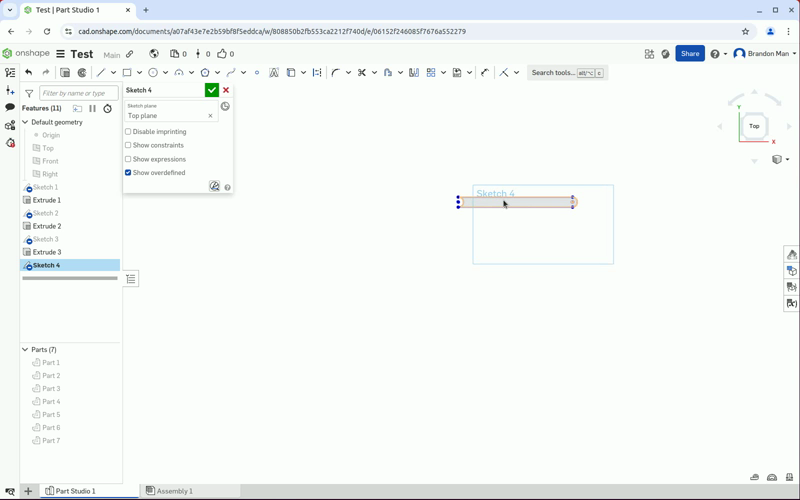
scroll(6)
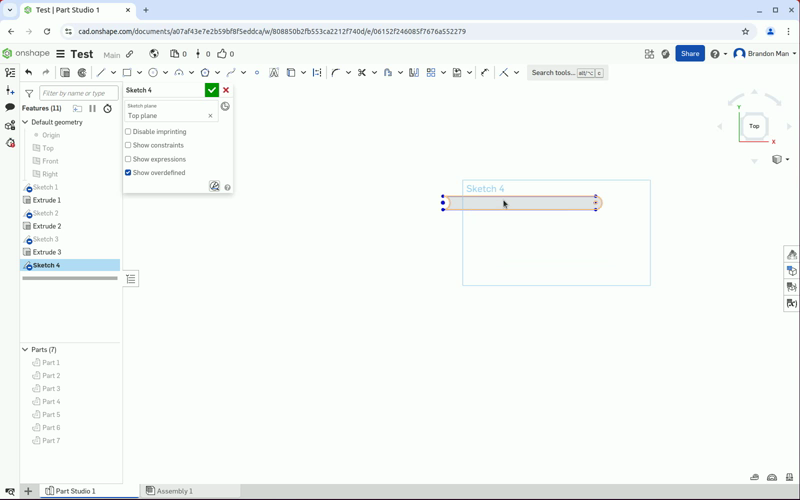
scroll(6)
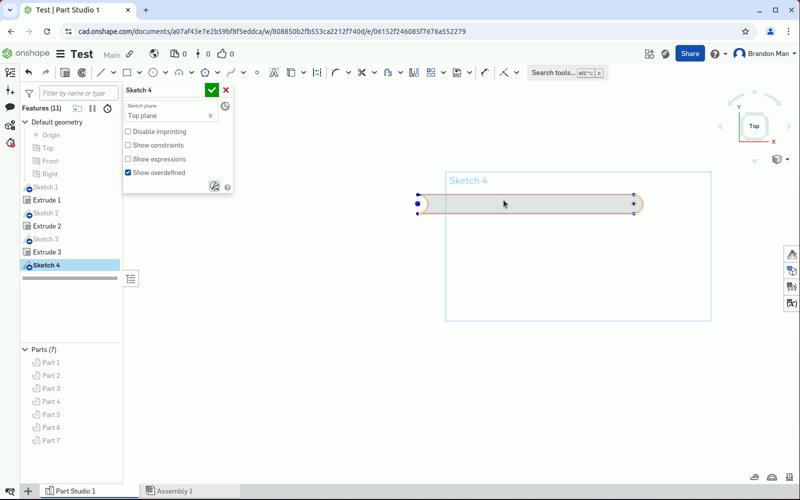
scroll(6)
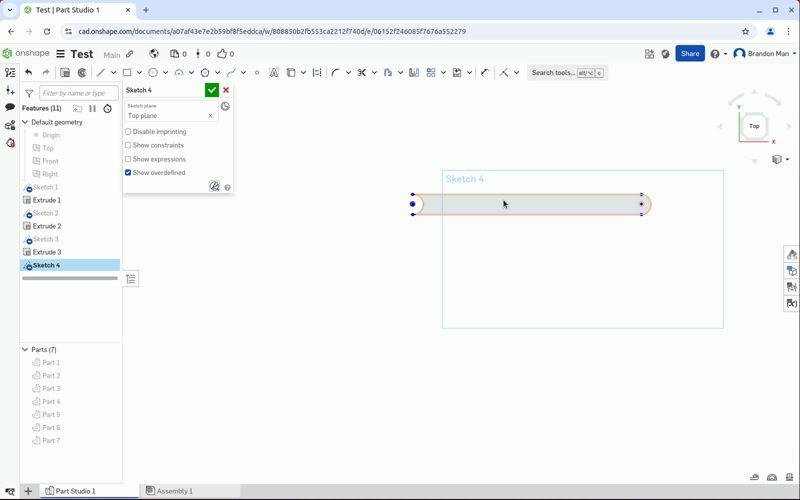
scroll(6)
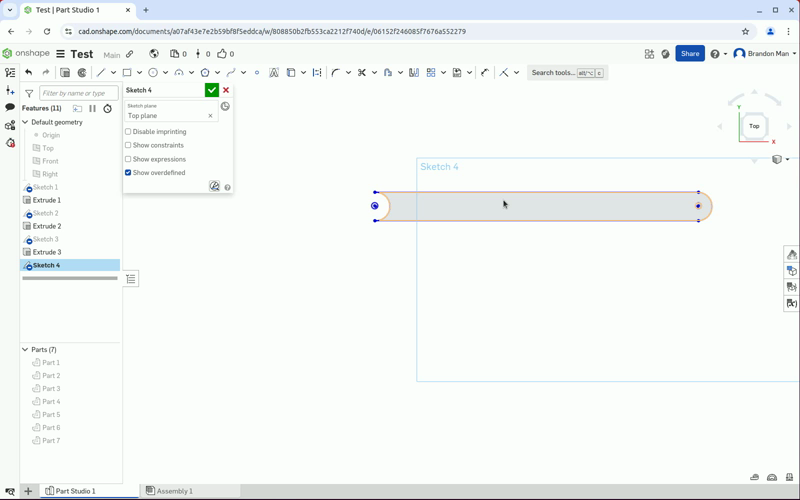
scroll(6)
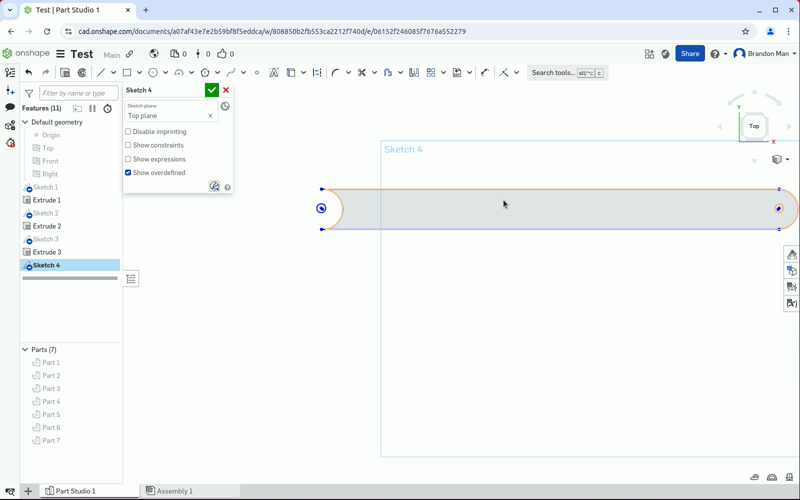
scroll(6)
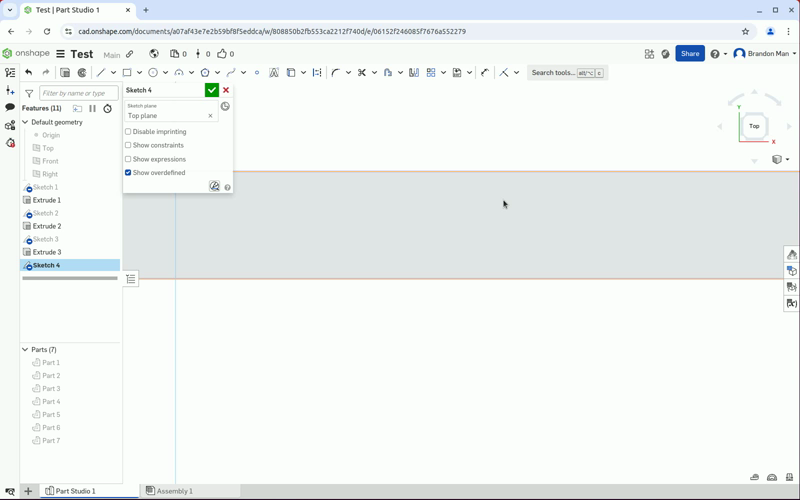
click(503, 199)
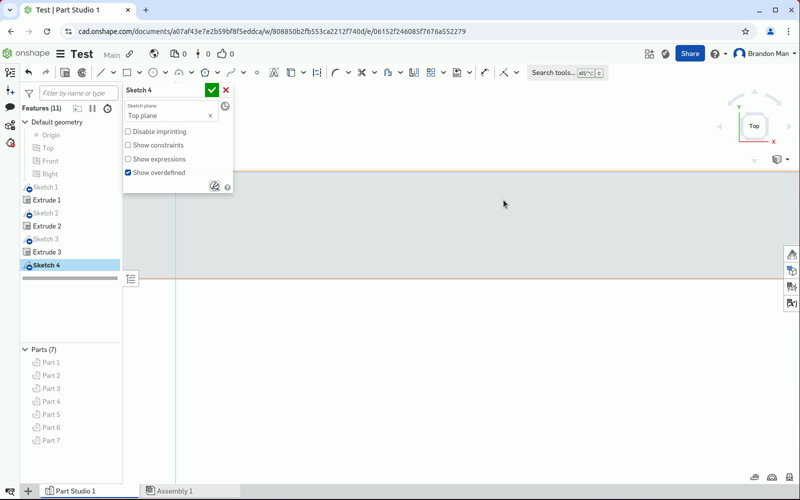
scroll(-6)
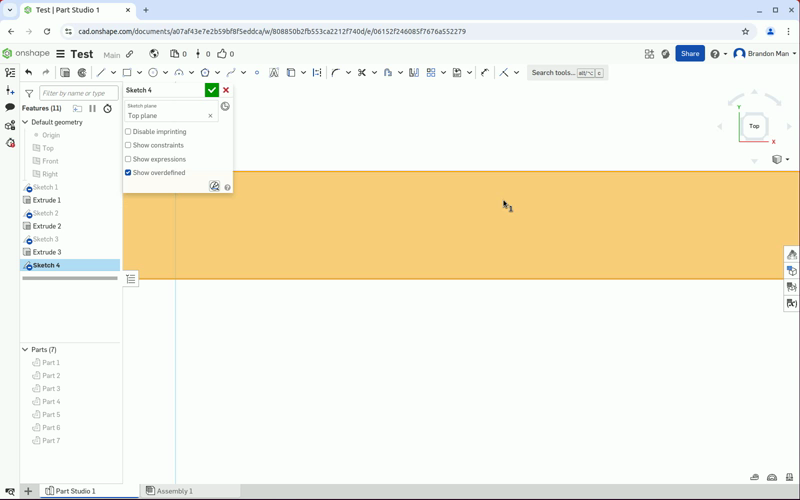
scroll(-6)
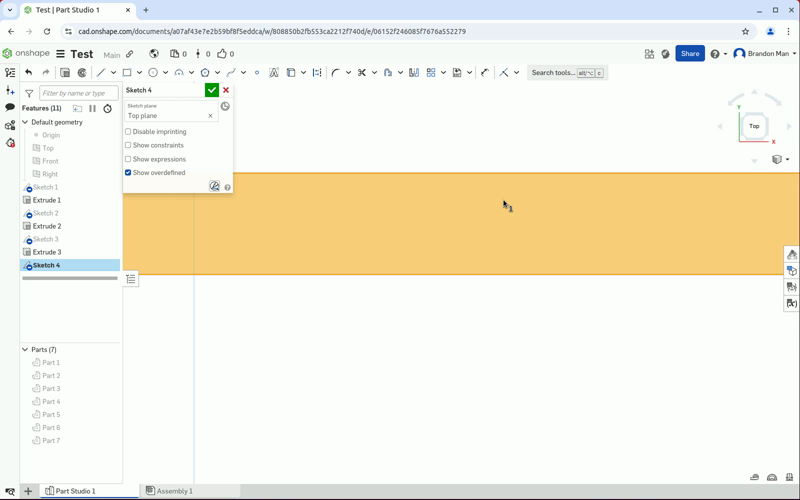
scroll(-6)
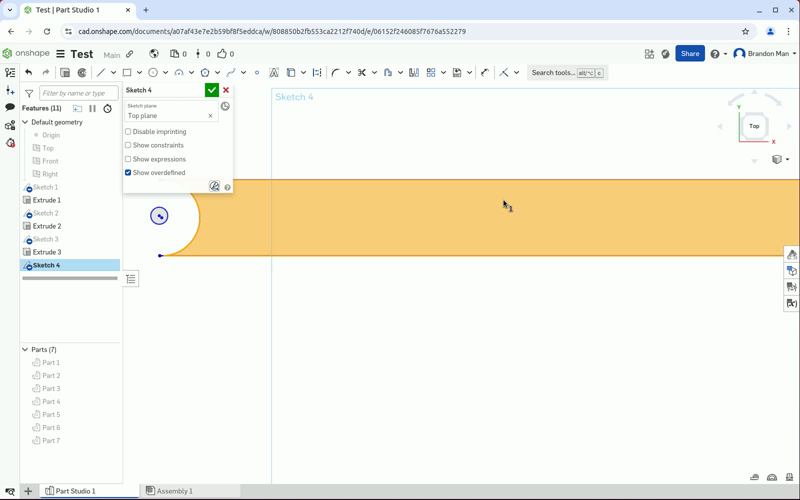
scroll(-6)
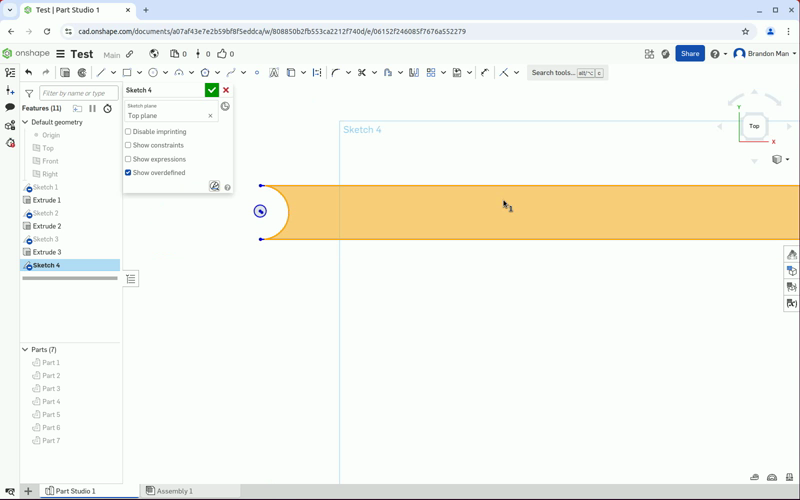
scroll(-6)
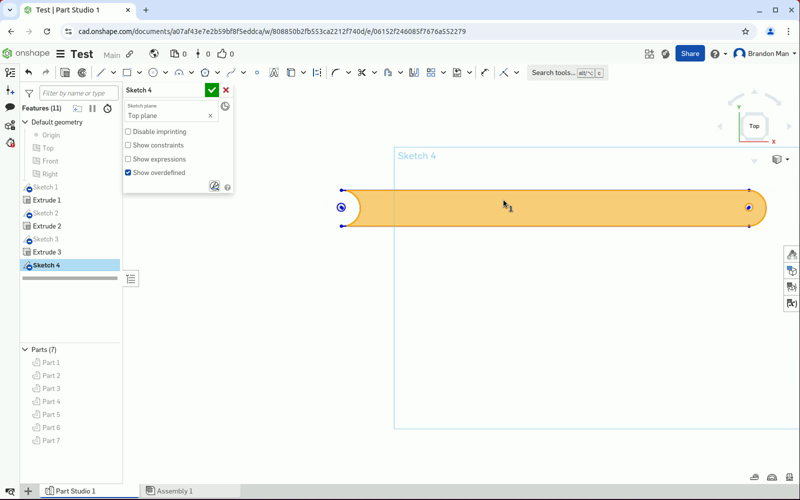
scroll(-6)
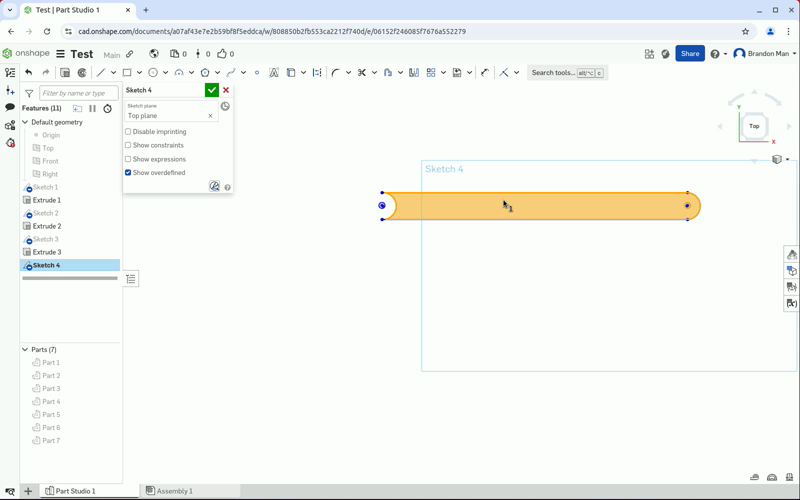
scroll(-6)
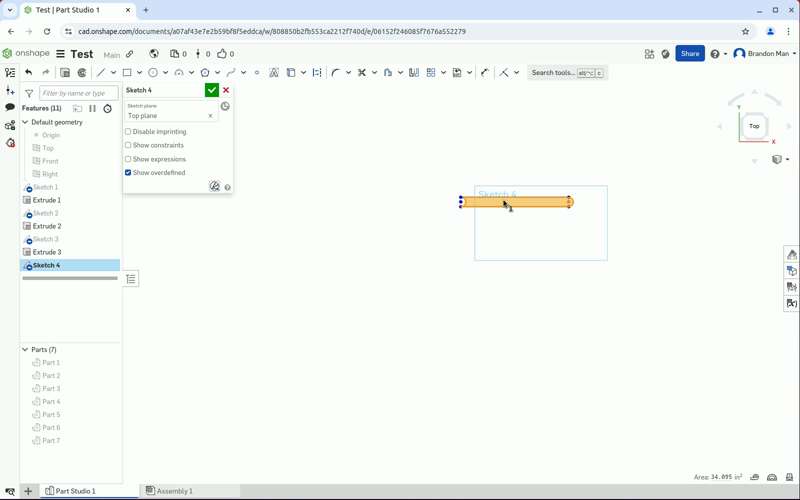
mouse_move(73, 352)
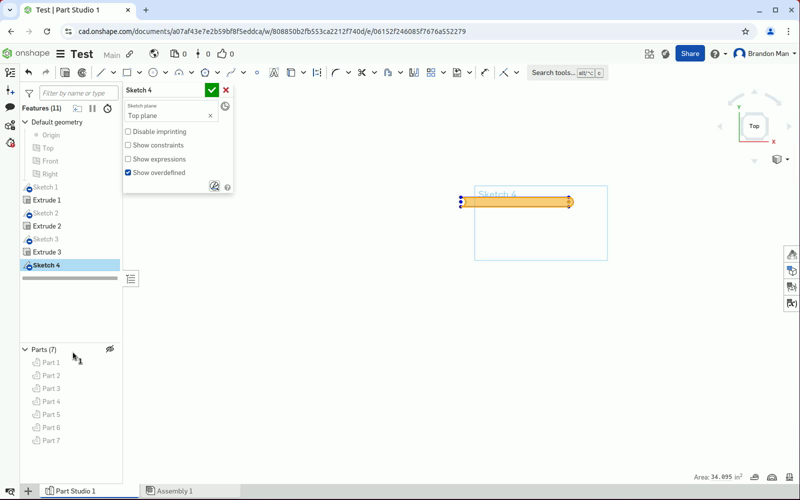
key(shift+y)
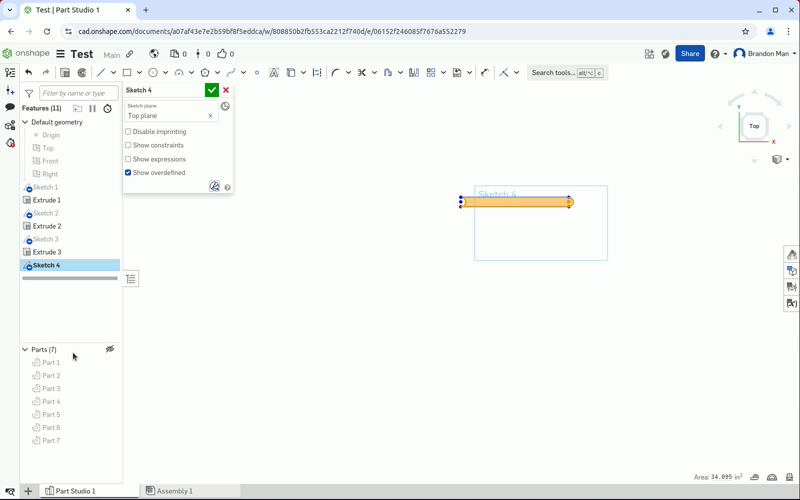
key(shift+e)
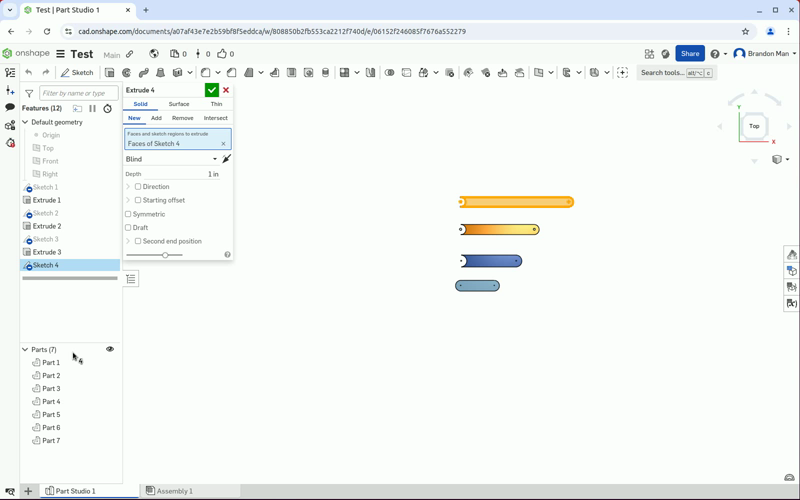
mouse_move(143, 106)
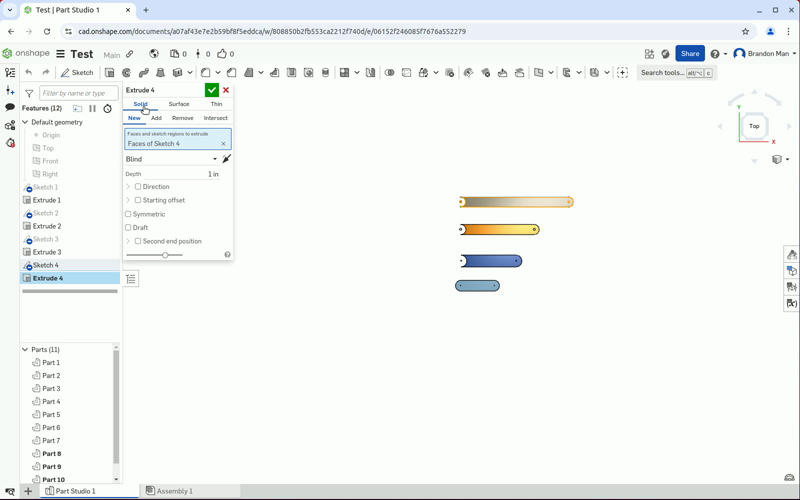
click(143, 106)
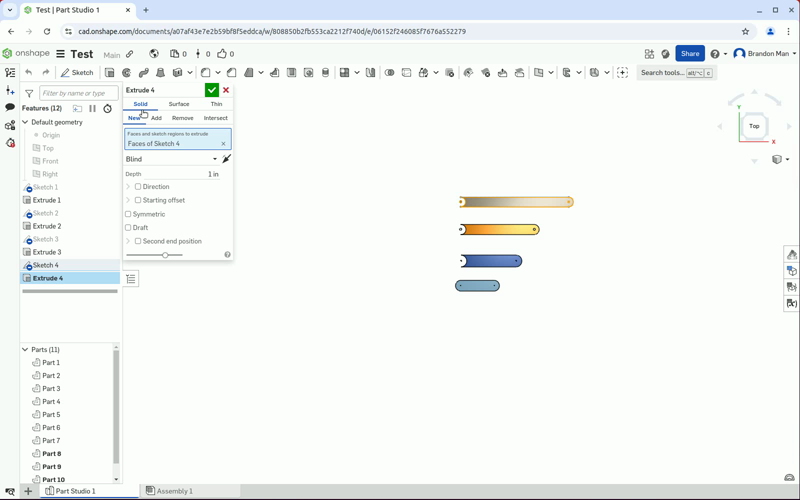
mouse_move(137, 120)
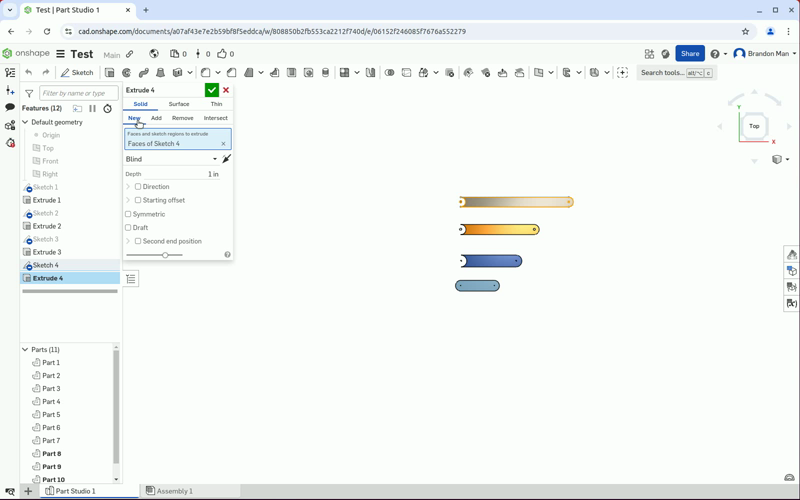
click(137, 120)
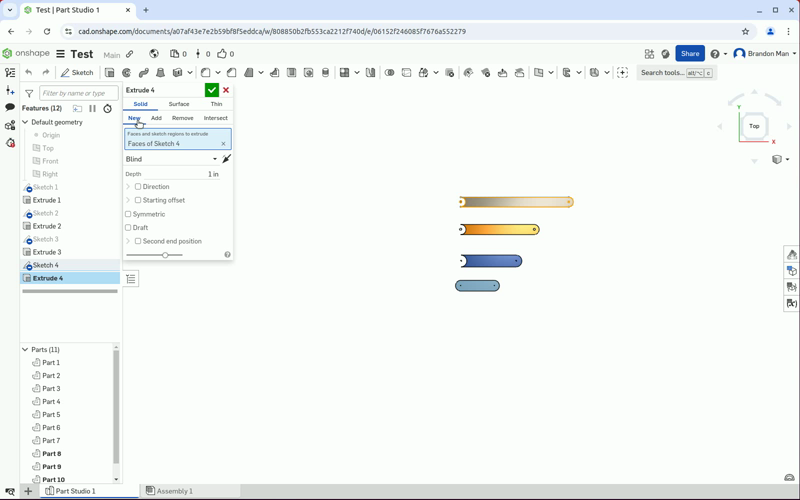
key(tab, 4)
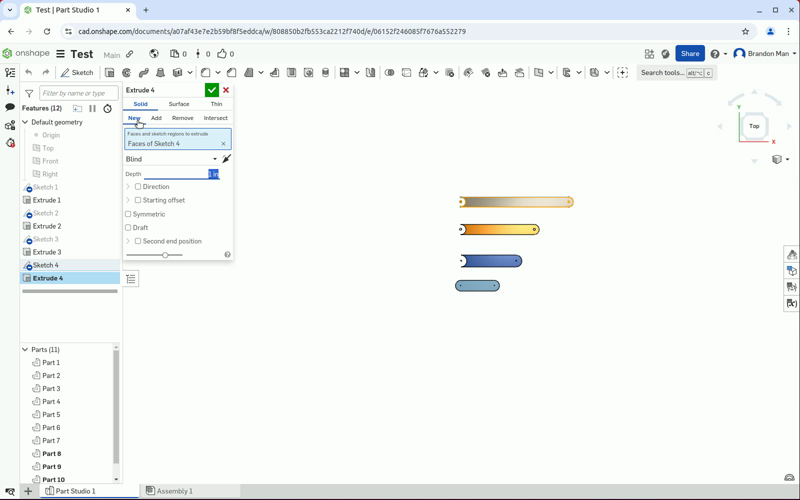
text(0.722)
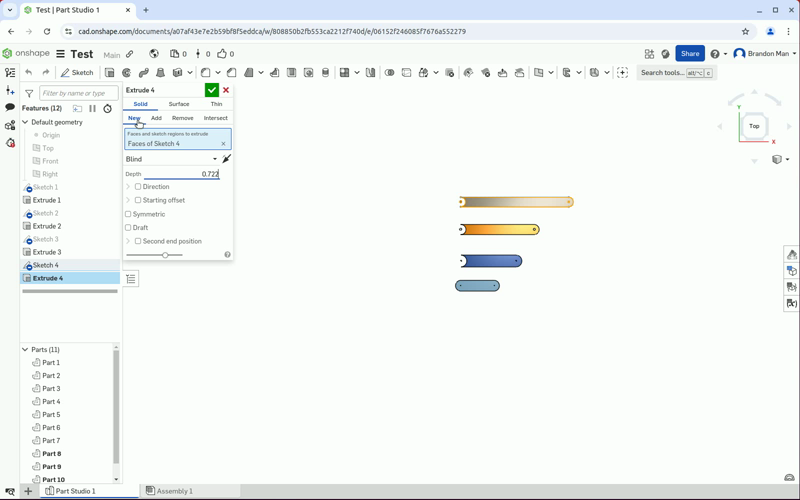
key(enter)
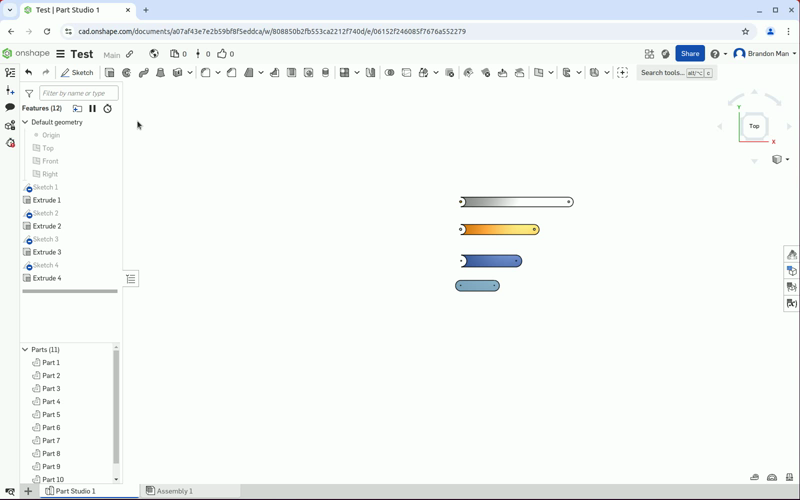
key(shift+h)
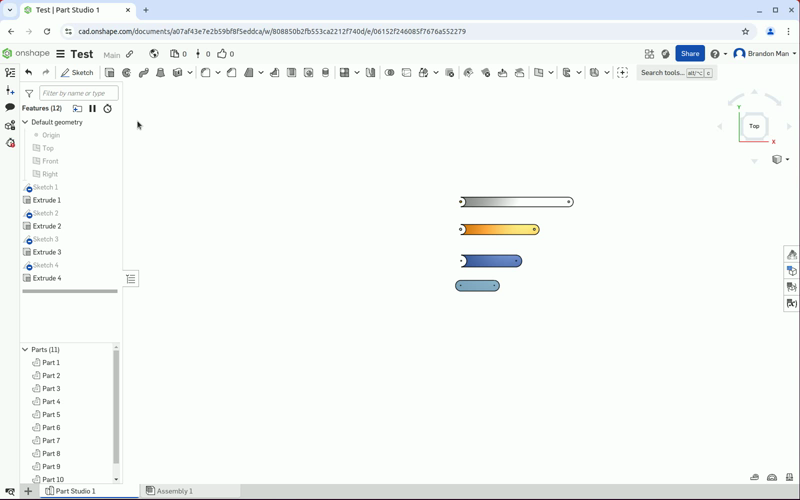
key(shift+h)
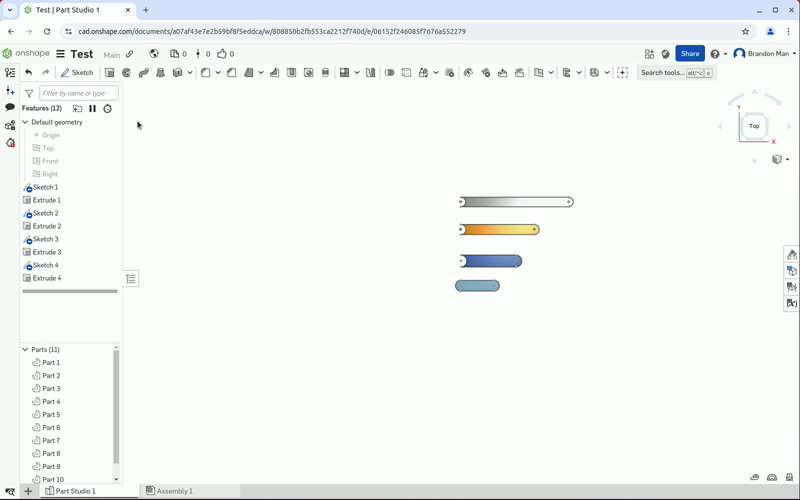
key(shift+7)
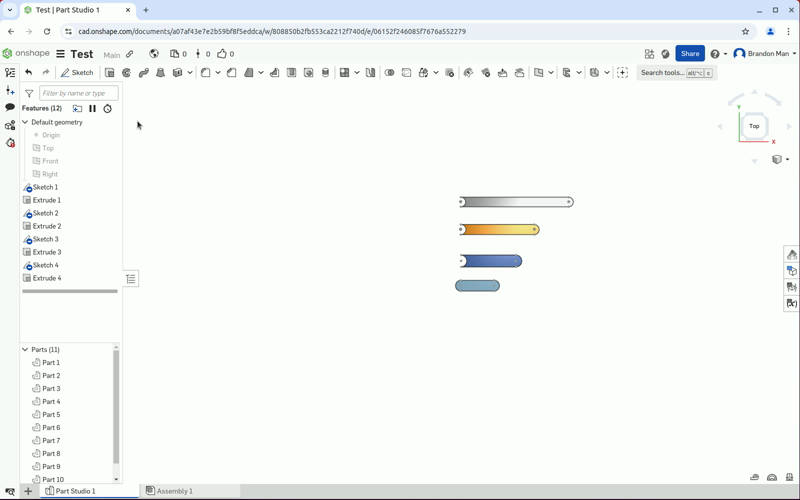
key(up, 3)
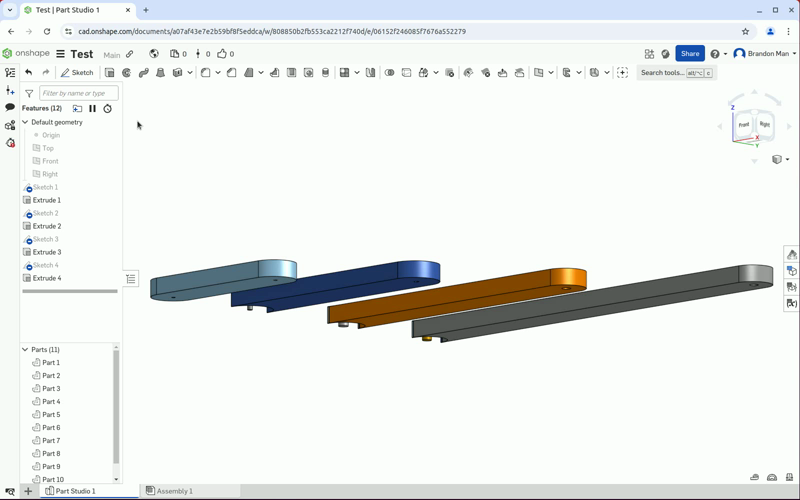
key(left, 3)
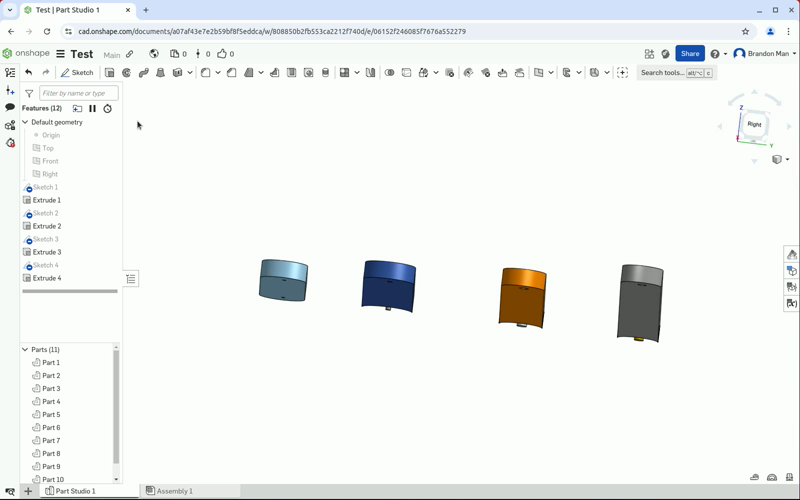
key(right, 3)
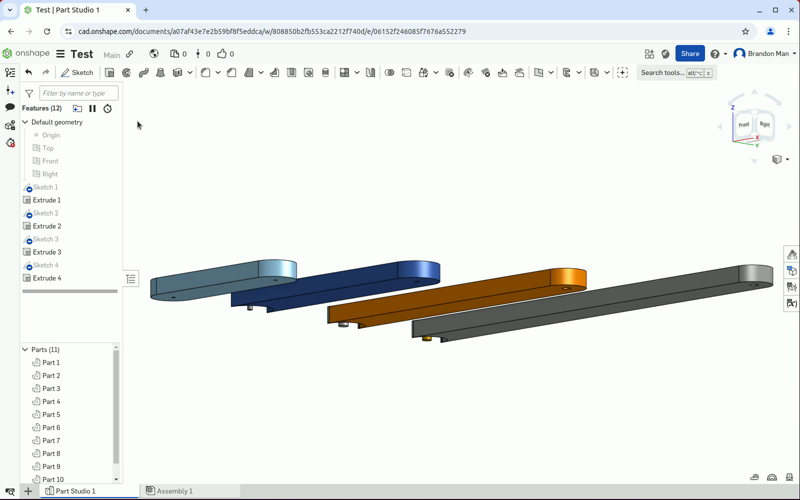
key(down, 3)
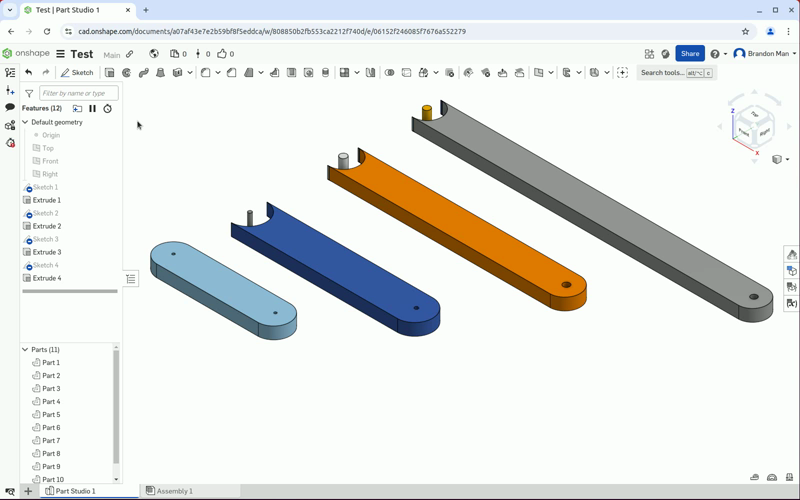
mouse_move(73, 189)
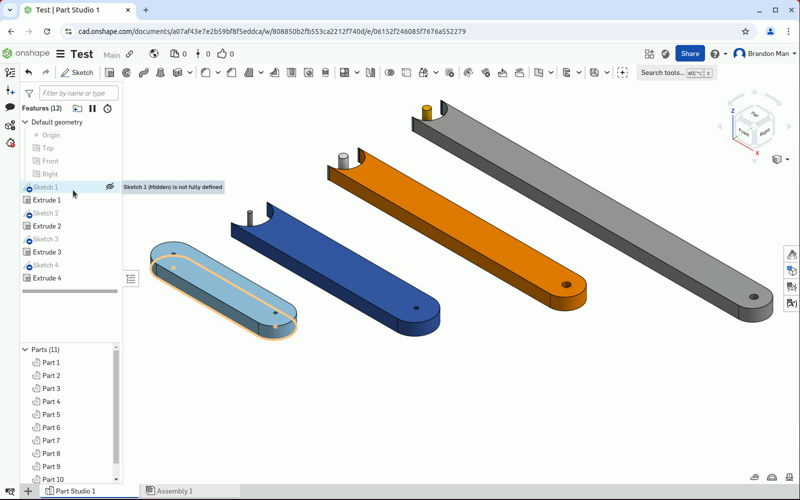
click(73, 189)